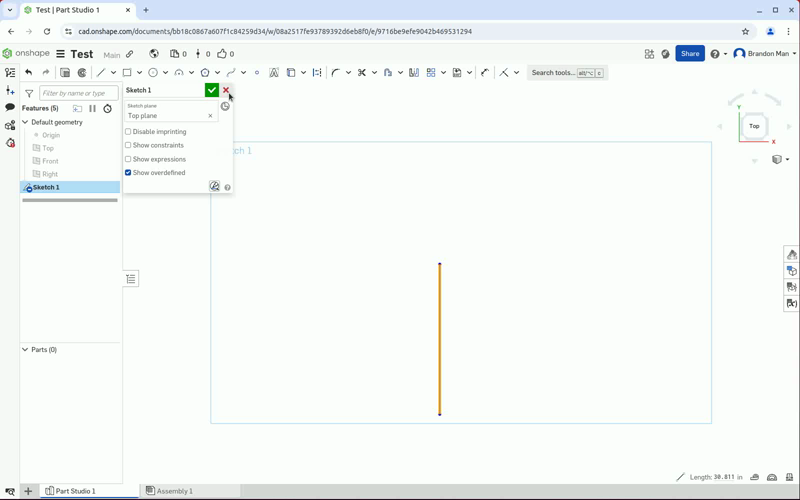
key(shift+h)
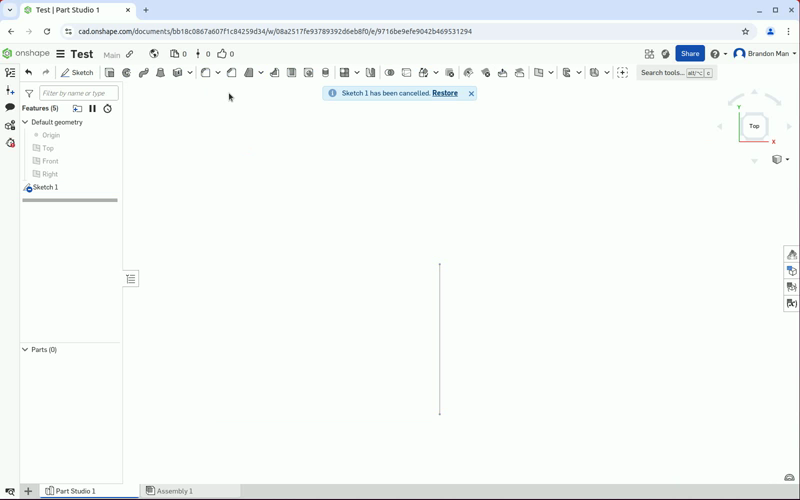
mouse_move(73, 352)
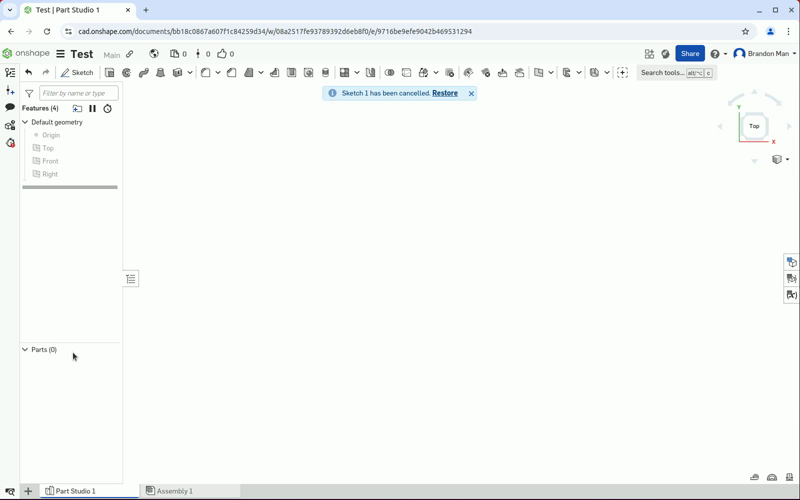
key(y)
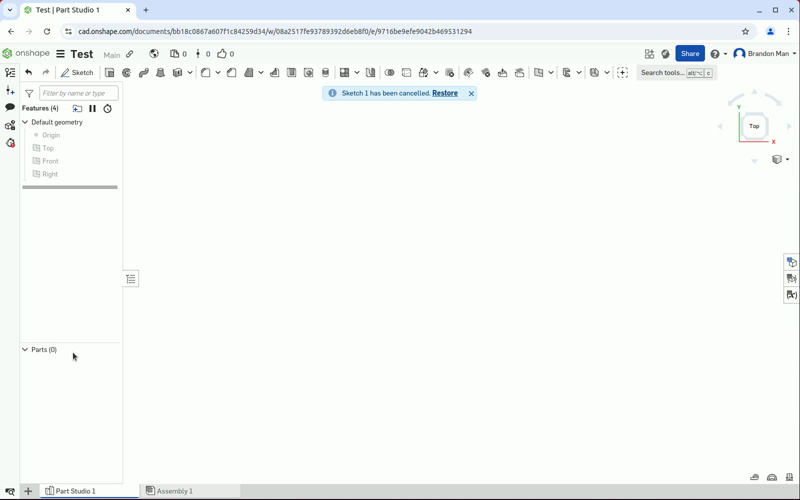
key(shift+p)
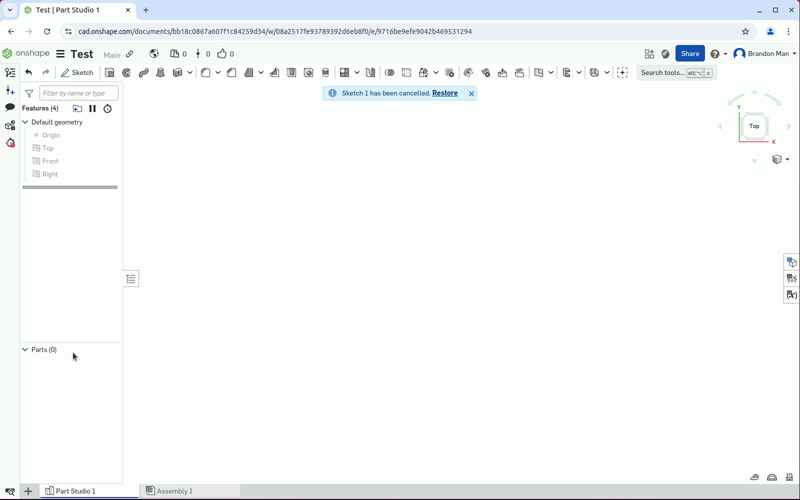
key(space)
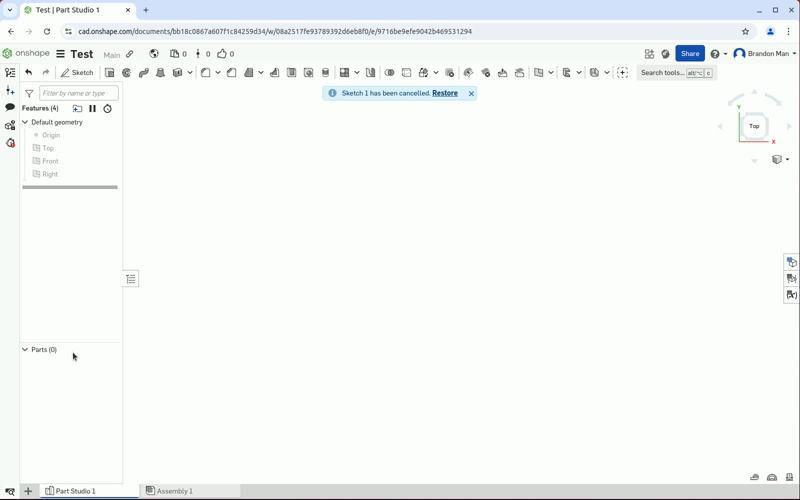
key_down(shift)
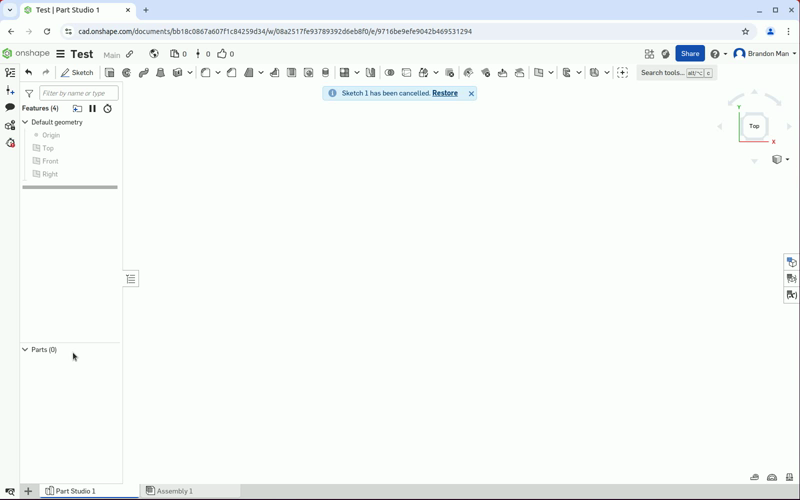
key(up)
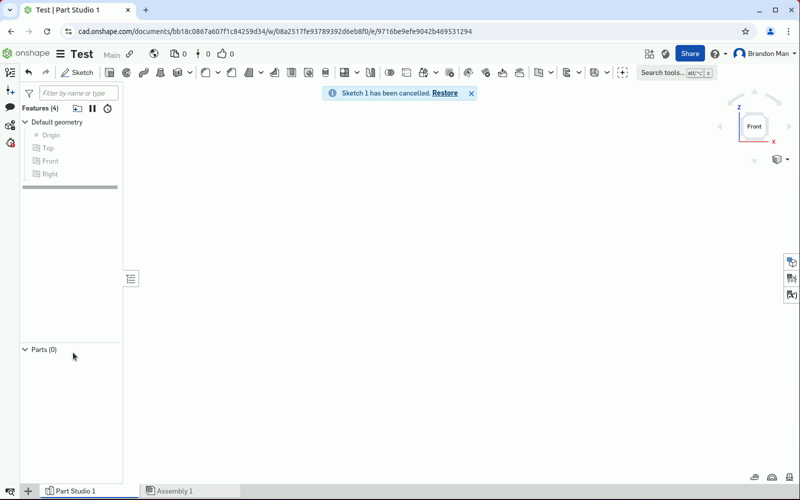
key_up(shift)
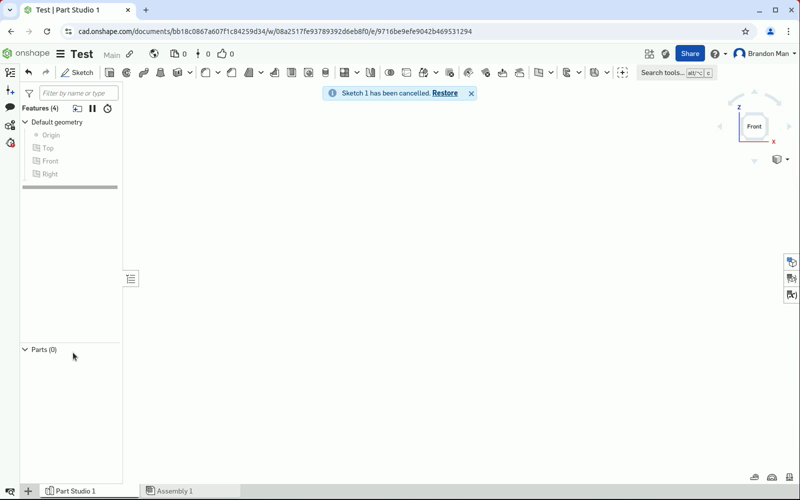
mouse_move(73, 352)
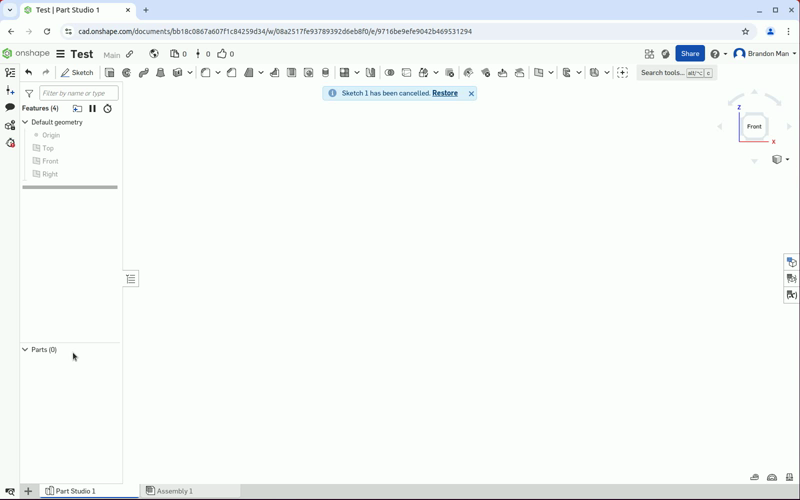
key(shift+y)
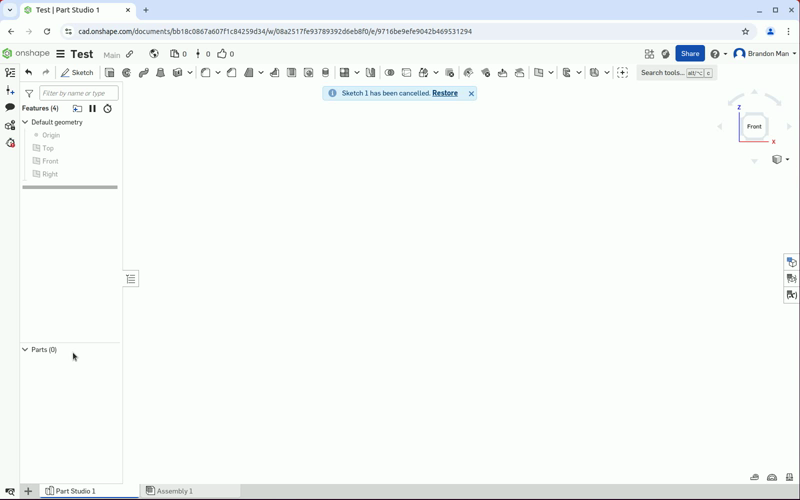
key(shift+s)
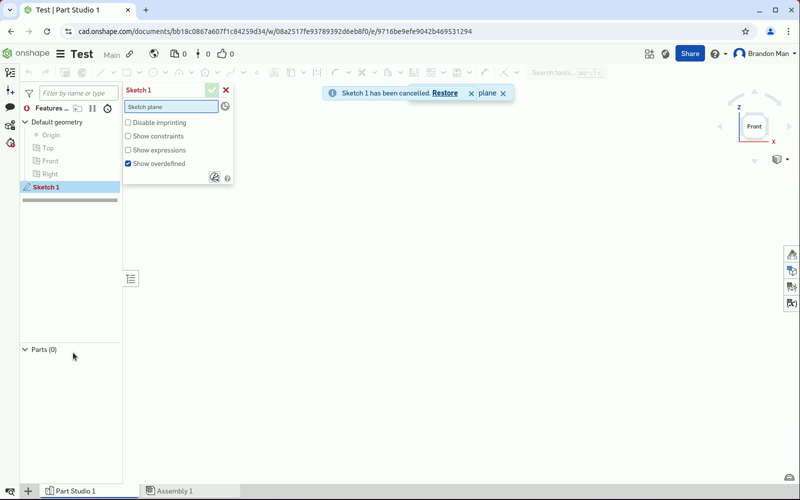
mouse_move(73, 163)
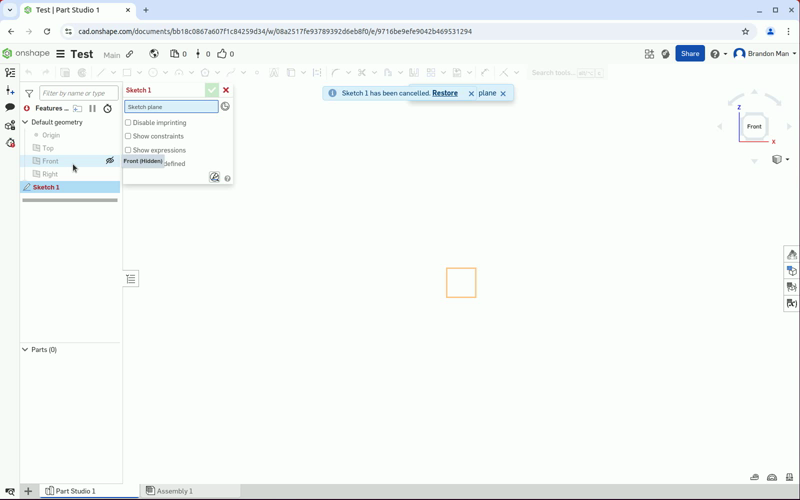
click(73, 163)
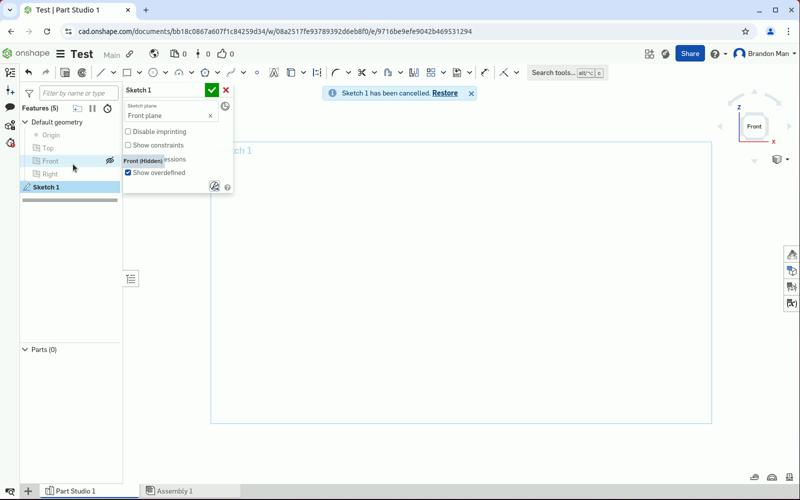
mouse_move(73, 352)
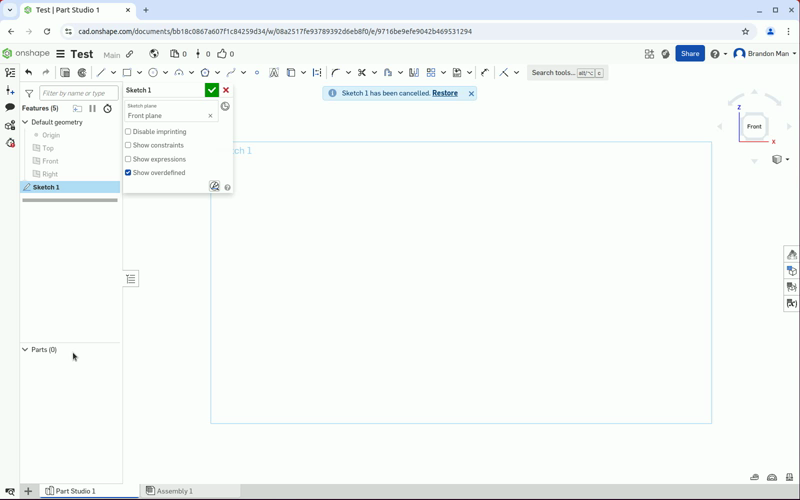
key(y)
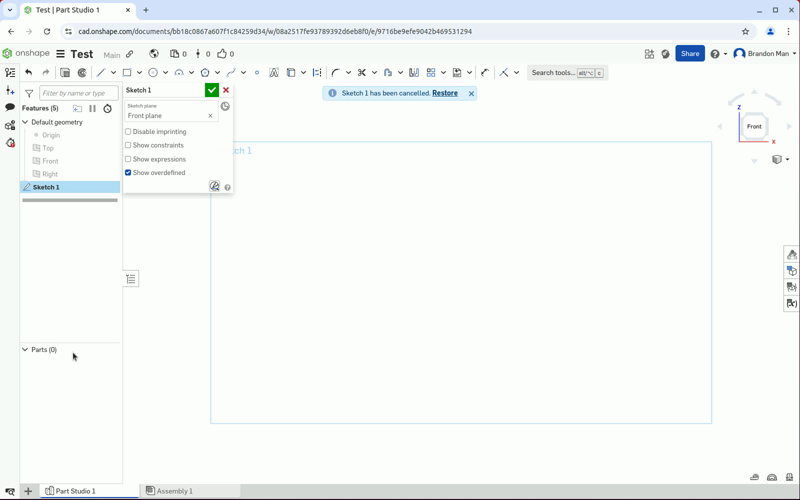
key(l)
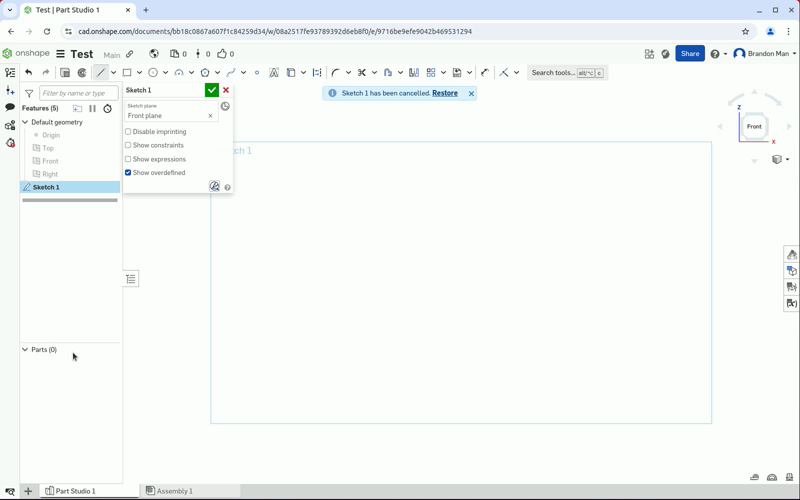
key_down(shift)
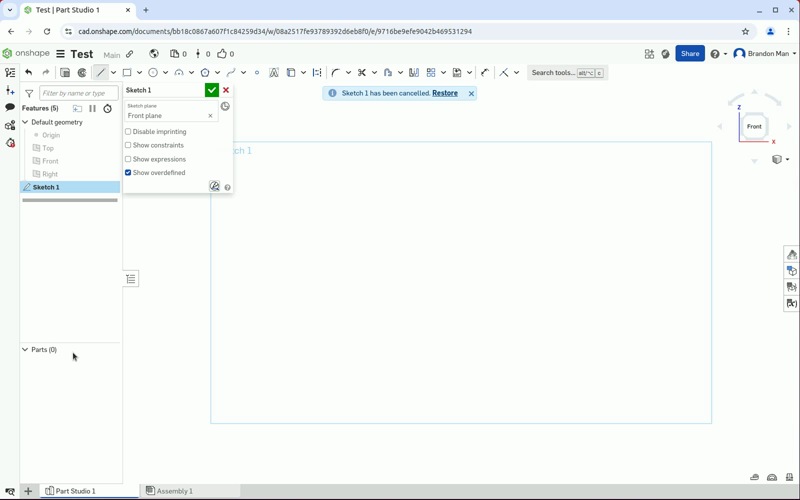
mouse_move(472, 315)
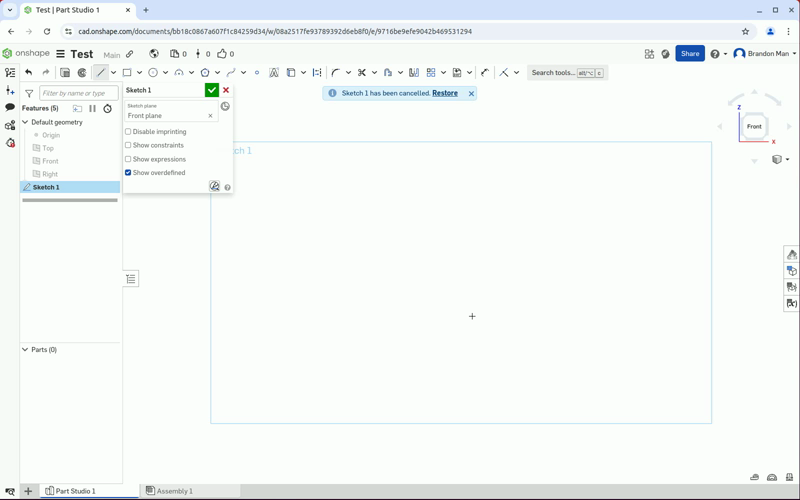
click(472, 315)
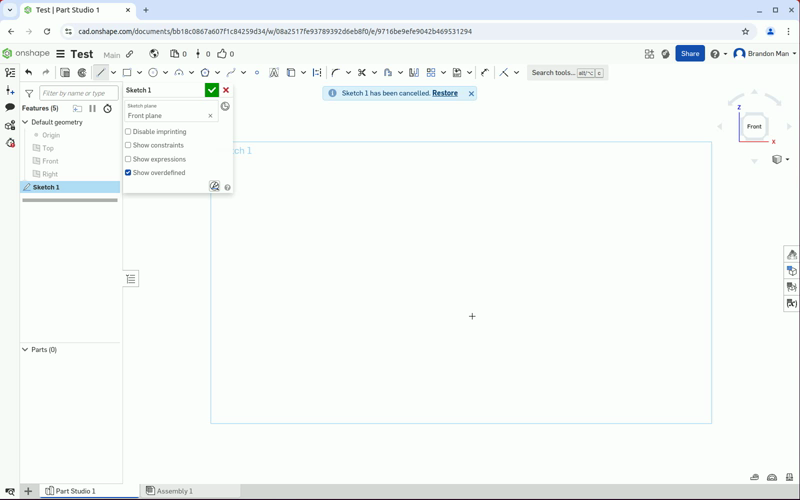
key_up(shift)
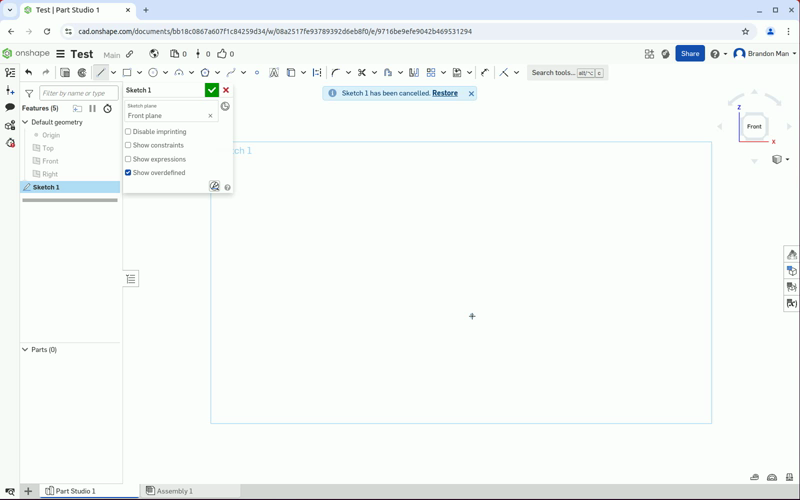
key_down(shift)
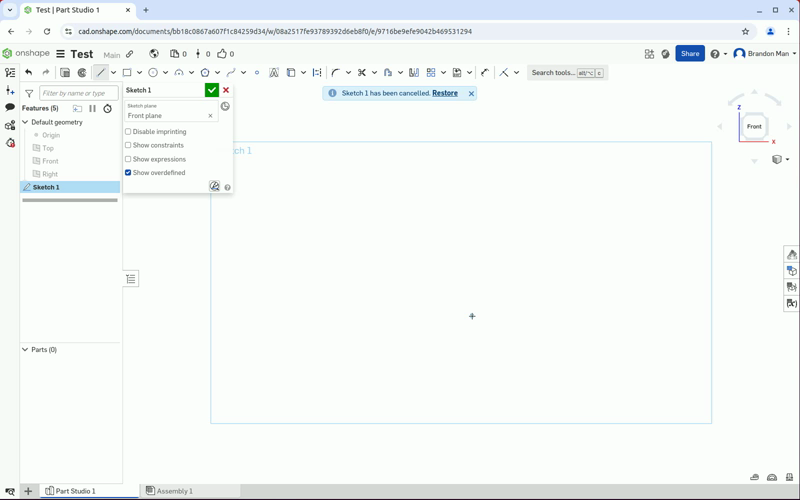
mouse_move(502, 315)
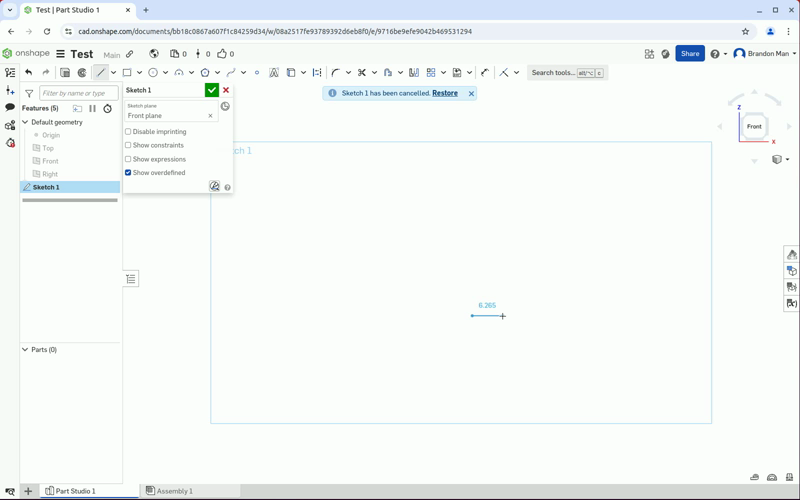
mouse_move(476, 315)
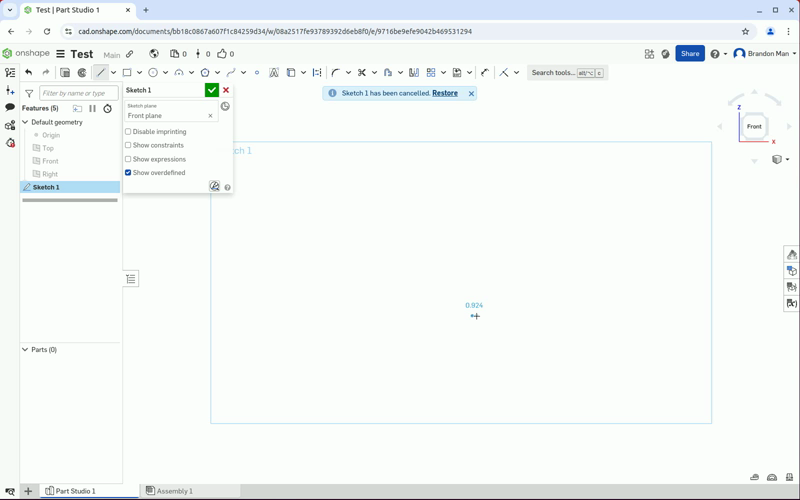
scroll(6)
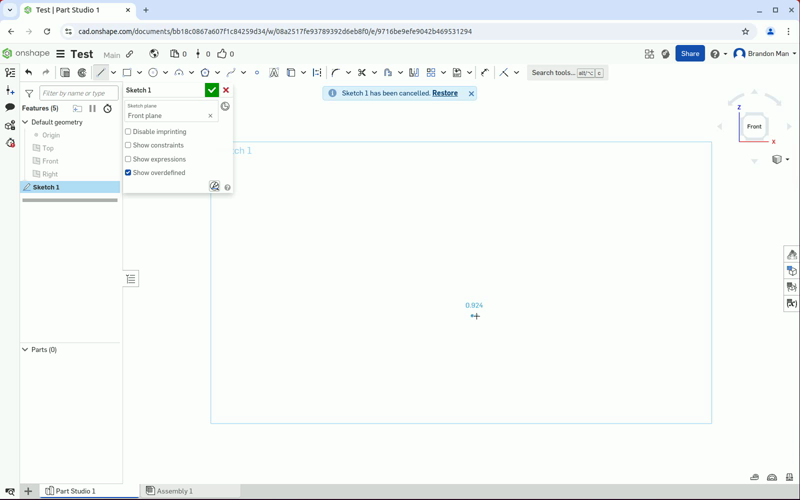
scroll(6)
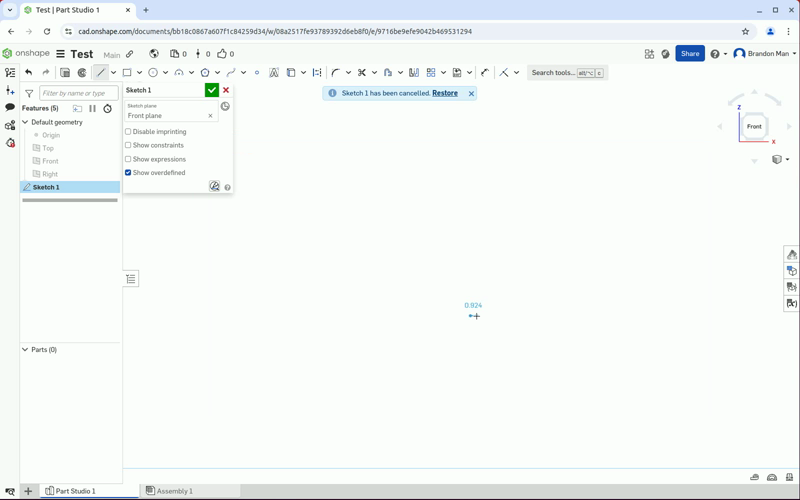
scroll(6)
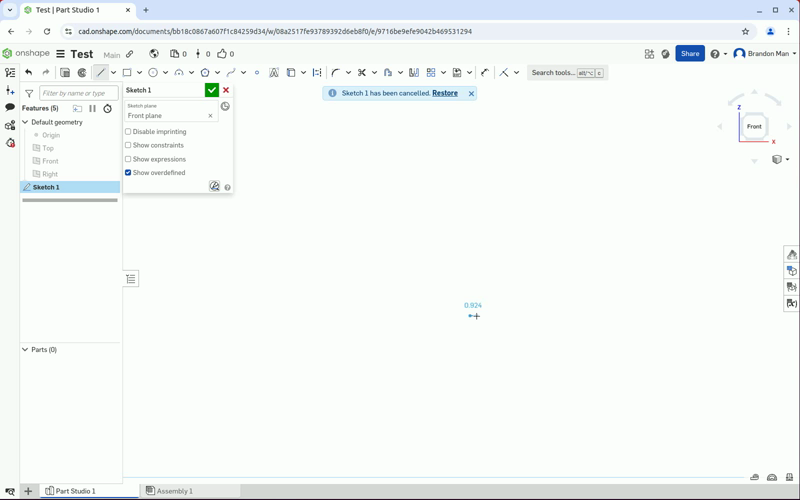
scroll(6)
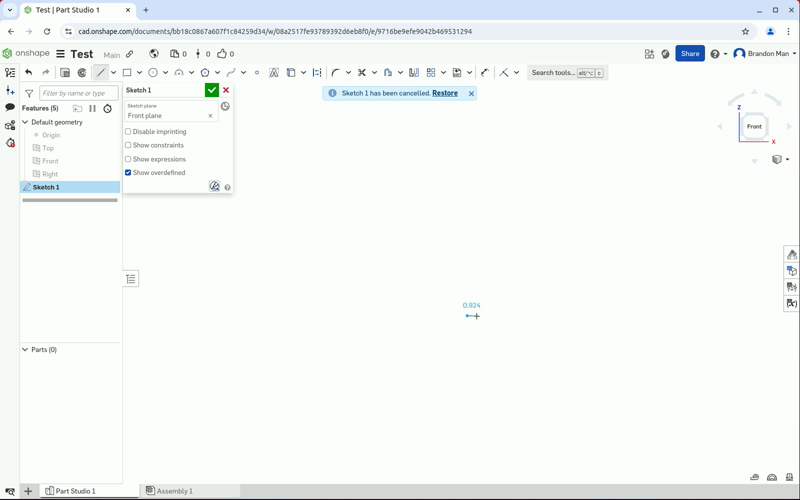
scroll(6)
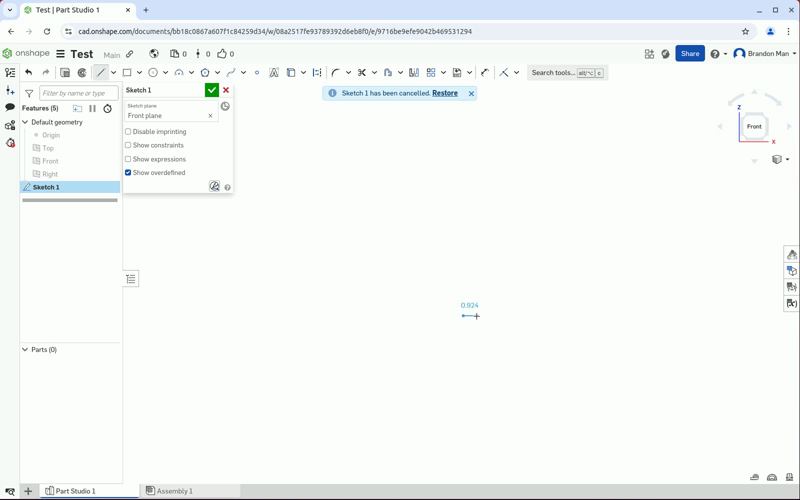
scroll(6)
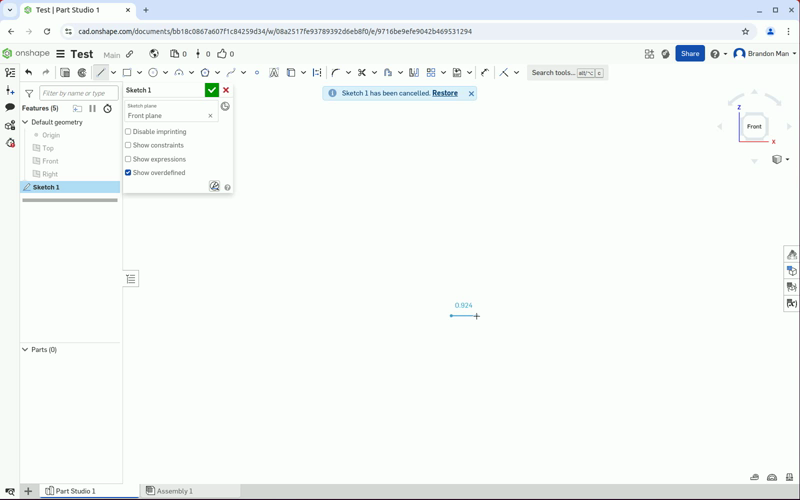
scroll(6)
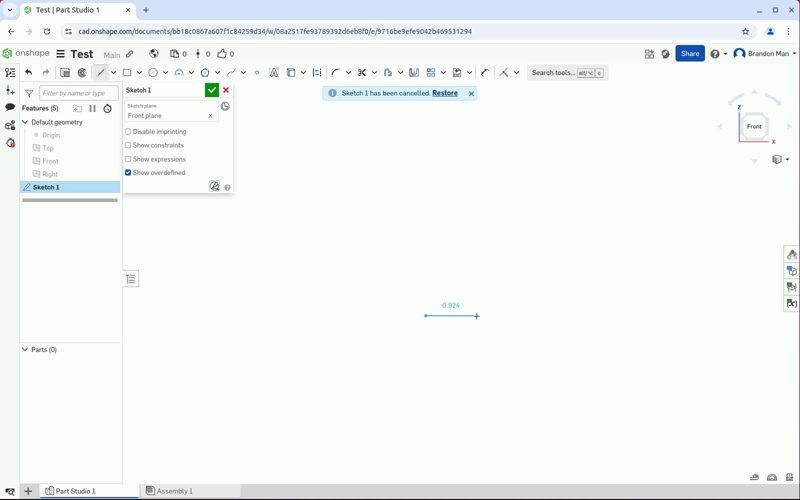
click(476, 315)
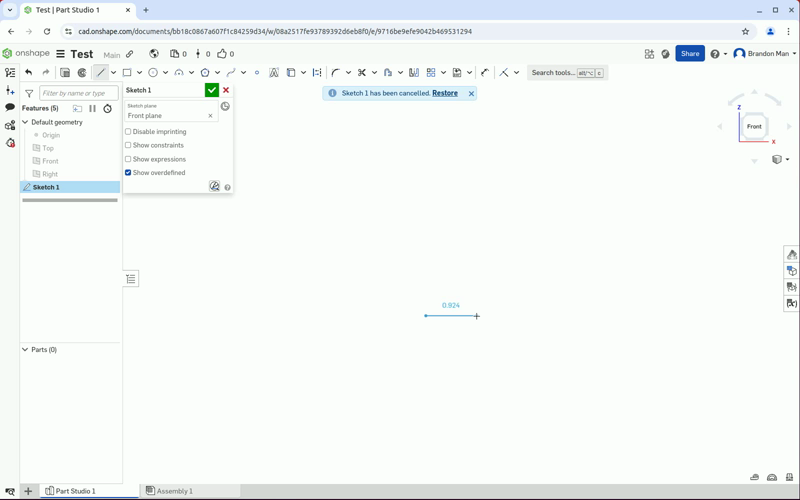
scroll(-6)
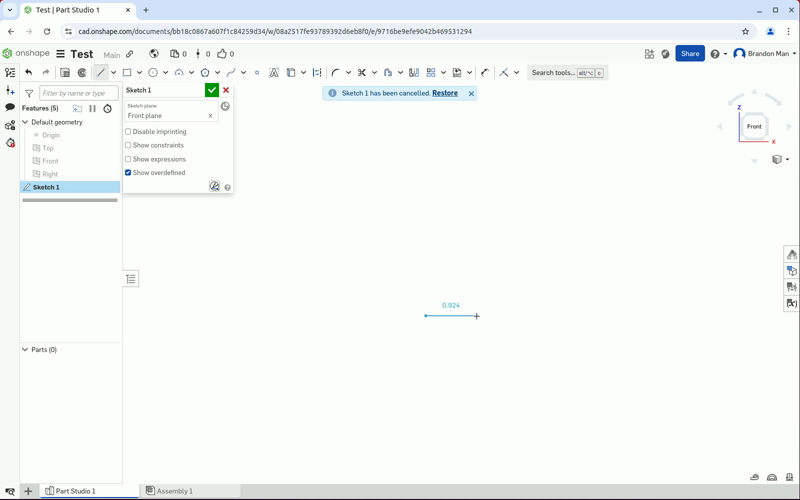
scroll(-6)
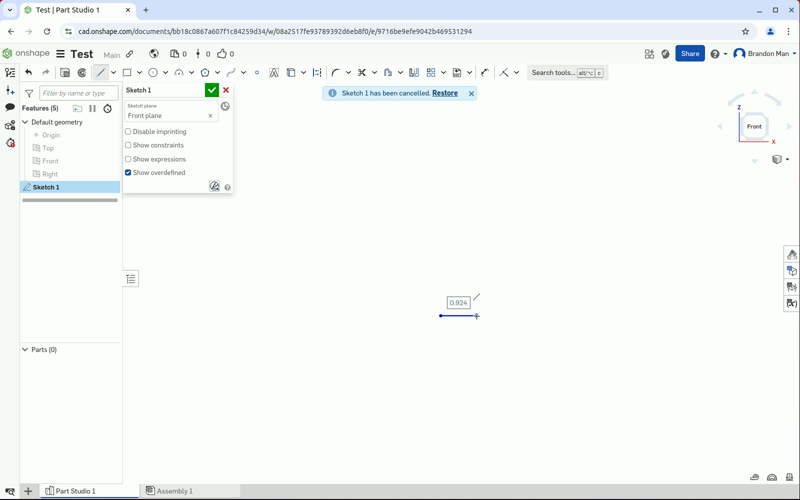
scroll(-6)
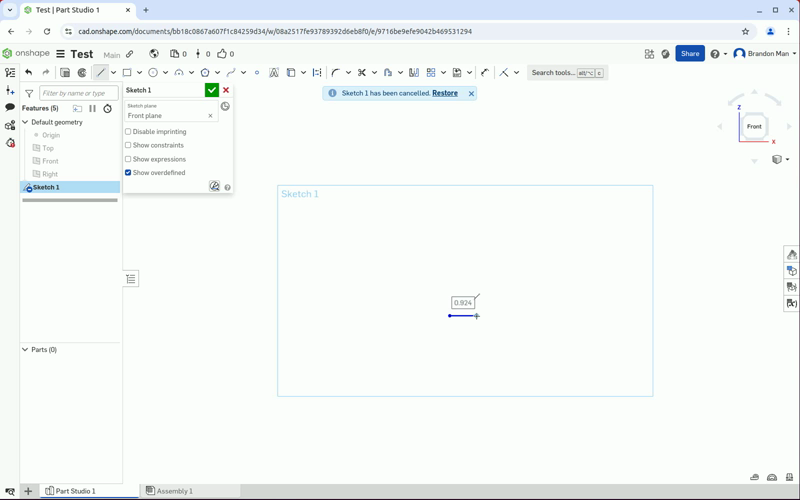
scroll(-6)
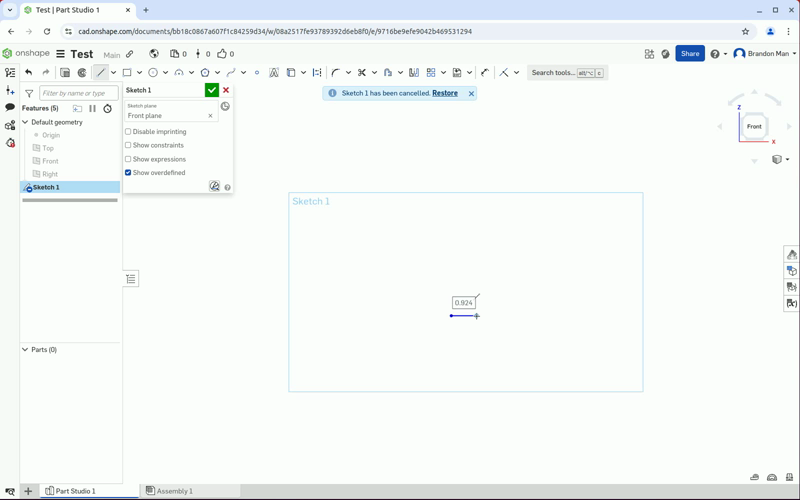
scroll(-6)
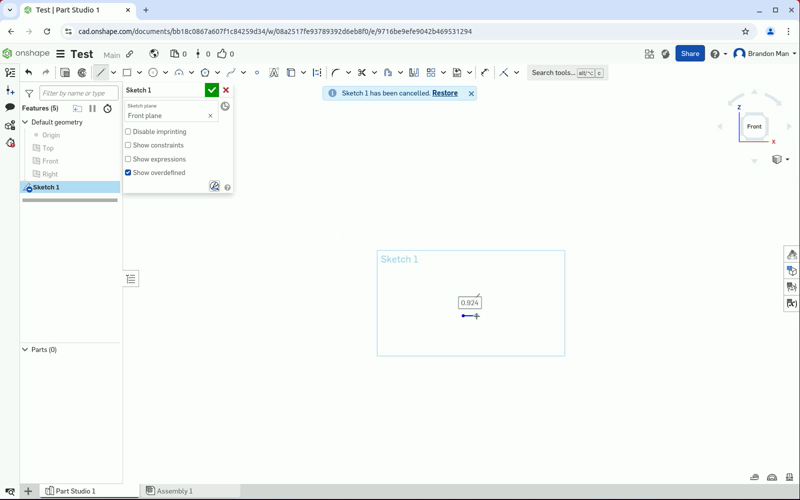
scroll(-6)
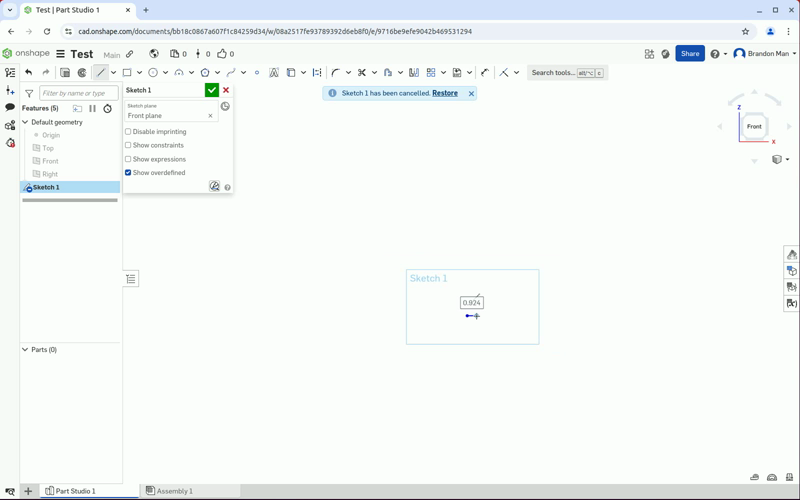
scroll(-6)
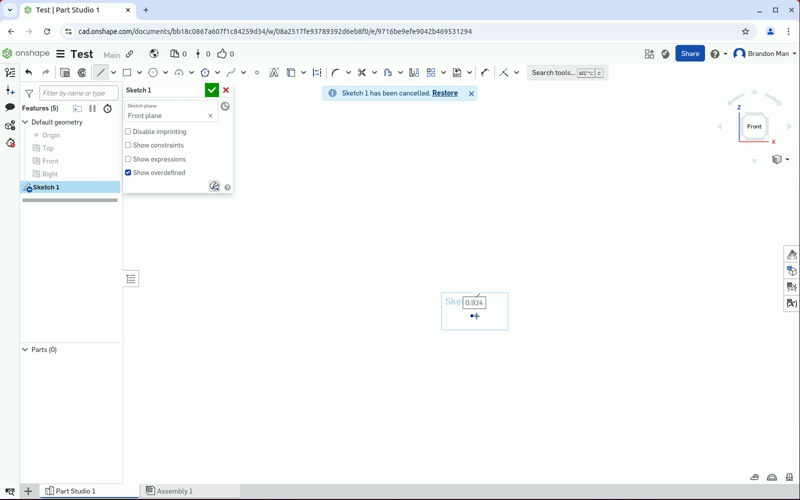
key_up(shift)
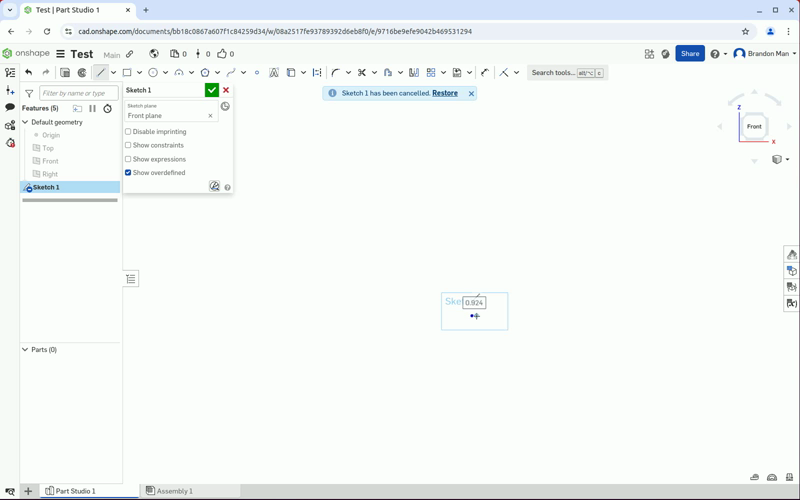
key_down(shift)
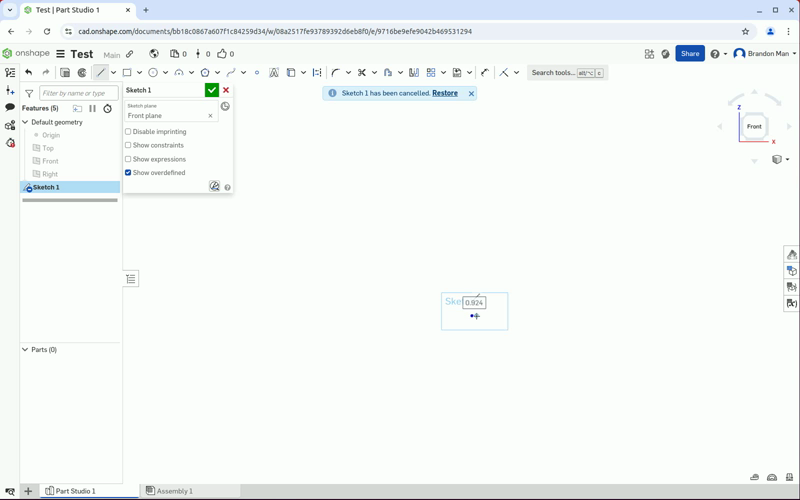
mouse_move(476, 250)
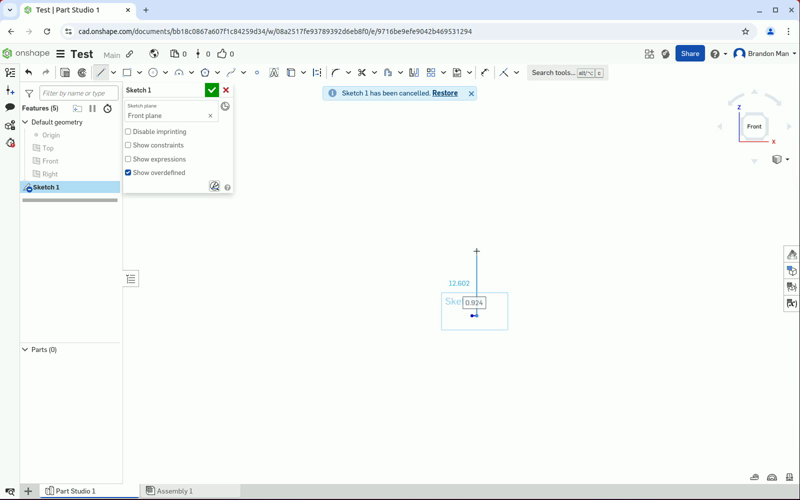
click(476, 250)
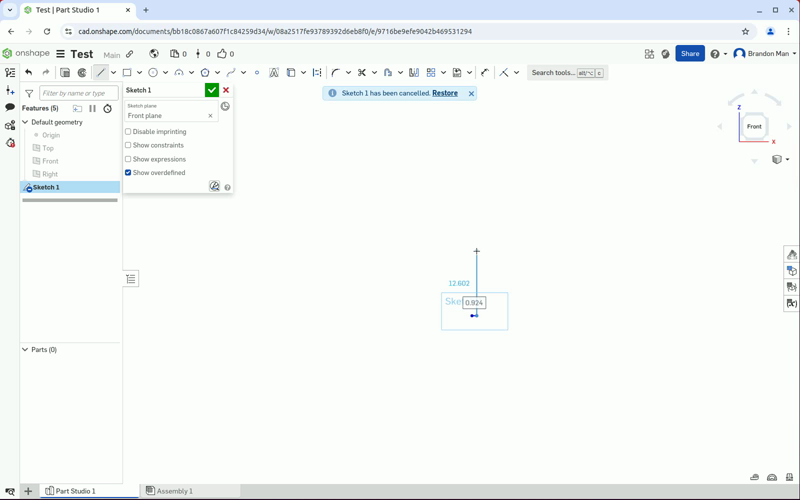
key_up(shift)
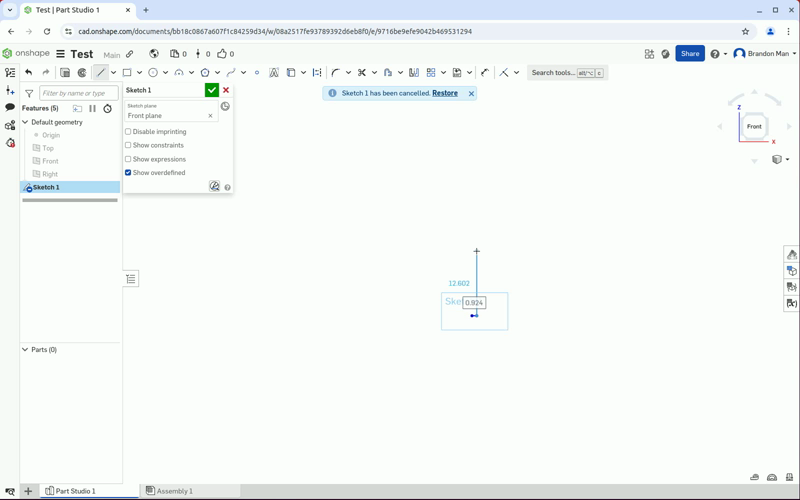
key_down(shift)
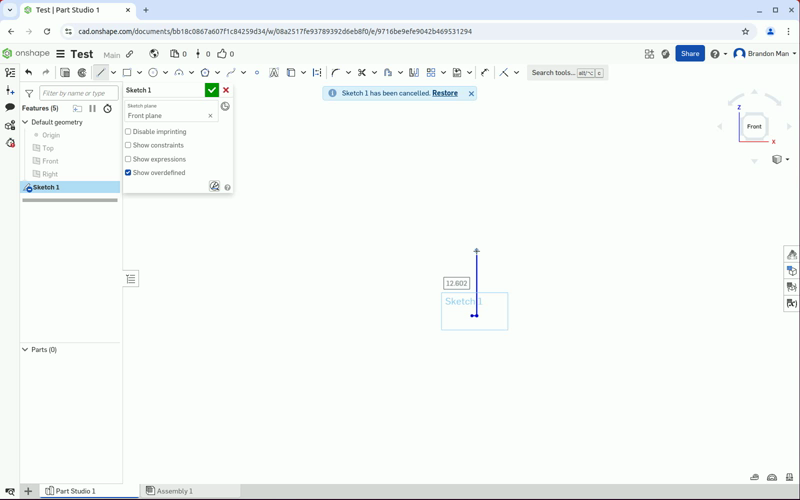
mouse_move(506, 250)
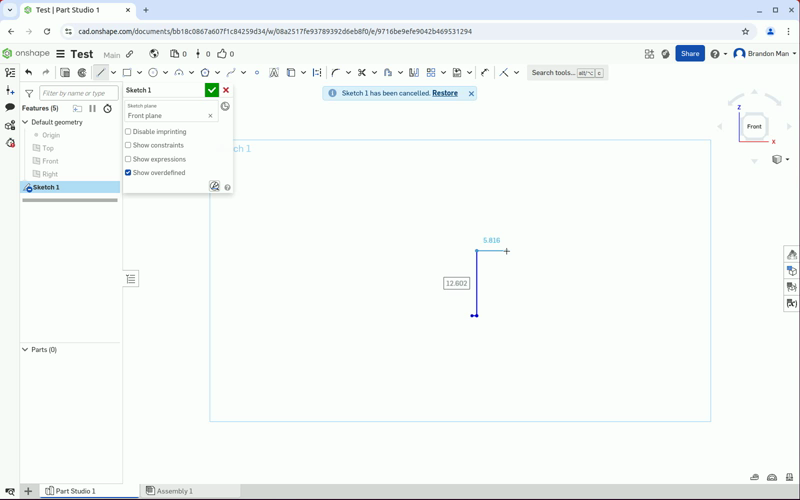
mouse_move(472, 250)
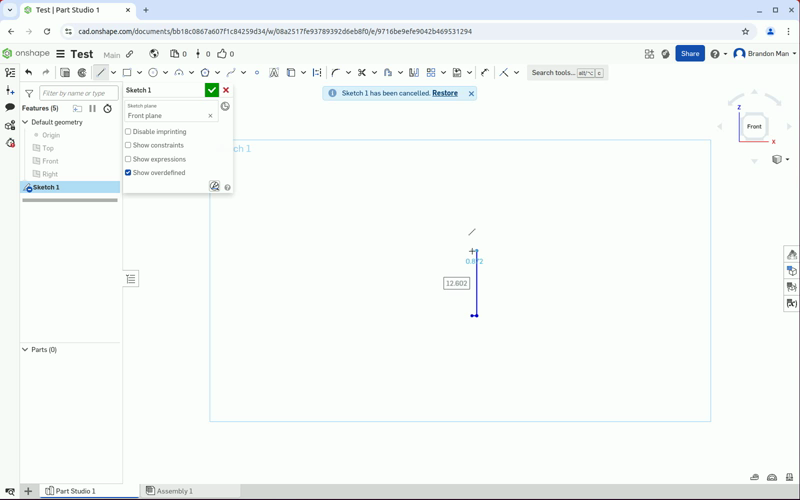
scroll(6)
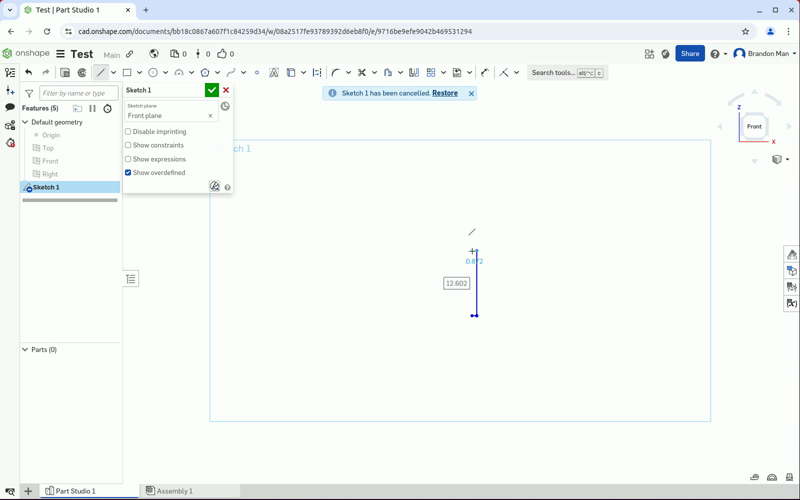
scroll(6)
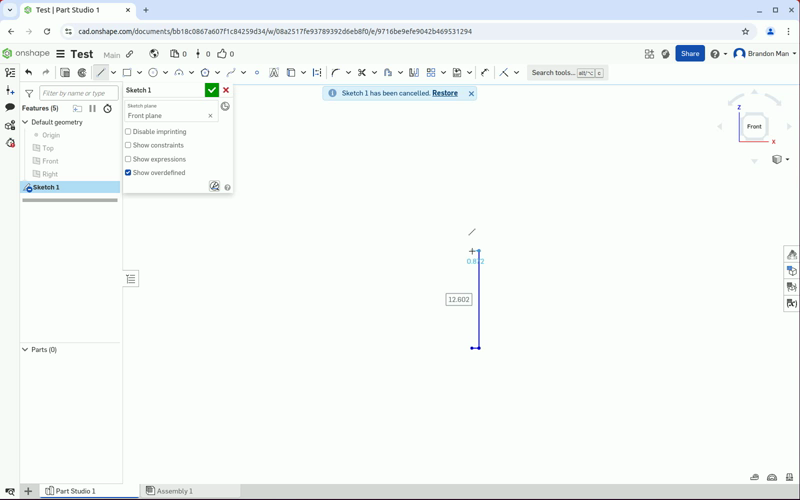
scroll(6)
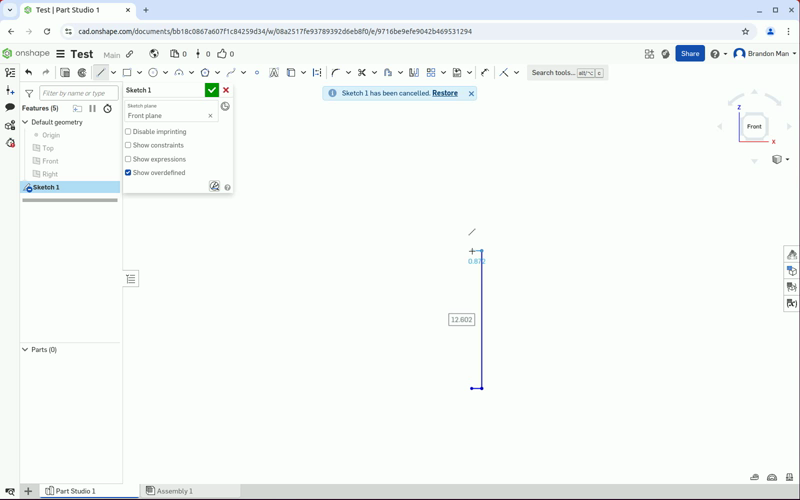
scroll(6)
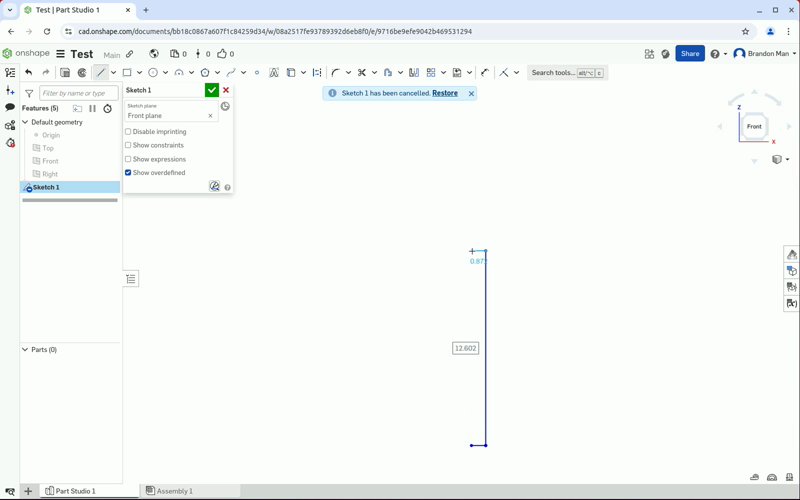
scroll(6)
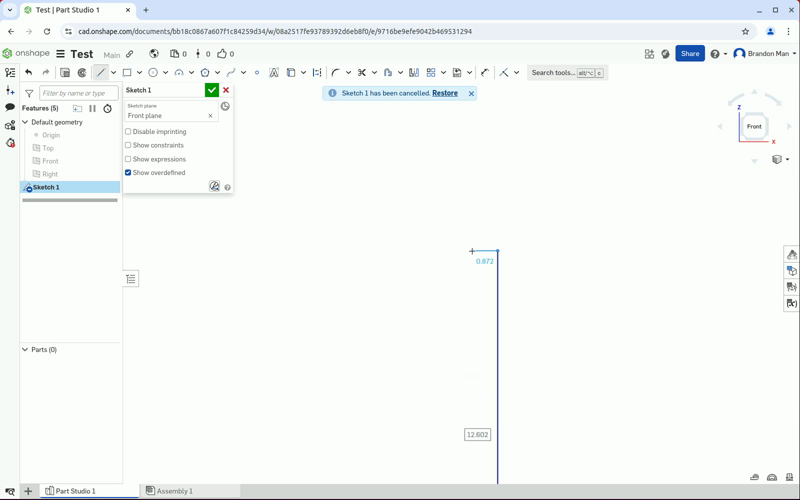
scroll(6)
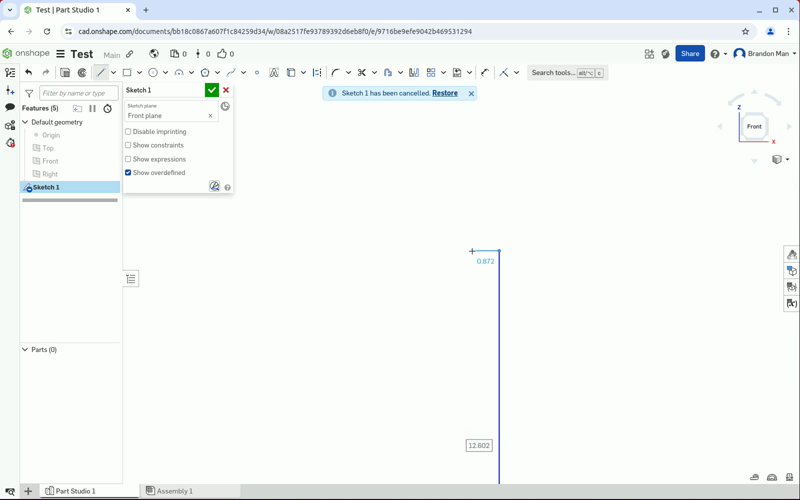
scroll(6)
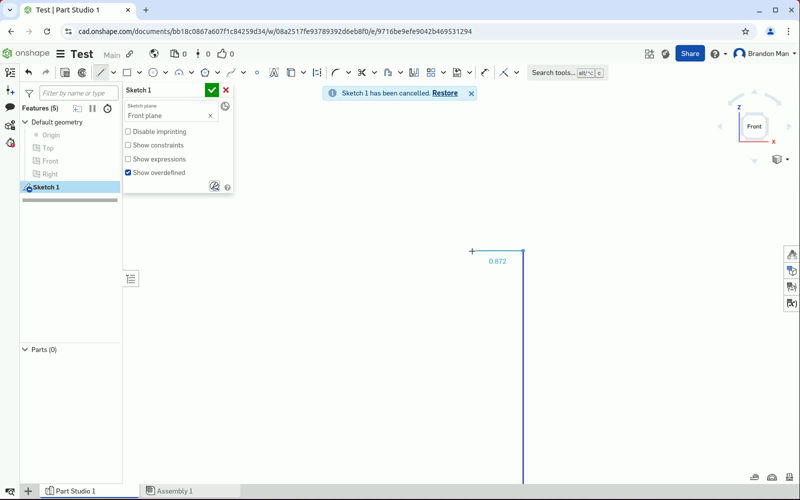
click(472, 250)
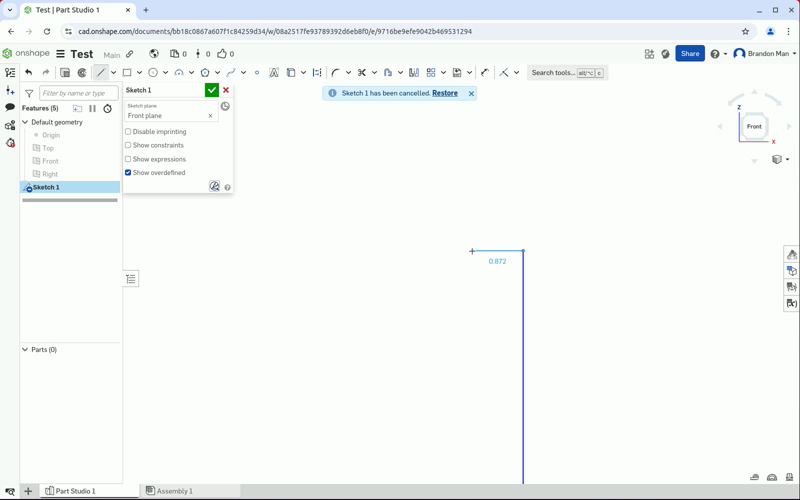
scroll(-6)
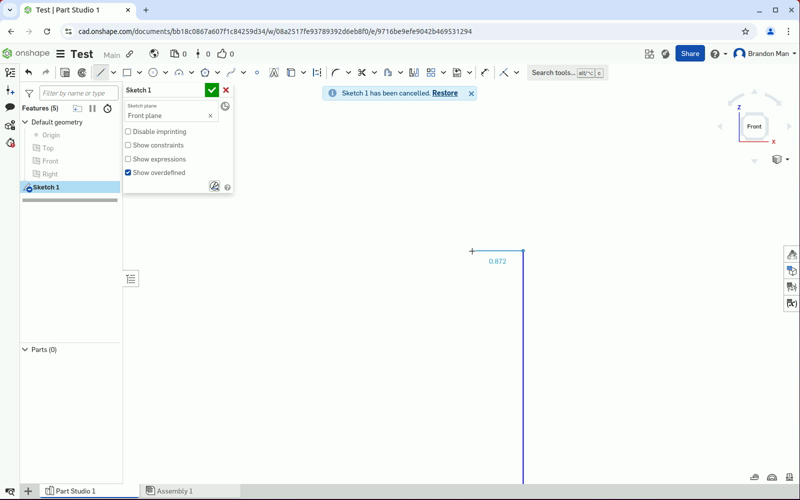
scroll(-6)
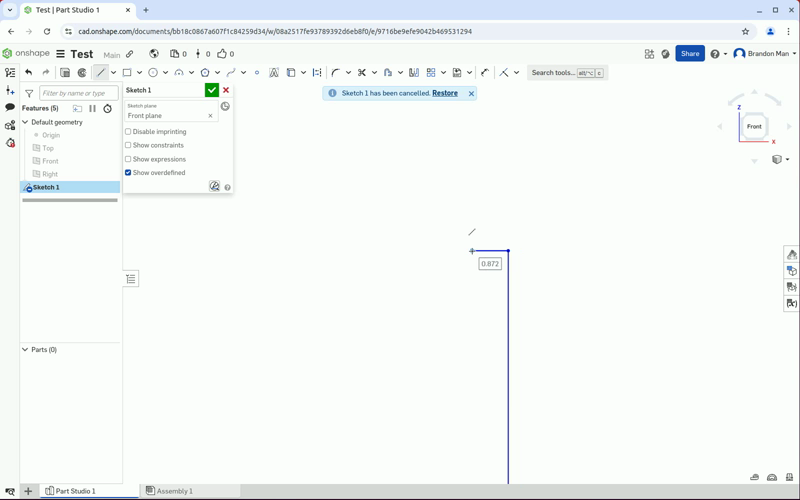
scroll(-6)
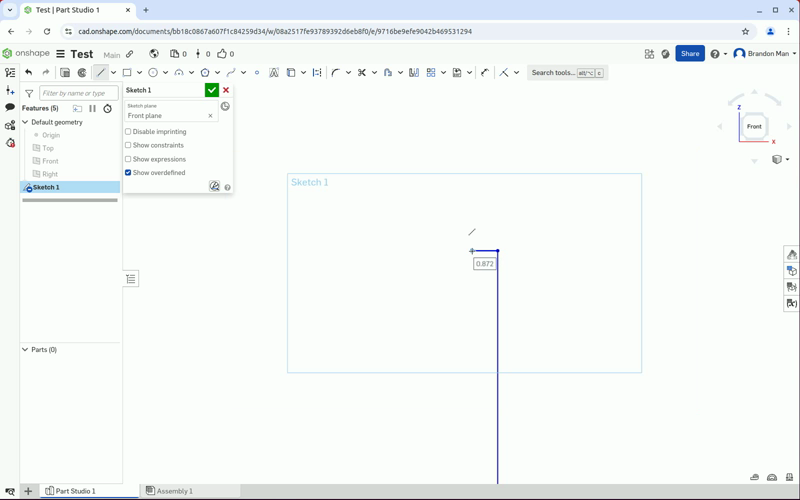
scroll(-6)
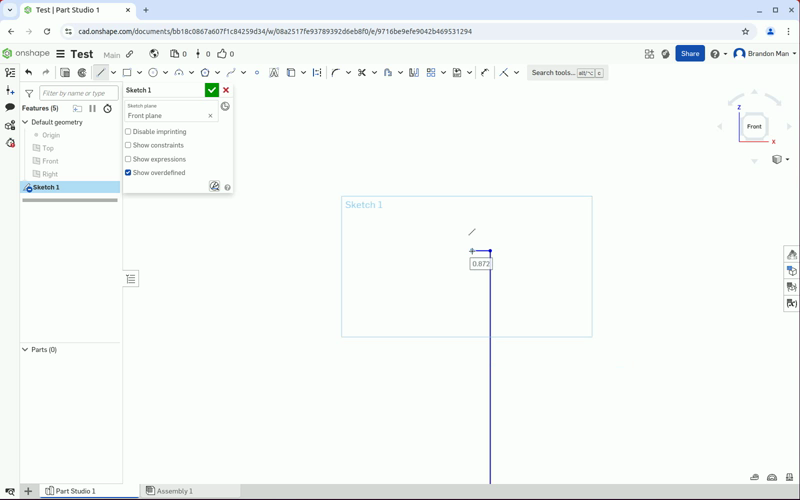
scroll(-6)
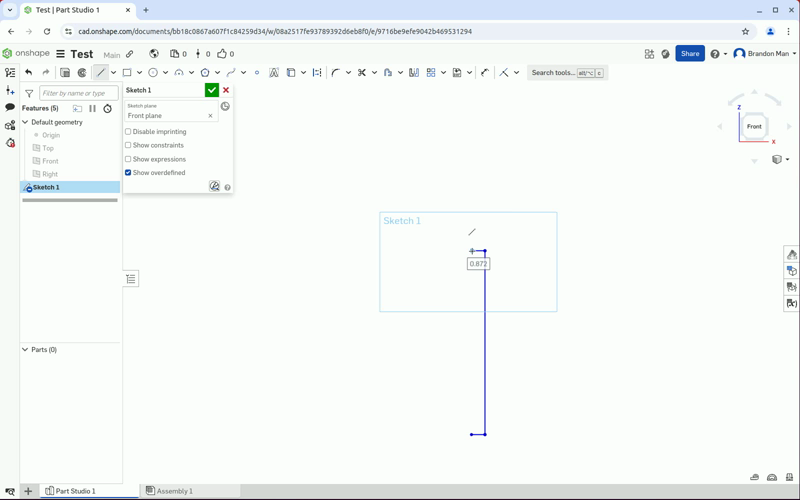
scroll(-6)
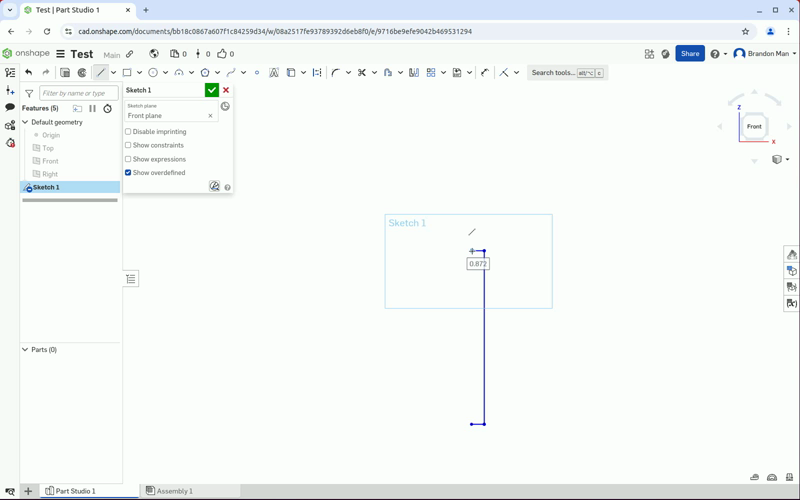
scroll(-6)
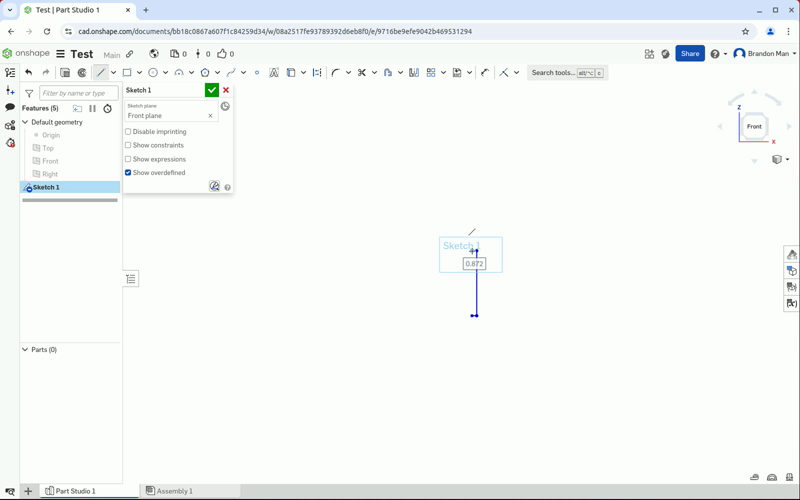
key_up(shift)
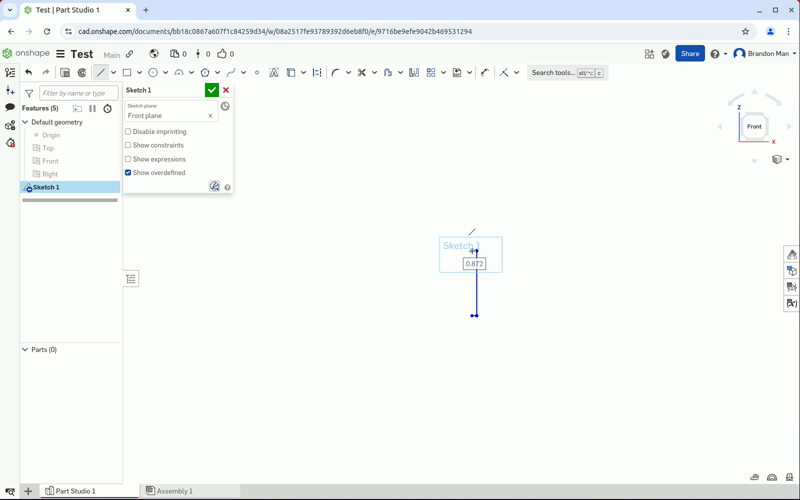
key_down(shift)
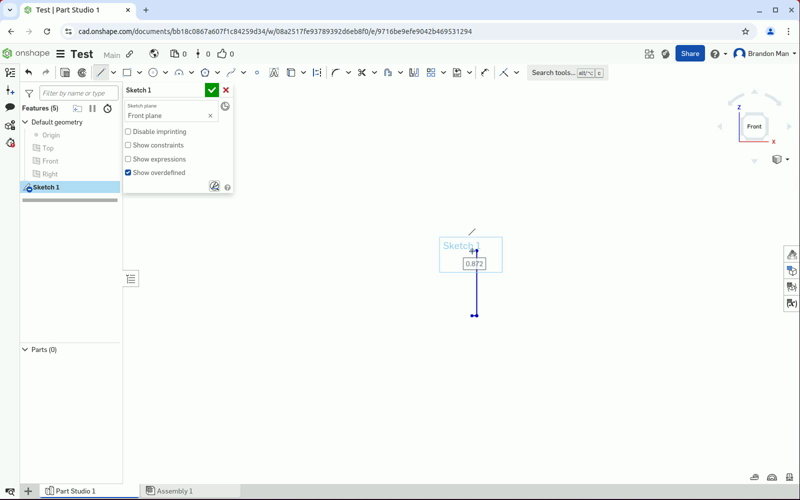
mouse_move(472, 315)
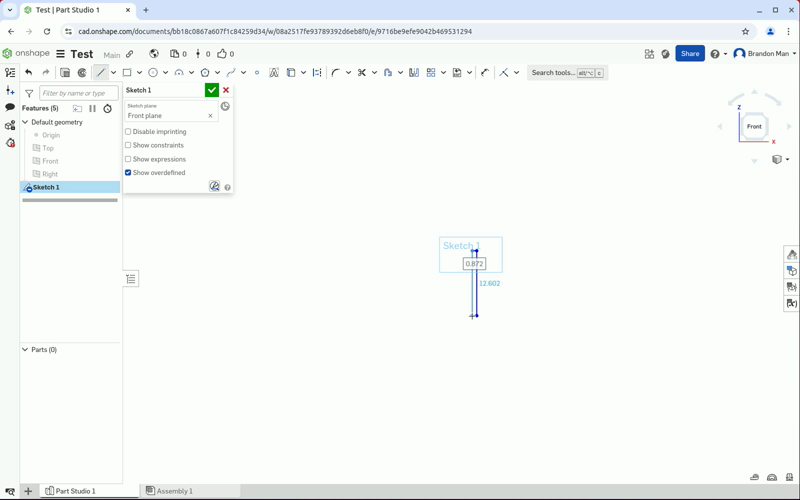
scroll(6)
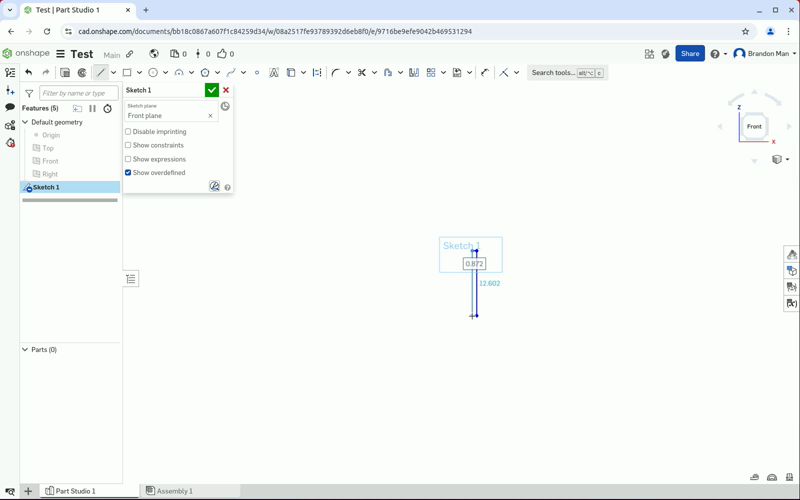
scroll(6)
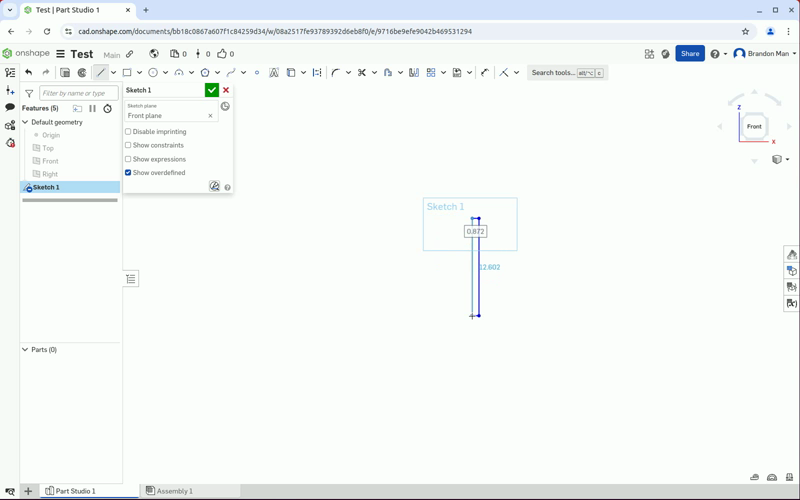
scroll(6)
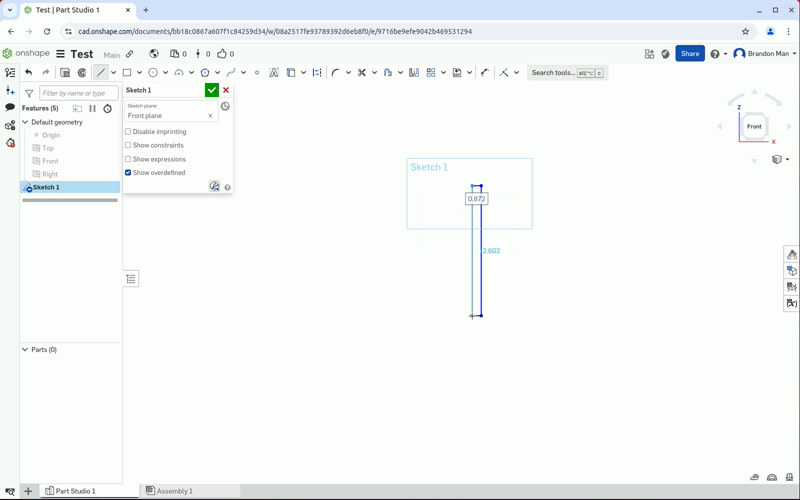
scroll(6)
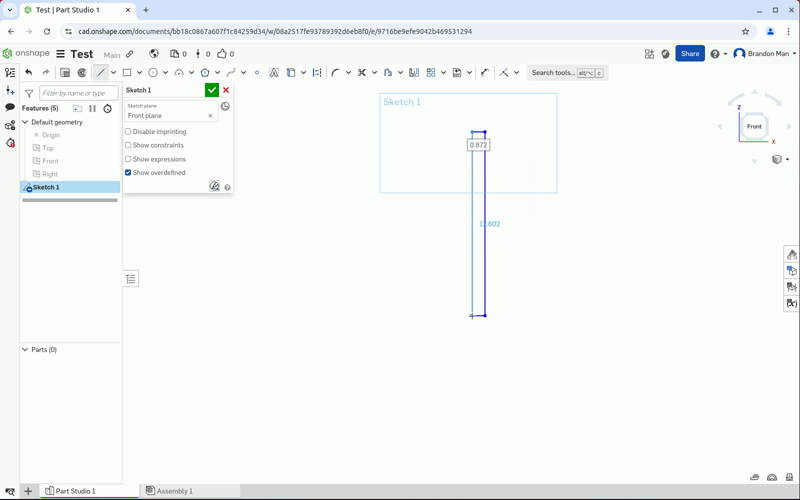
scroll(6)
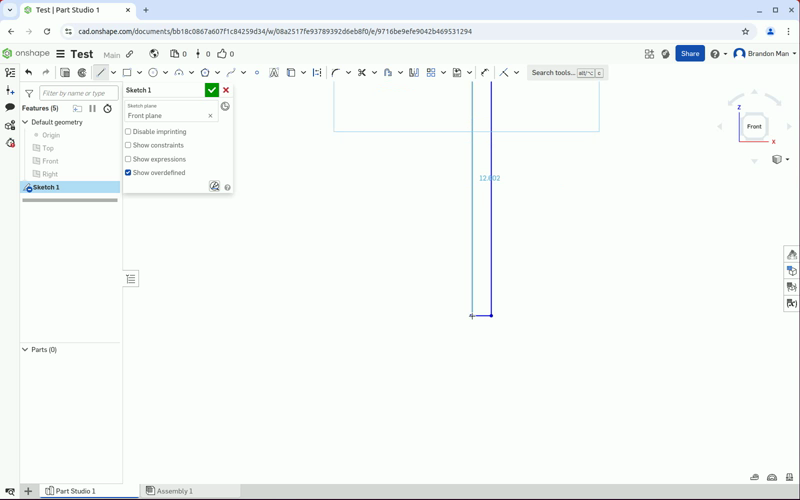
scroll(6)
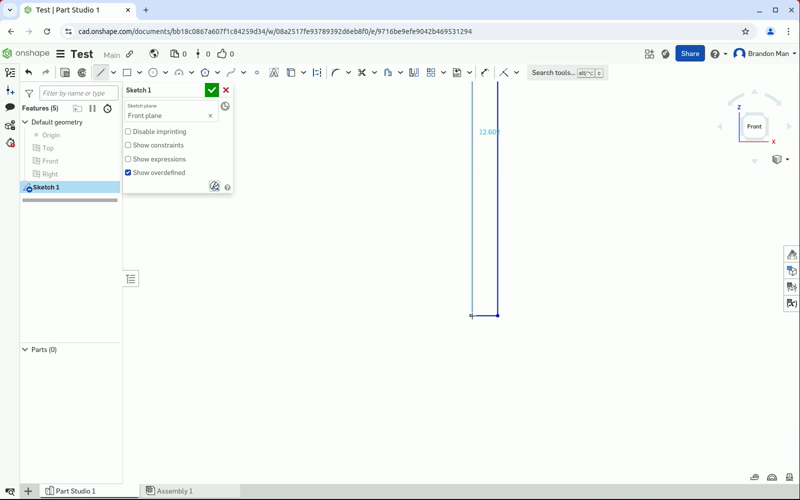
scroll(6)
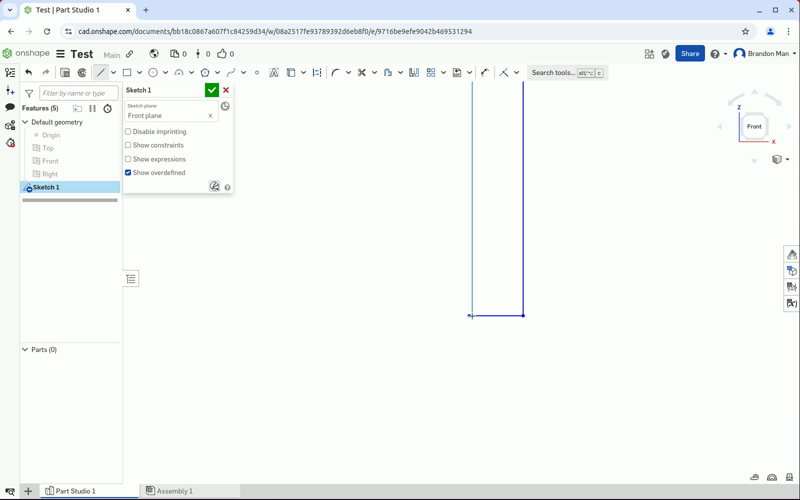
key_up(shift)
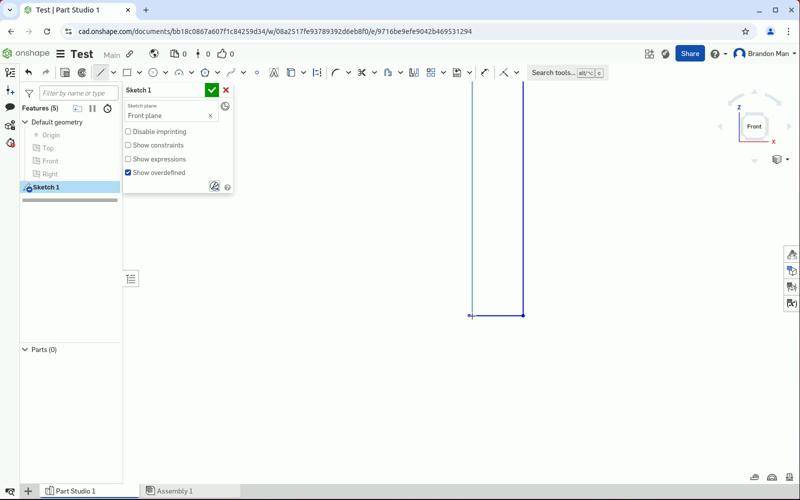
click(472, 315)
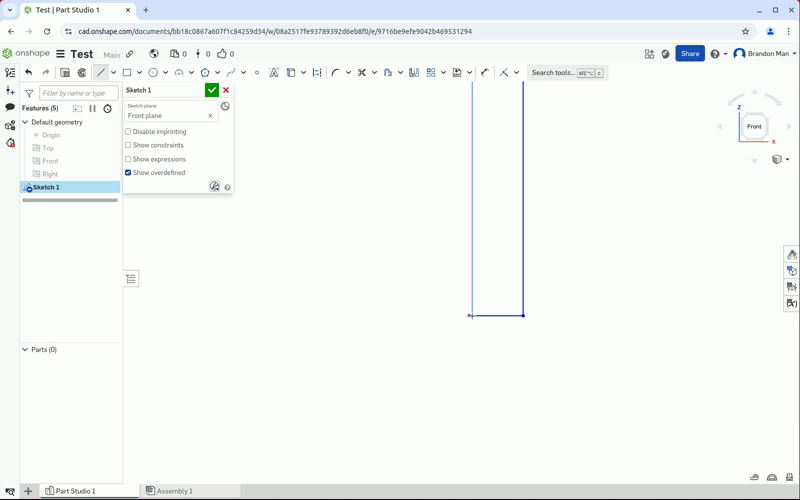
scroll(-6)
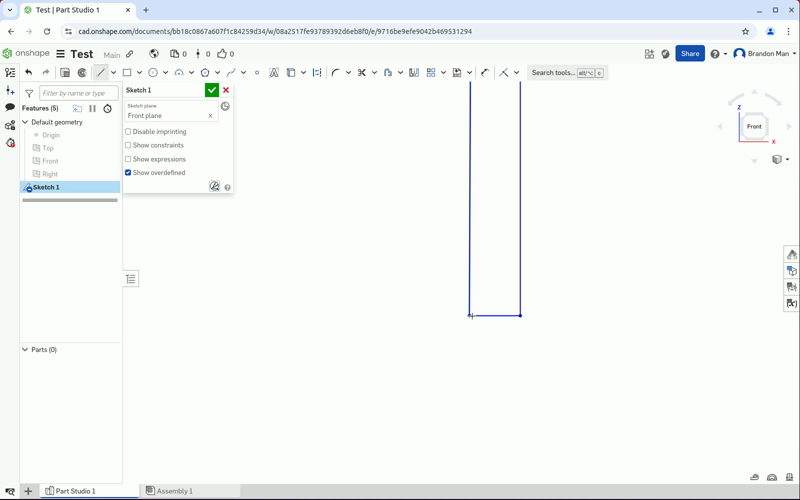
scroll(-6)
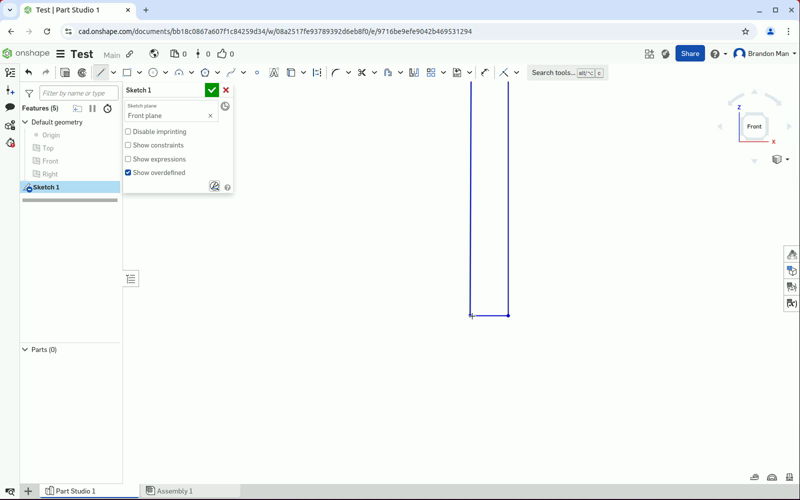
scroll(-6)
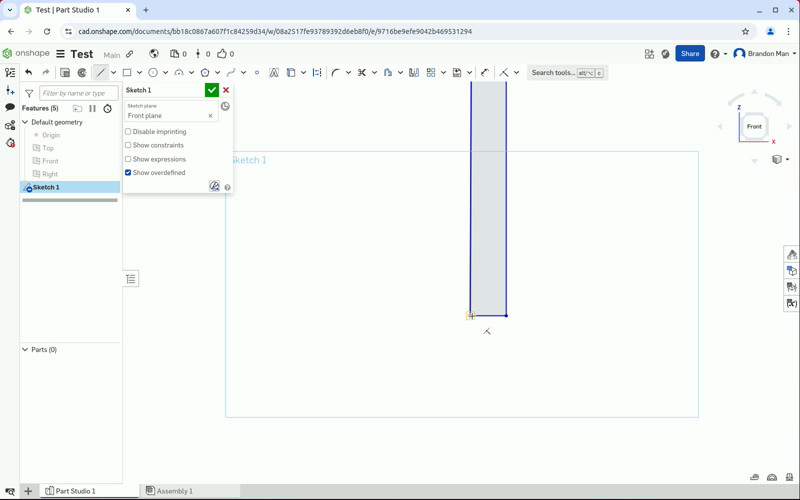
scroll(-6)
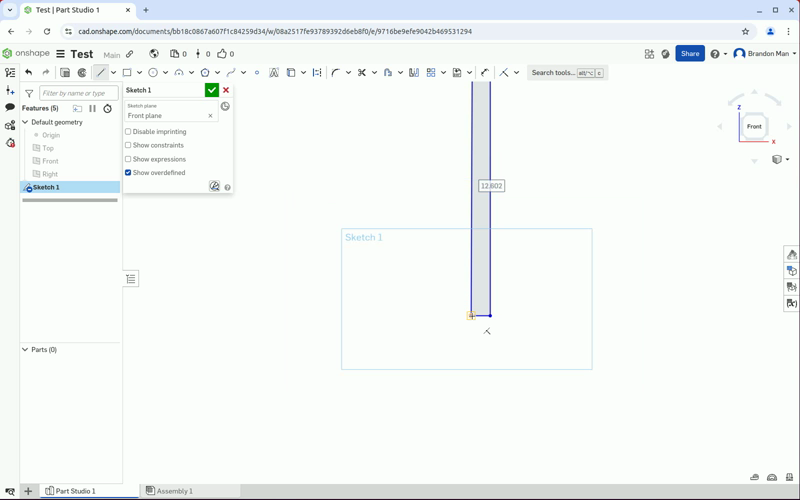
scroll(-6)
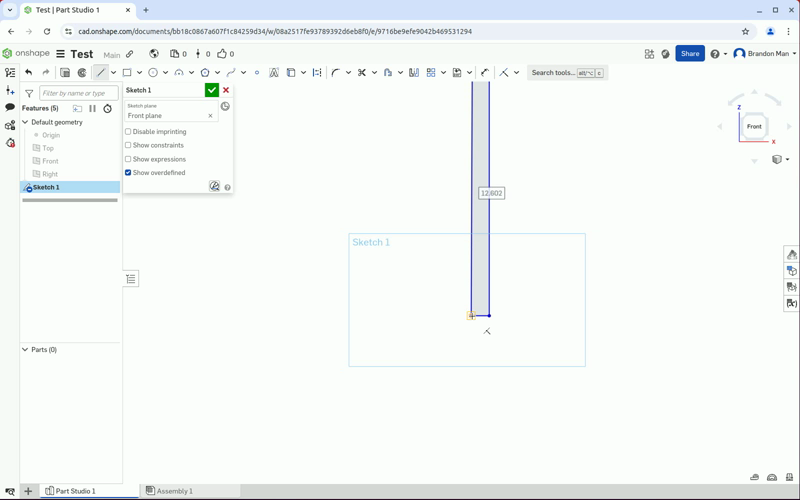
scroll(-6)
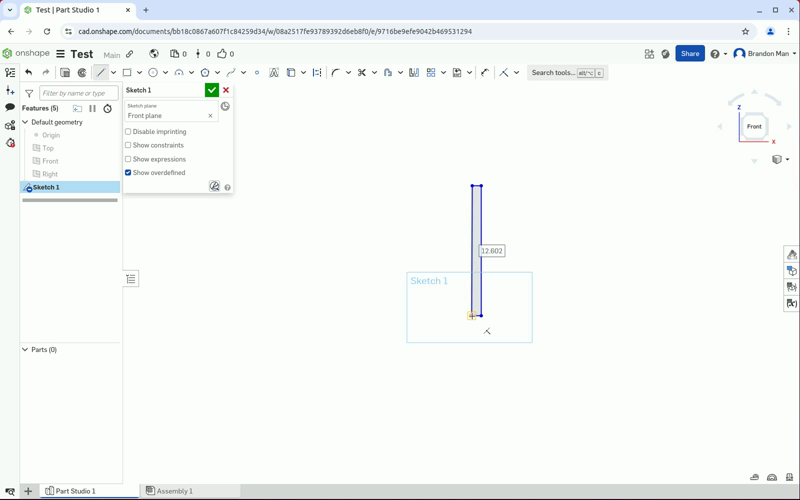
scroll(-6)
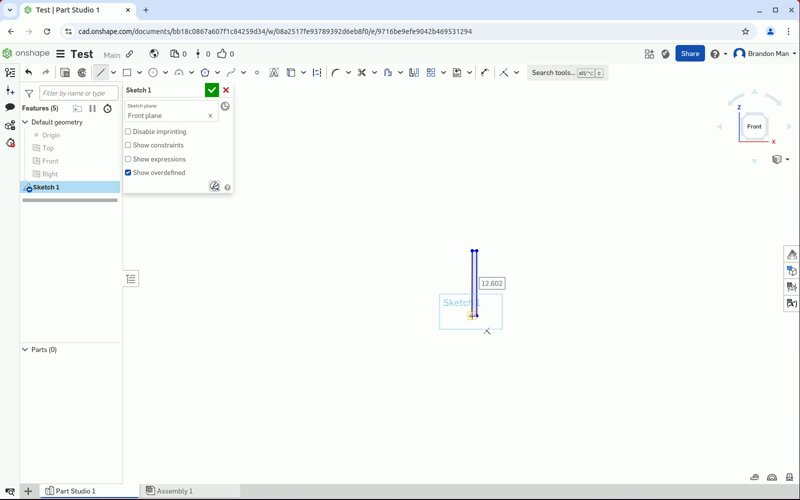
key(esc)
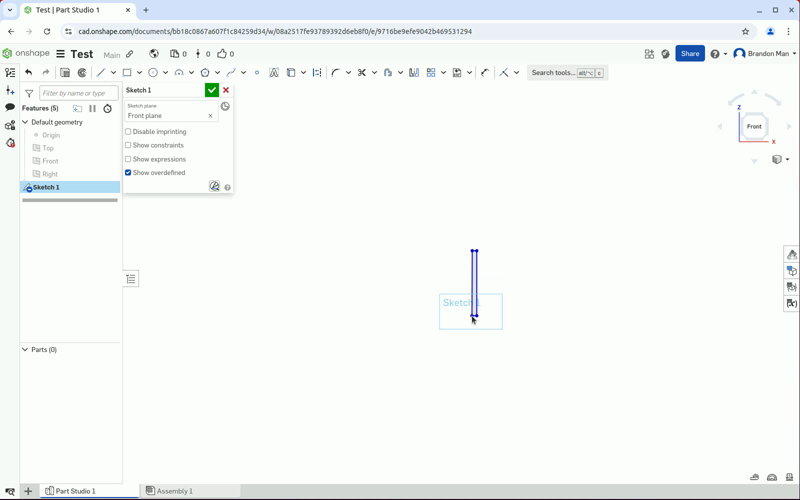
mouse_move(476, 252)
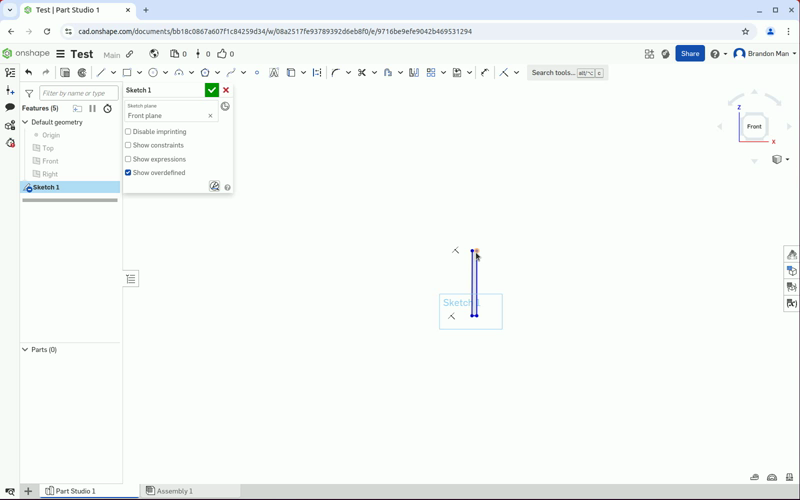
scroll(6)
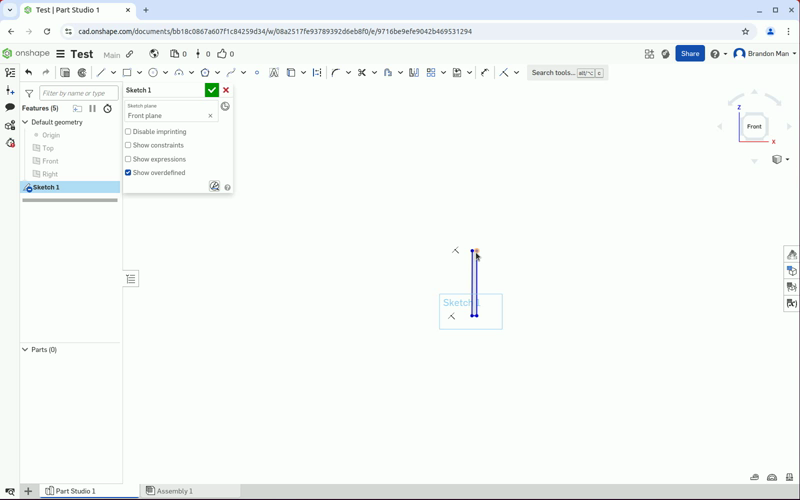
scroll(6)
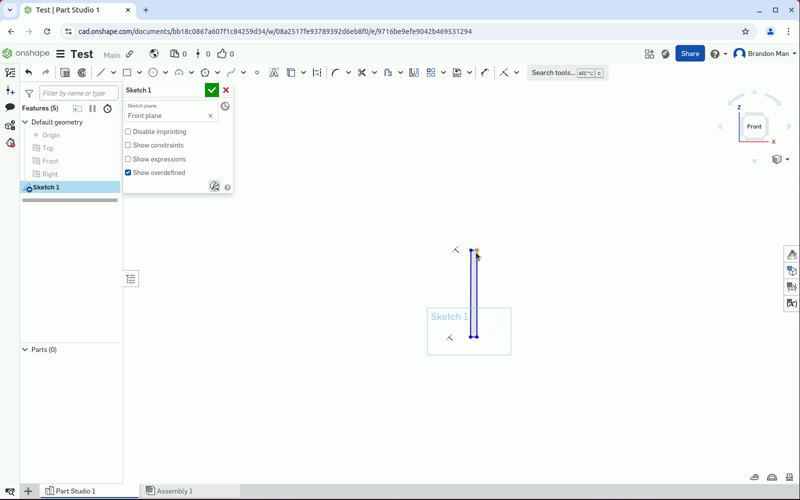
scroll(6)
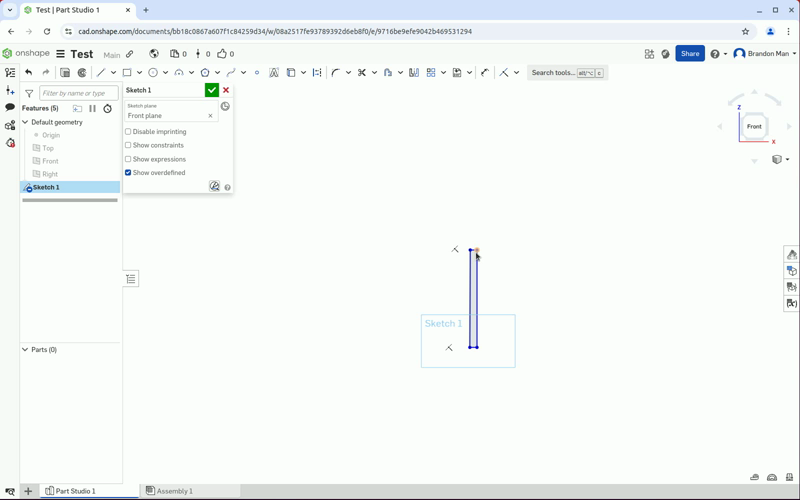
scroll(6)
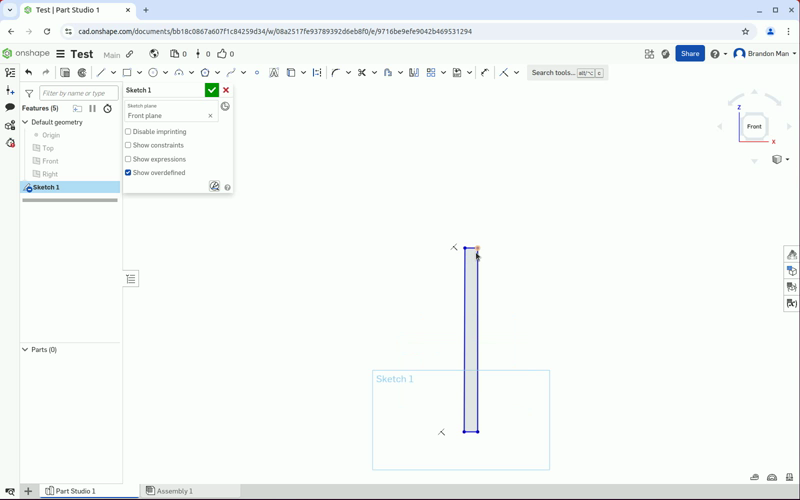
scroll(6)
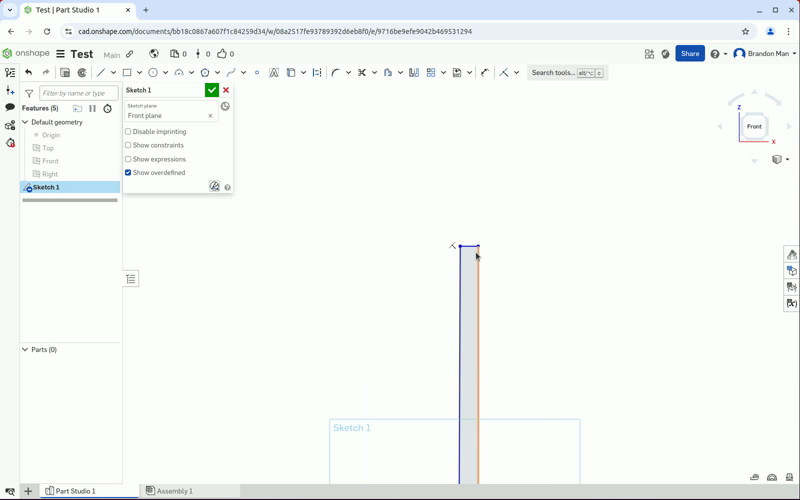
scroll(6)
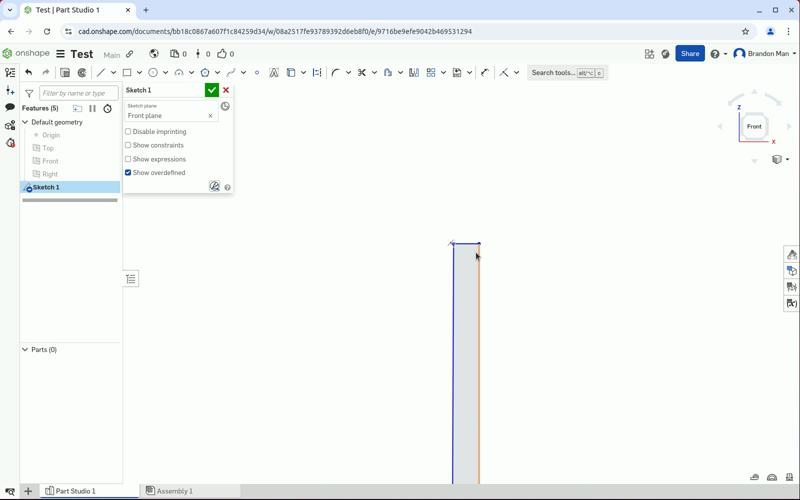
scroll(6)
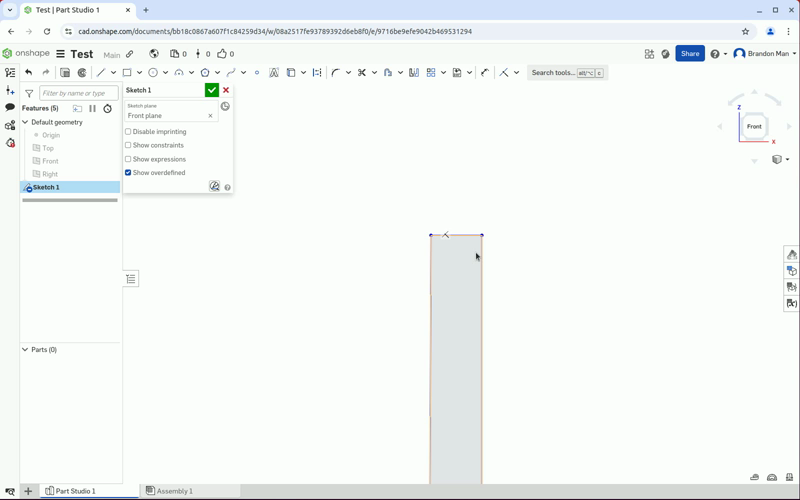
click(476, 252)
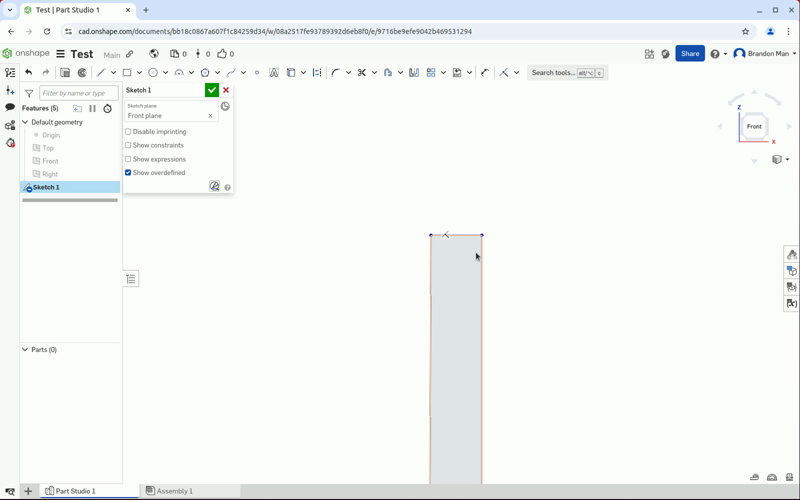
scroll(-6)
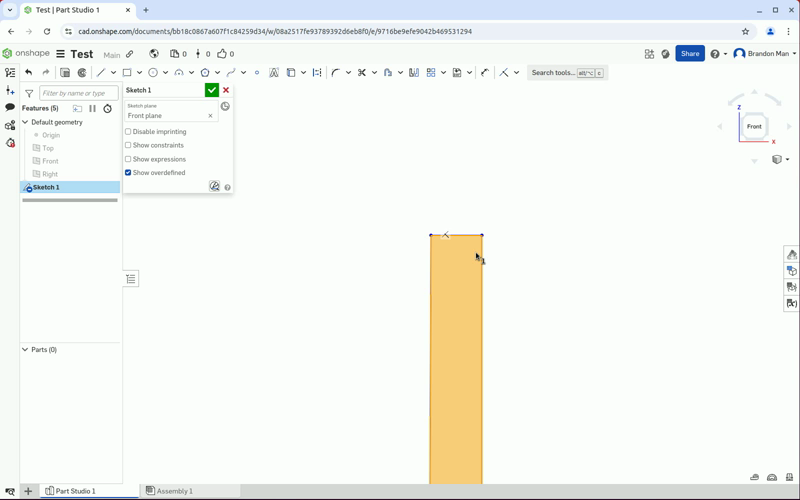
scroll(-6)
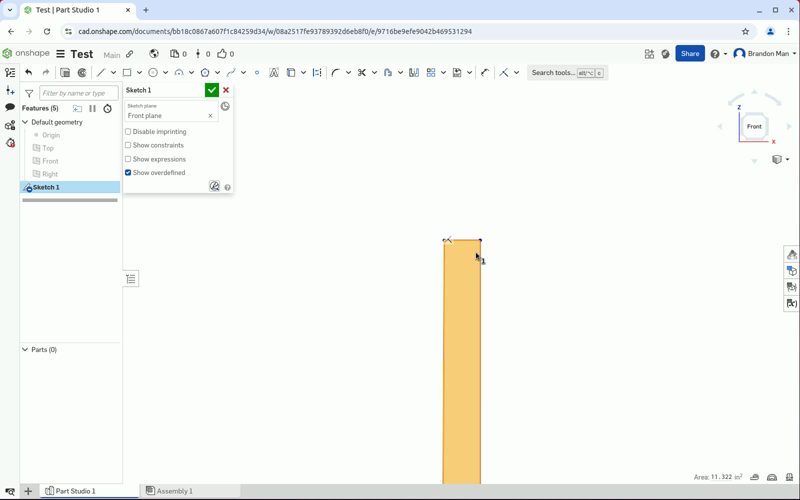
scroll(-6)
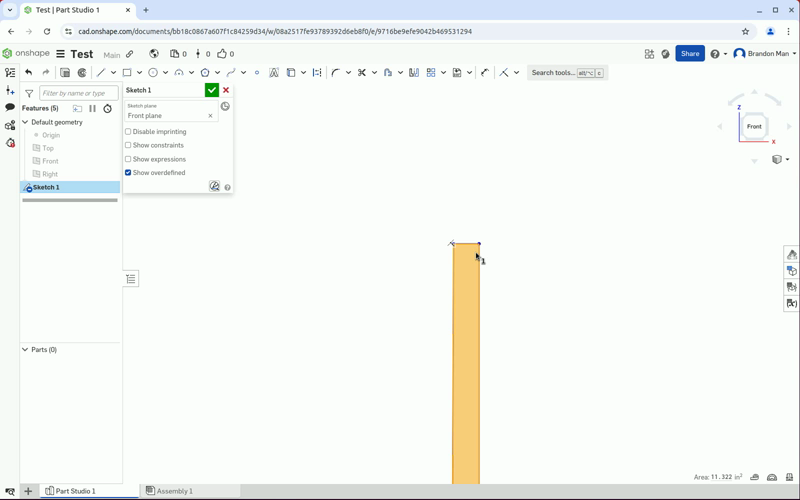
scroll(-6)
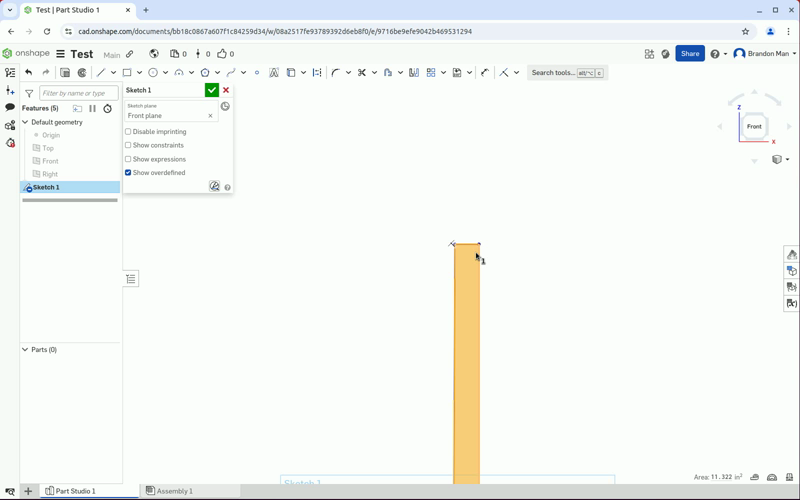
scroll(-6)
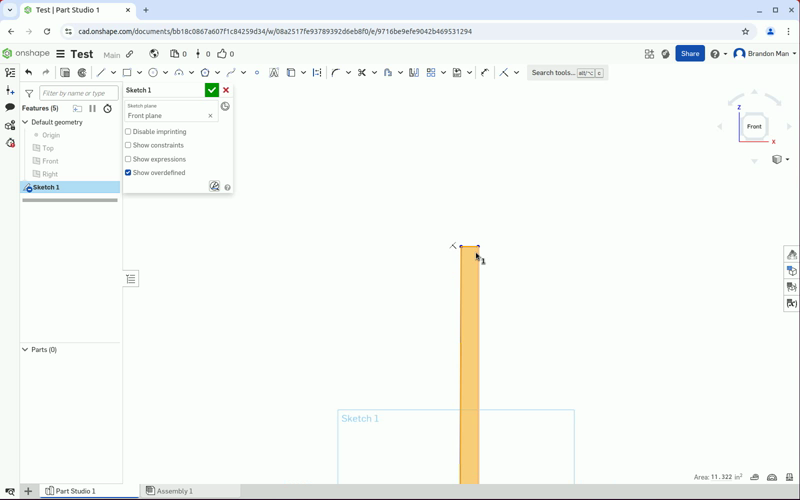
scroll(-6)
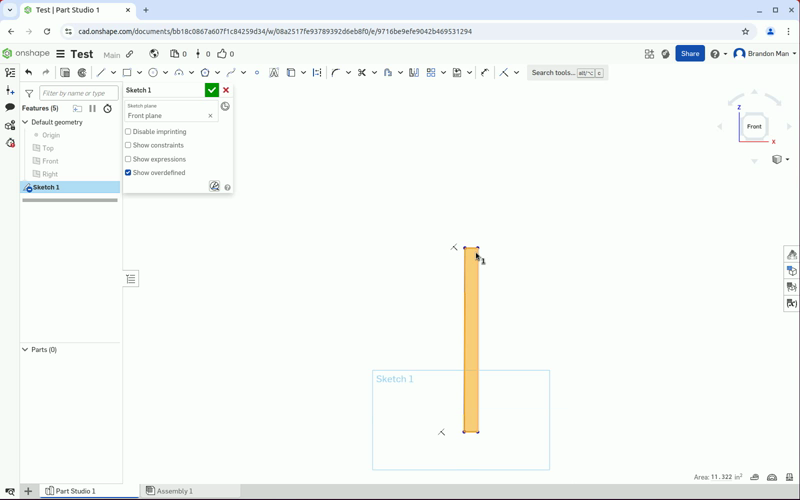
scroll(-6)
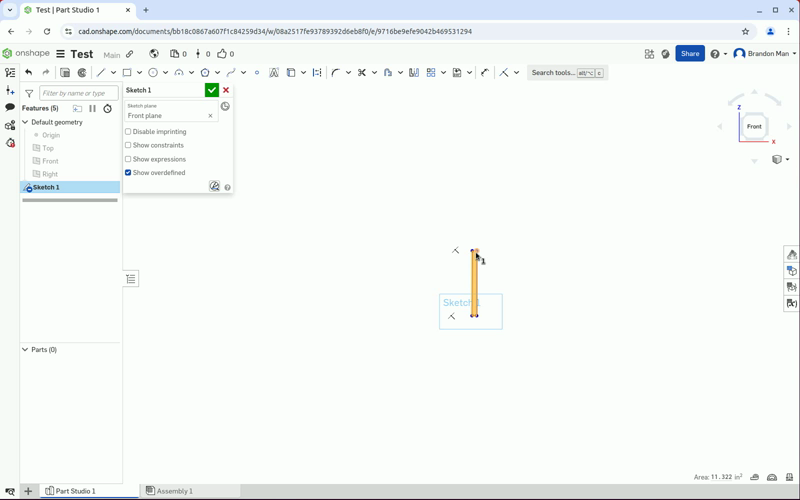
mouse_move(73, 352)
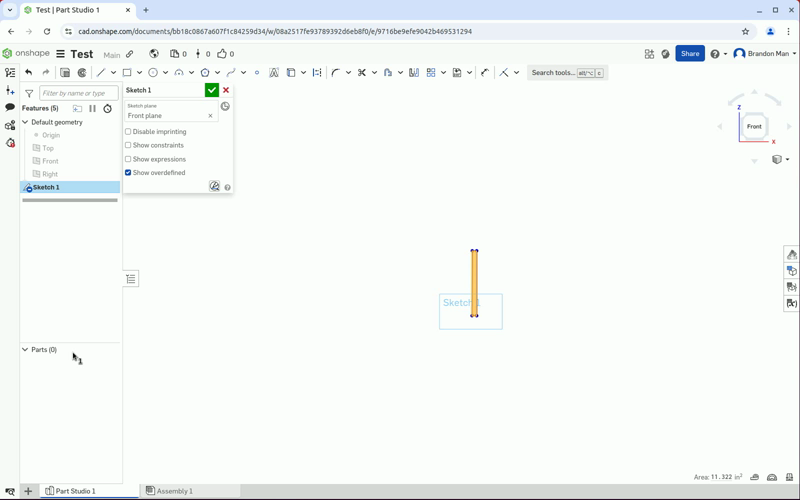
key(shift+y)
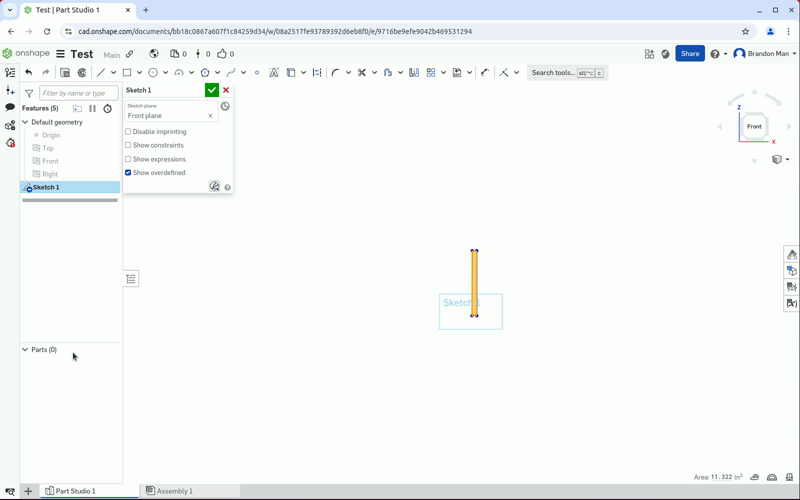
key(shift+e)
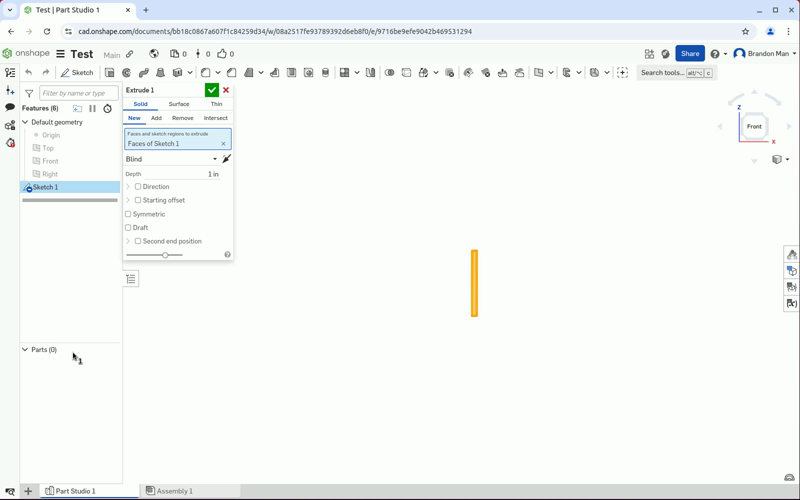
mouse_move(143, 106)
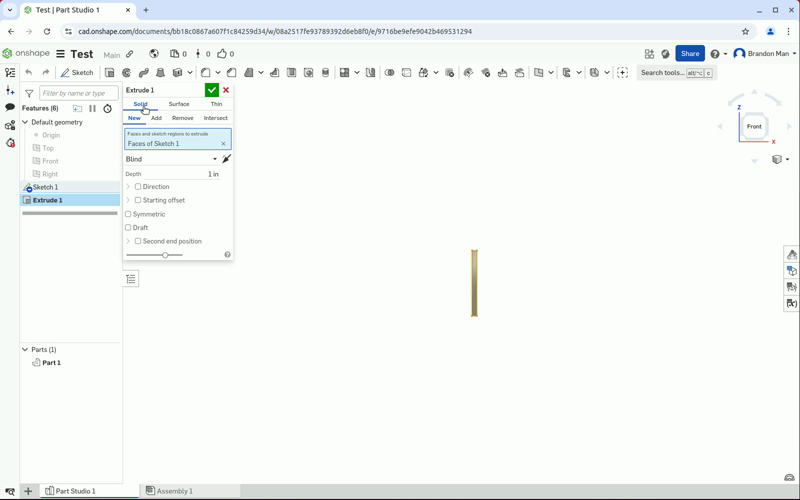
click(143, 106)
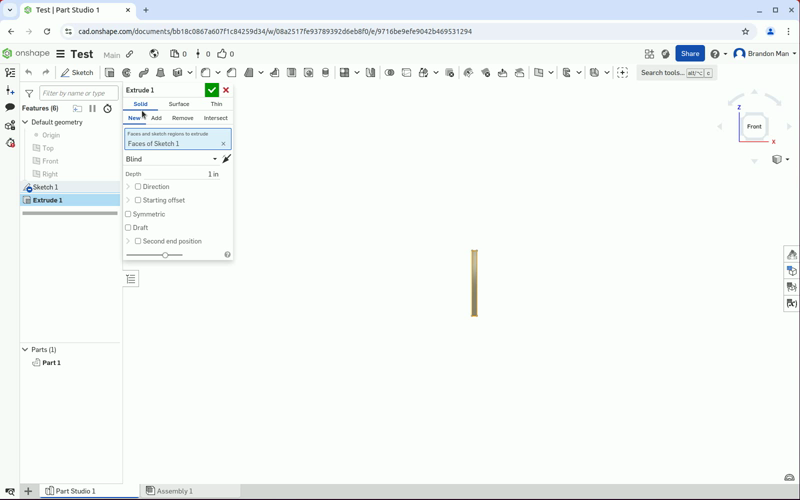
mouse_move(137, 120)
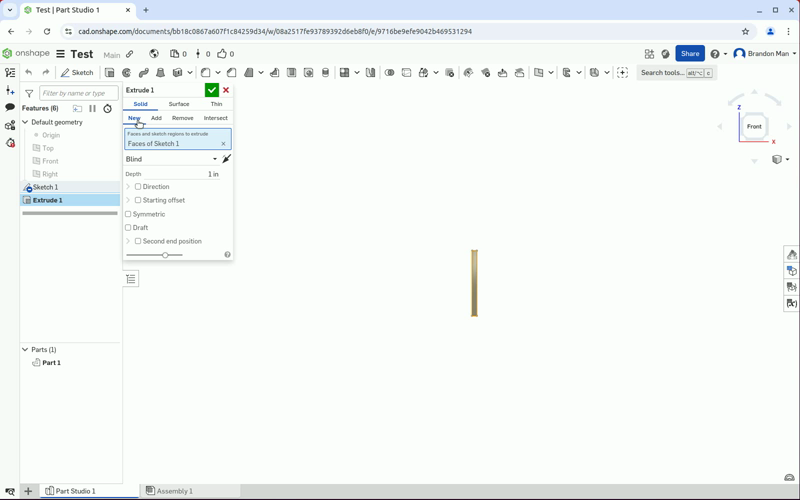
click(137, 120)
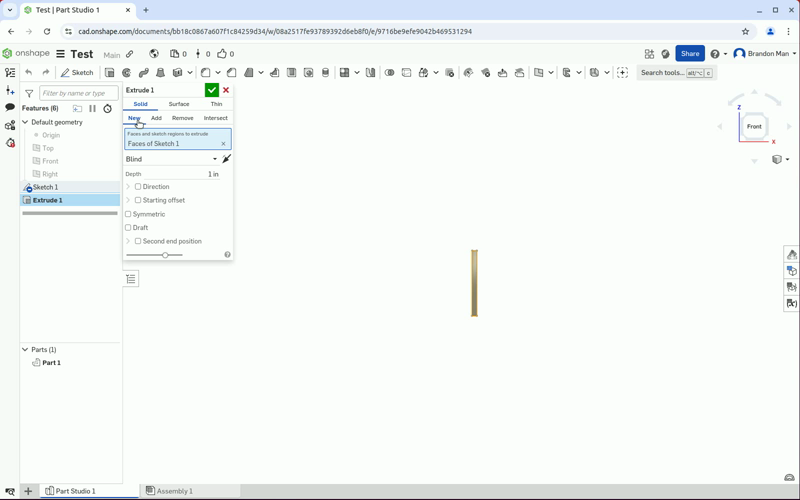
key(tab, 4)
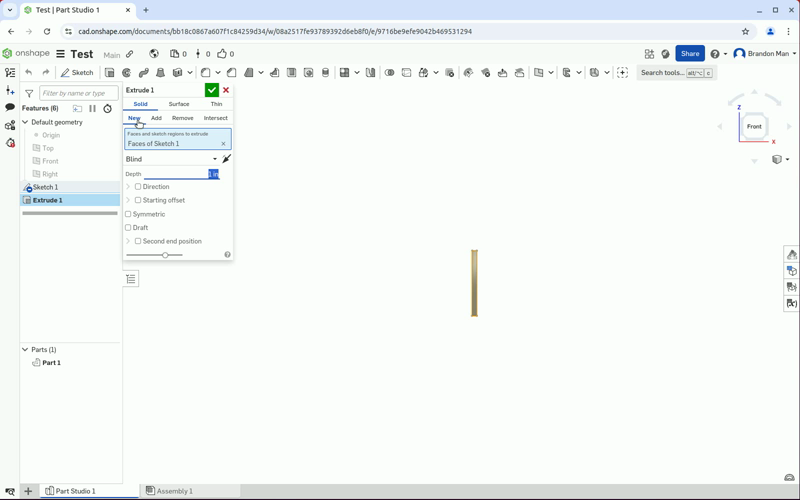
text(-0.241)
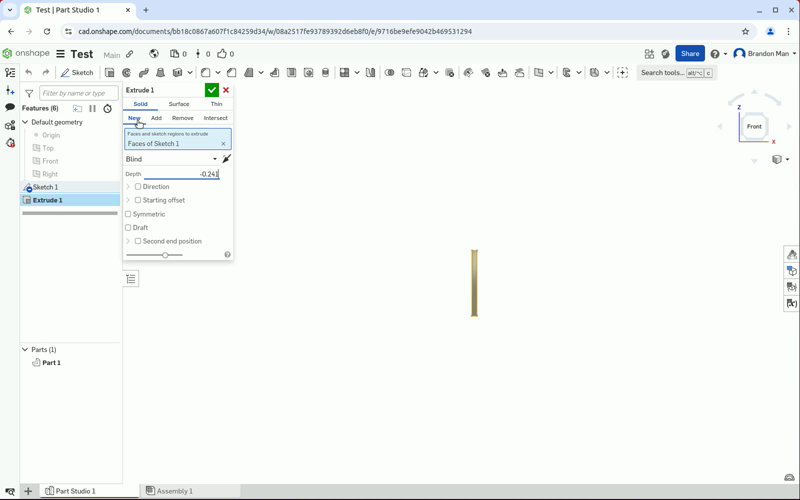
key(enter)
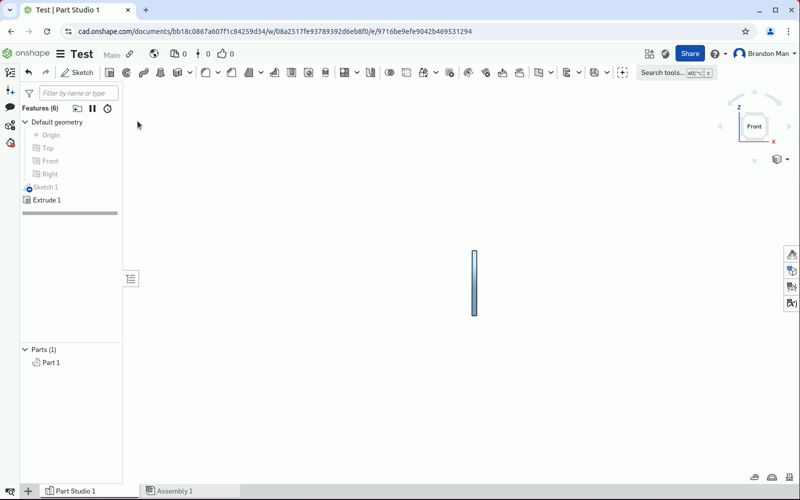
key(shift+h)
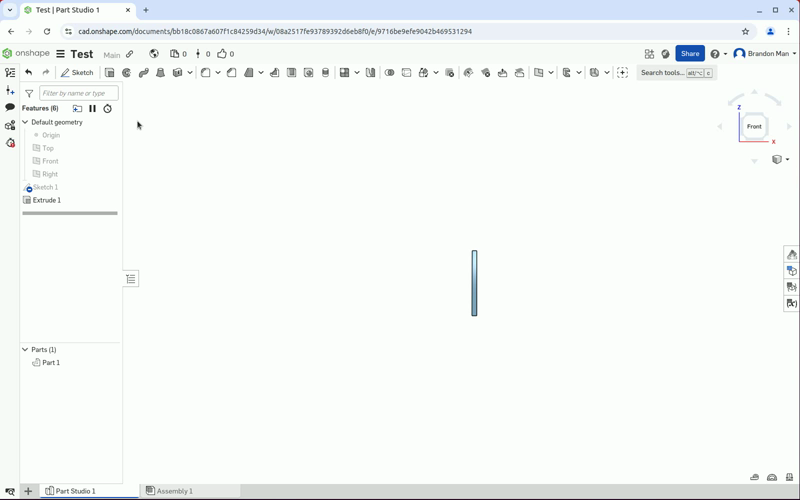
key(shift+h)
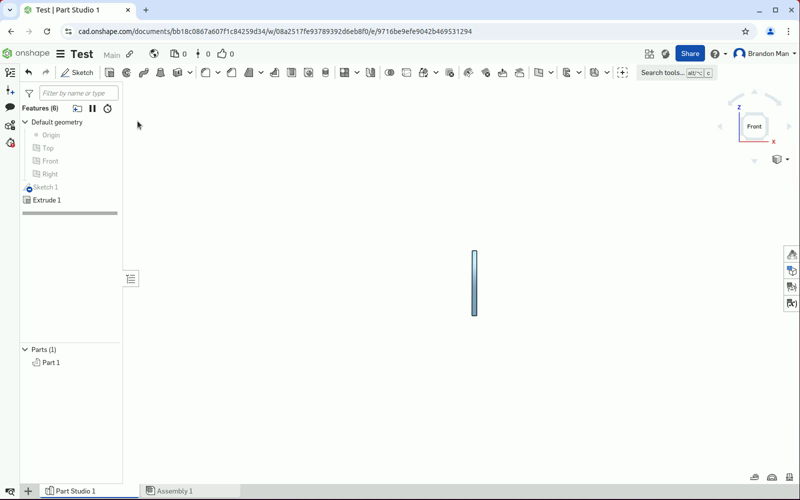
mouse_move(73, 189)
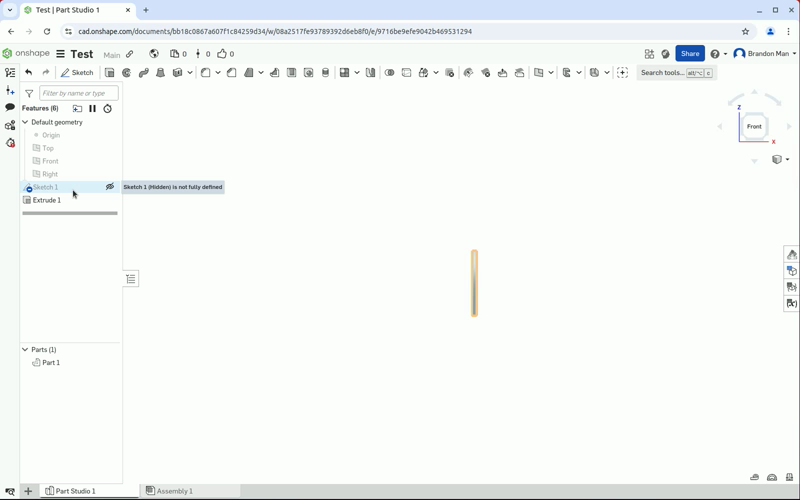
click(73, 189)
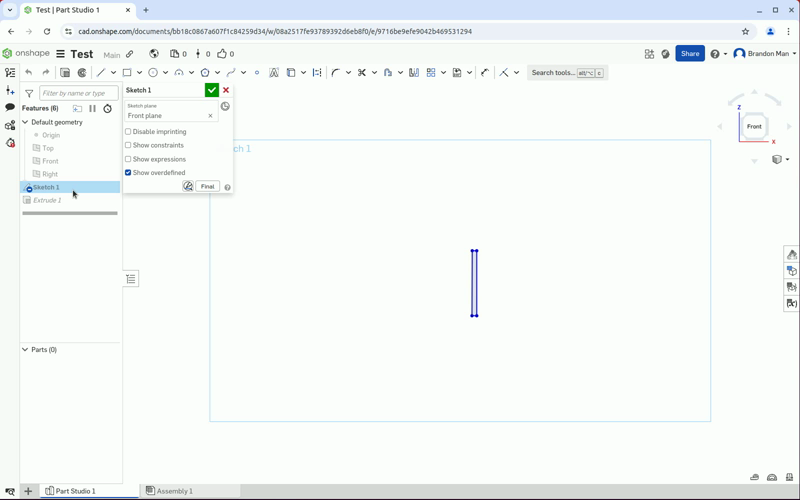
mouse_move(229, 92)
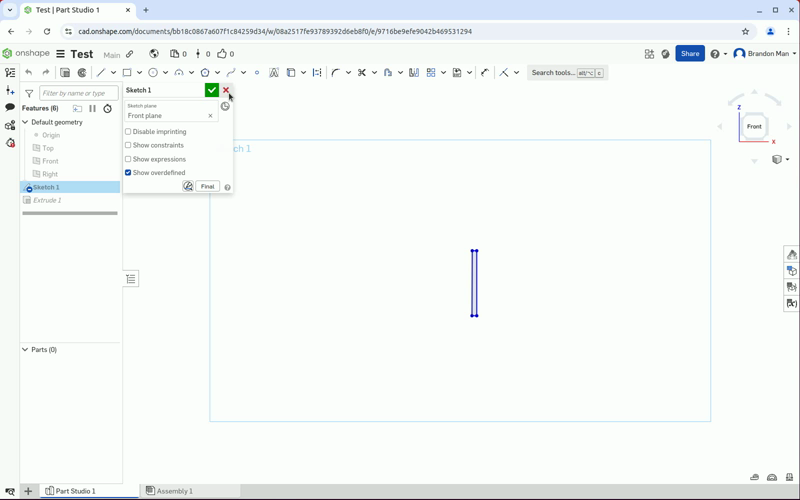
click(229, 92)
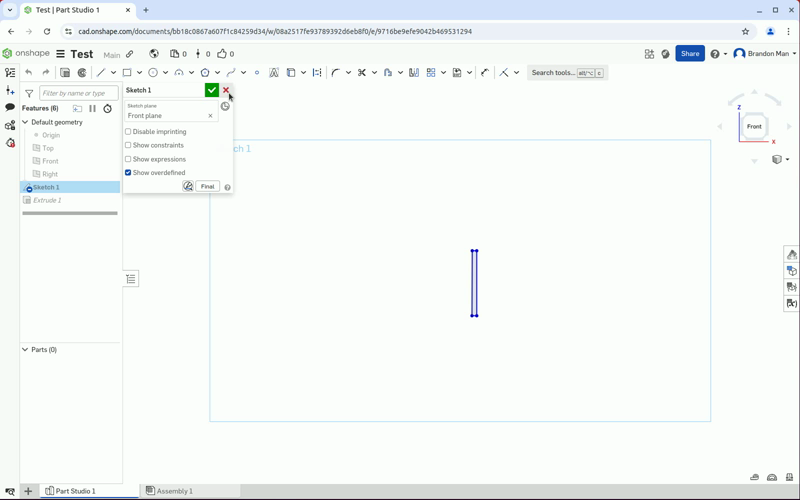
key(shift+s)
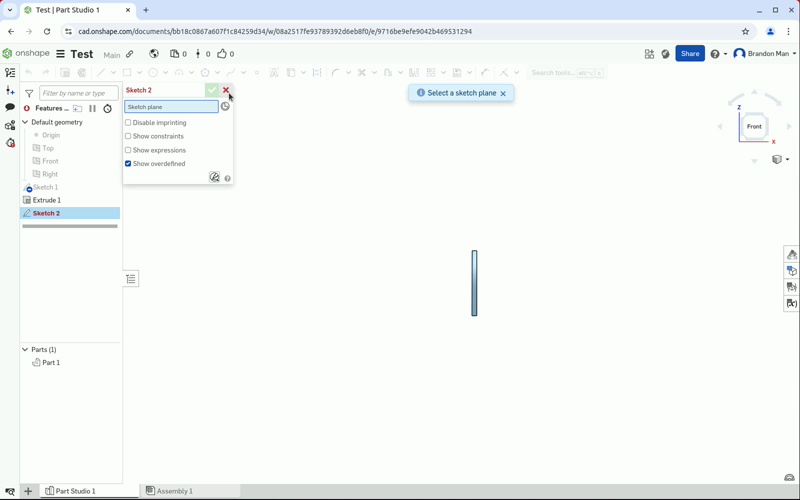
mouse_move(73, 163)
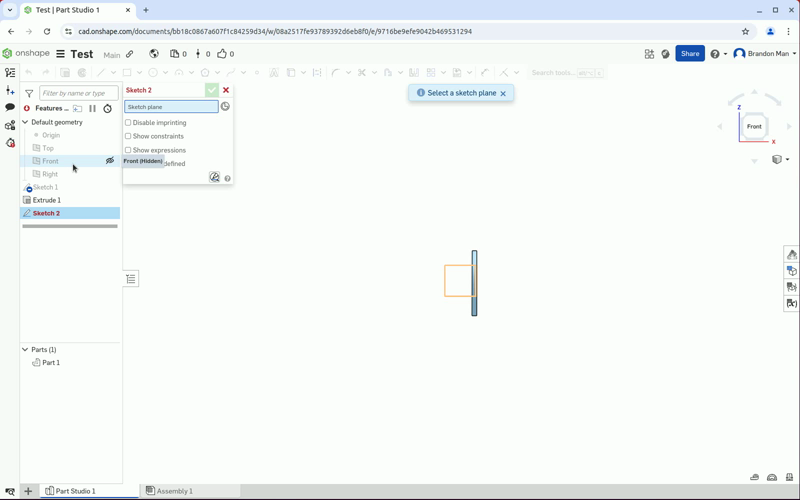
click(73, 163)
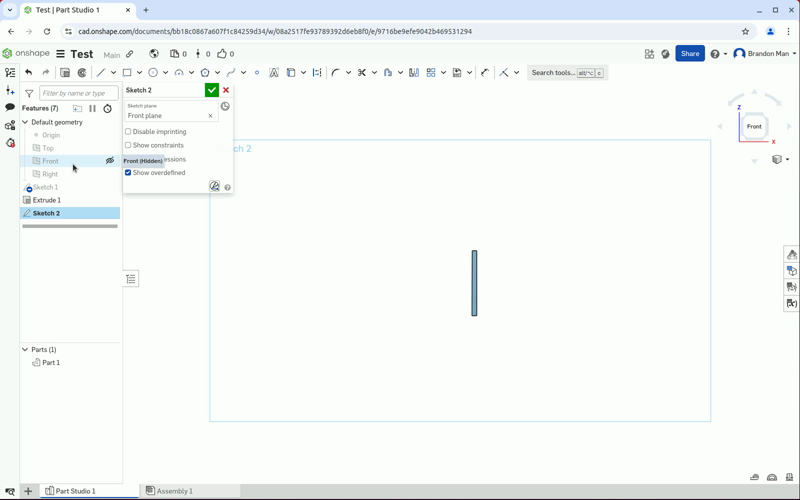
mouse_move(73, 352)
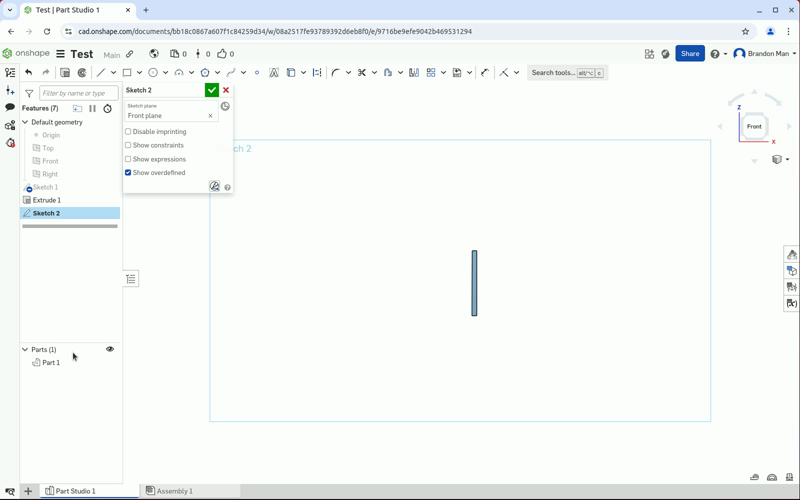
key(y)
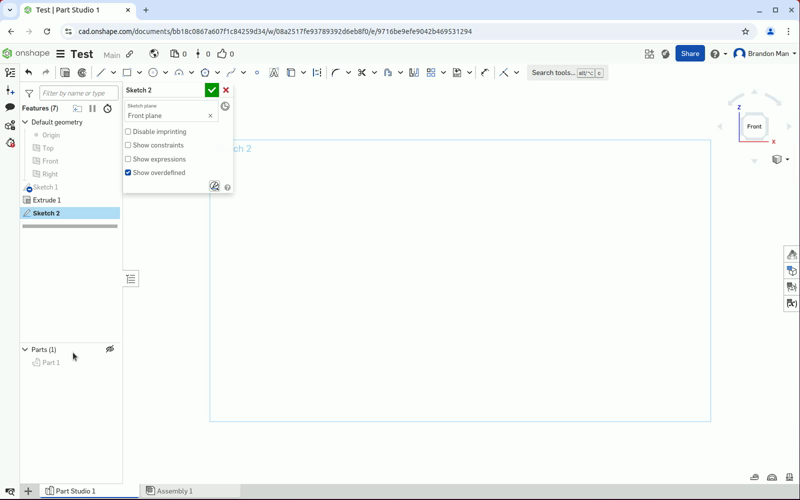
key(l)
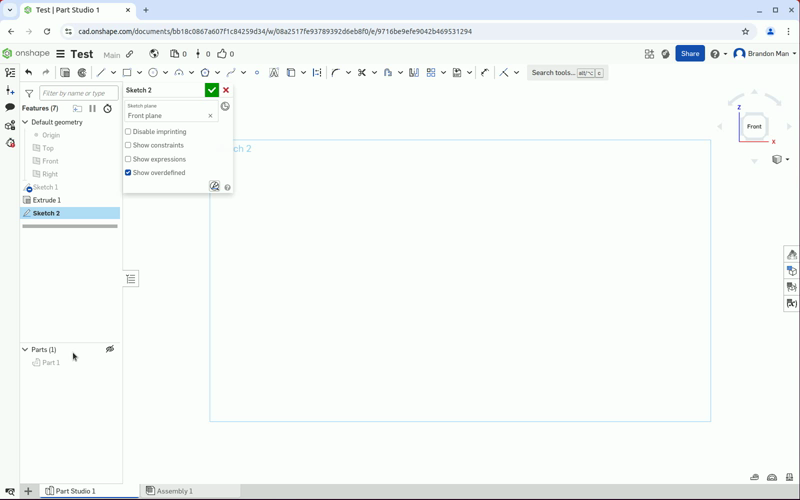
key_down(shift)
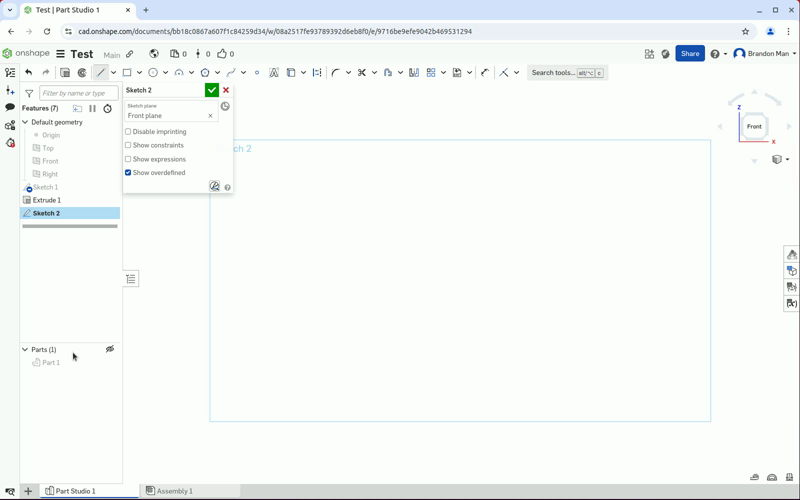
mouse_move(526, 315)
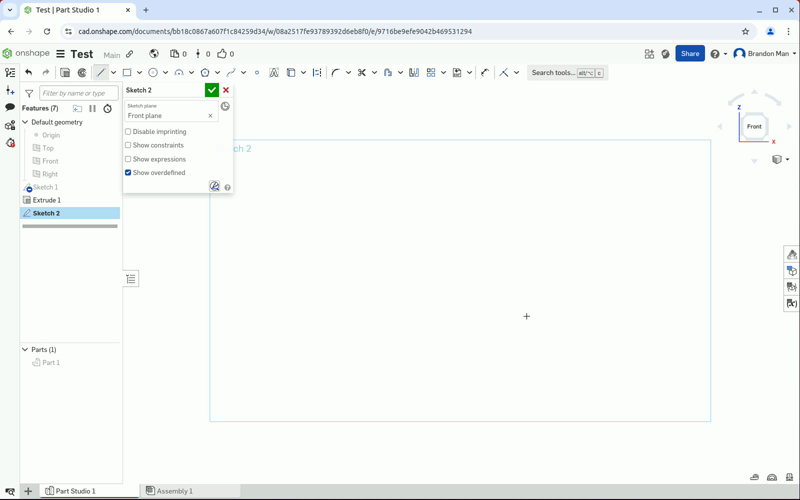
click(526, 315)
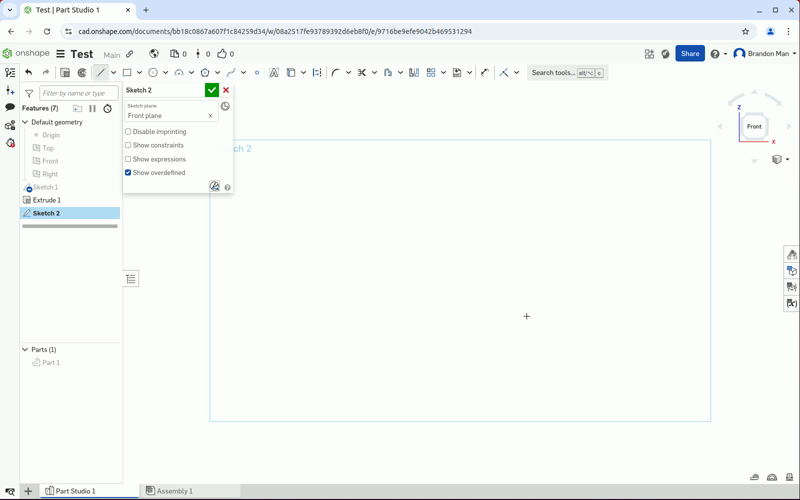
key_up(shift)
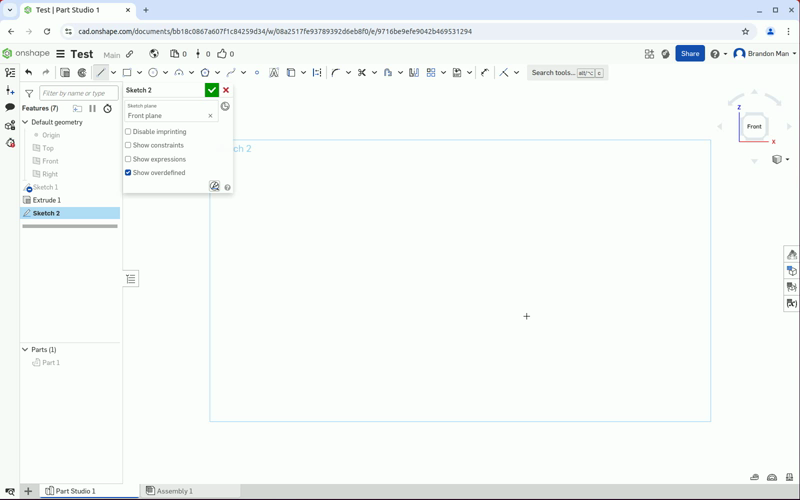
key_down(shift)
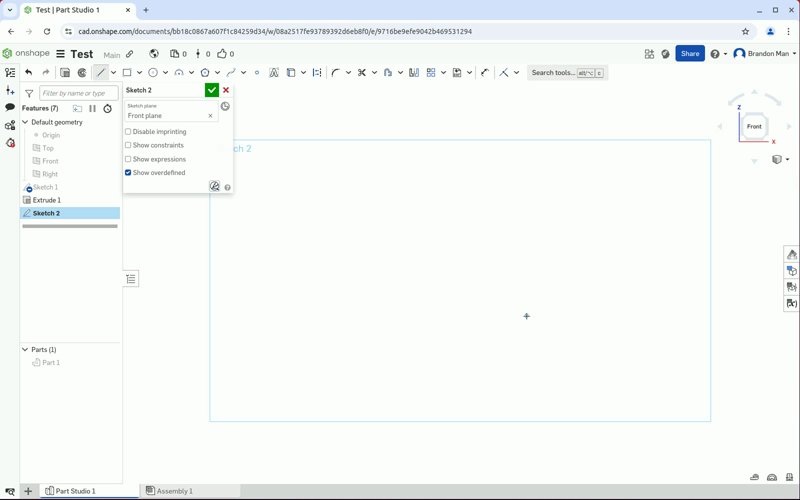
mouse_move(556, 315)
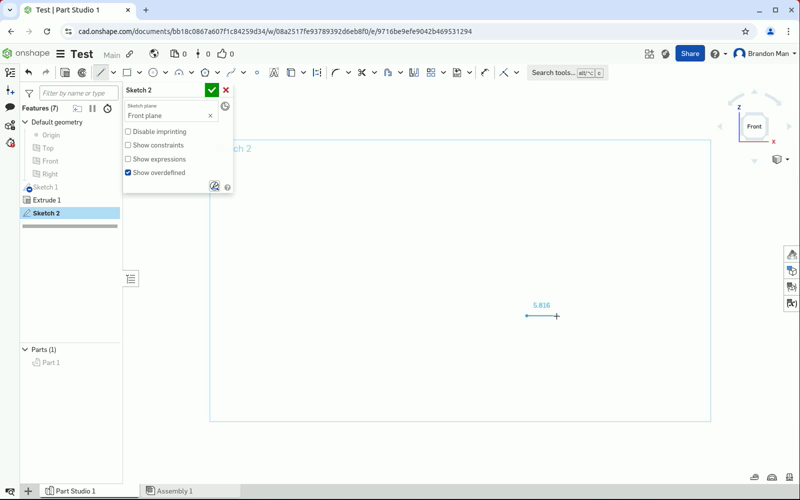
mouse_move(530, 315)
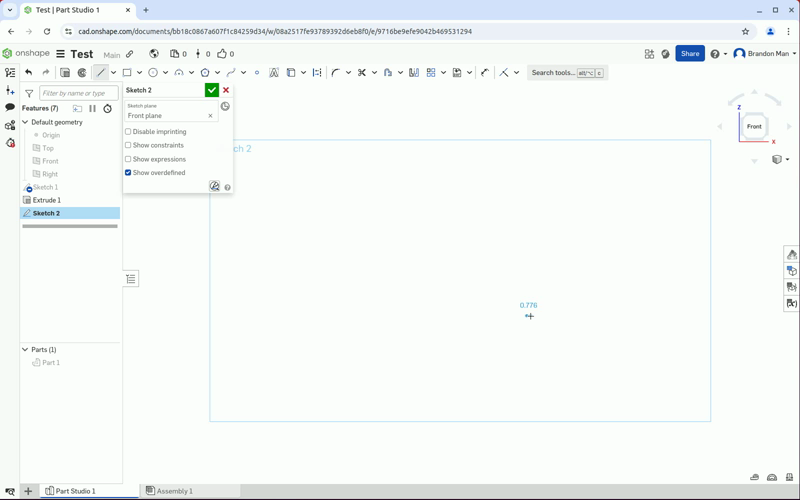
scroll(6)
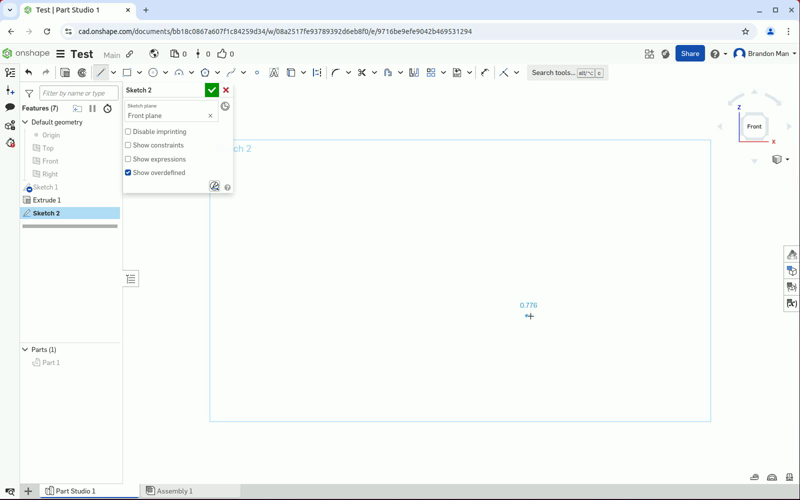
scroll(6)
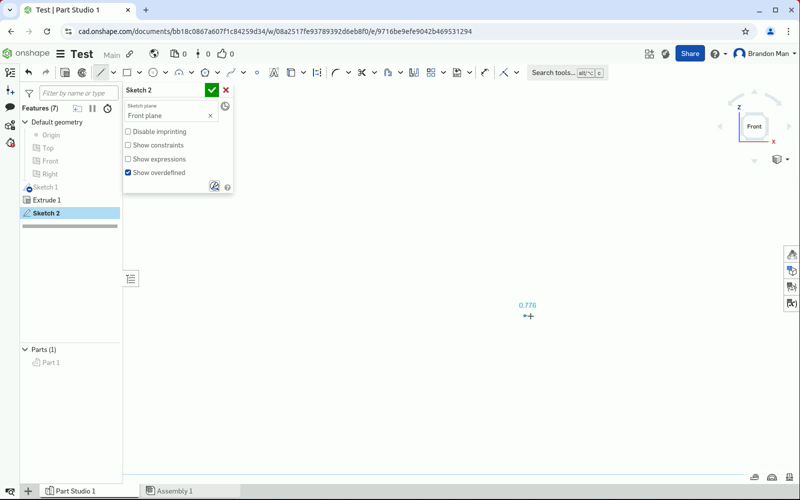
scroll(6)
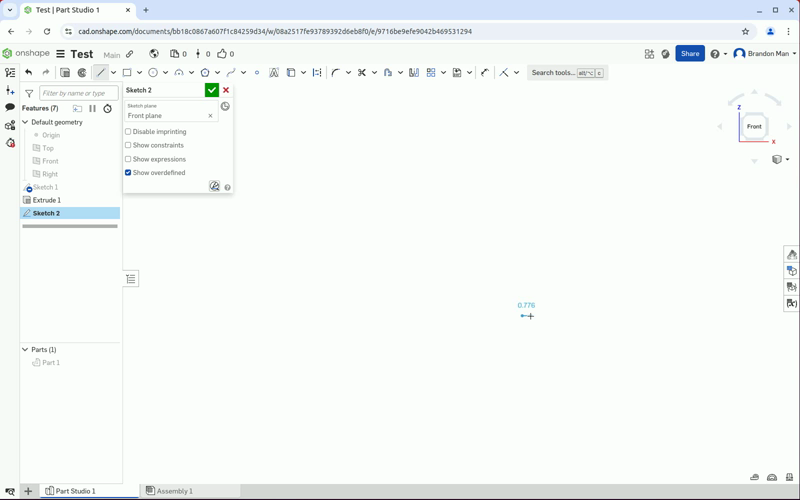
scroll(6)
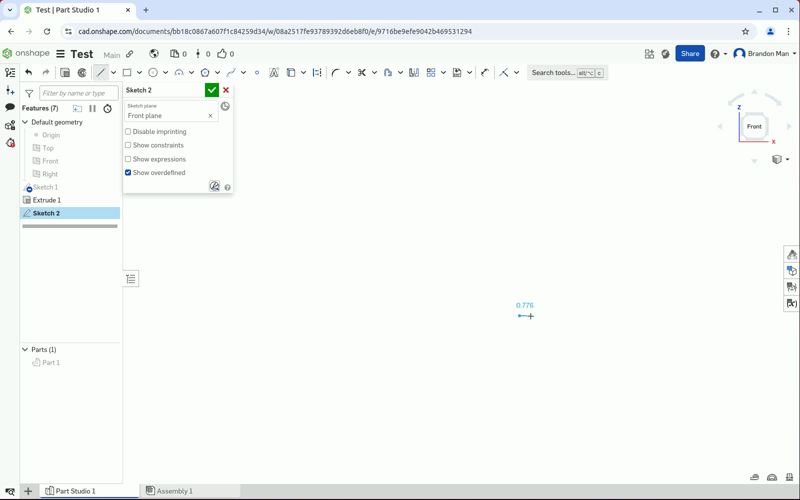
scroll(6)
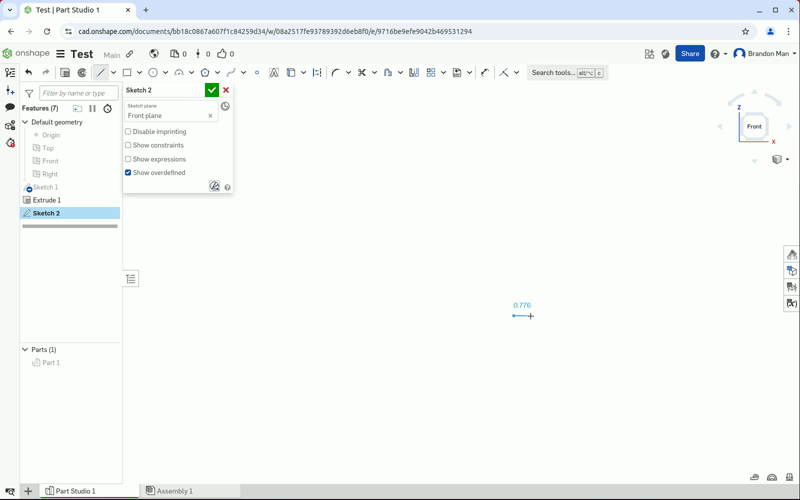
scroll(6)
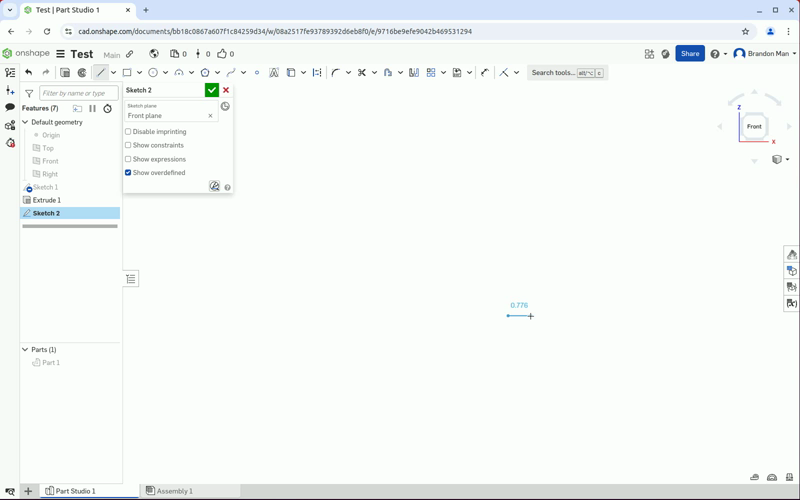
scroll(6)
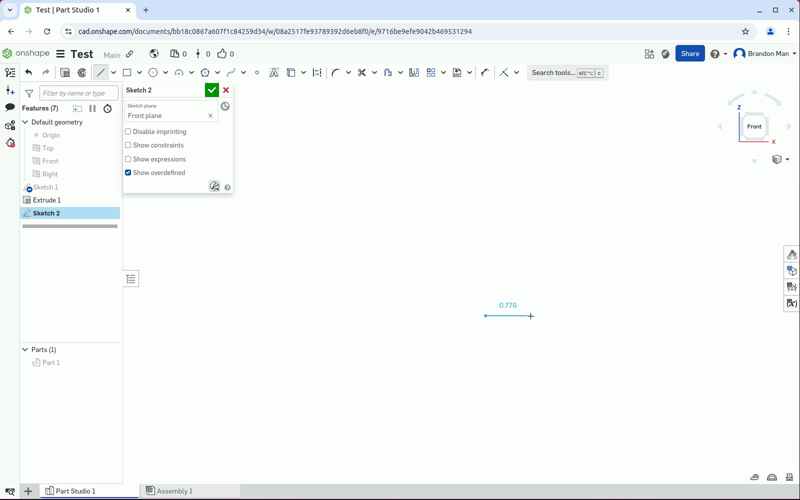
click(530, 315)
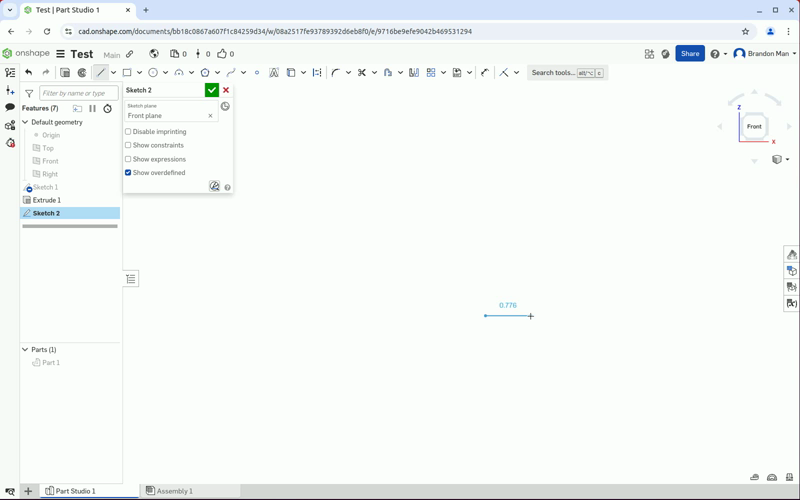
scroll(-6)
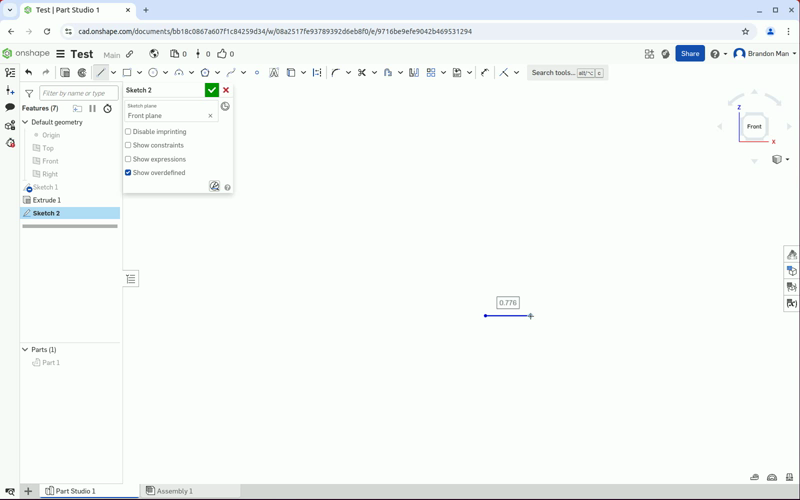
scroll(-6)
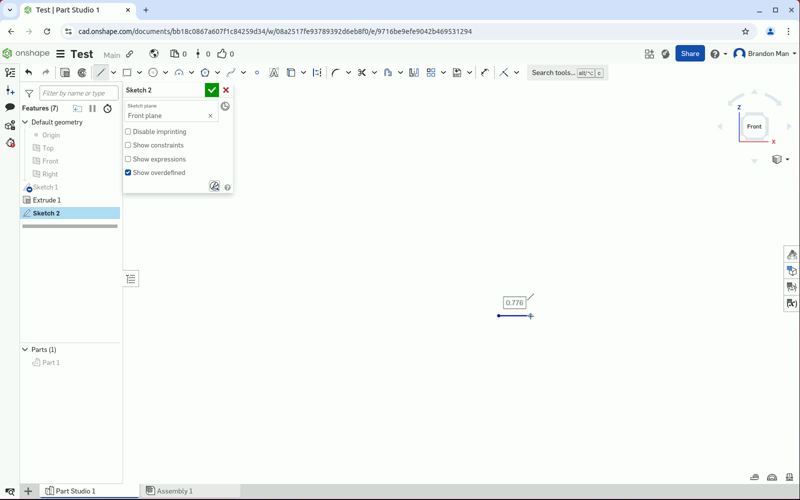
scroll(-6)
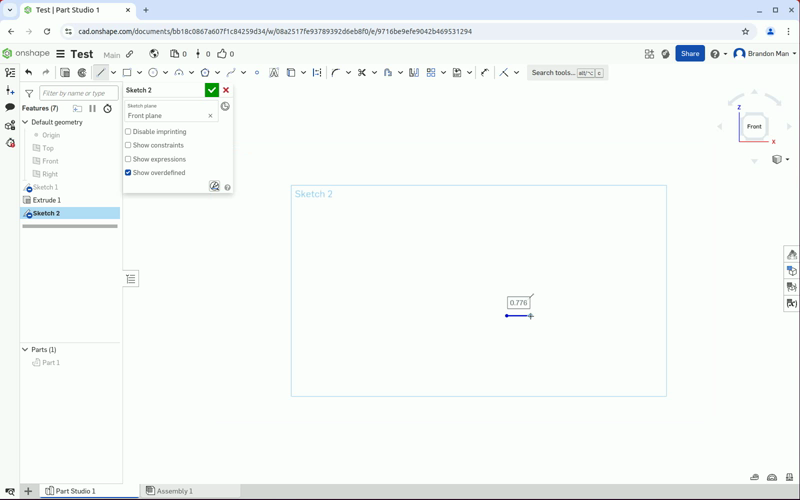
scroll(-6)
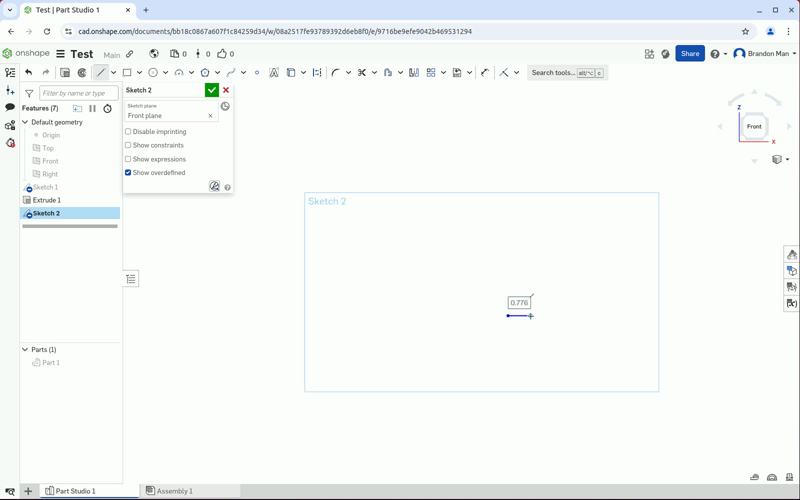
scroll(-6)
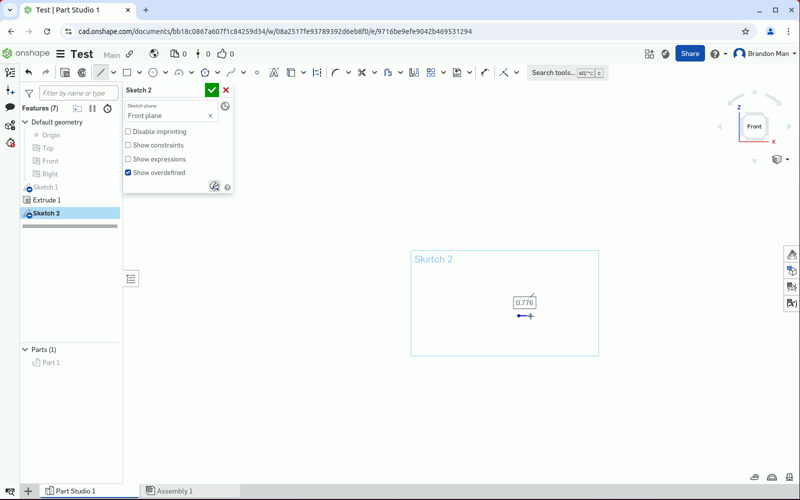
scroll(-6)
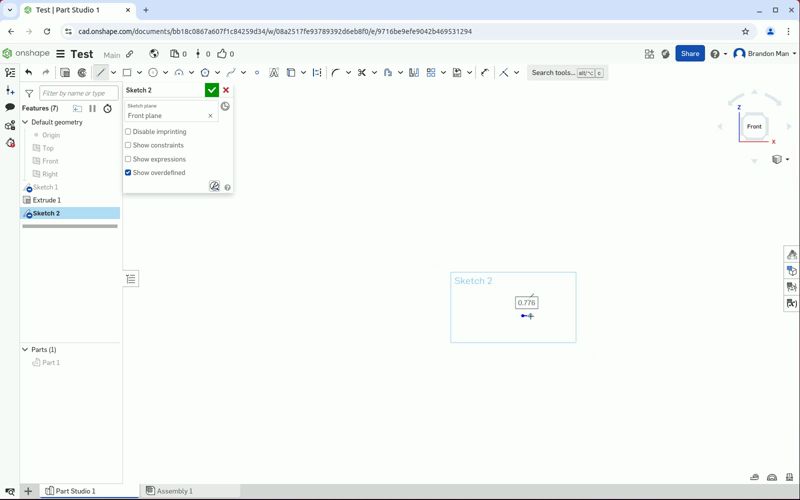
scroll(-6)
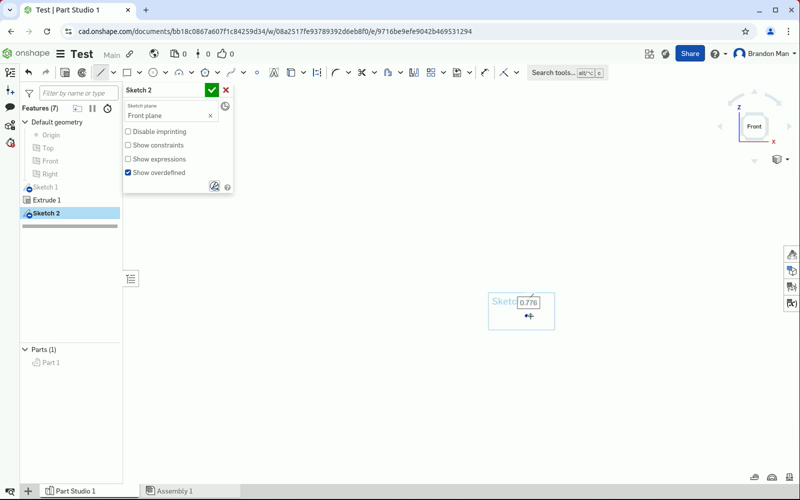
key_up(shift)
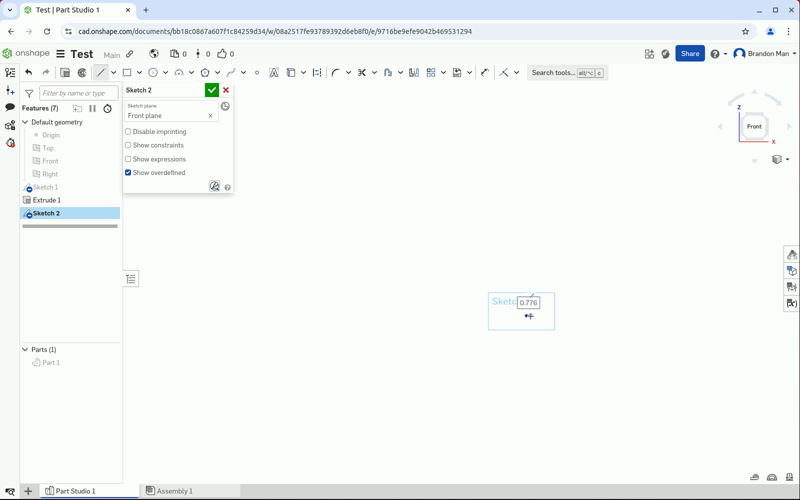
key_down(shift)
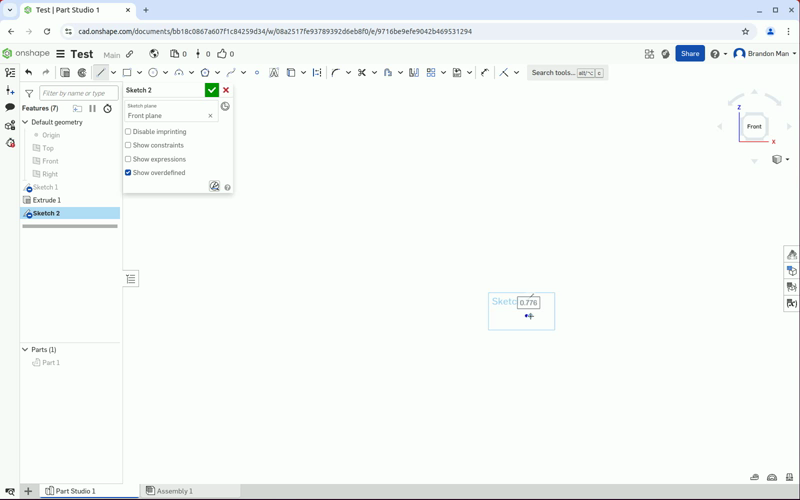
mouse_move(530, 250)
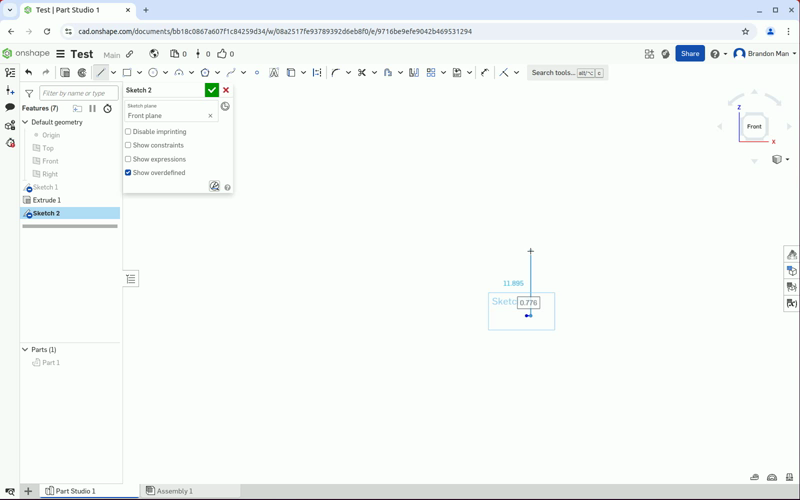
click(530, 250)
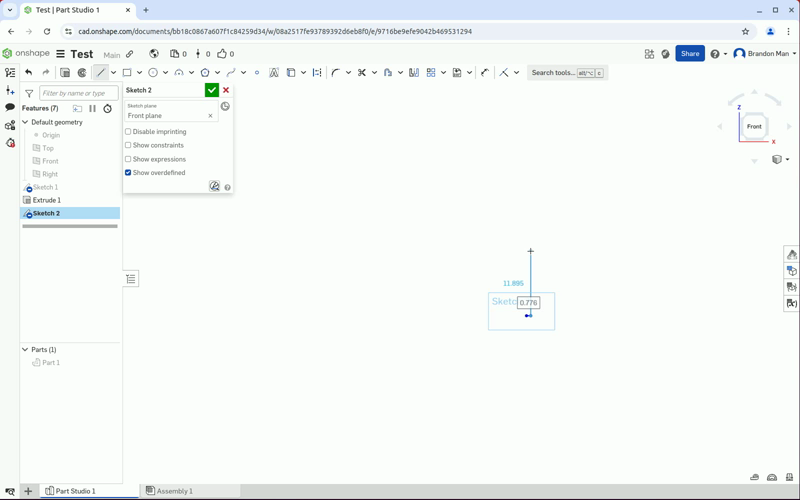
key_up(shift)
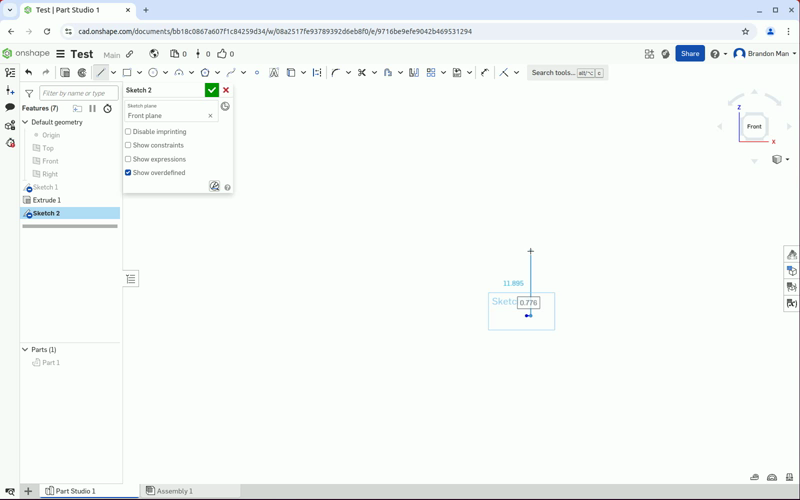
key_down(shift)
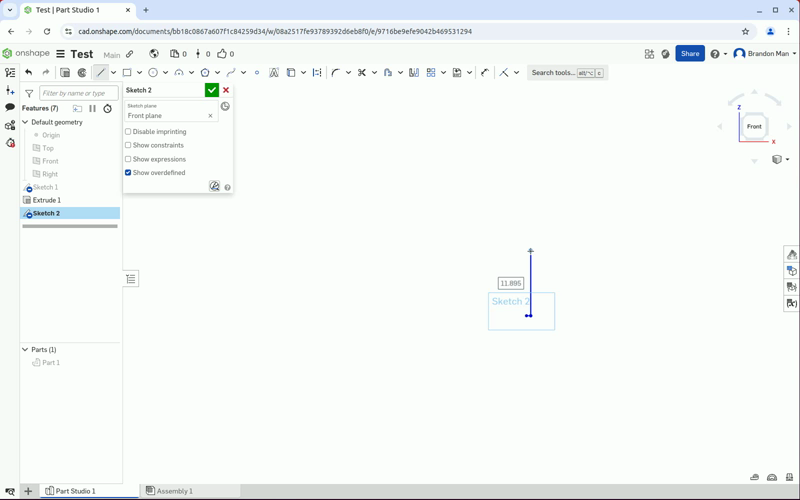
mouse_move(560, 250)
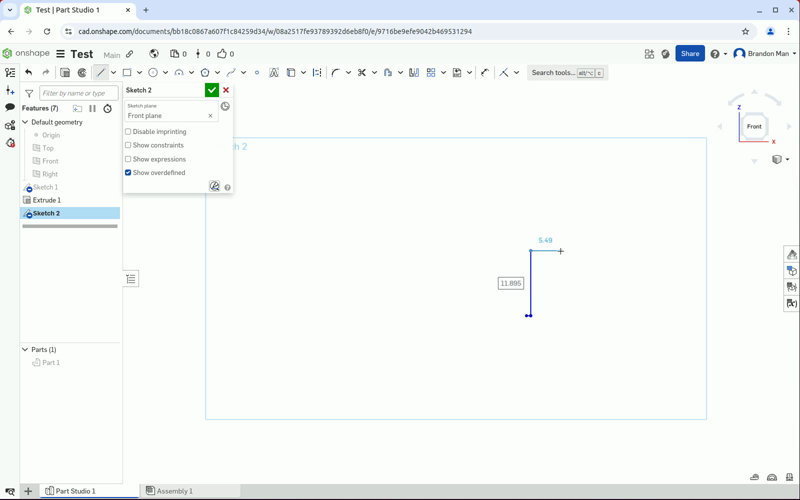
mouse_move(526, 250)
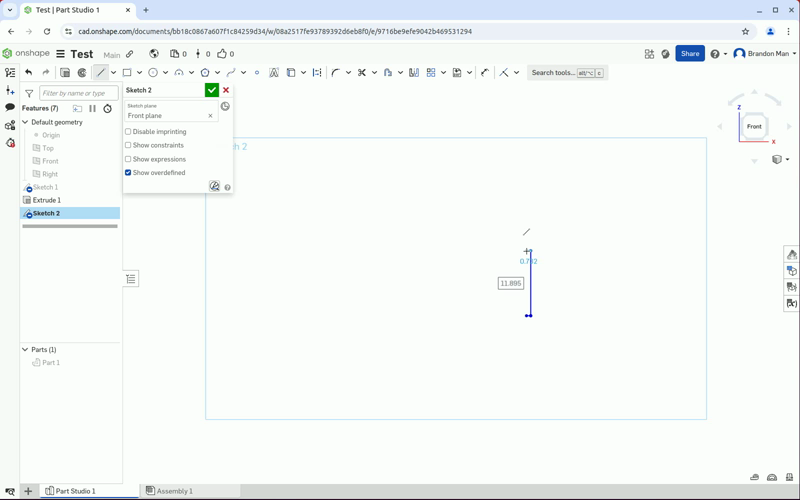
scroll(6)
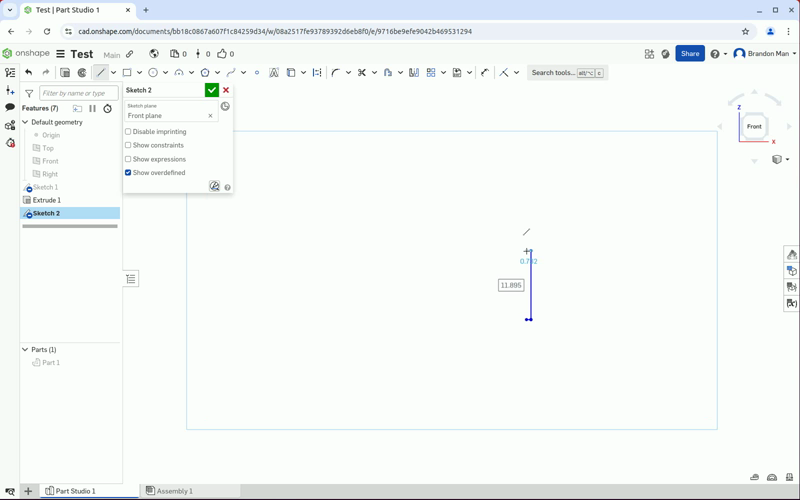
scroll(6)
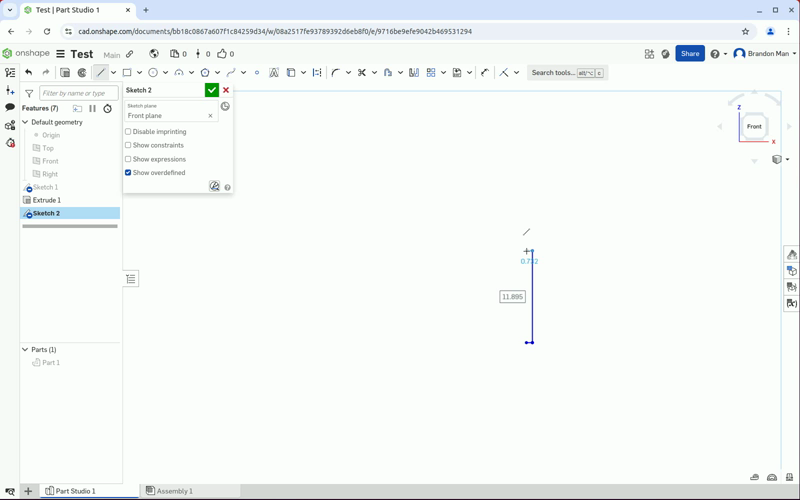
scroll(6)
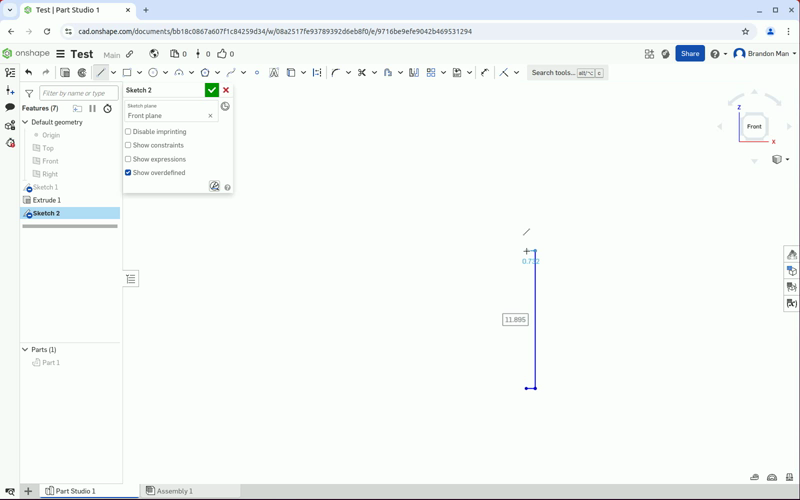
scroll(6)
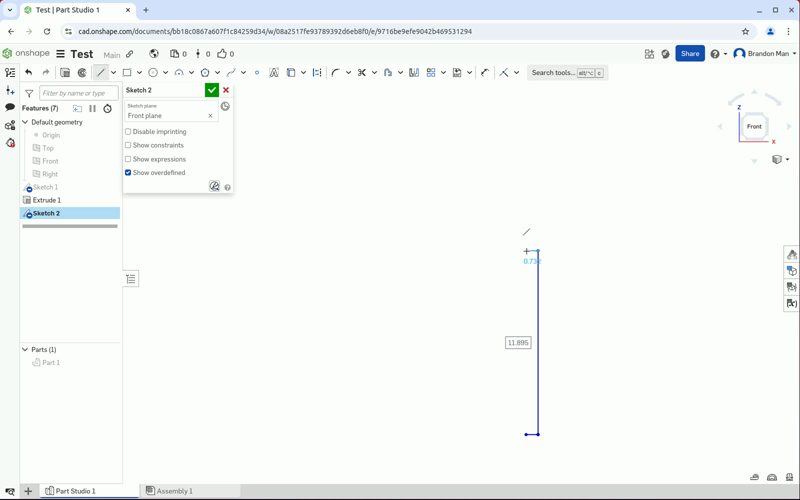
scroll(6)
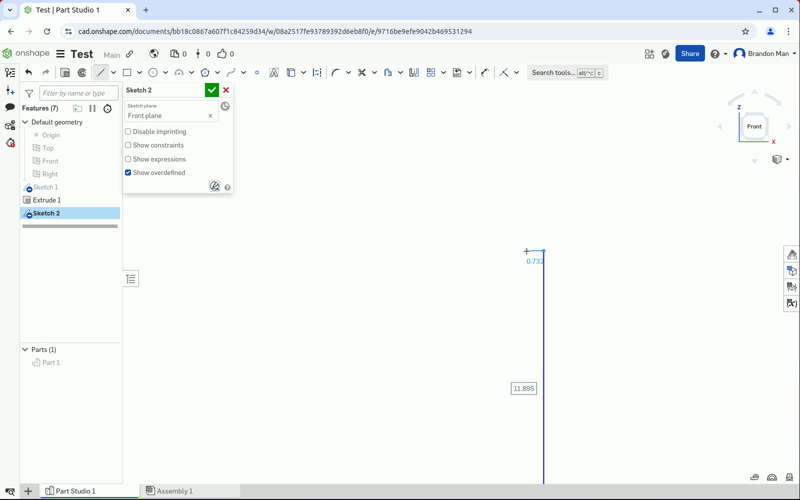
scroll(6)
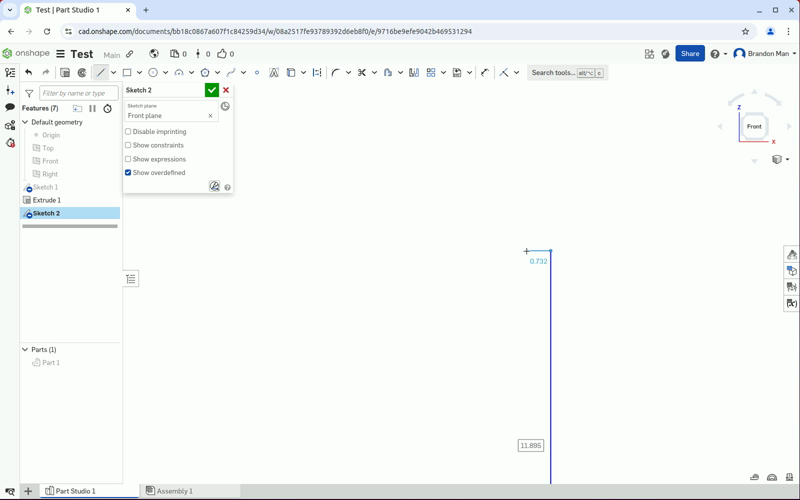
scroll(6)
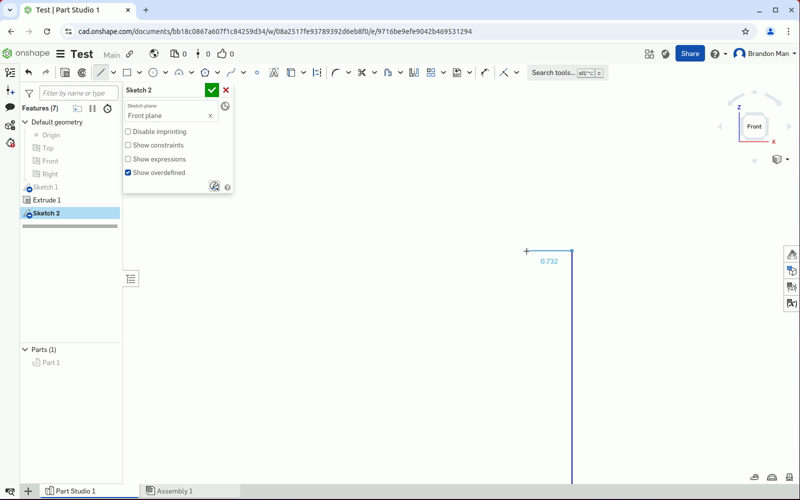
click(526, 250)
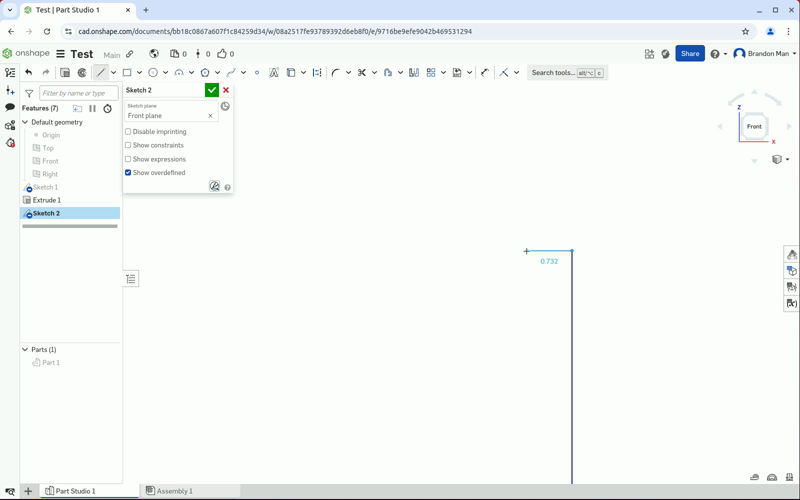
scroll(-6)
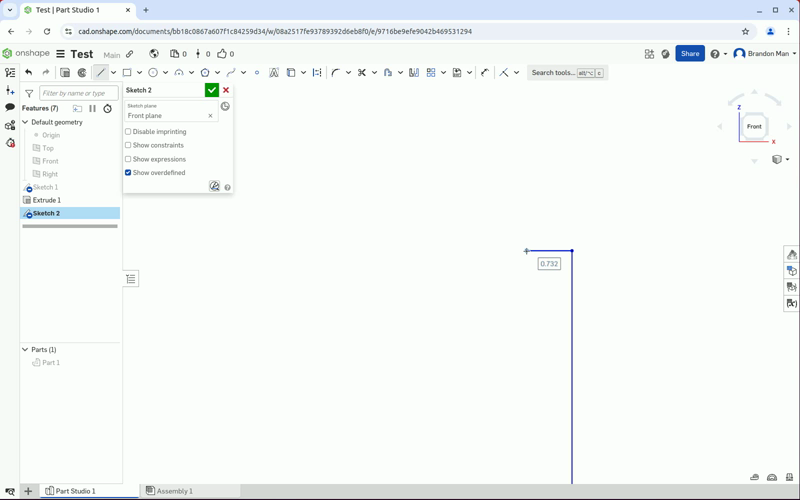
scroll(-6)
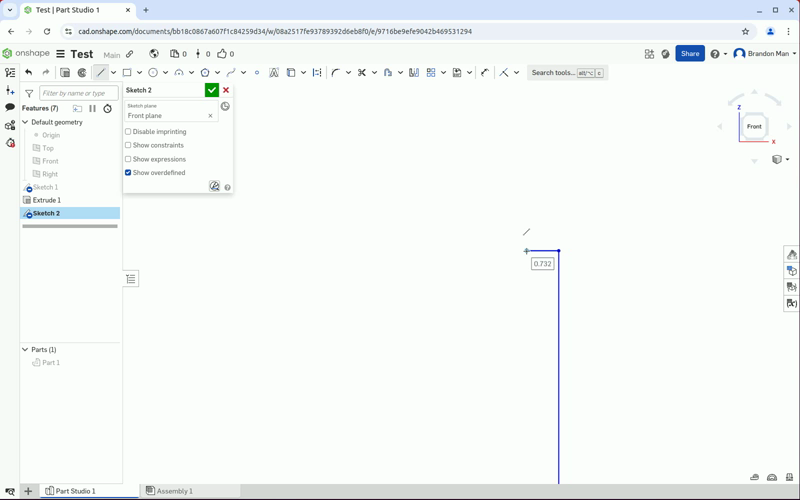
scroll(-6)
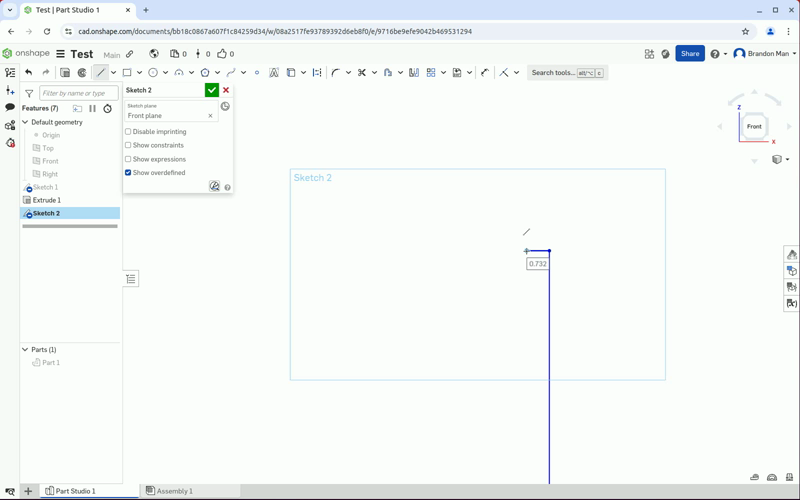
scroll(-6)
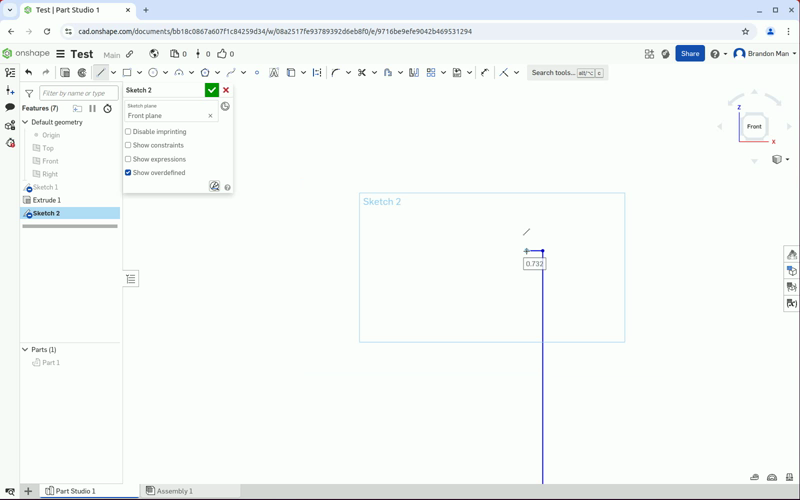
scroll(-6)
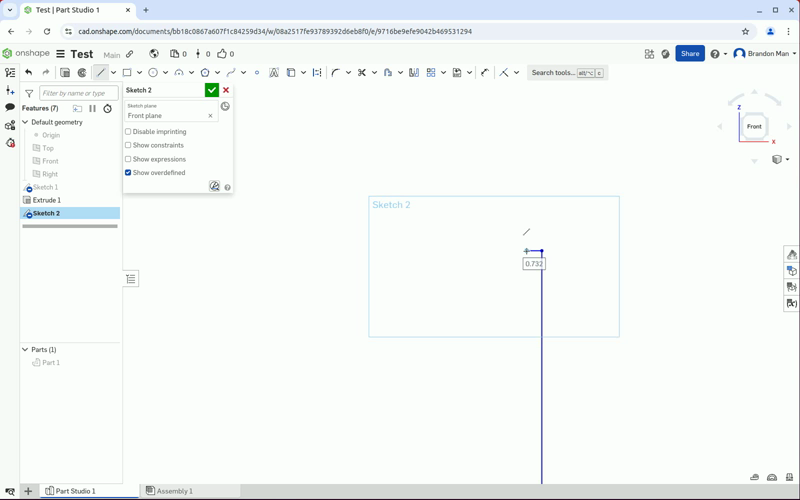
scroll(-6)
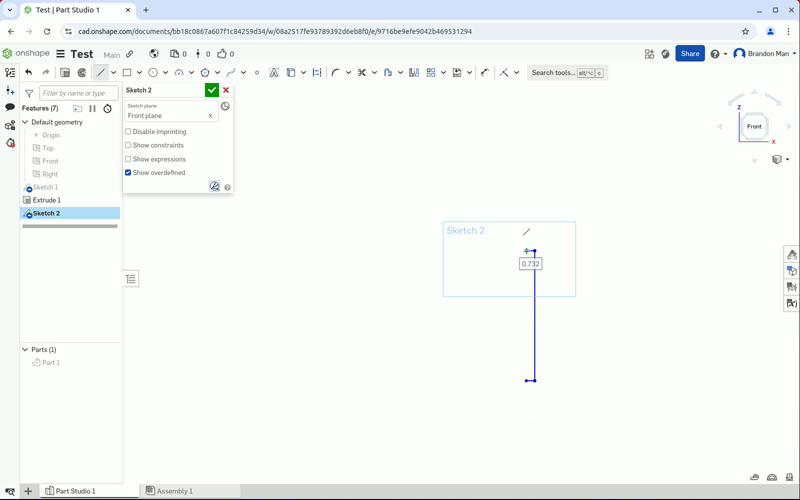
scroll(-6)
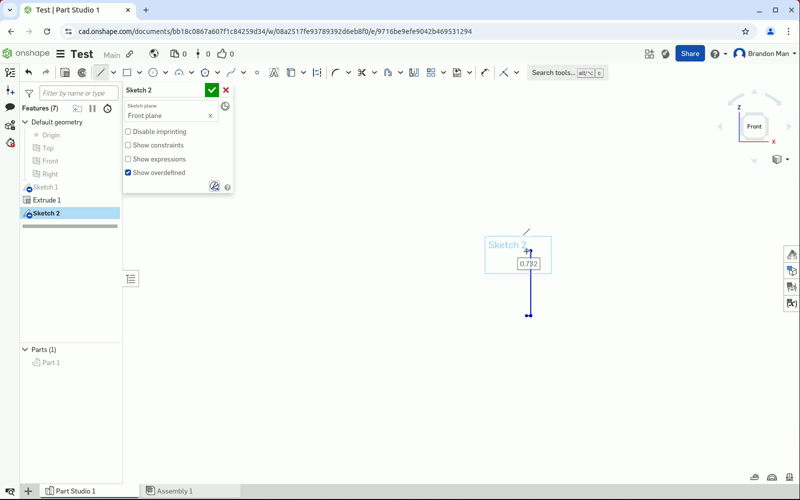
key_up(shift)
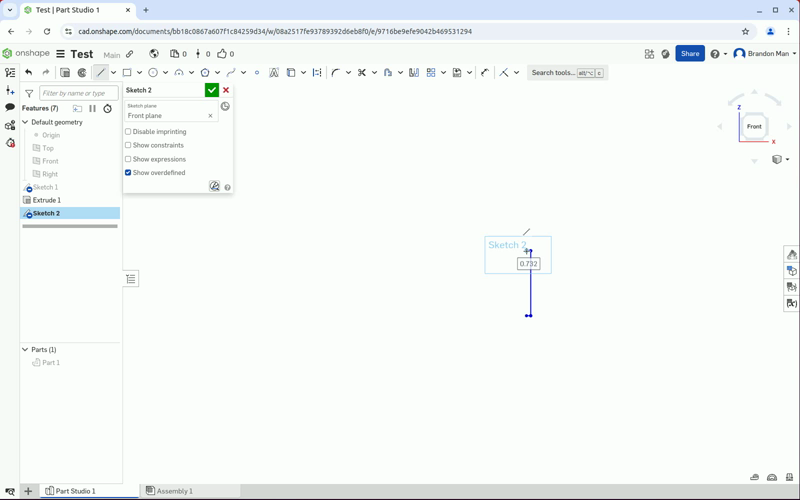
key_down(shift)
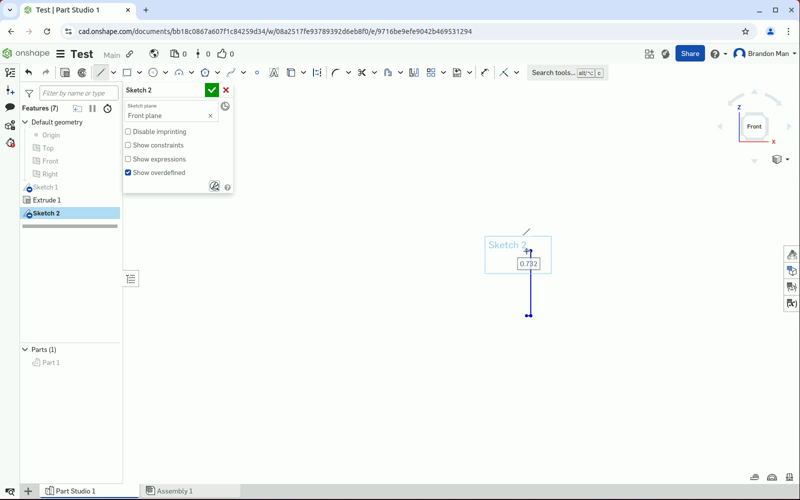
mouse_move(526, 315)
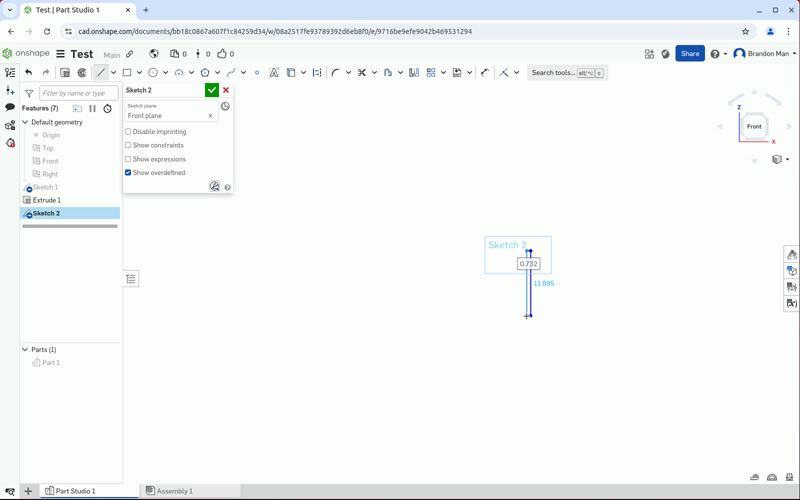
scroll(6)
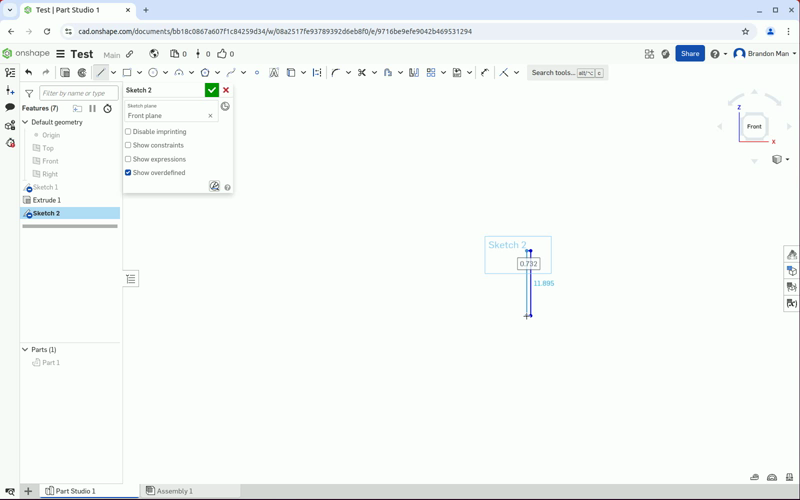
scroll(6)
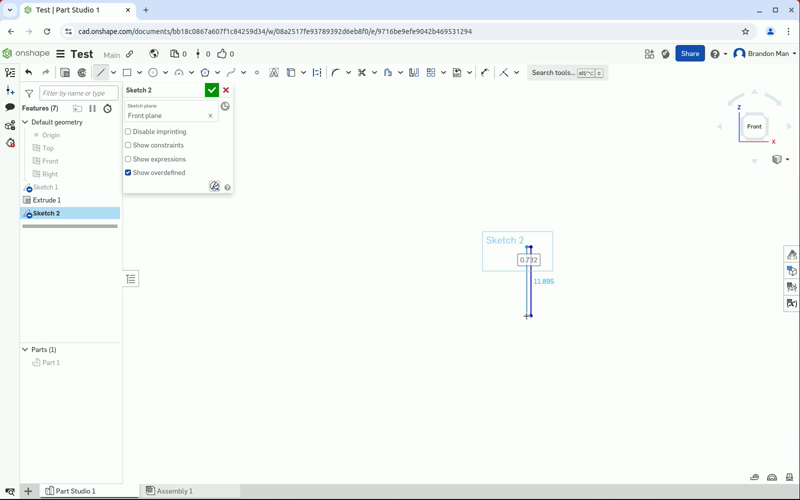
scroll(6)
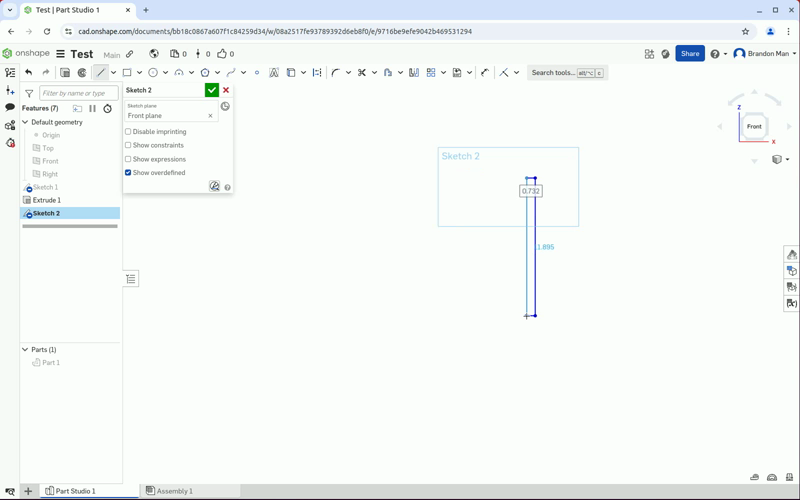
scroll(6)
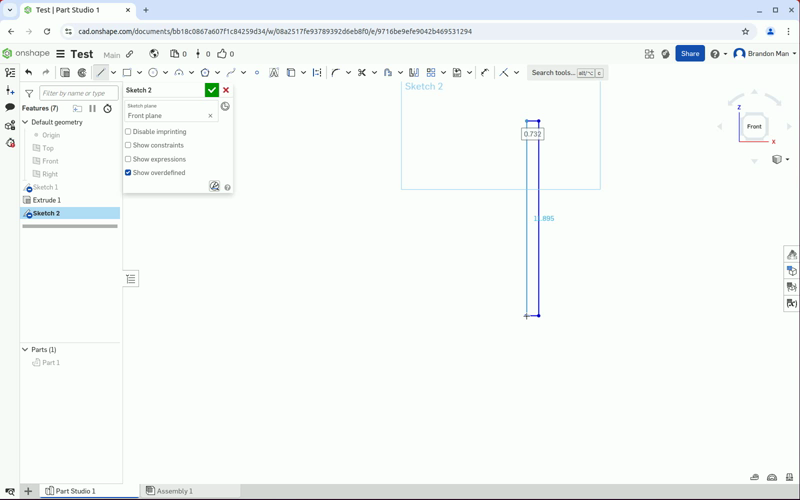
scroll(6)
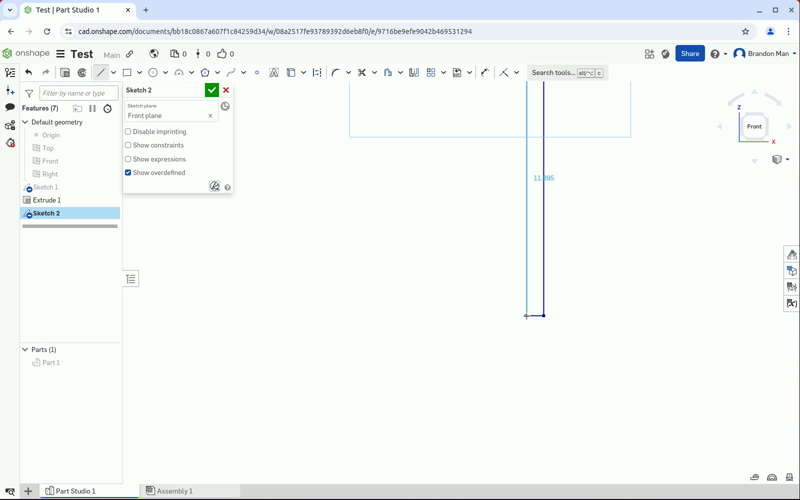
scroll(6)
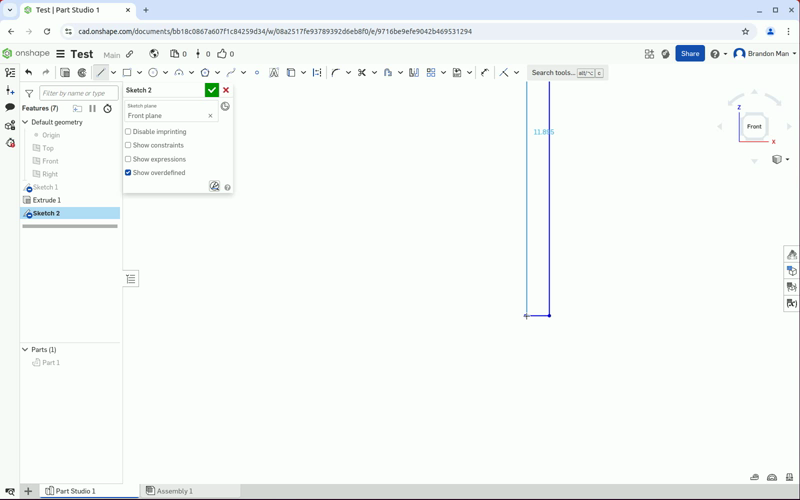
scroll(6)
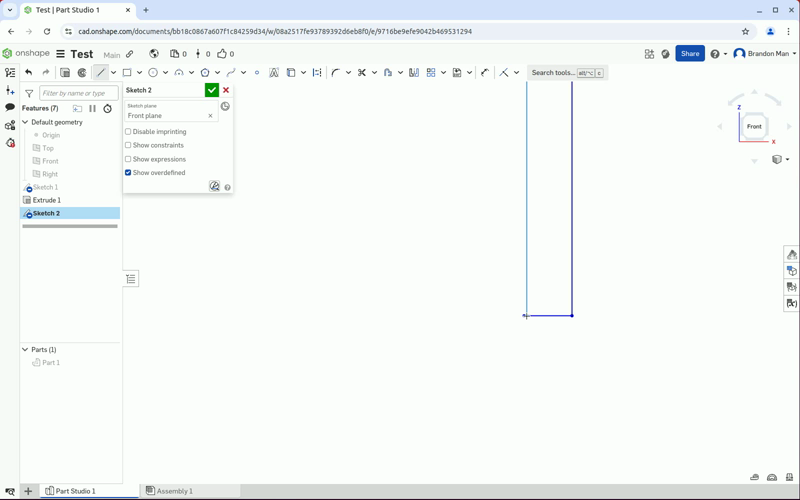
key_up(shift)
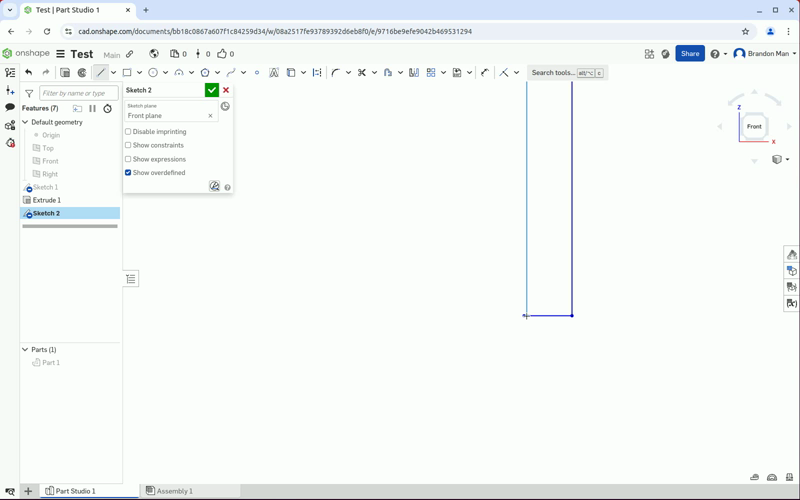
click(526, 315)
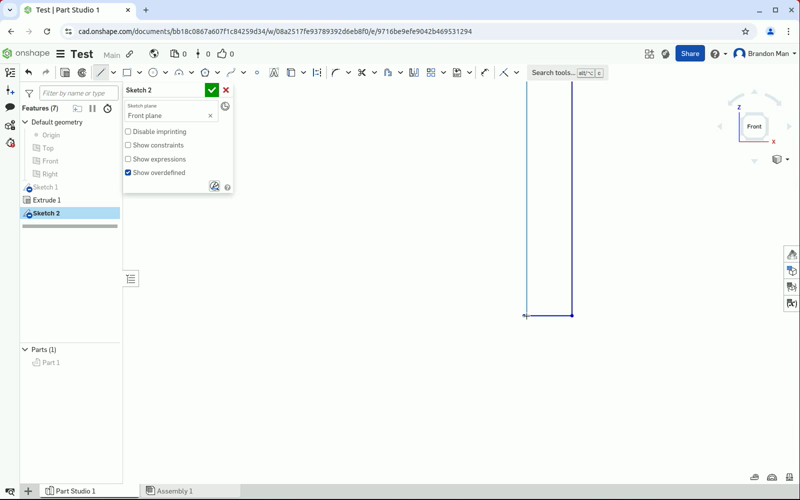
scroll(-6)
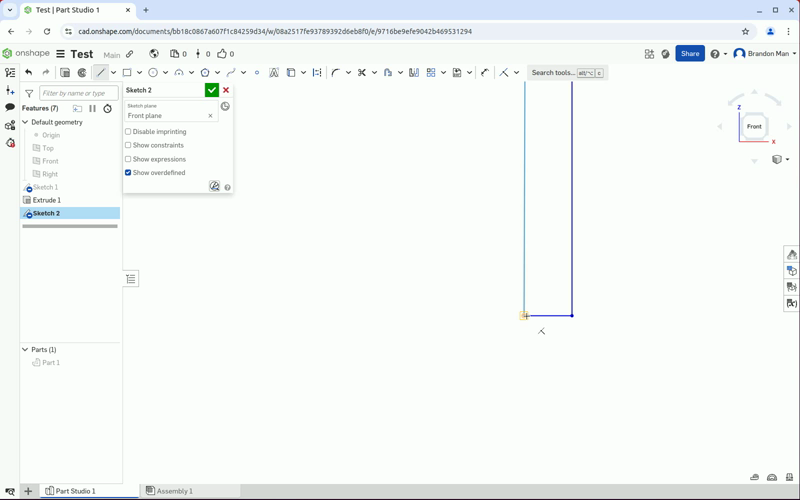
scroll(-6)
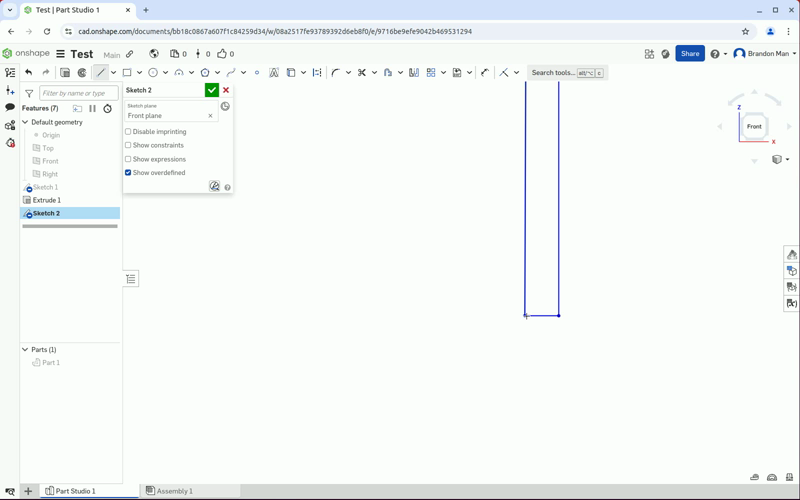
scroll(-6)
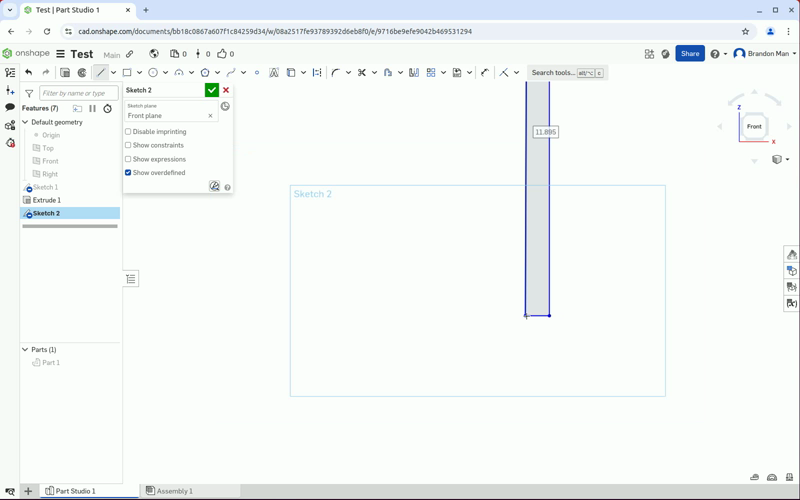
scroll(-6)
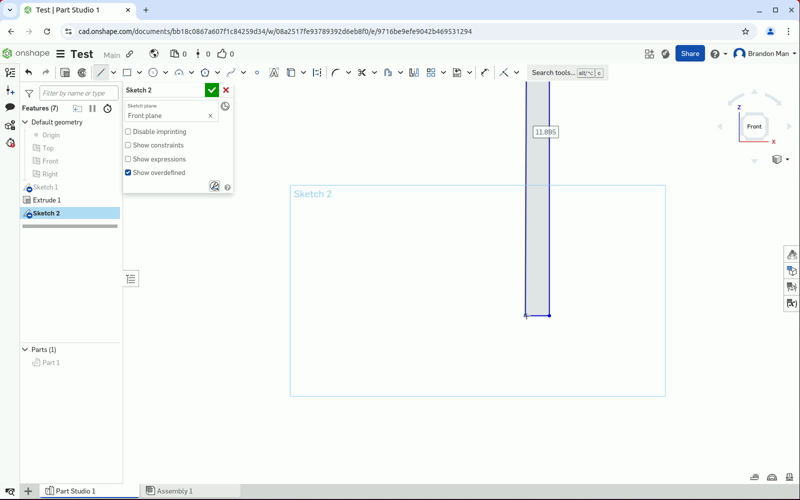
scroll(-6)
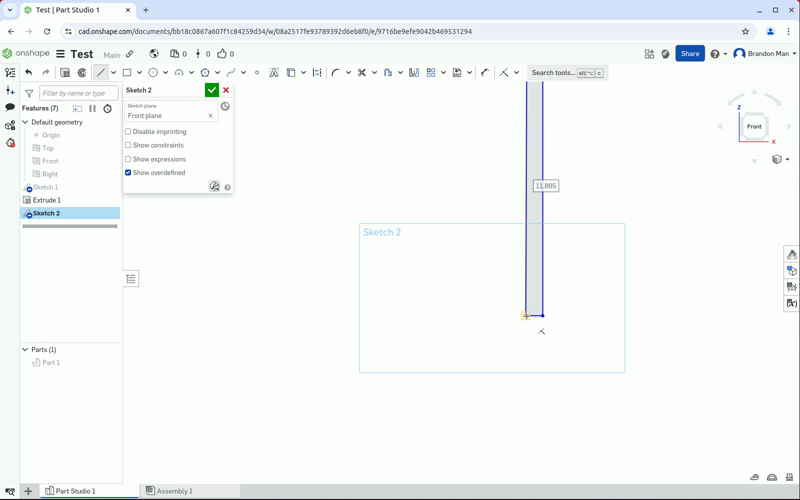
scroll(-6)
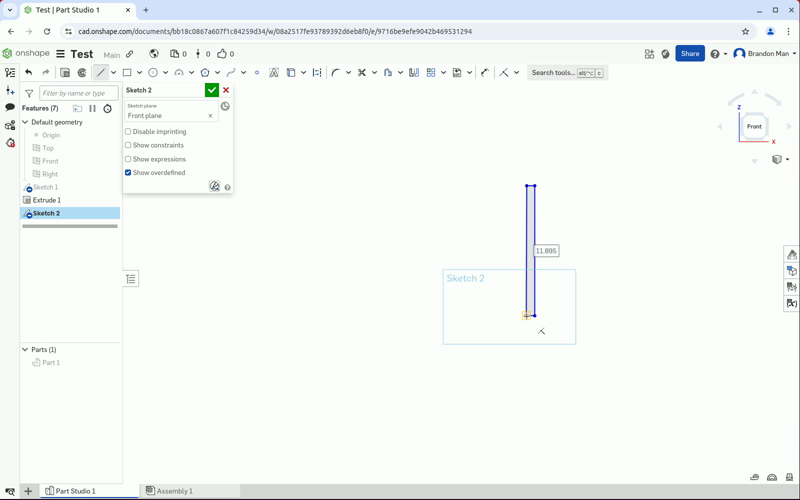
scroll(-6)
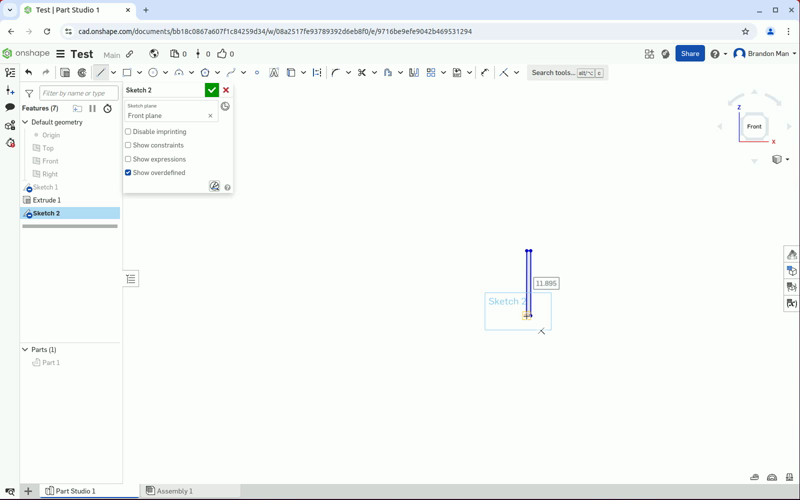
key(esc)
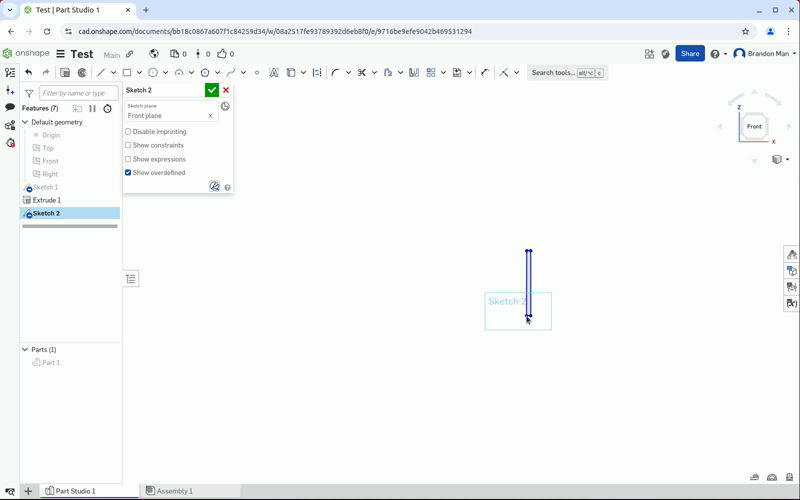
mouse_move(529, 255)
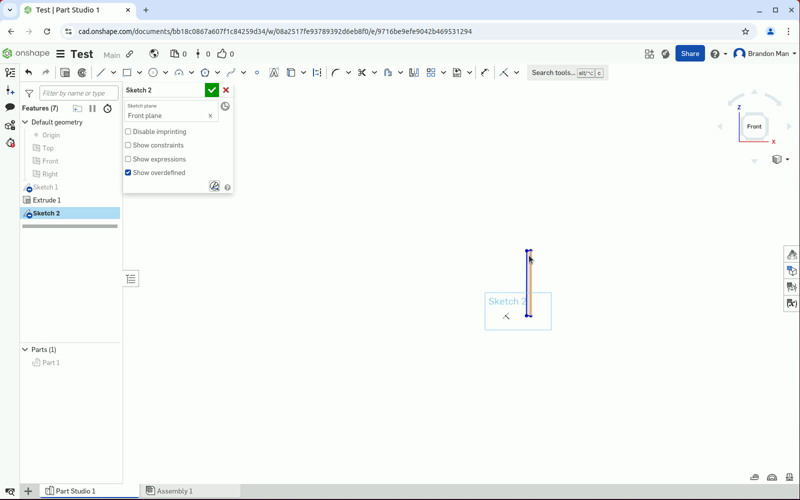
scroll(6)
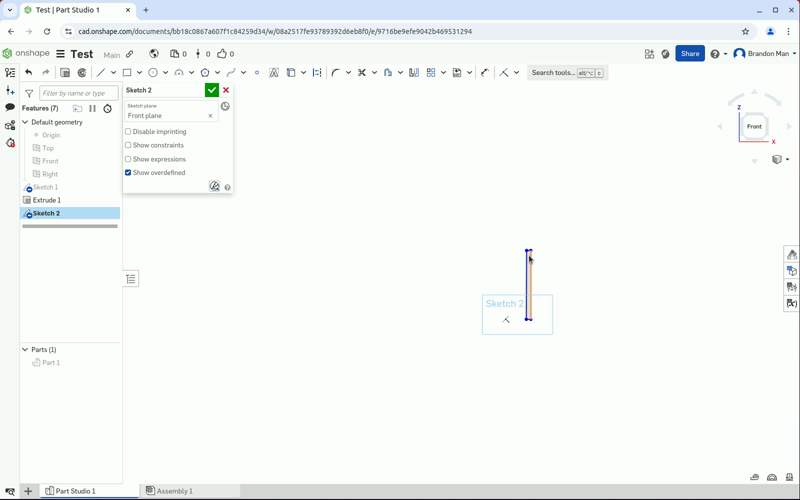
scroll(6)
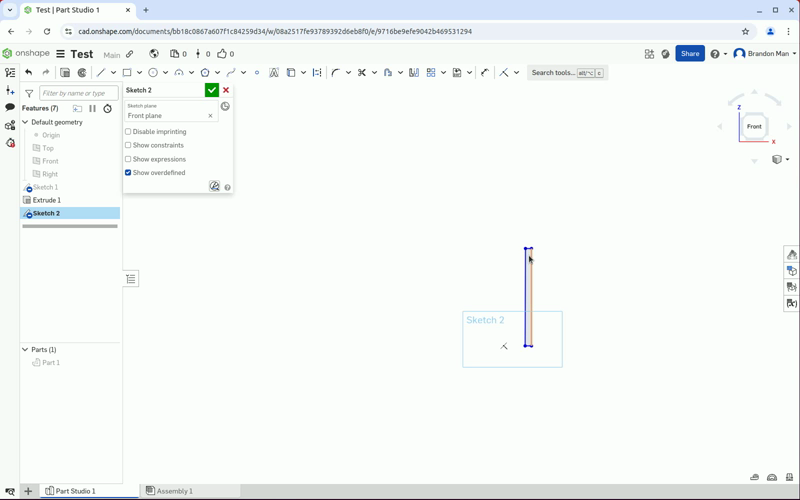
scroll(6)
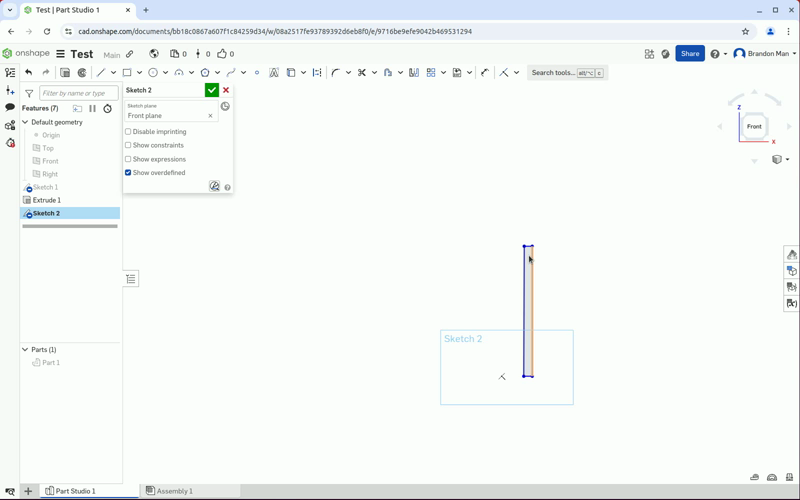
scroll(6)
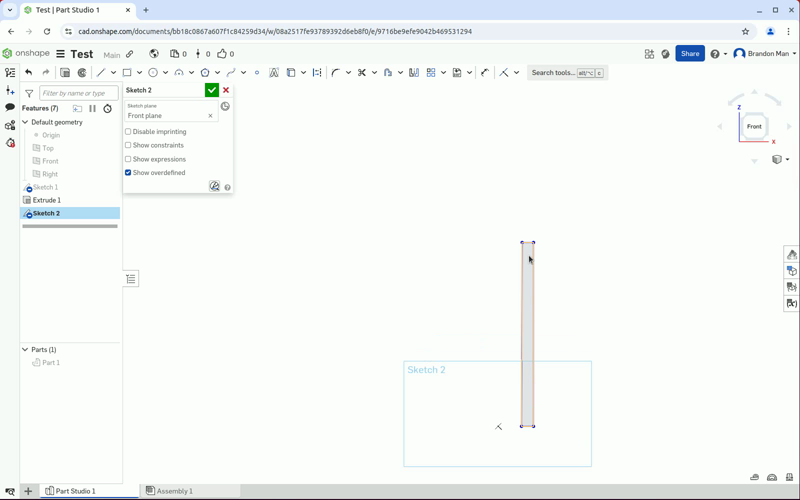
scroll(6)
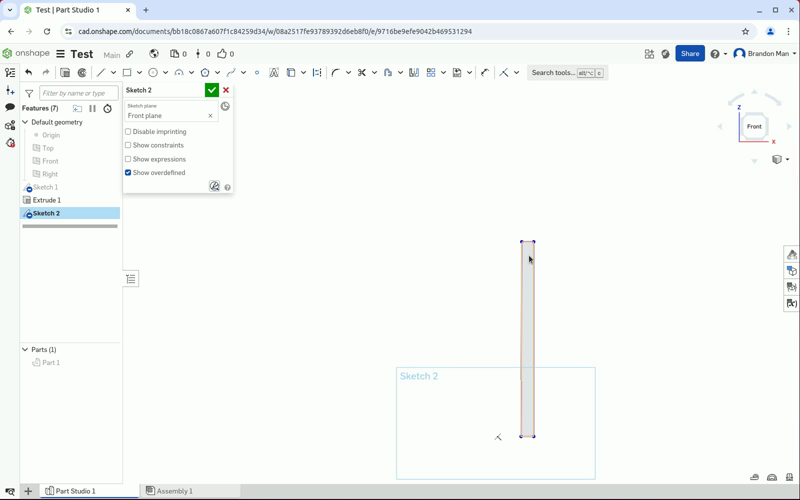
scroll(6)
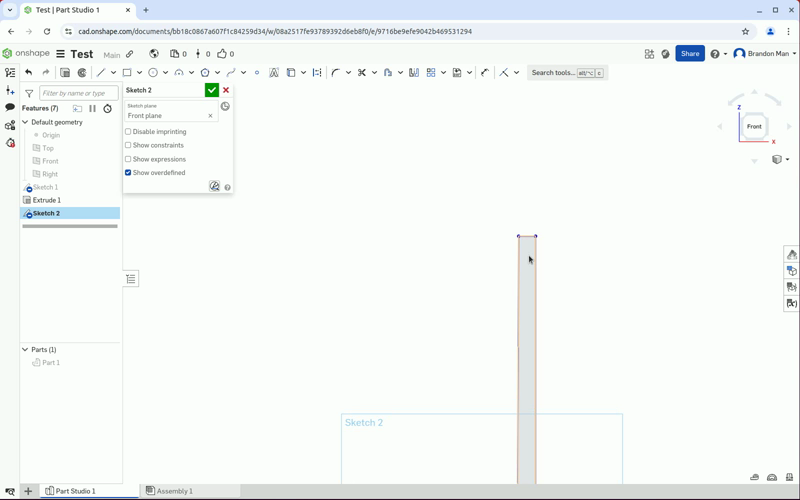
scroll(6)
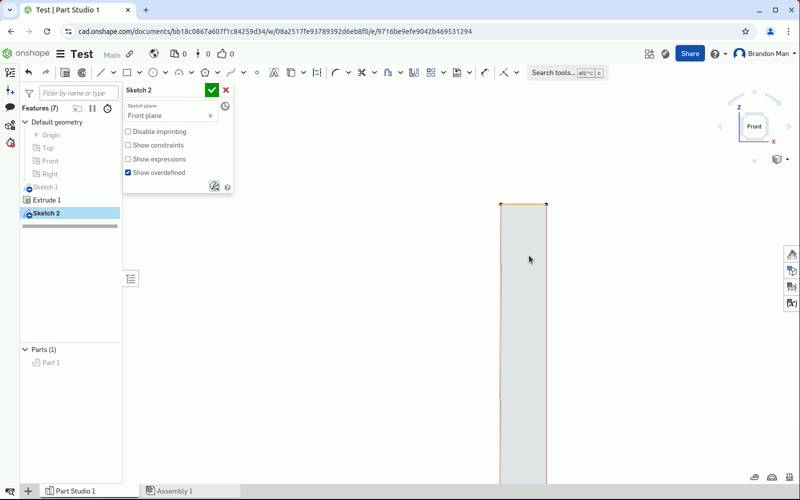
click(529, 255)
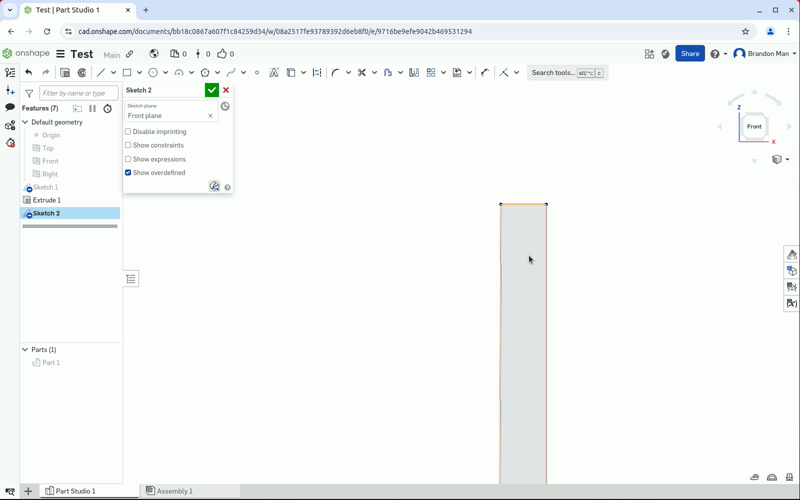
scroll(-6)
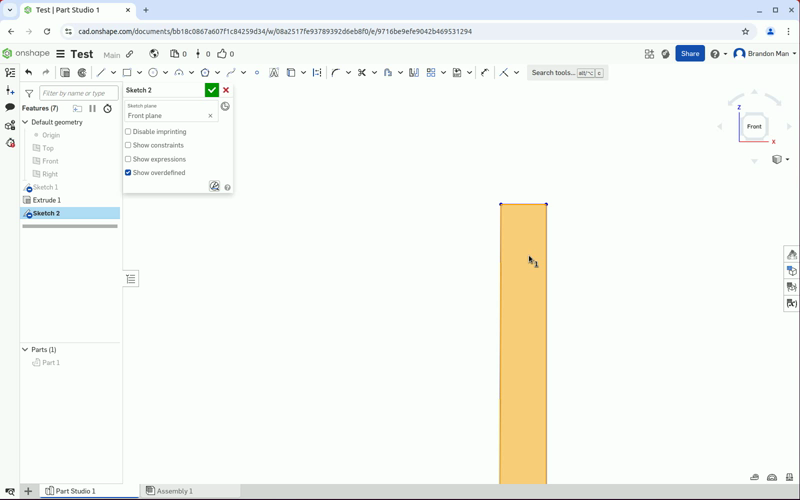
scroll(-6)
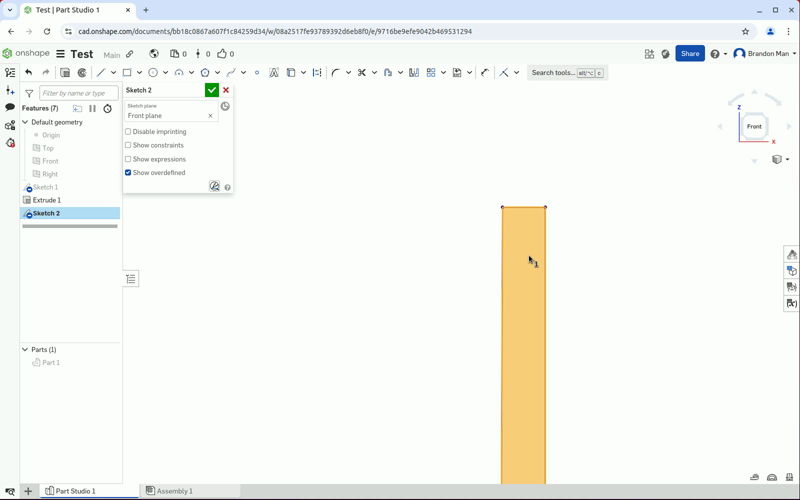
scroll(-6)
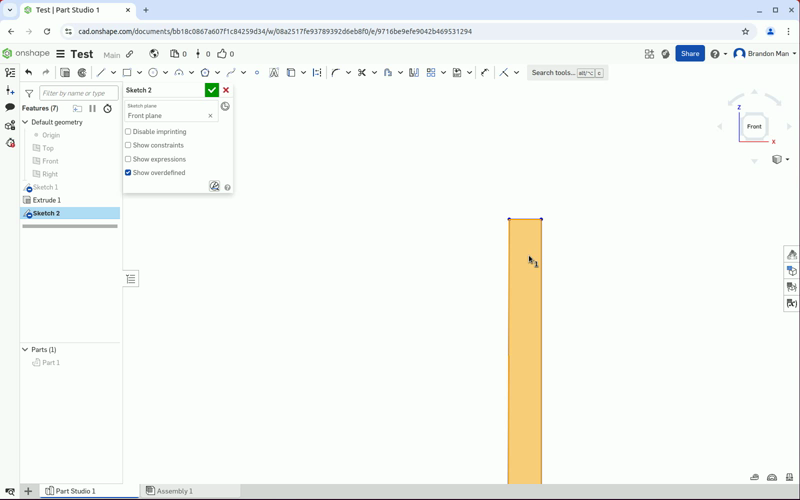
scroll(-6)
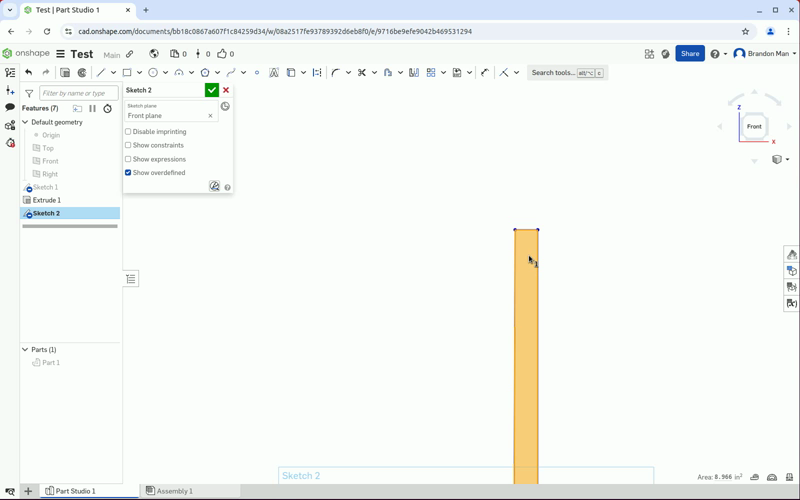
scroll(-6)
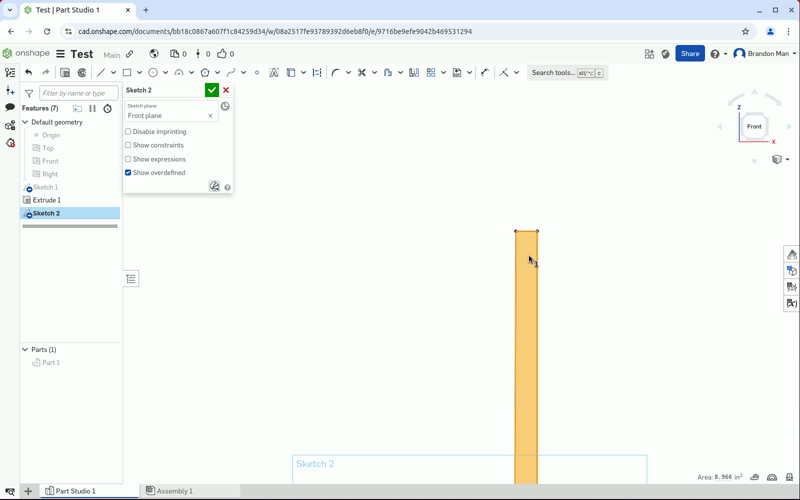
scroll(-6)
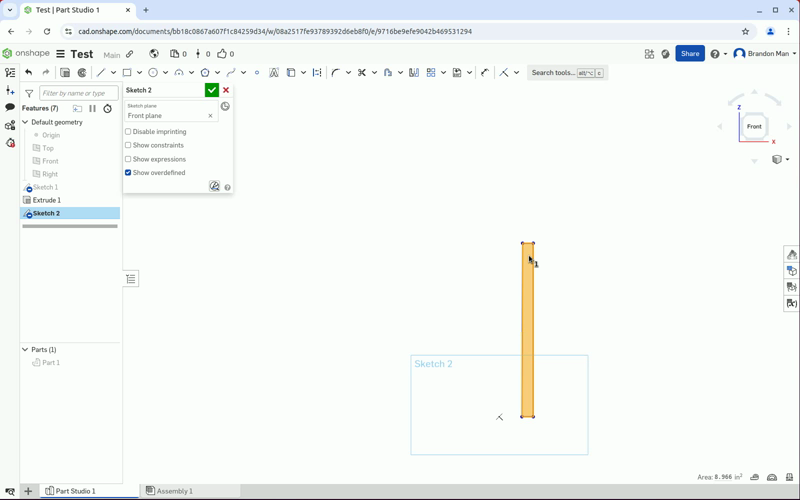
scroll(-6)
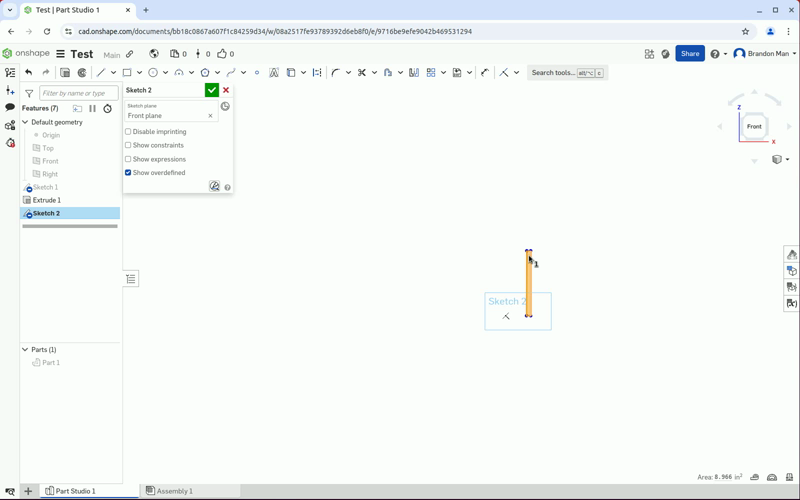
mouse_move(73, 352)
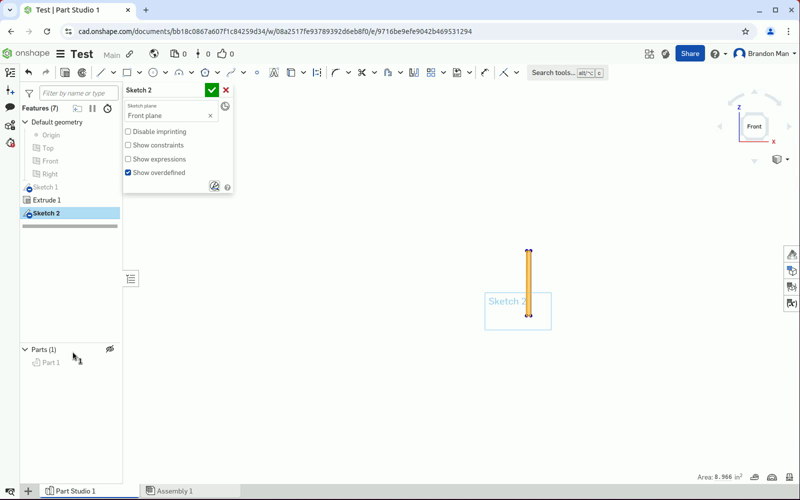
key(shift+y)
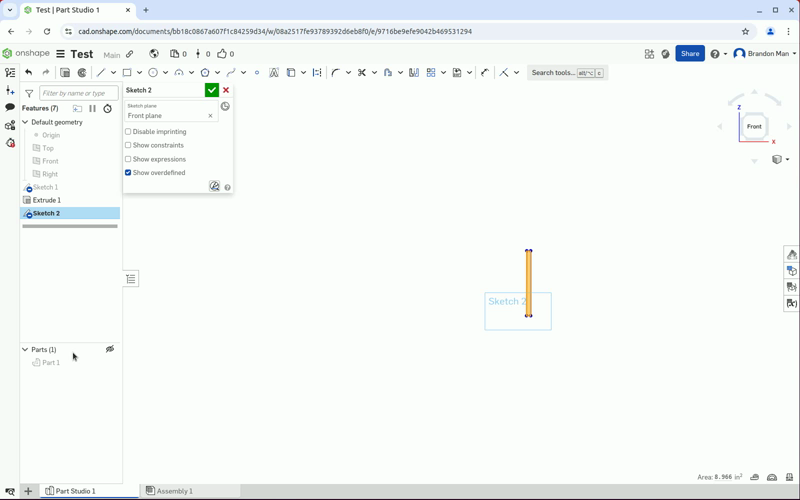
key(shift+e)
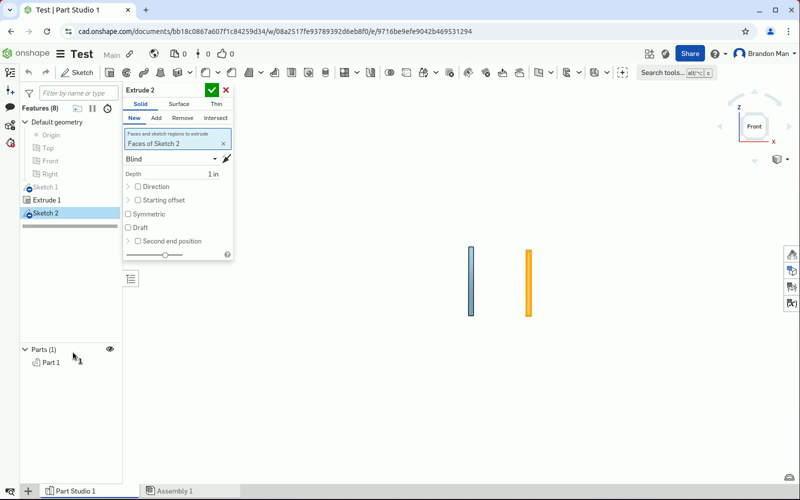
mouse_move(143, 106)
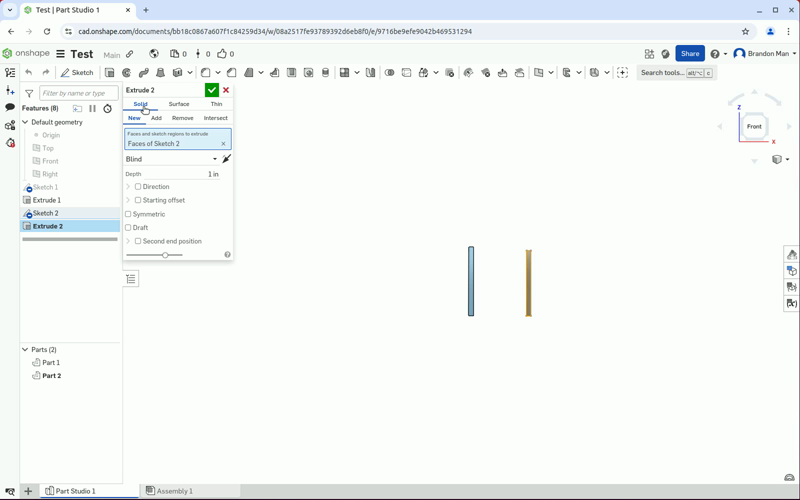
click(143, 106)
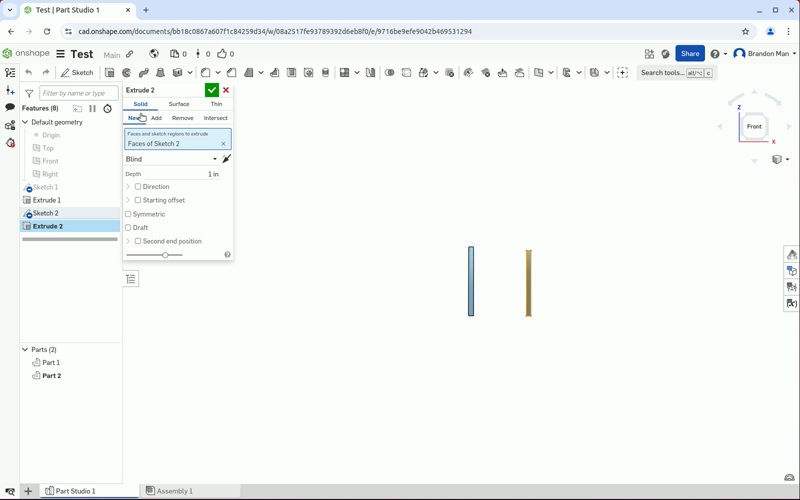
mouse_move(137, 120)
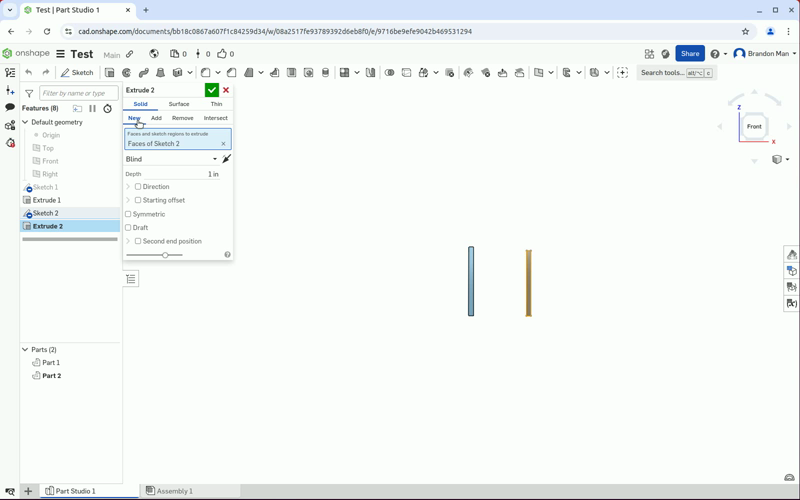
click(137, 120)
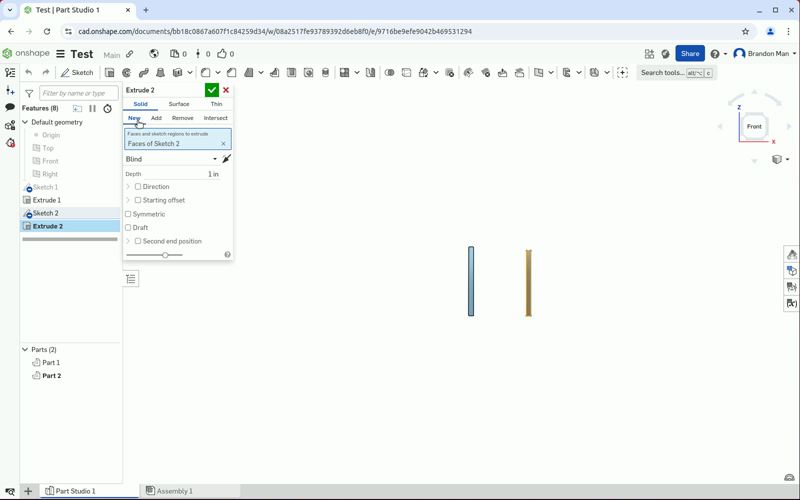
key(tab, 4)
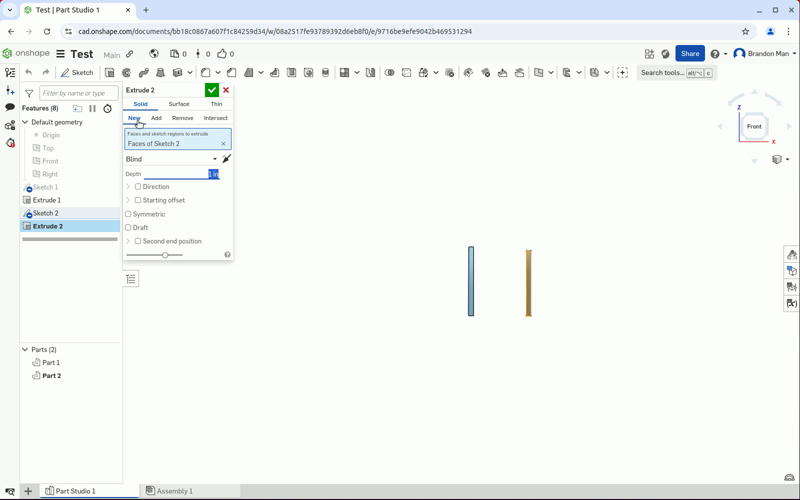
text(-0.241)
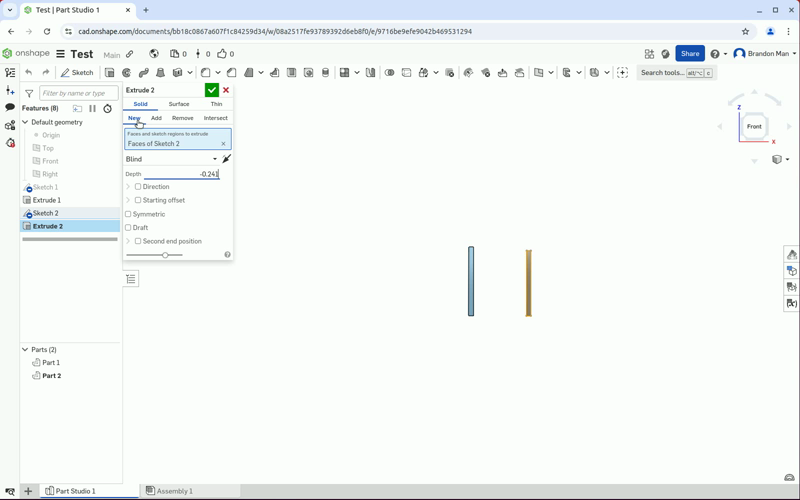
key(enter)
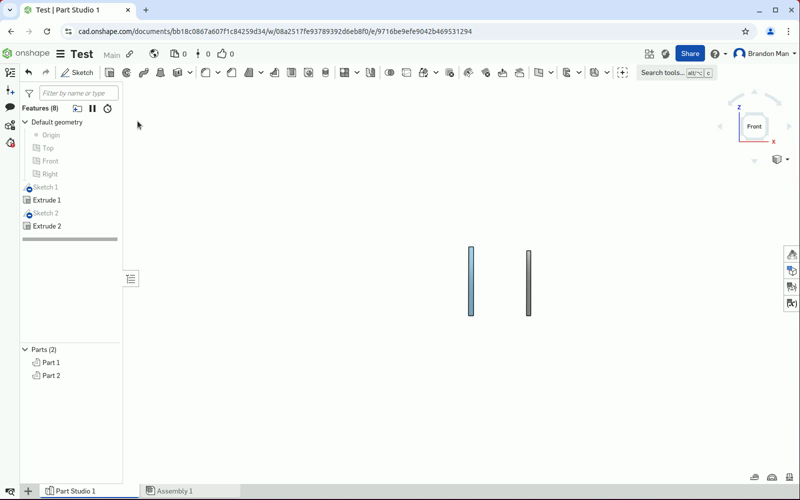
key(shift+h)
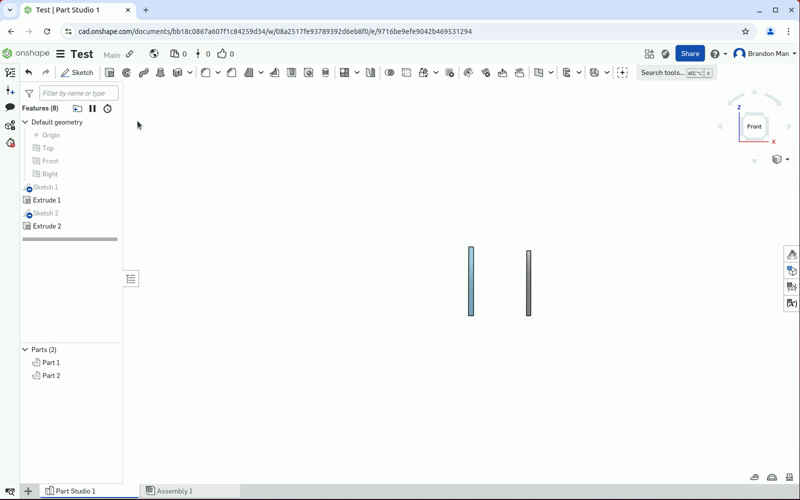
key(shift+h)
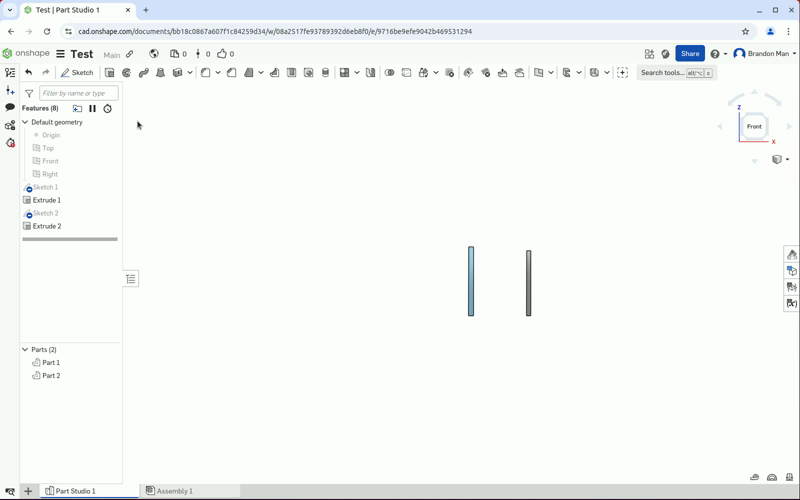
mouse_move(73, 189)
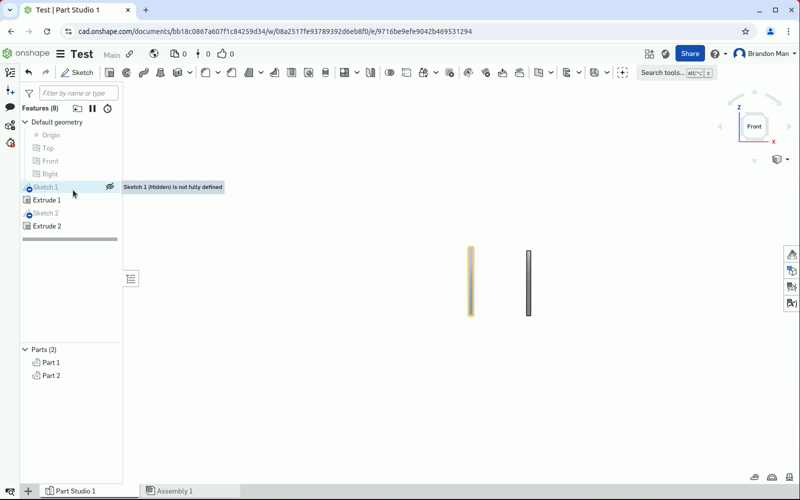
click(73, 189)
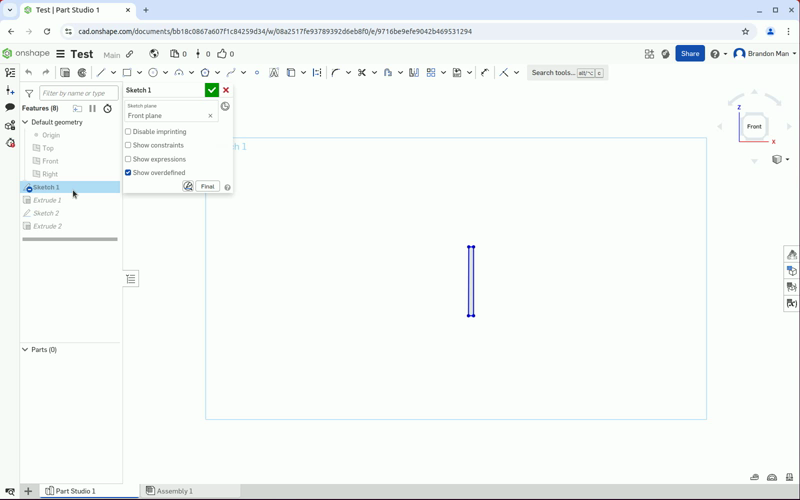
mouse_move(229, 92)
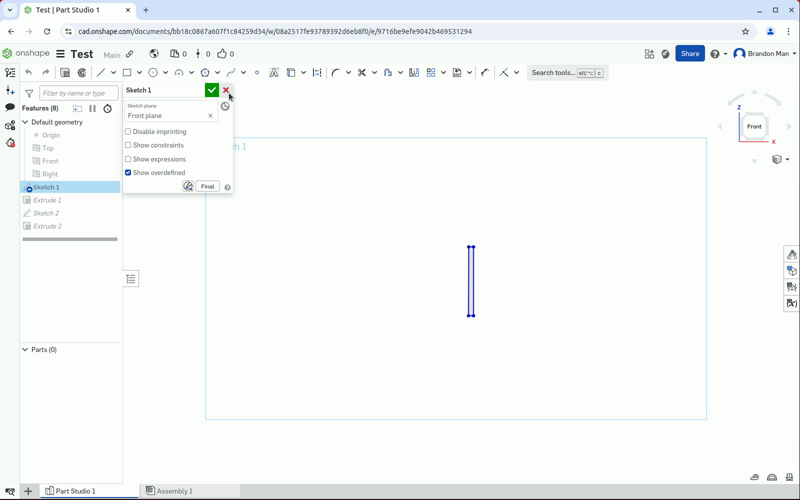
click(229, 92)
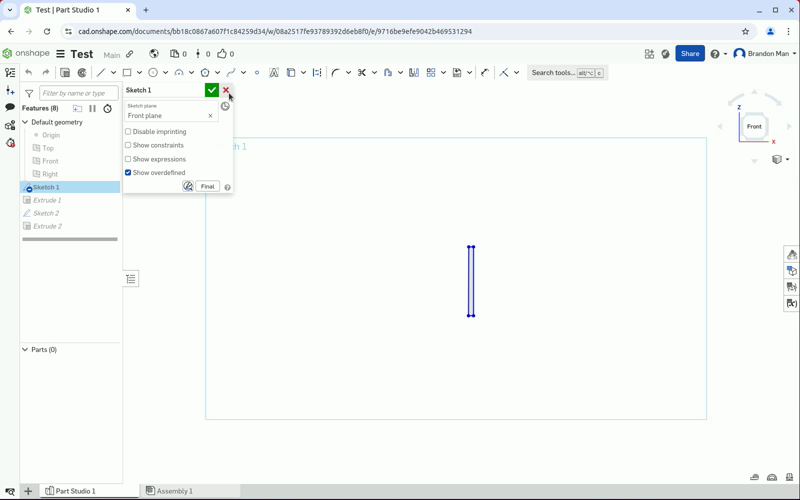
key(shift+s)
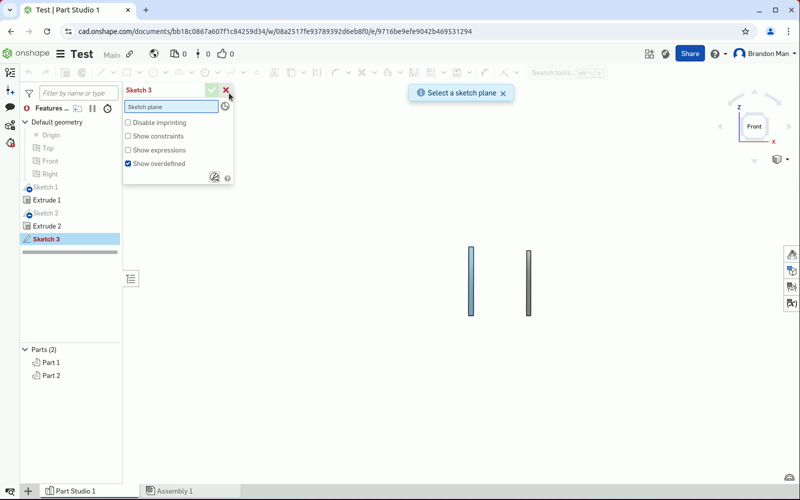
mouse_move(73, 163)
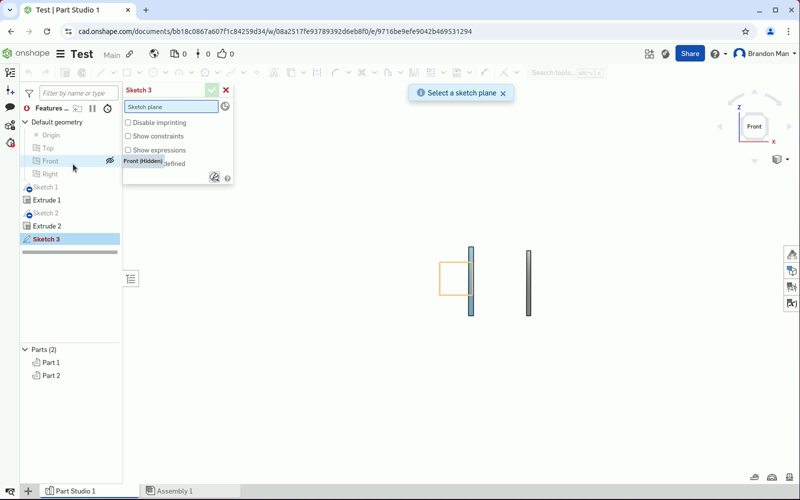
click(73, 163)
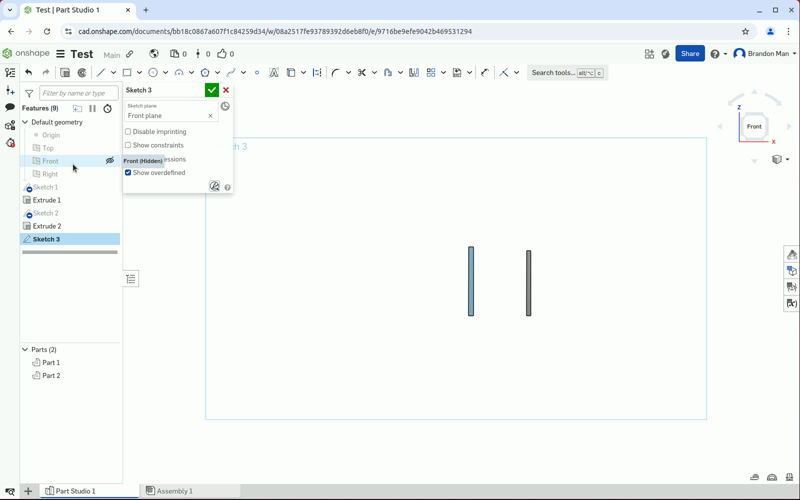
mouse_move(73, 352)
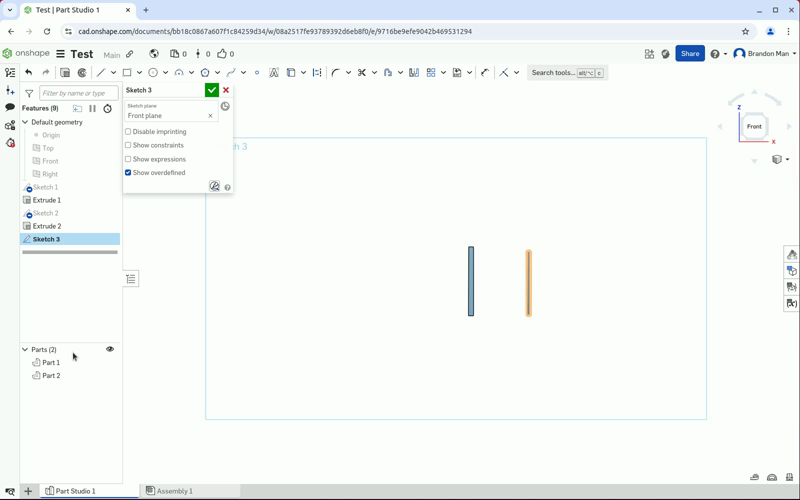
key(y)
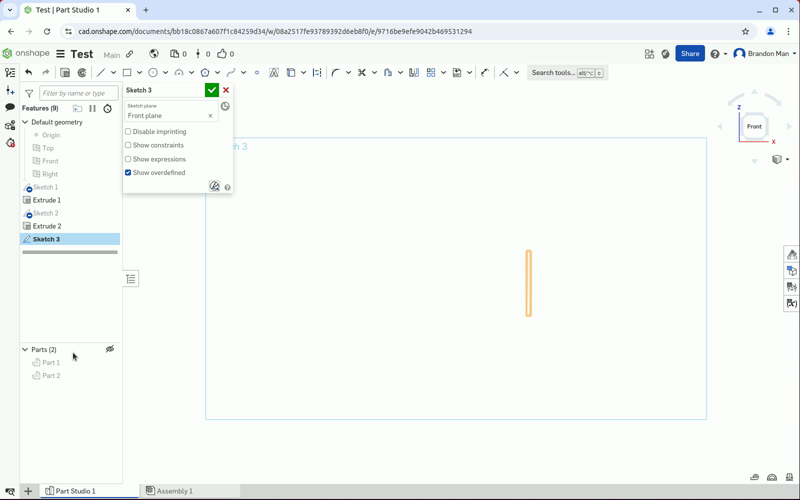
key(l)
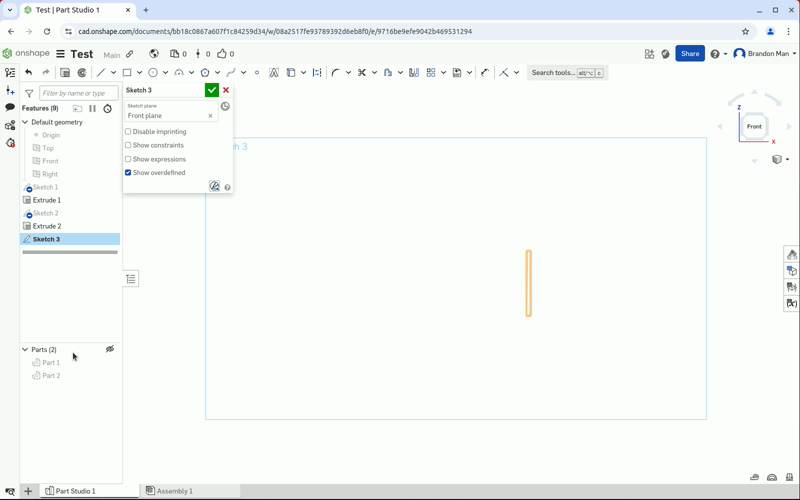
key_down(shift)
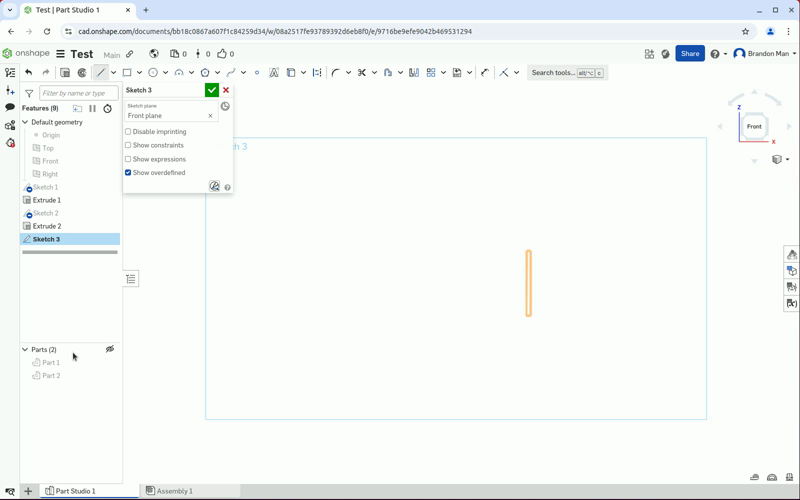
mouse_move(460, 315)
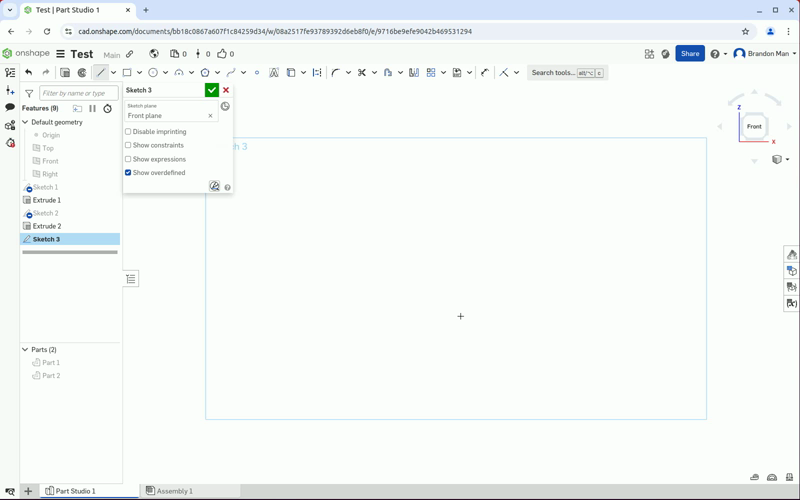
click(460, 315)
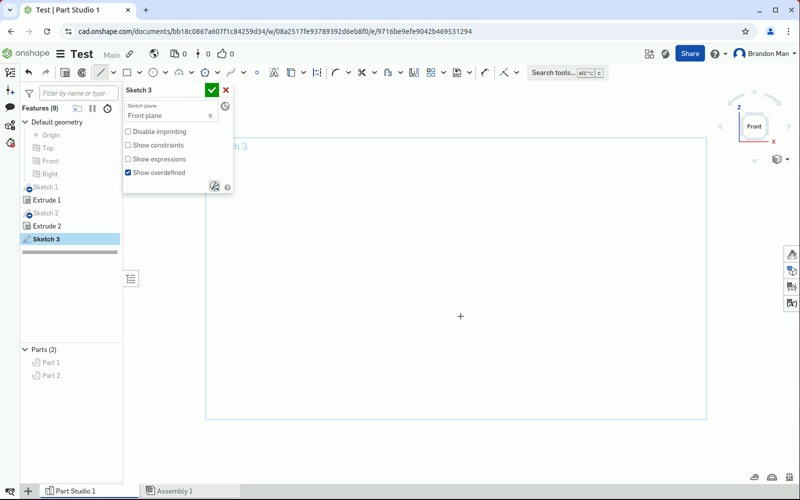
key_up(shift)
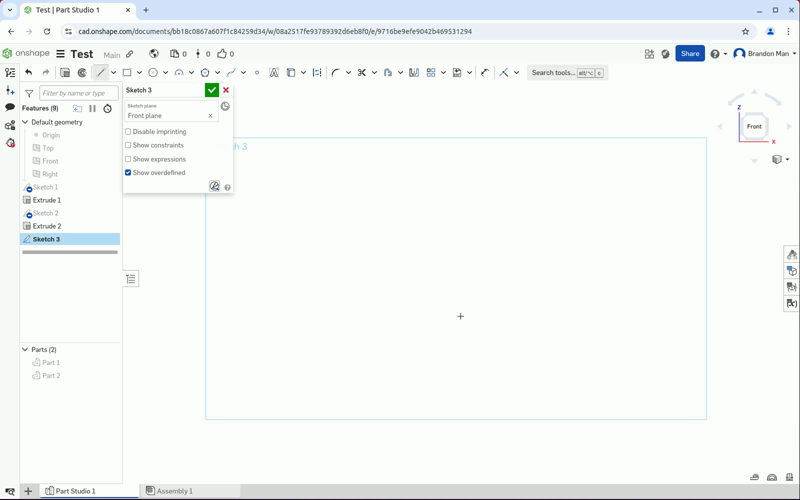
key_down(shift)
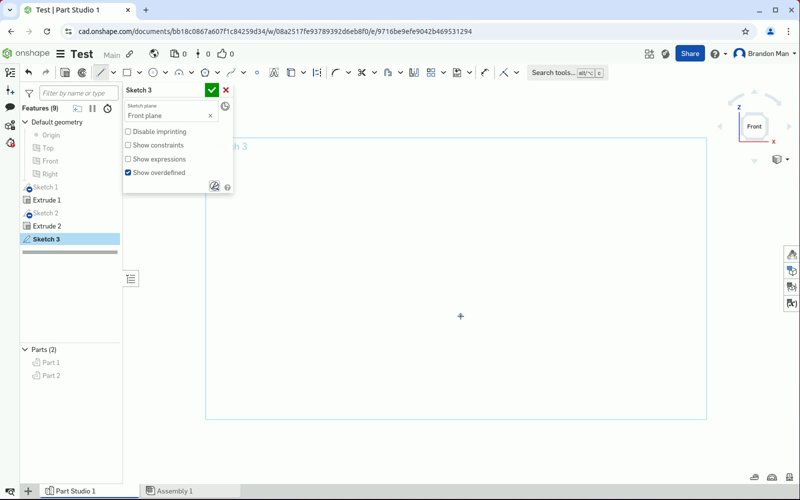
mouse_move(490, 315)
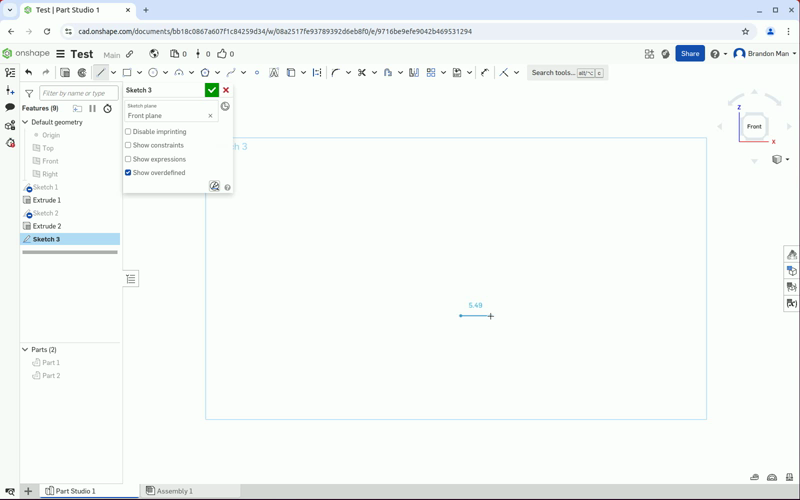
mouse_move(464, 315)
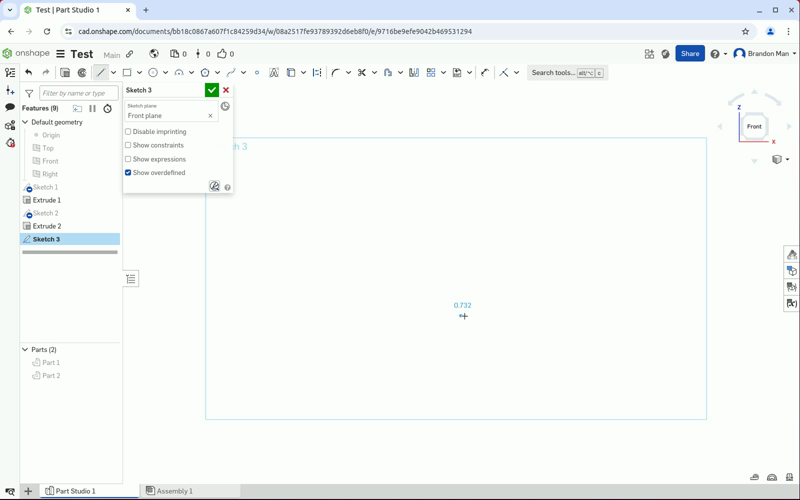
scroll(6)
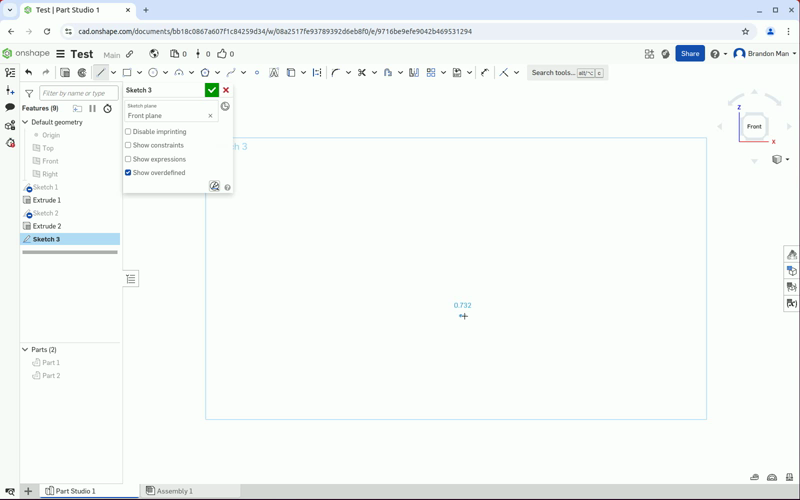
scroll(6)
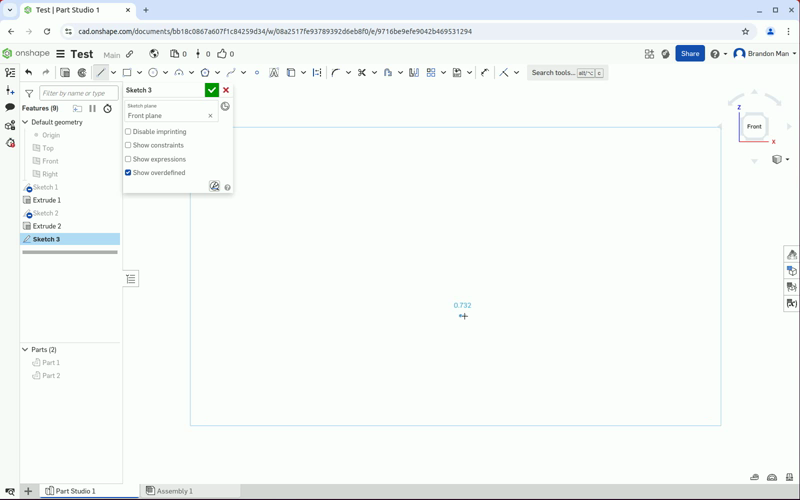
scroll(6)
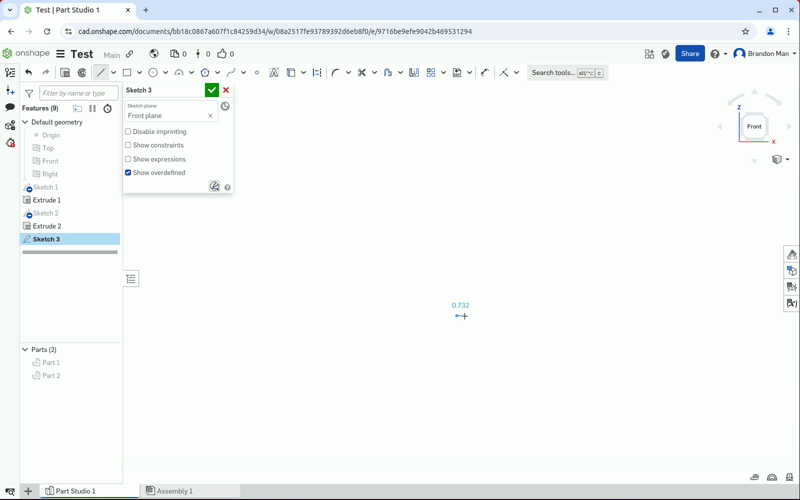
scroll(6)
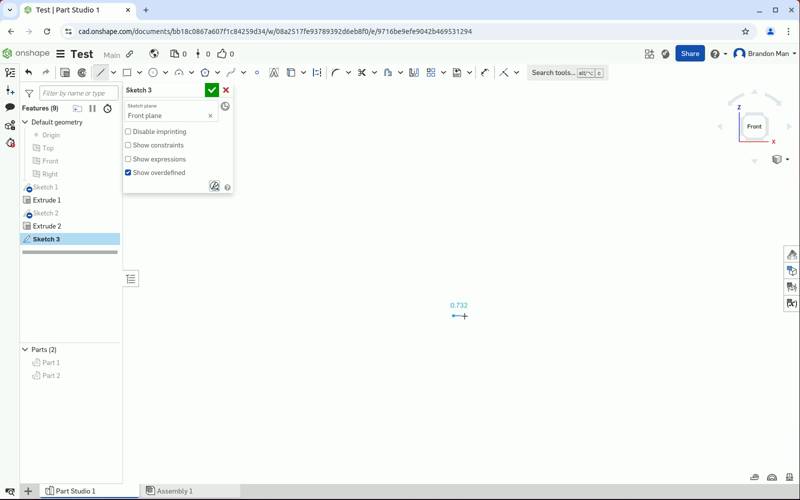
scroll(6)
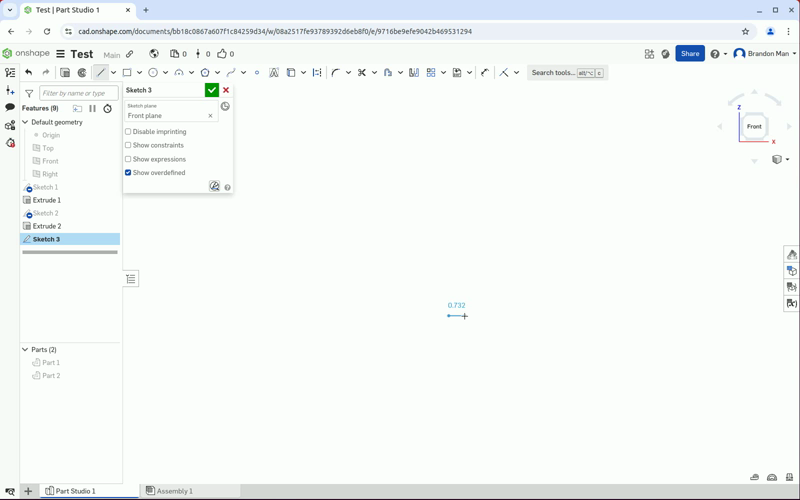
scroll(6)
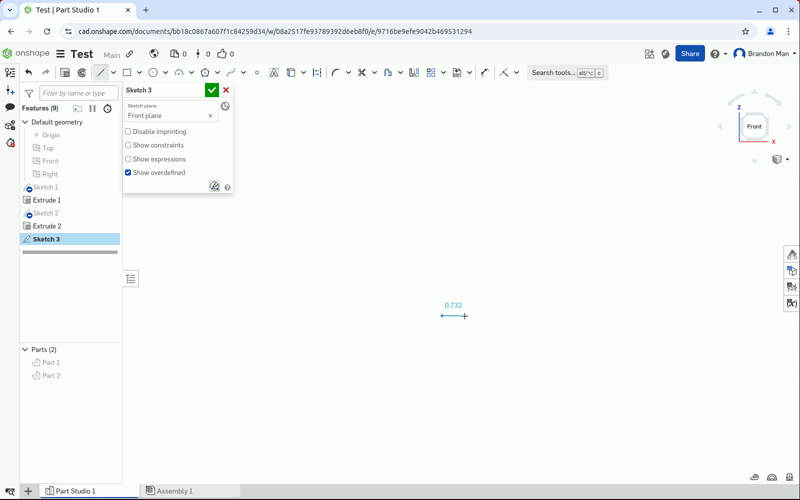
scroll(6)
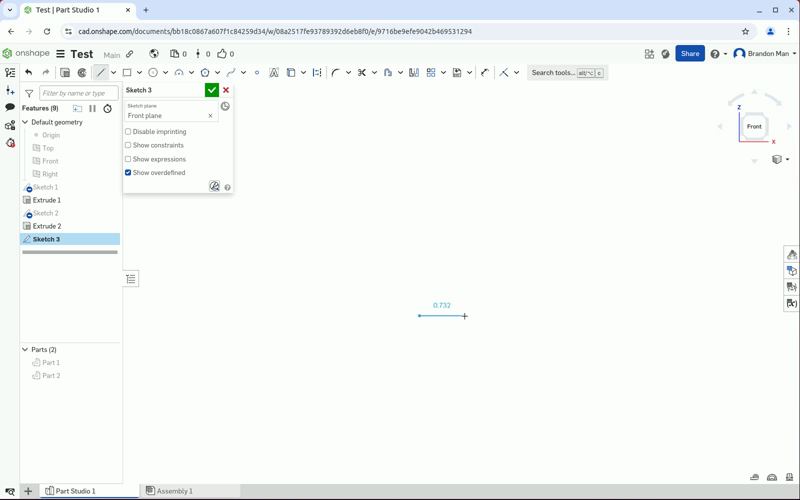
click(464, 315)
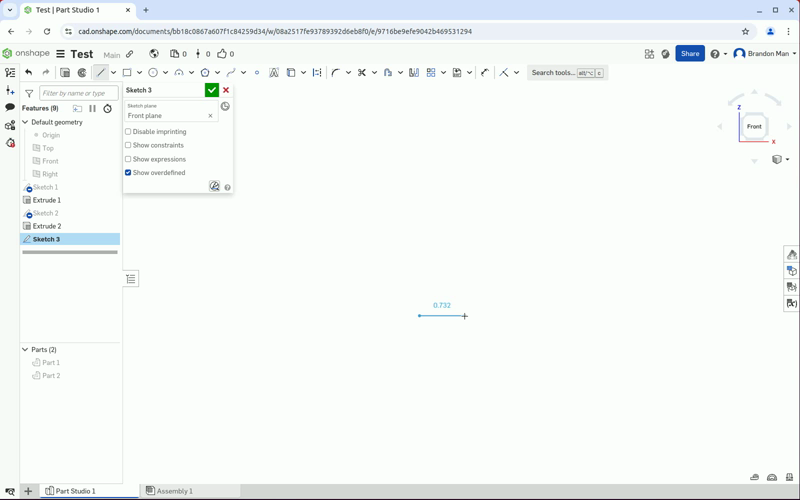
scroll(-6)
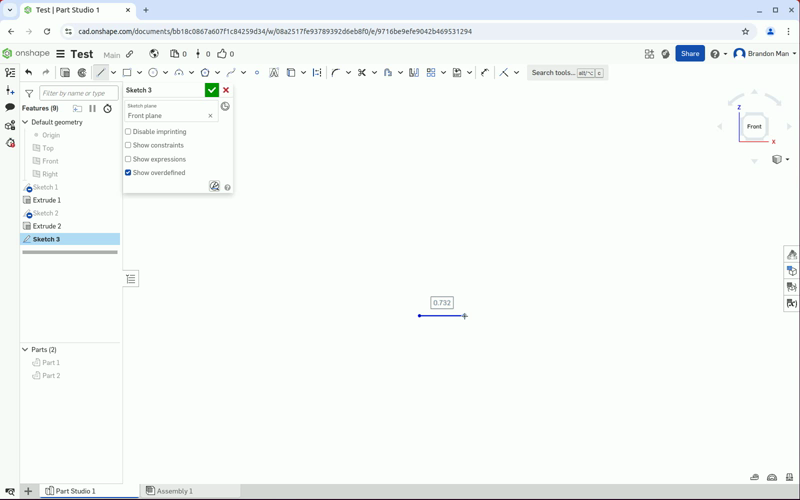
scroll(-6)
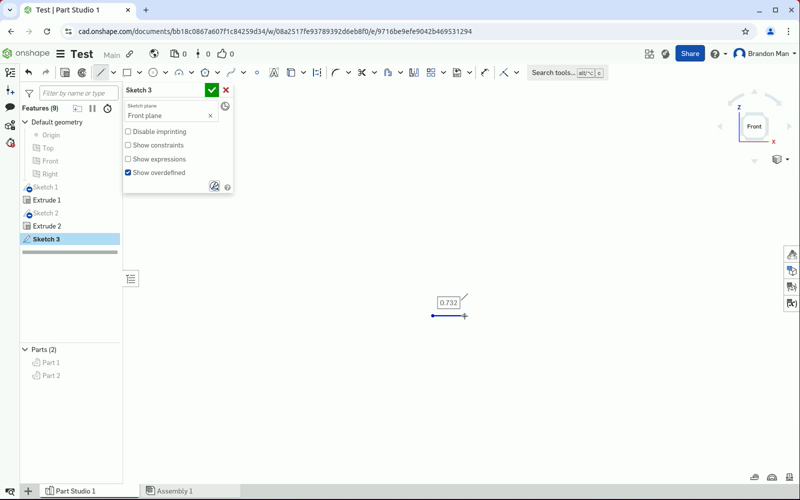
scroll(-6)
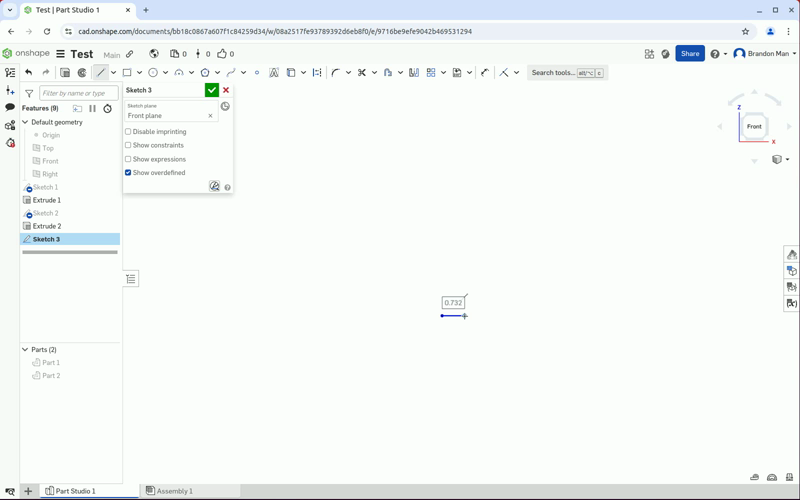
scroll(-6)
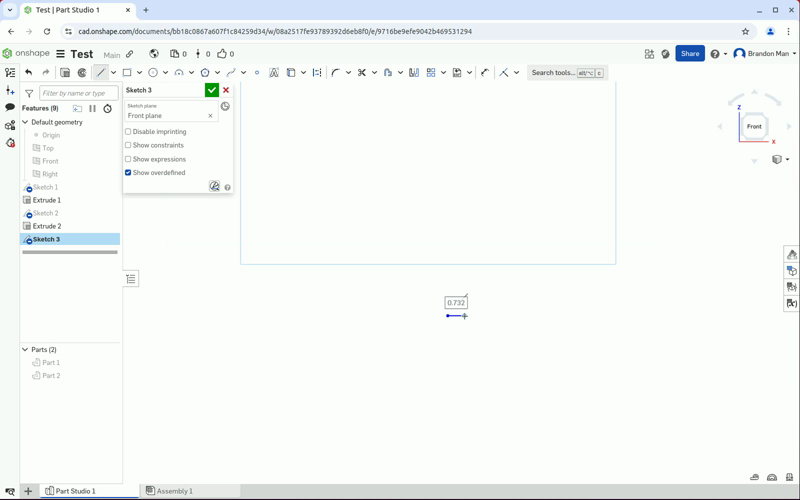
scroll(-6)
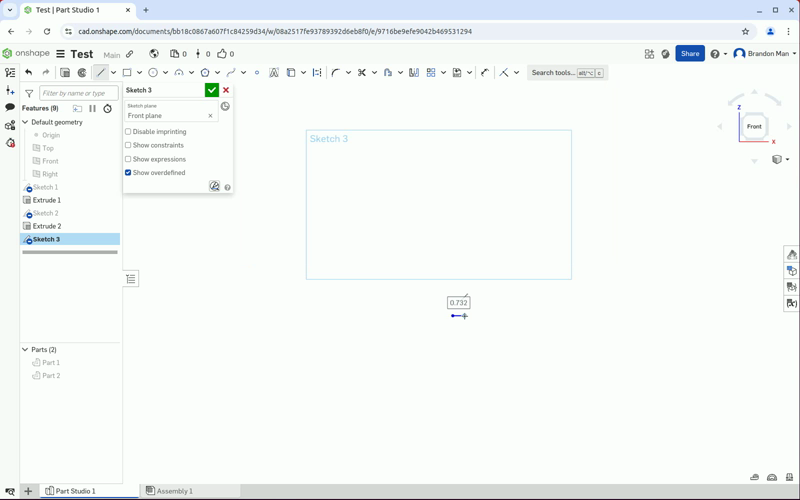
scroll(-6)
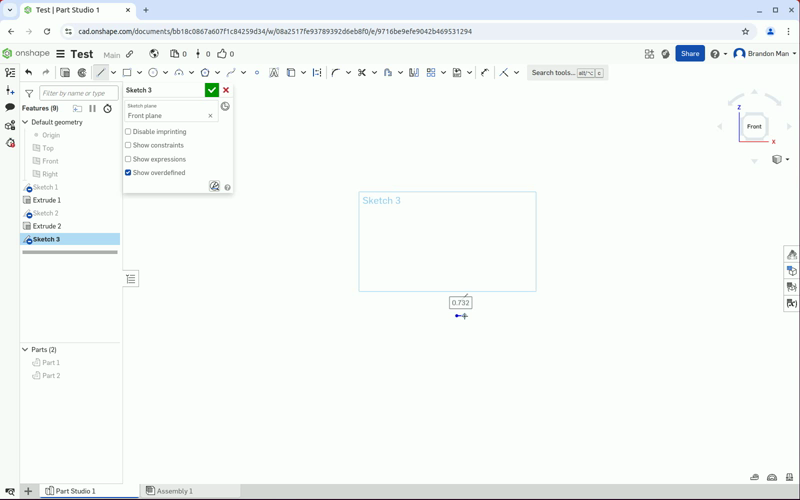
scroll(-6)
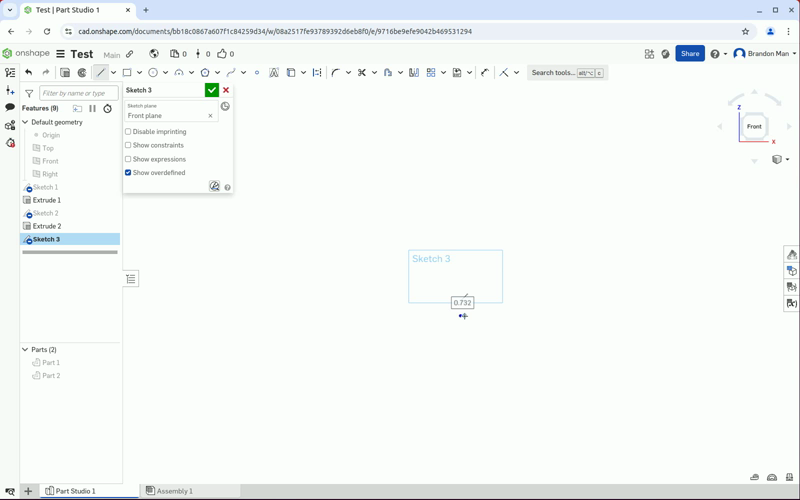
key_up(shift)
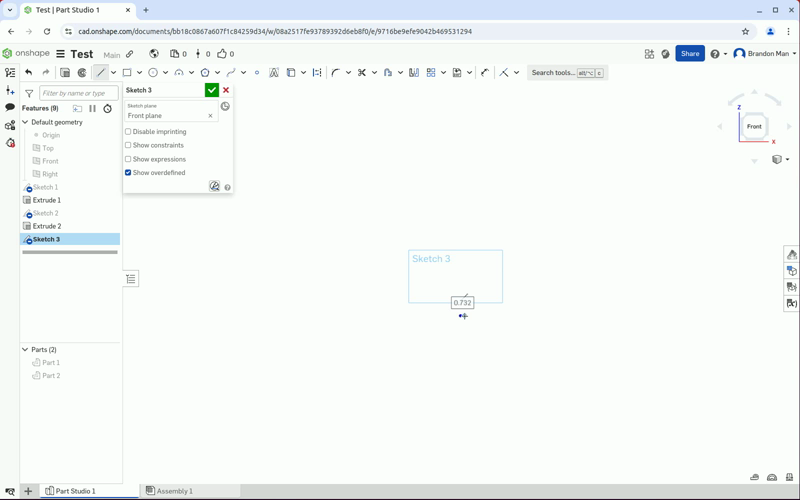
key_down(shift)
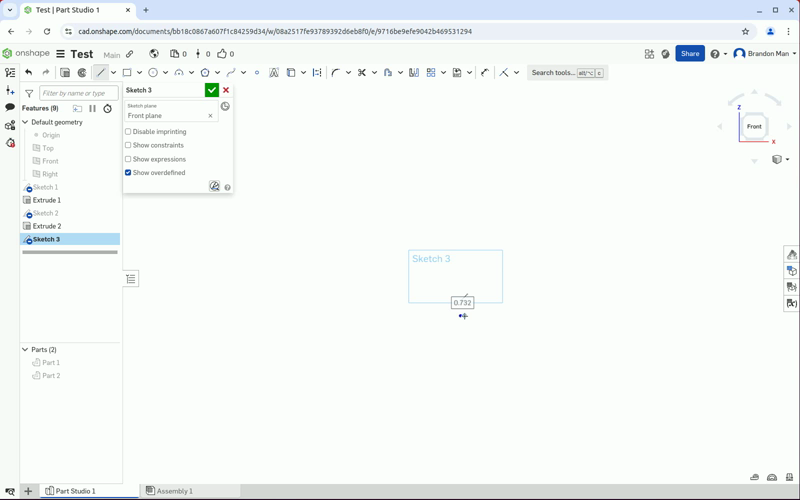
mouse_move(464, 250)
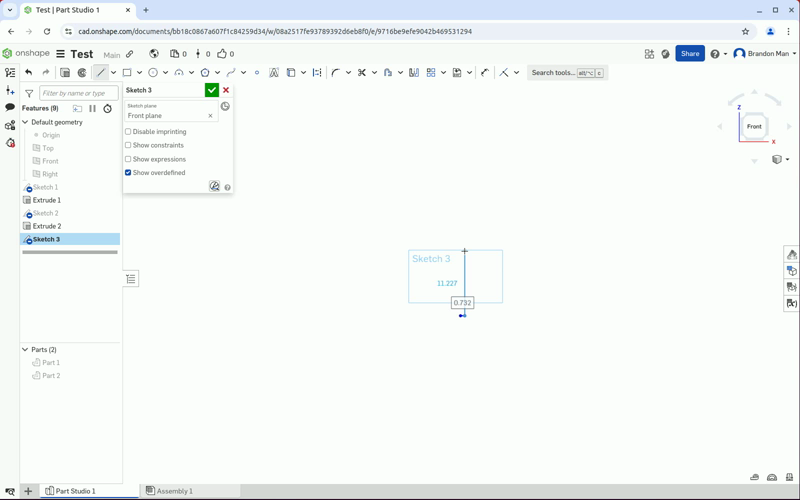
click(464, 250)
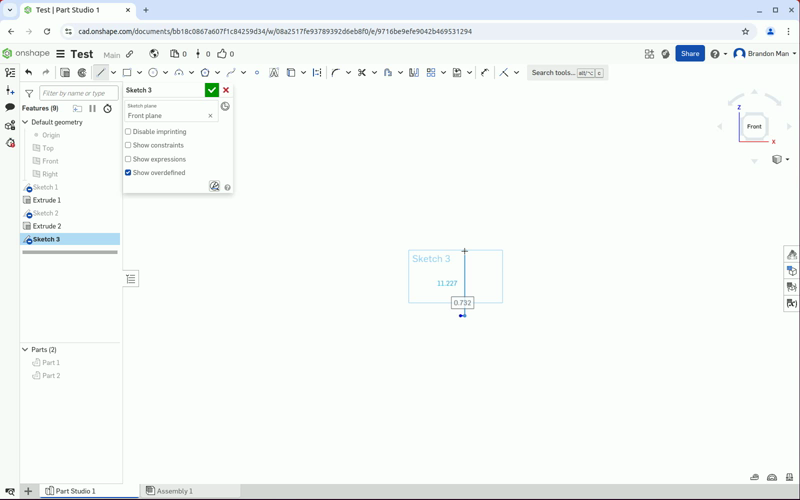
key_up(shift)
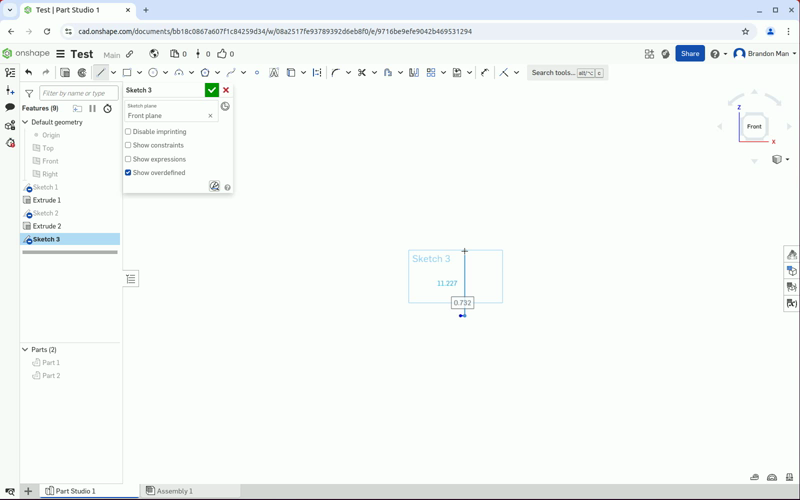
key_down(shift)
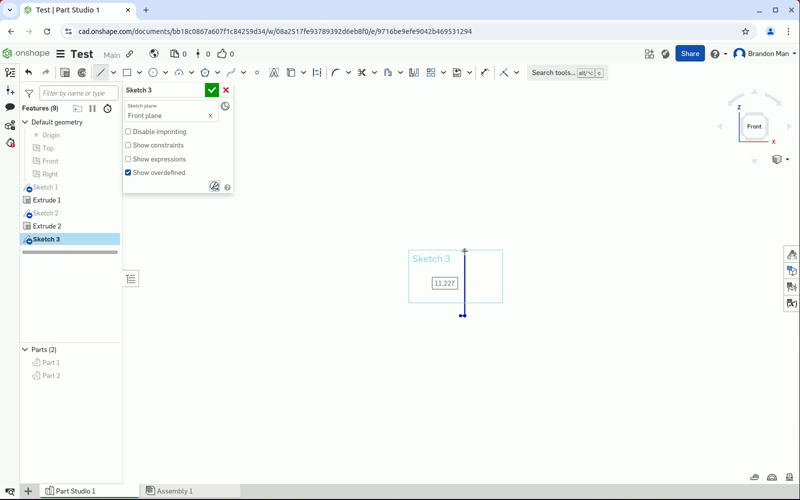
mouse_move(495, 250)
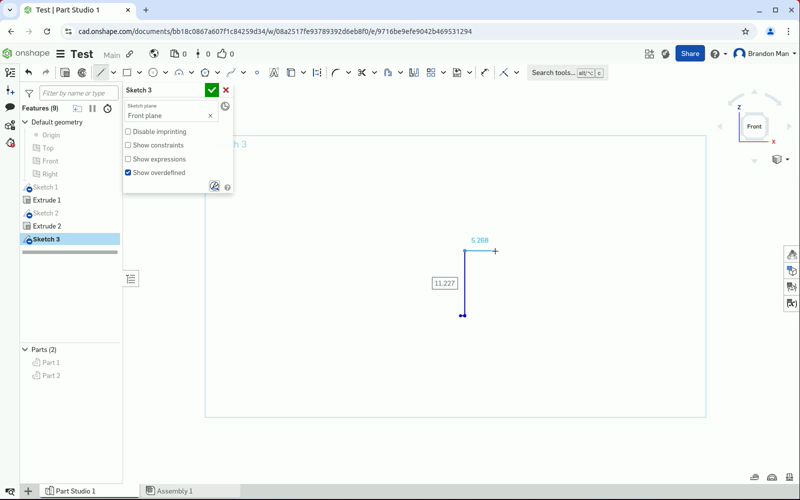
mouse_move(460, 250)
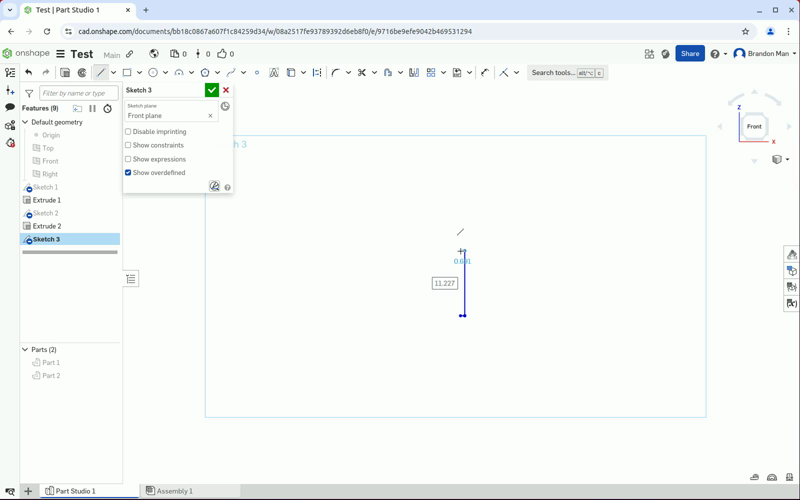
scroll(6)
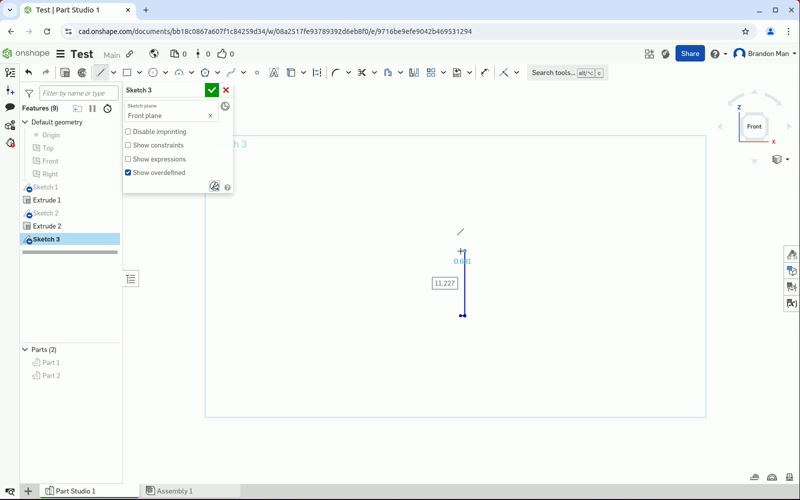
scroll(6)
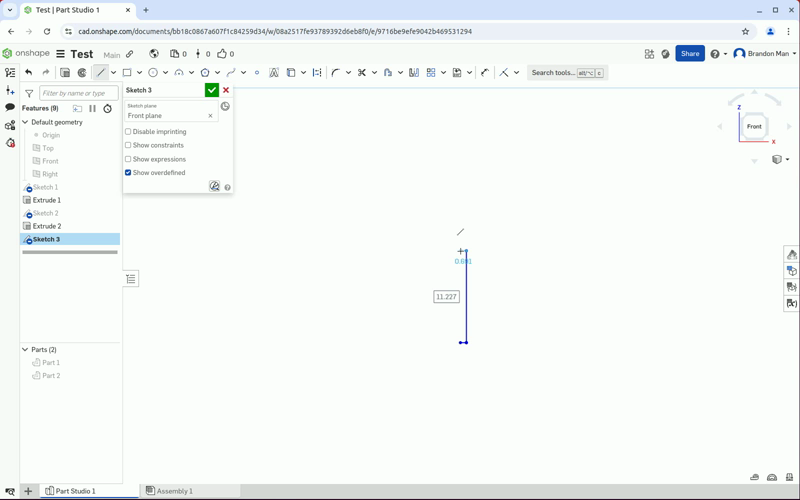
scroll(6)
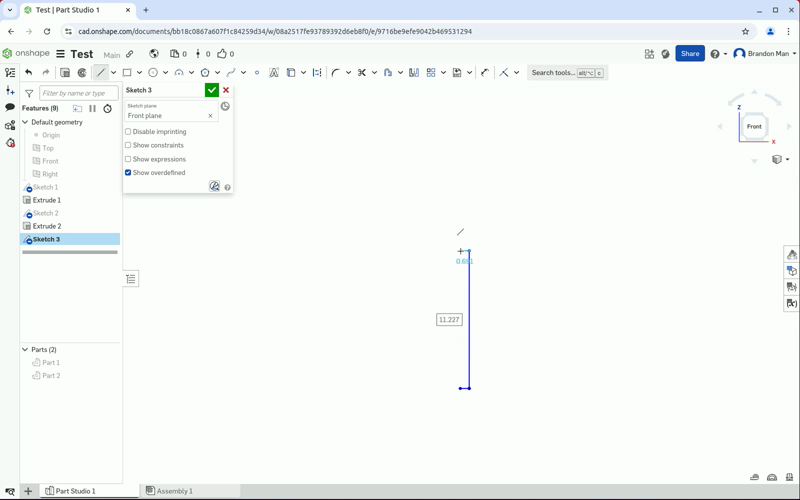
scroll(6)
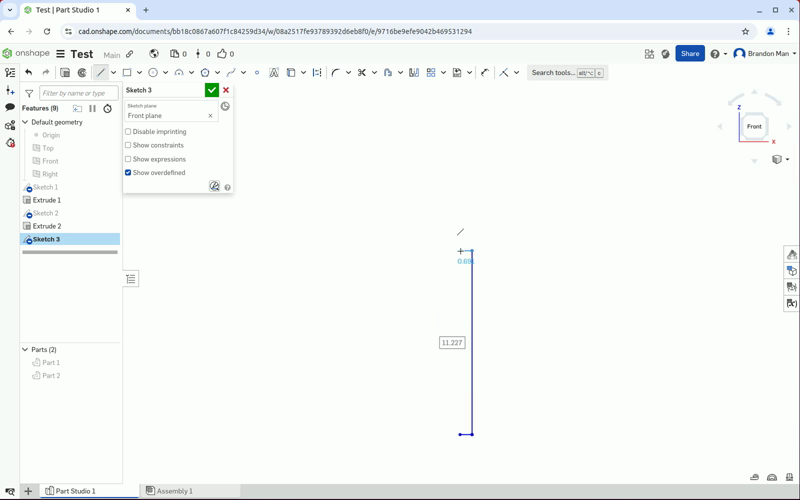
scroll(6)
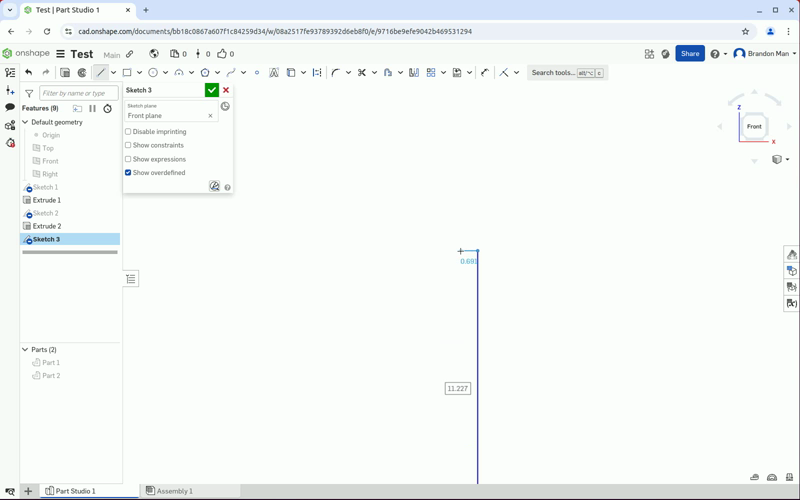
scroll(6)
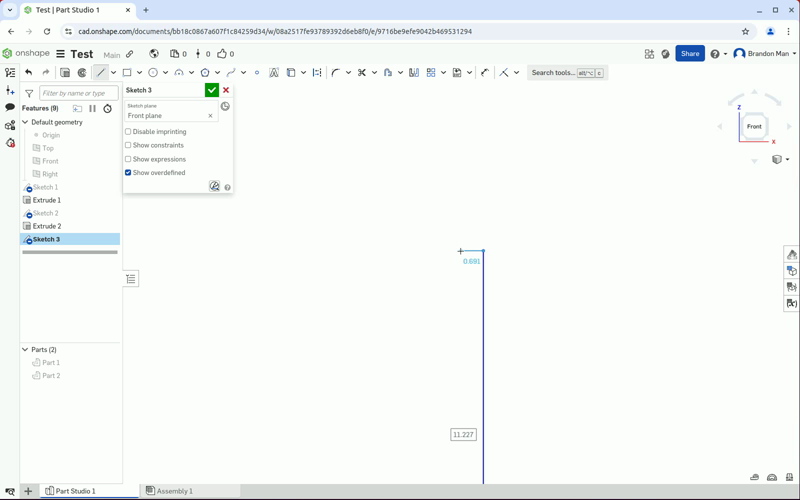
scroll(6)
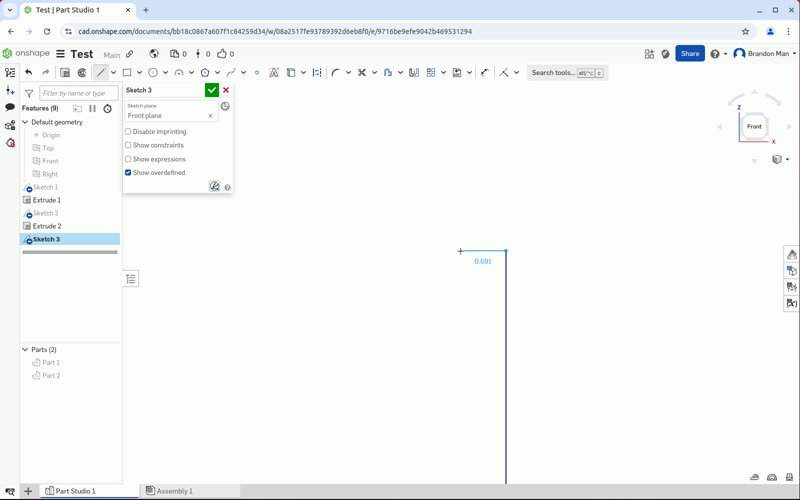
click(460, 250)
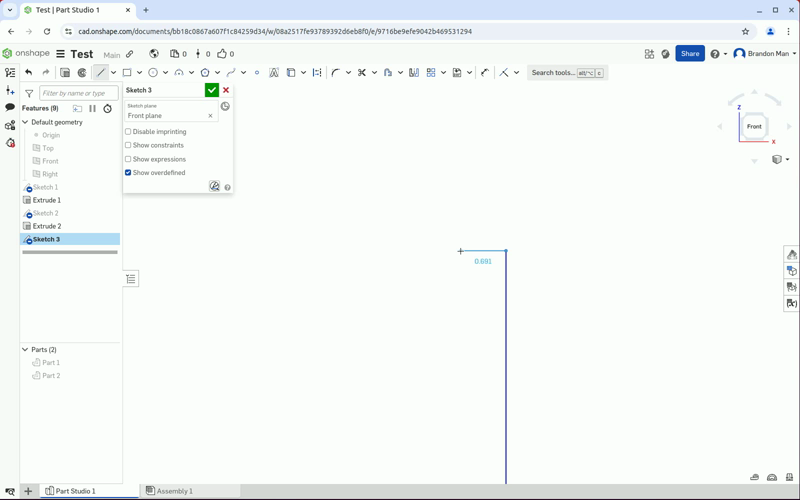
scroll(-6)
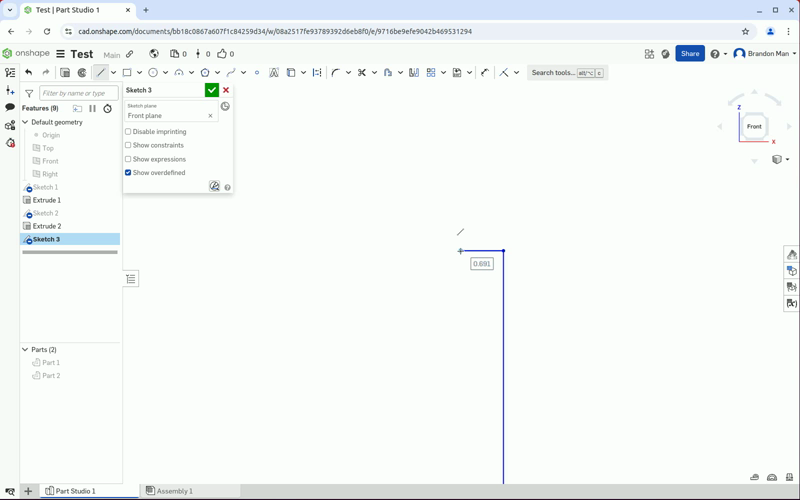
scroll(-6)
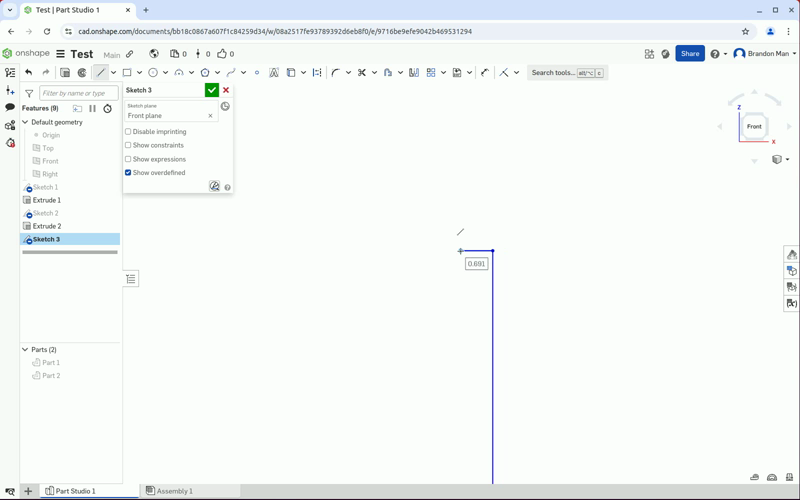
scroll(-6)
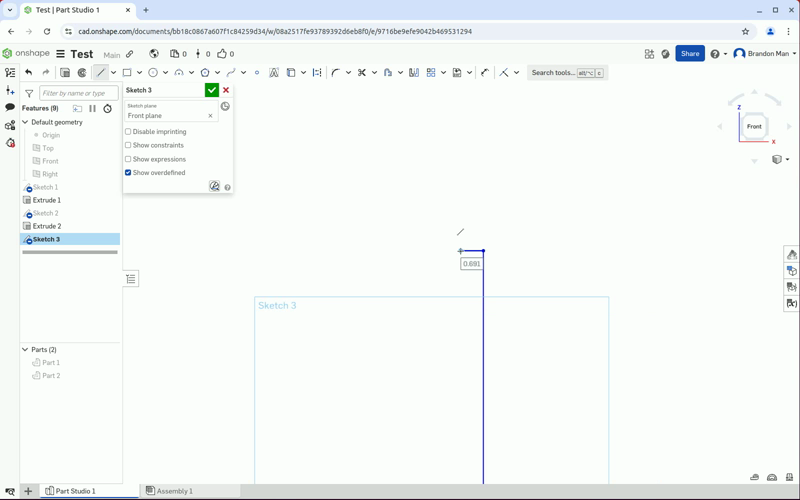
scroll(-6)
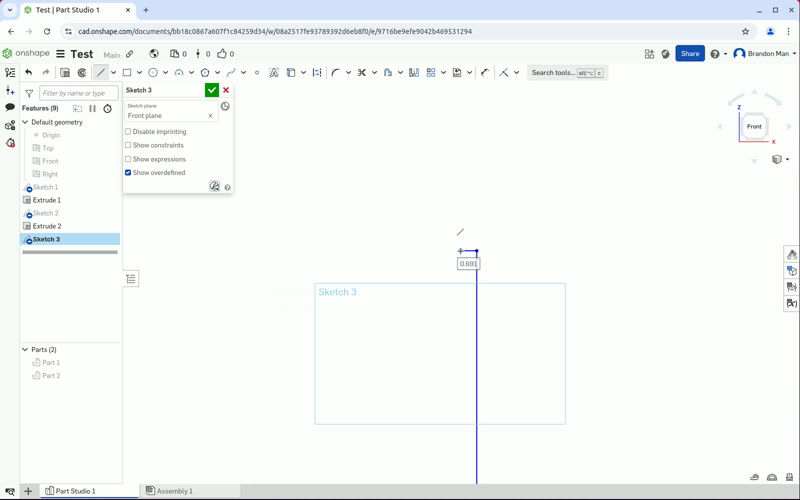
scroll(-6)
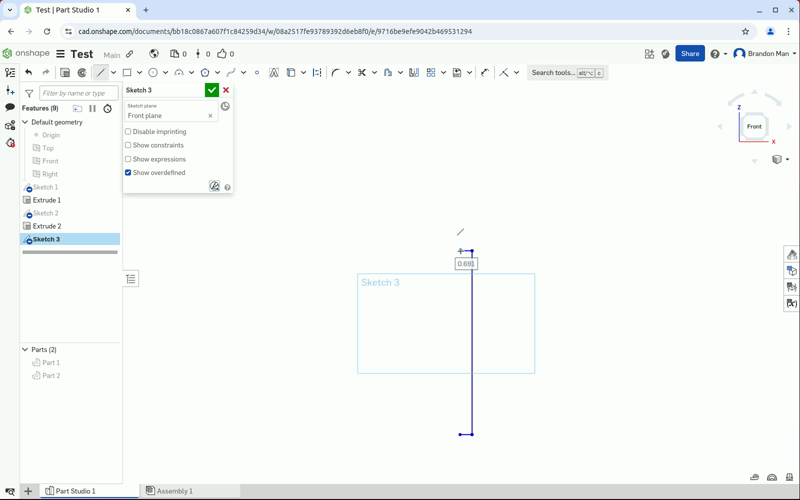
scroll(-6)
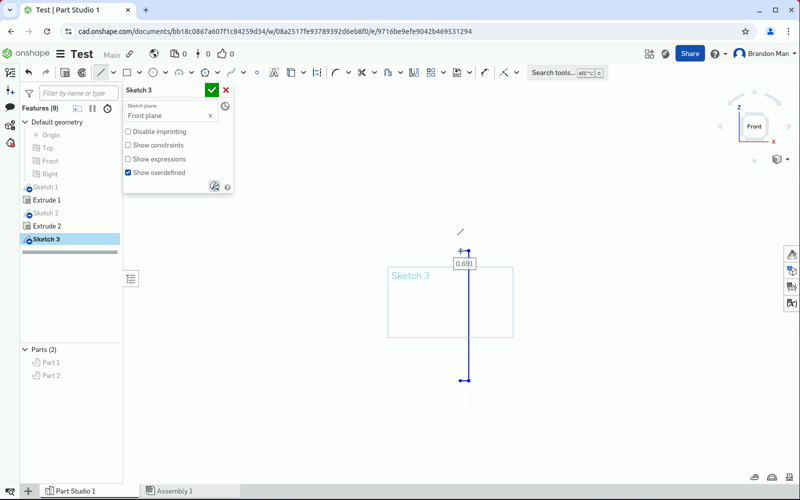
scroll(-6)
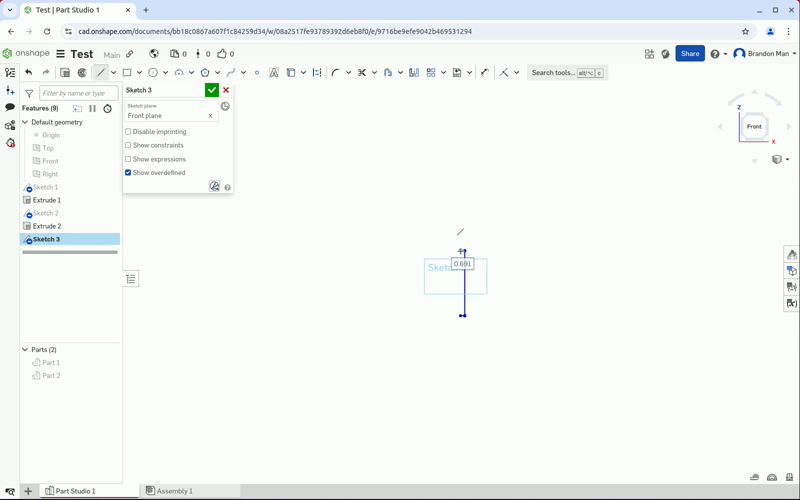
key_up(shift)
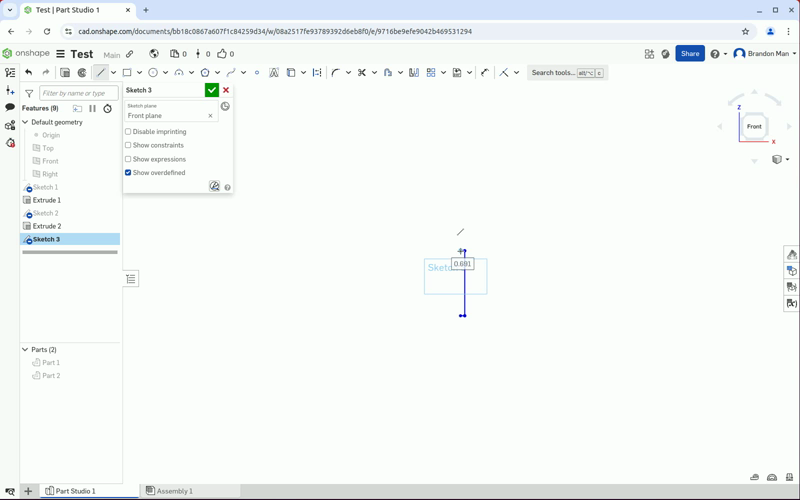
key_down(shift)
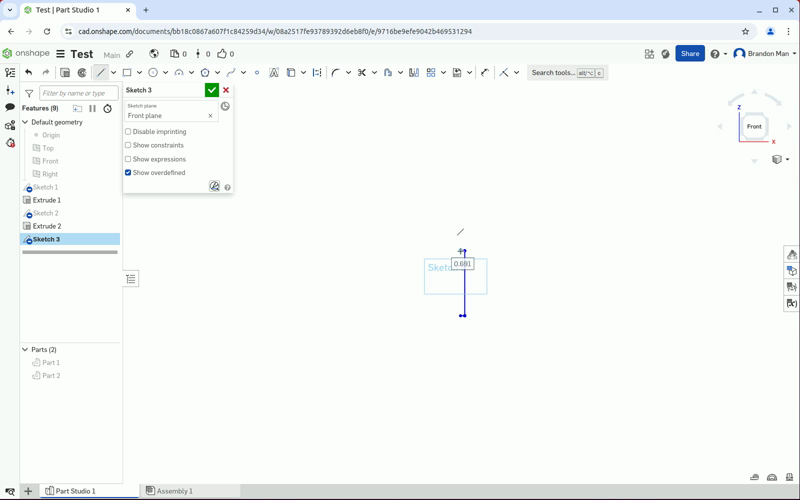
mouse_move(460, 315)
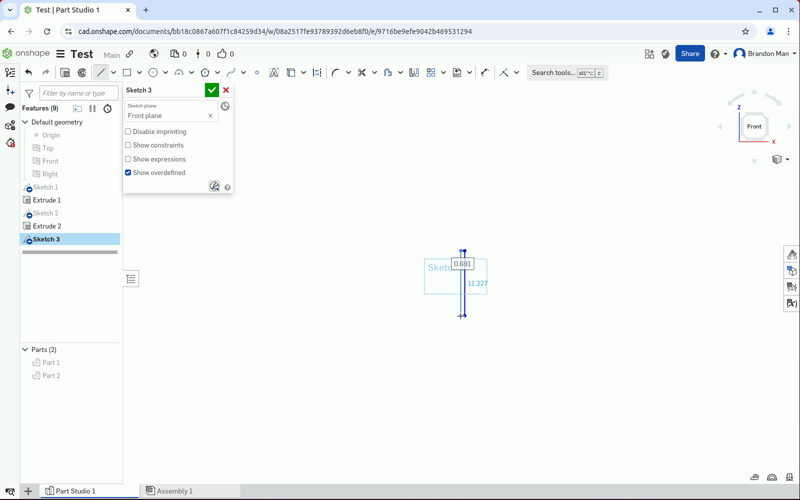
scroll(6)
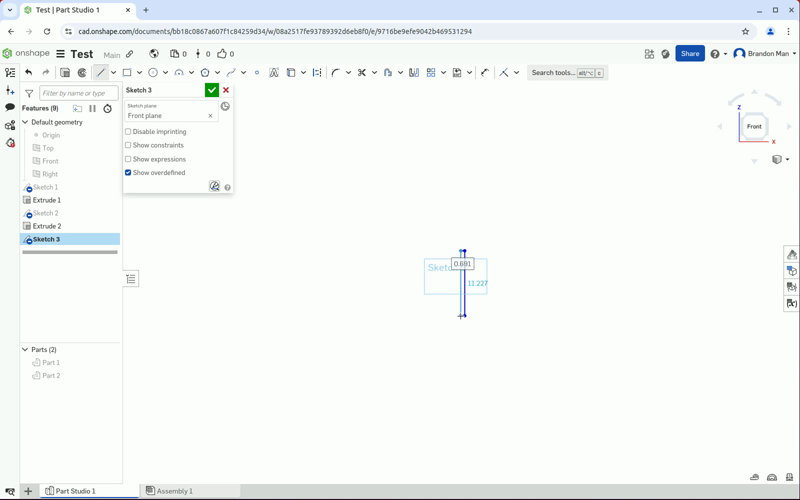
scroll(6)
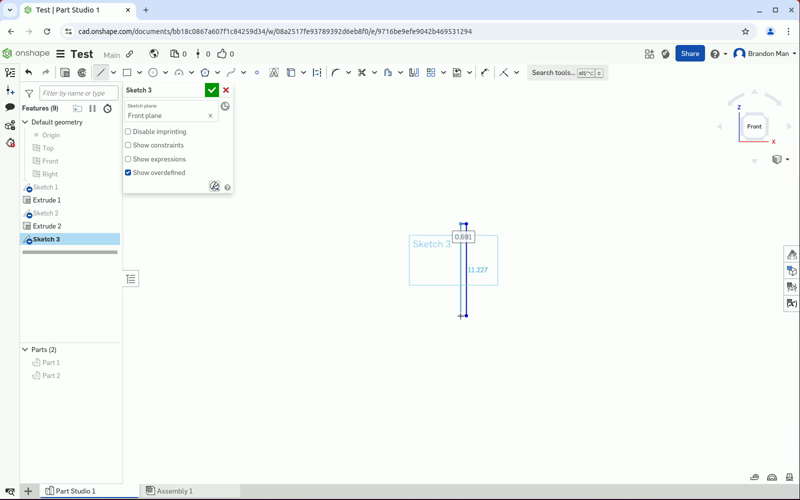
scroll(6)
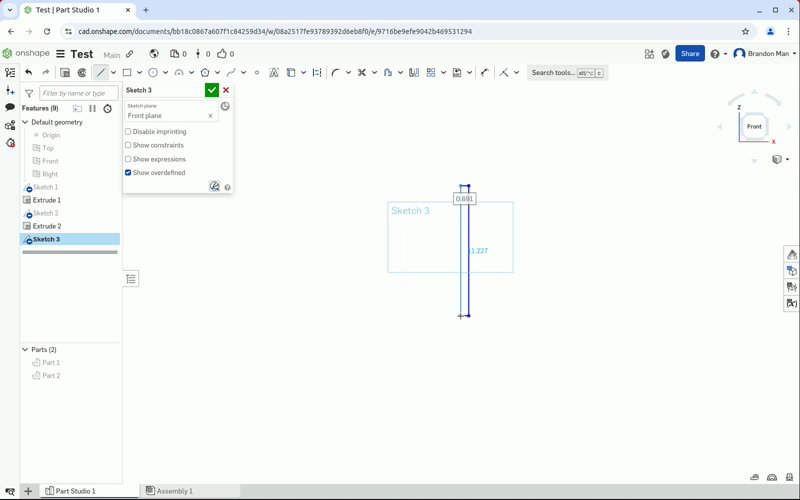
scroll(6)
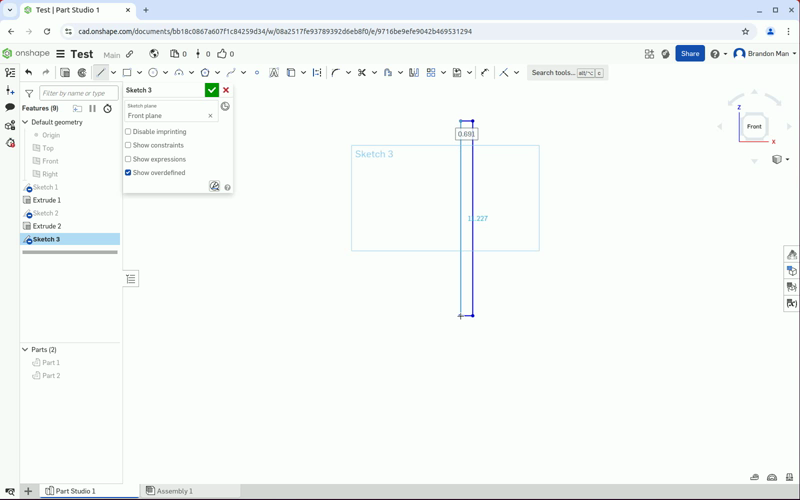
scroll(6)
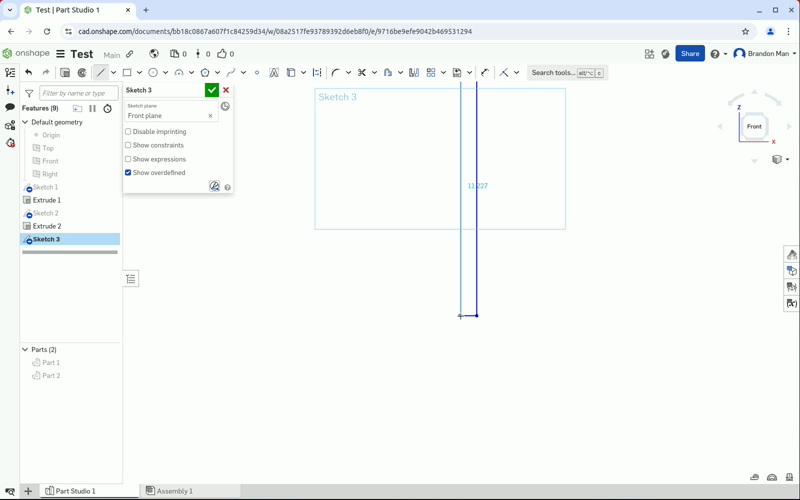
scroll(6)
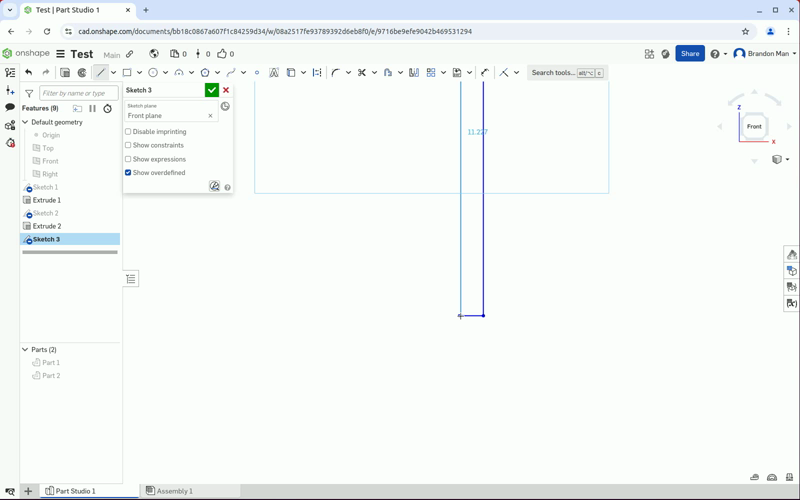
scroll(6)
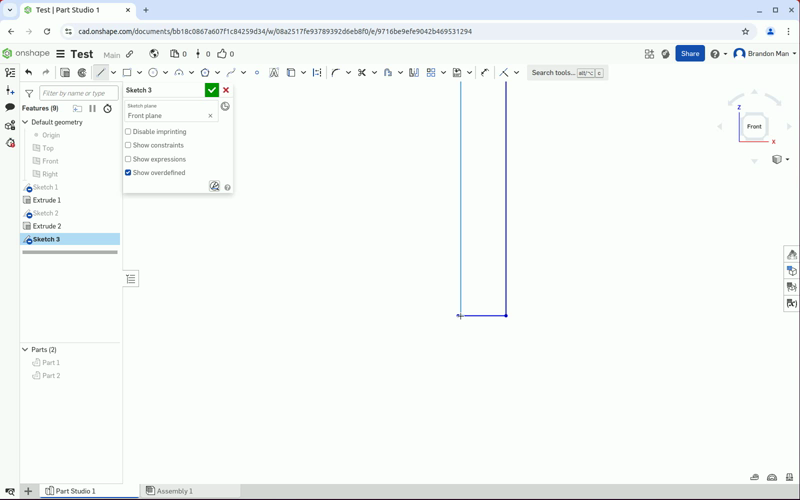
key_up(shift)
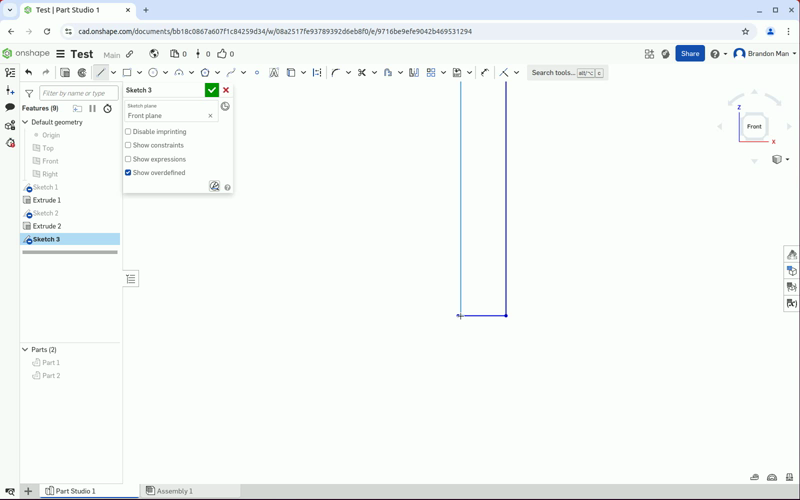
click(460, 315)
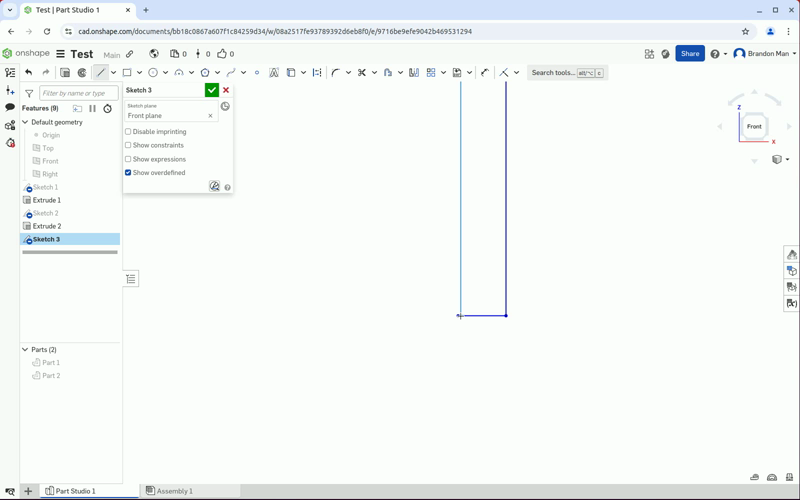
scroll(-6)
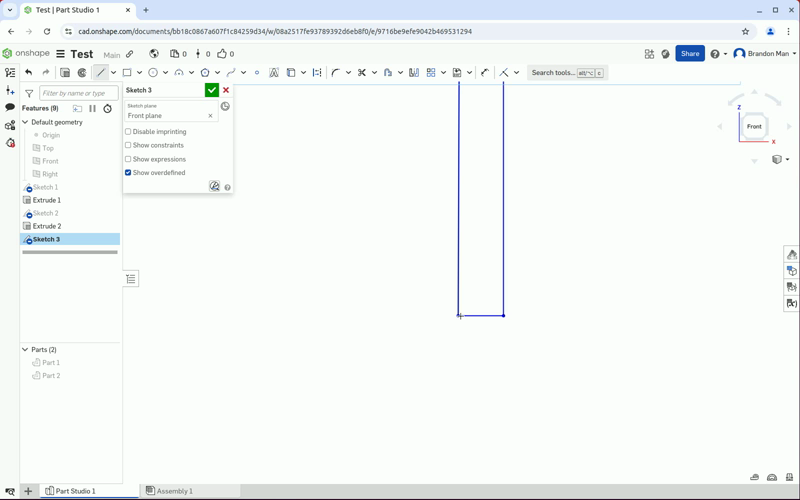
scroll(-6)
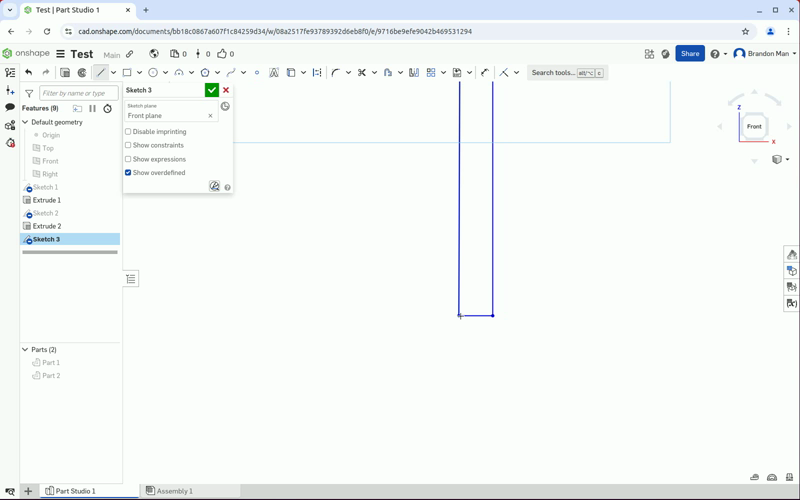
scroll(-6)
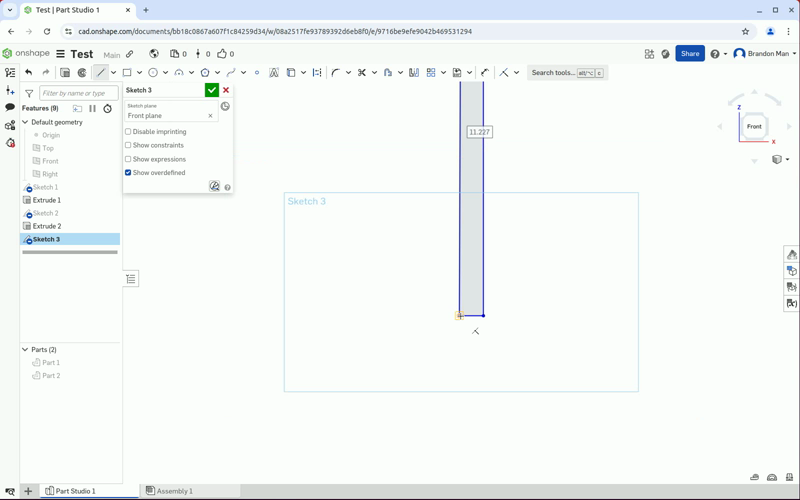
scroll(-6)
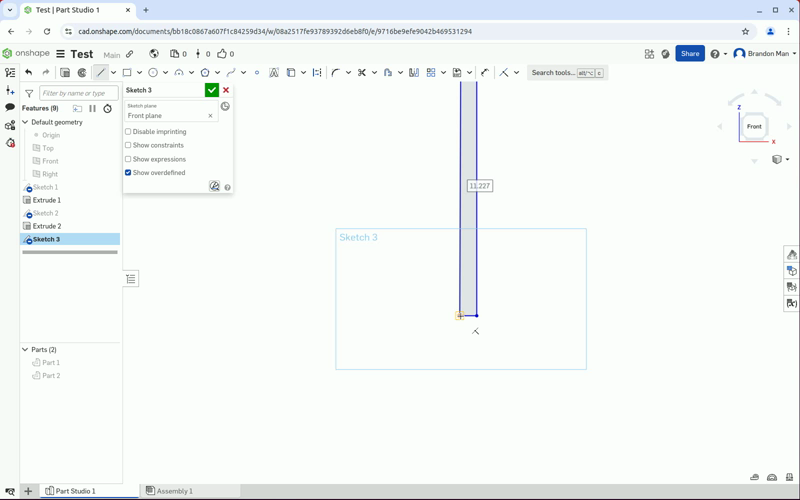
scroll(-6)
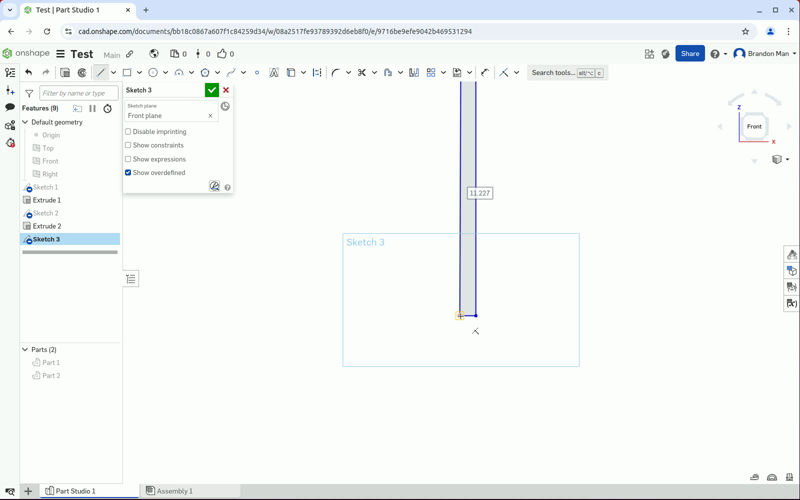
scroll(-6)
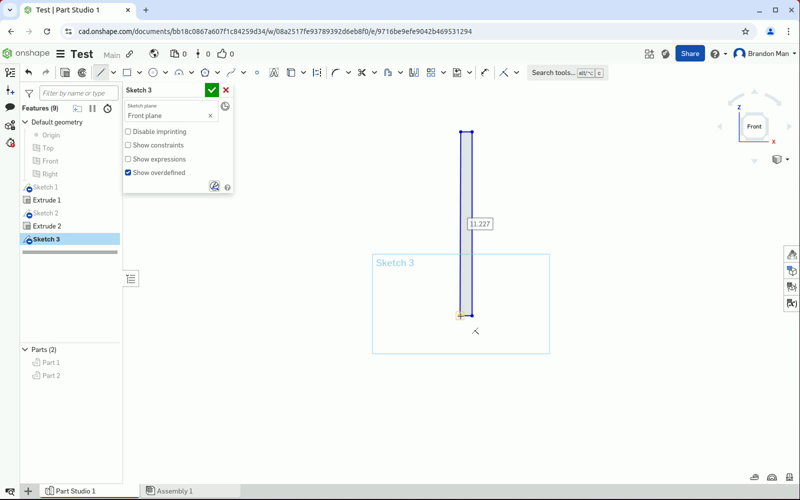
scroll(-6)
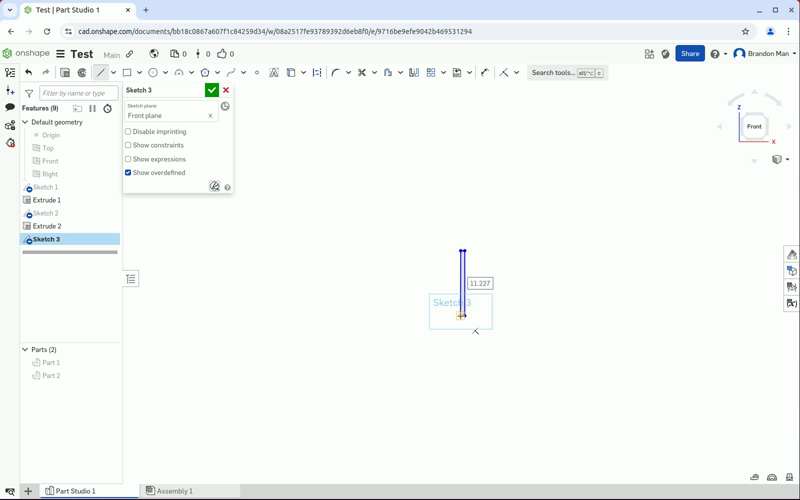
key(esc)
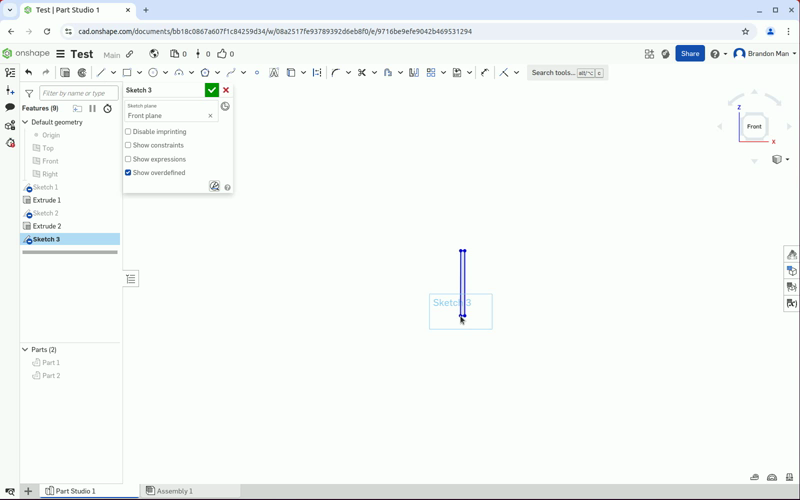
mouse_move(464, 294)
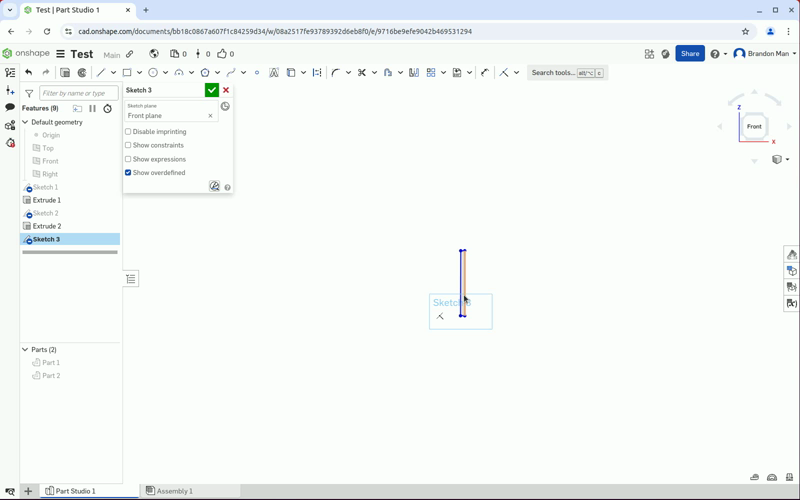
scroll(6)
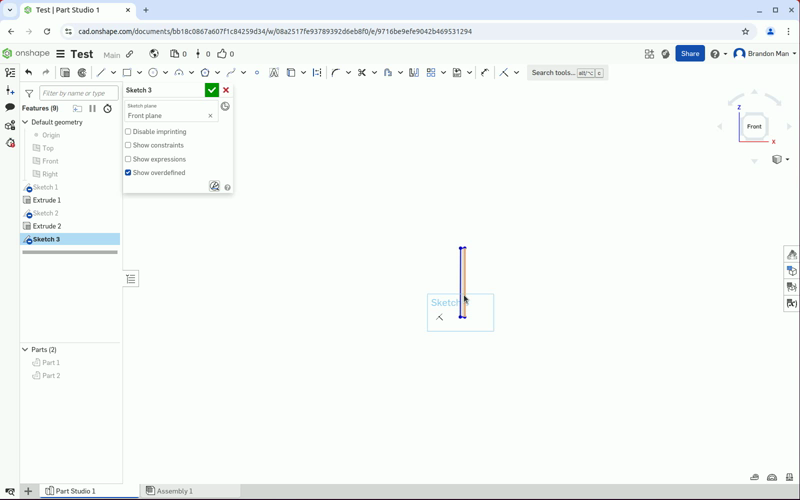
scroll(6)
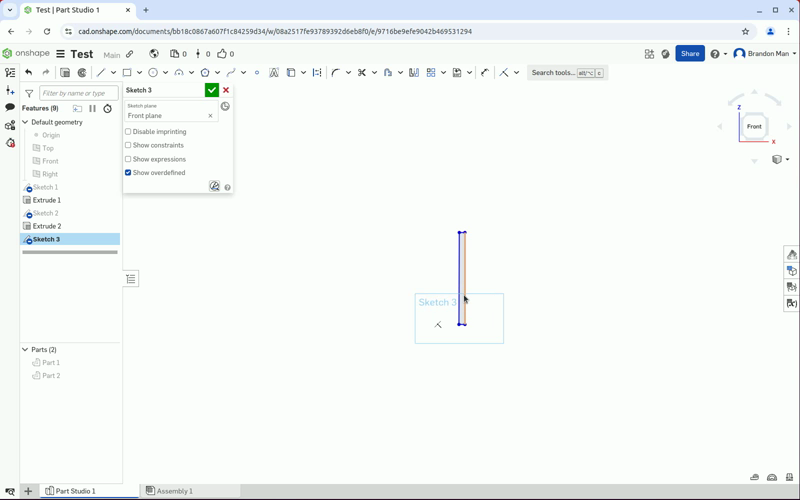
scroll(6)
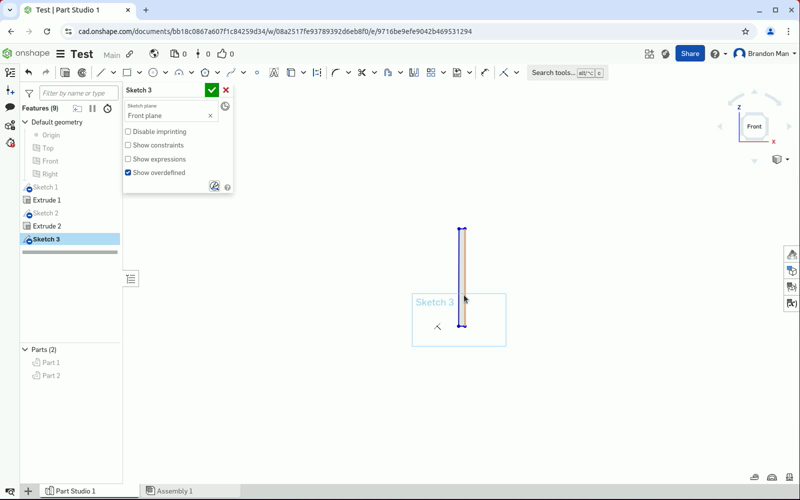
scroll(6)
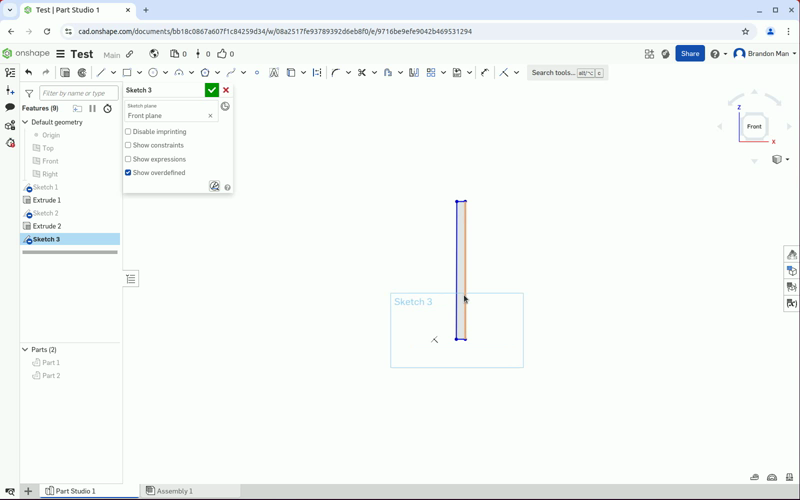
scroll(6)
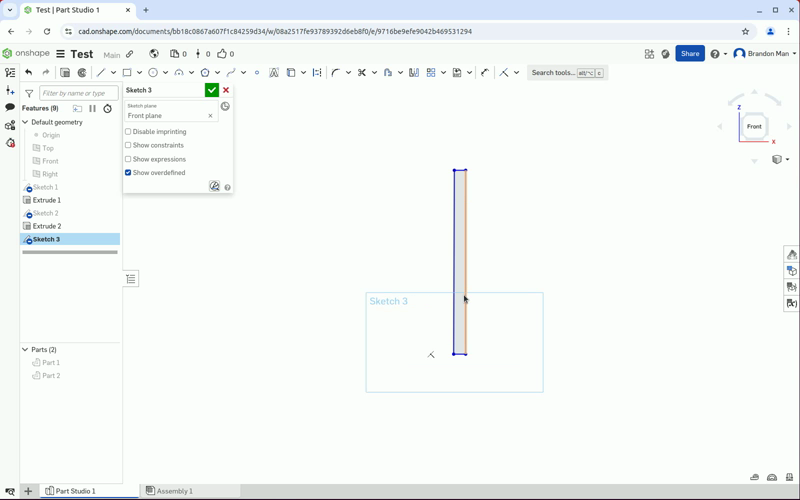
scroll(6)
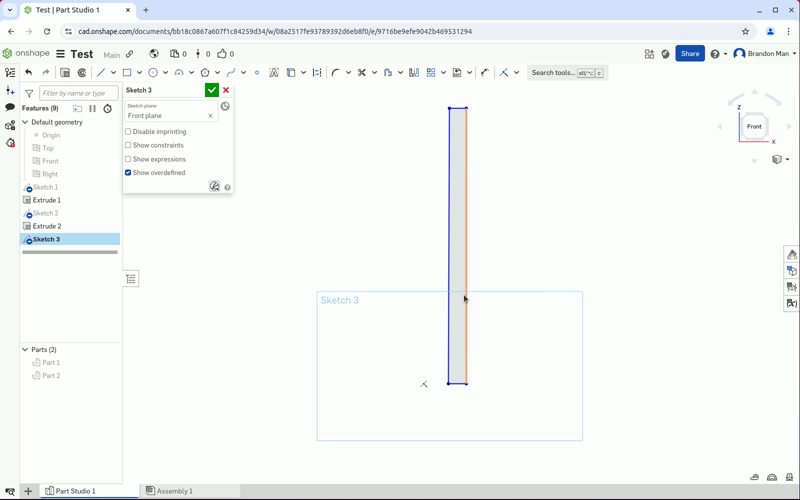
scroll(6)
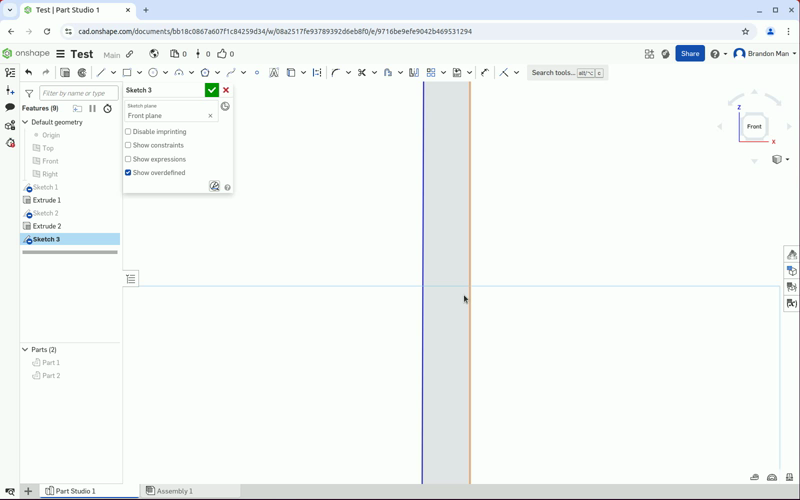
click(464, 294)
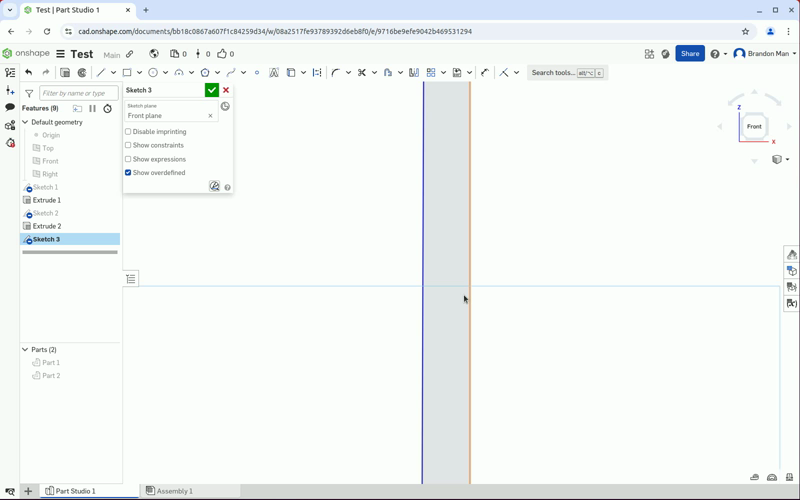
scroll(-6)
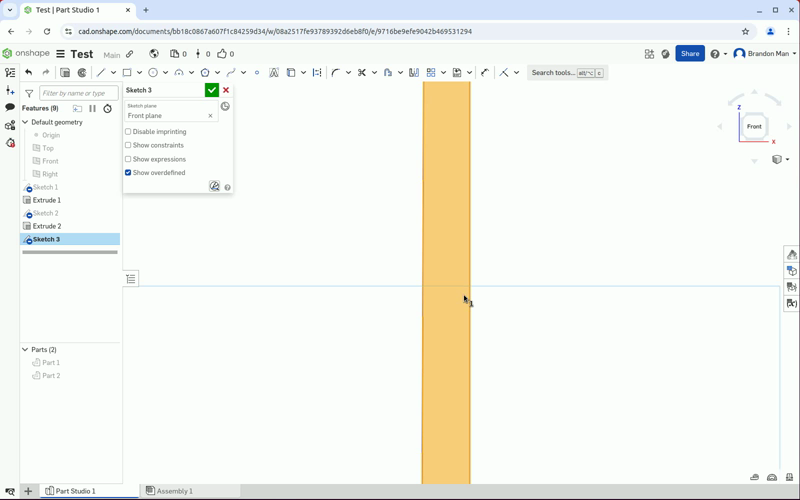
scroll(-6)
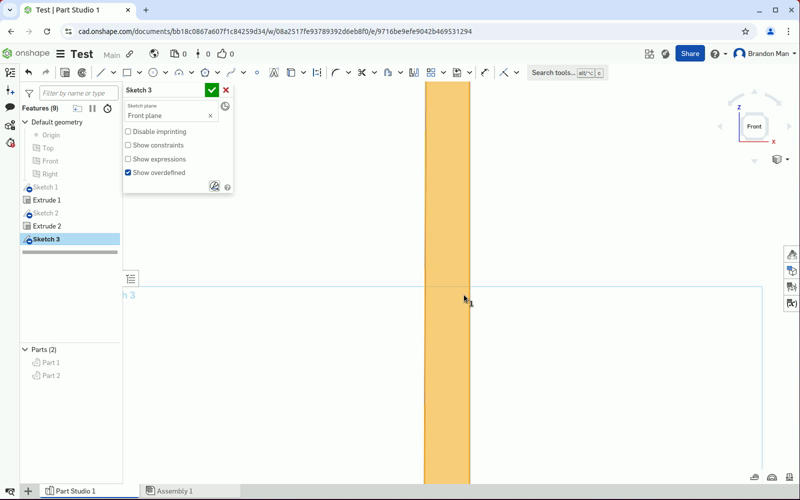
scroll(-6)
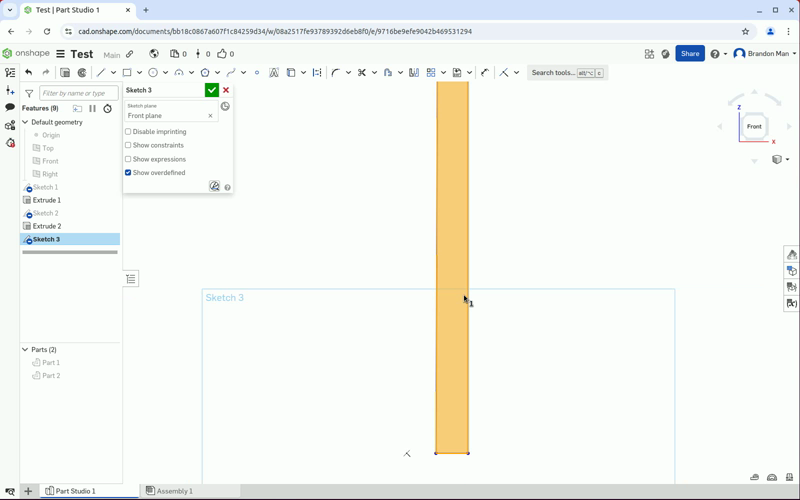
scroll(-6)
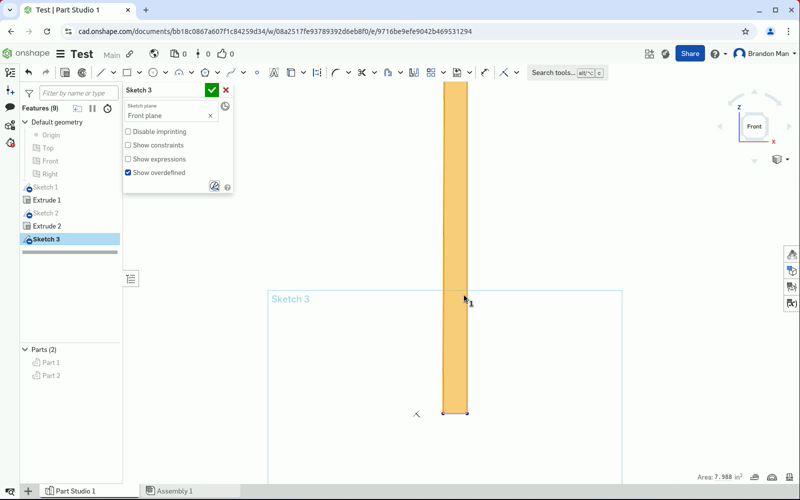
scroll(-6)
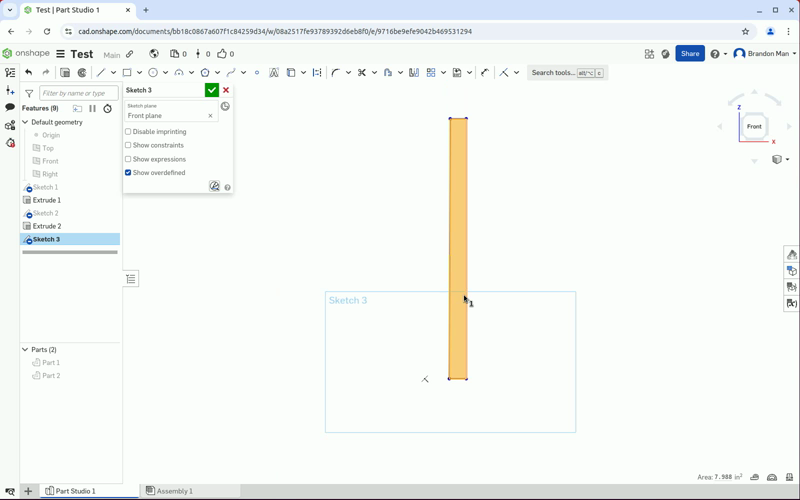
scroll(-6)
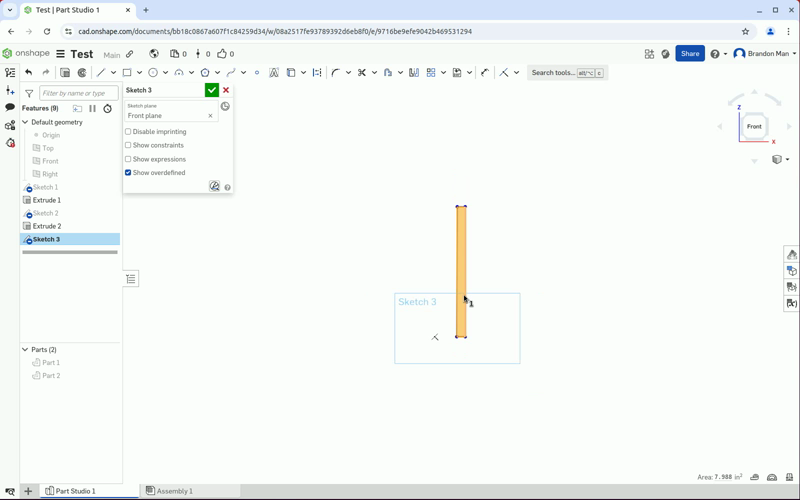
scroll(-6)
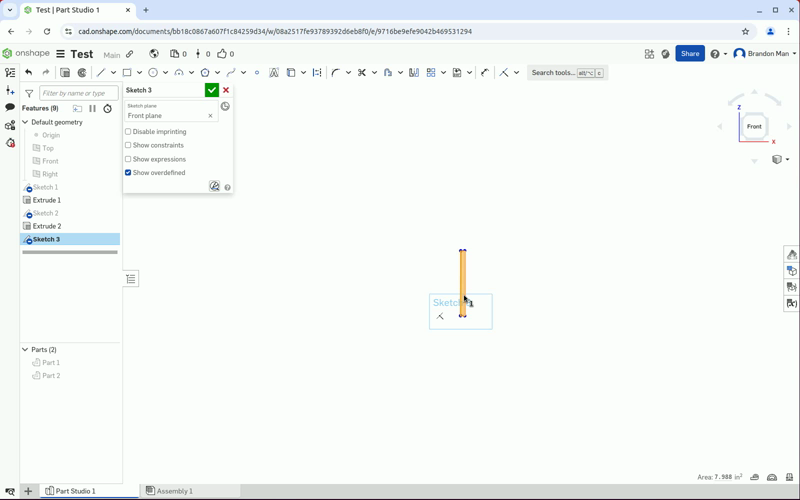
mouse_move(73, 352)
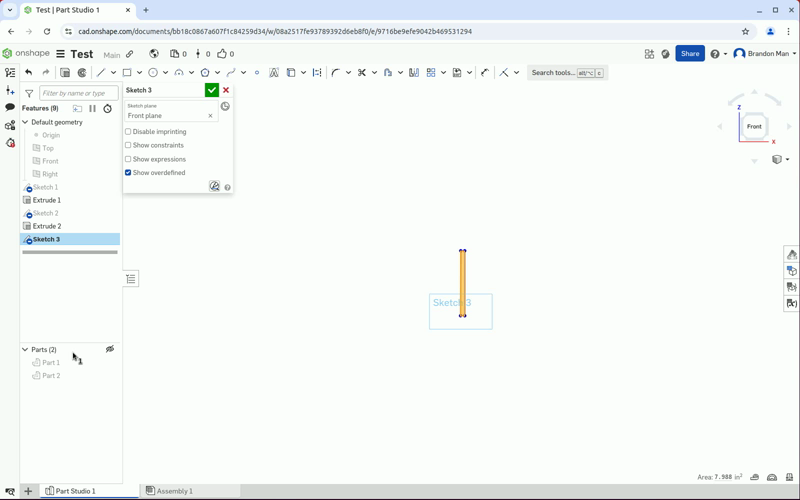
key(shift+y)
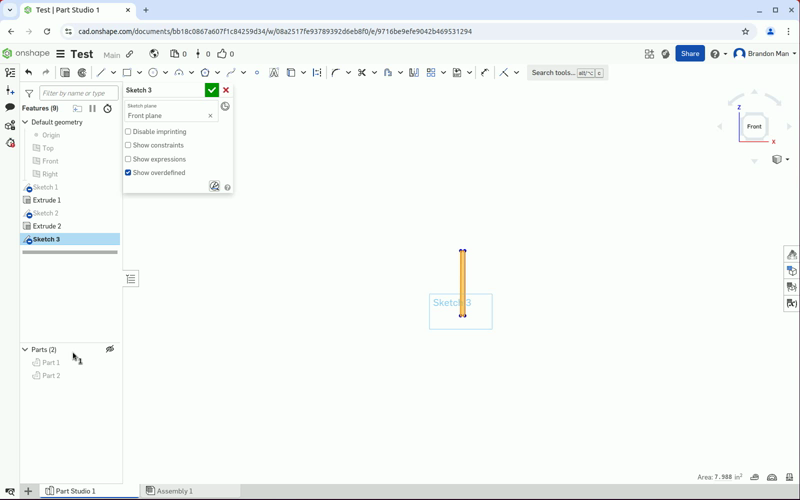
key(shift+e)
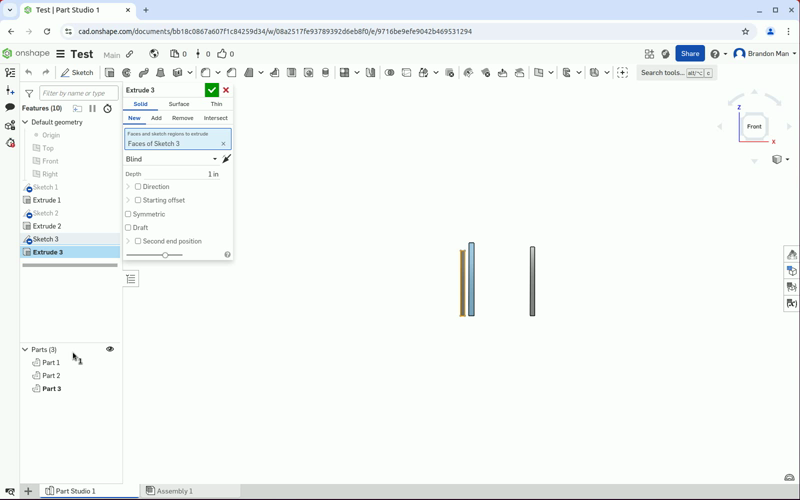
mouse_move(143, 106)
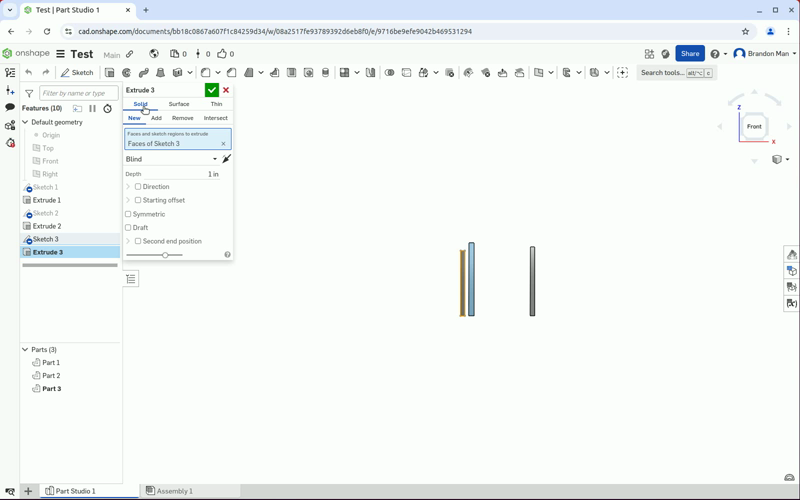
click(143, 106)
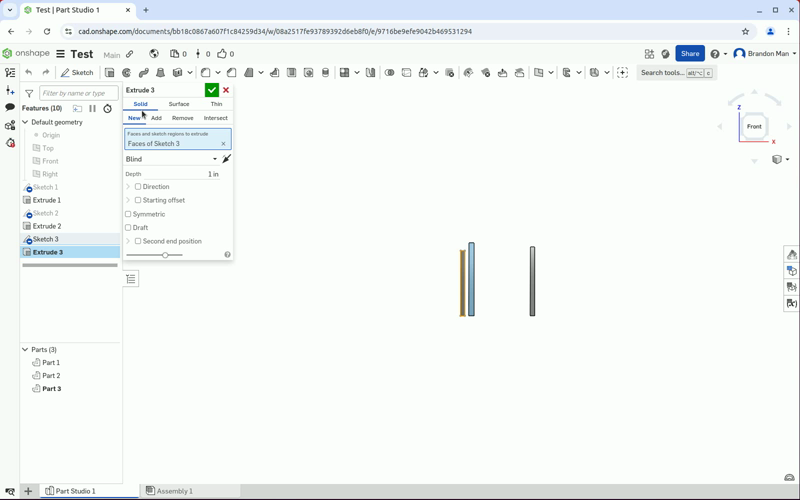
mouse_move(137, 120)
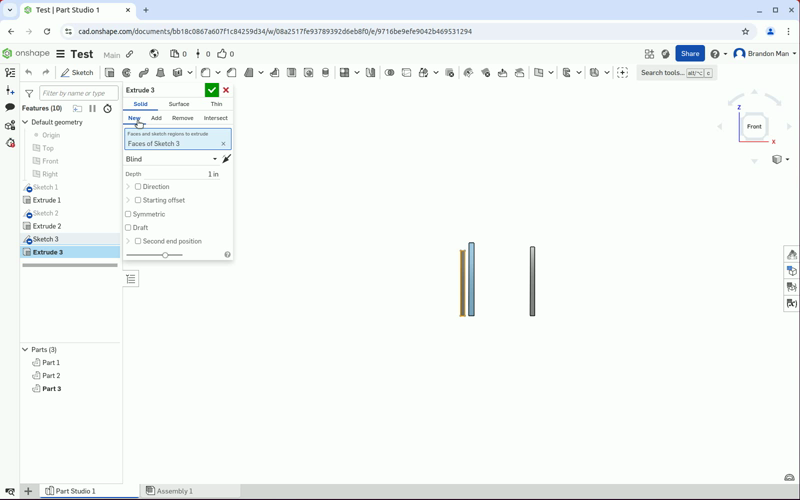
click(137, 120)
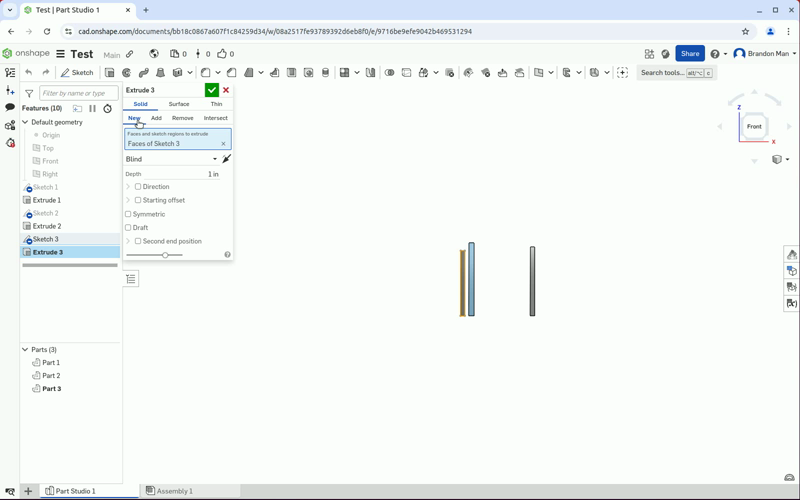
key(tab, 4)
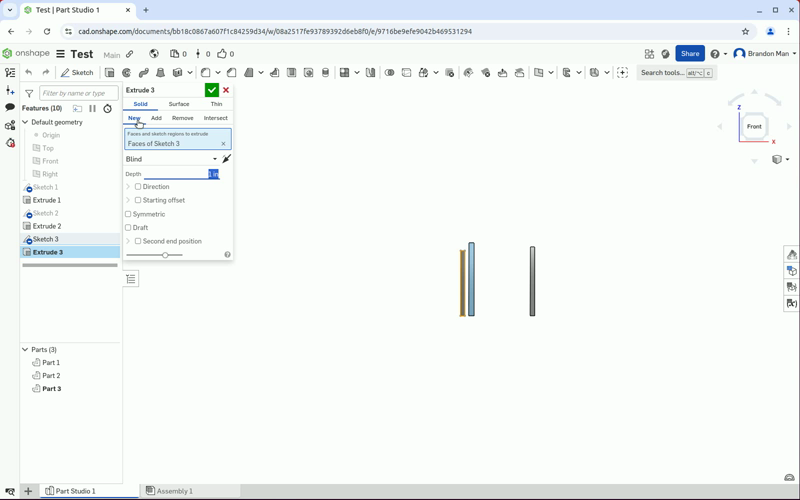
text(-0.241)
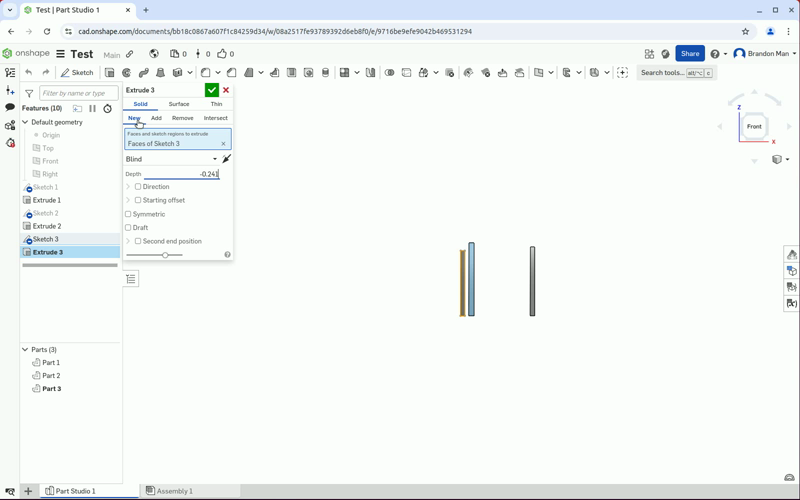
key(enter)
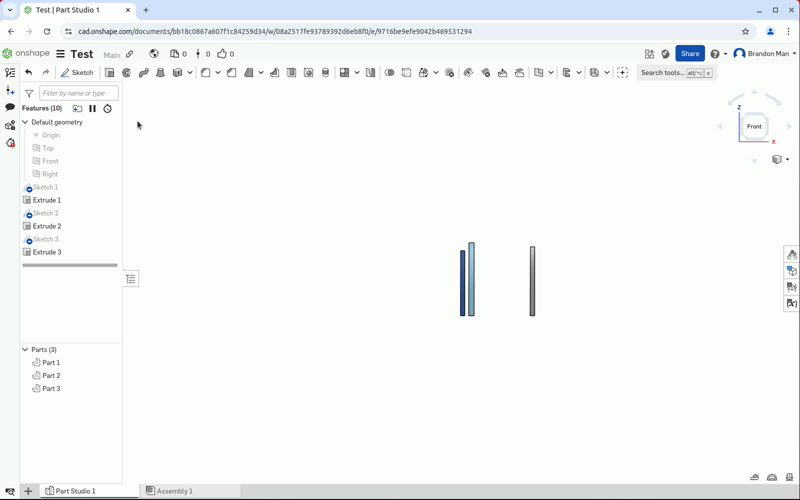
key(shift+h)
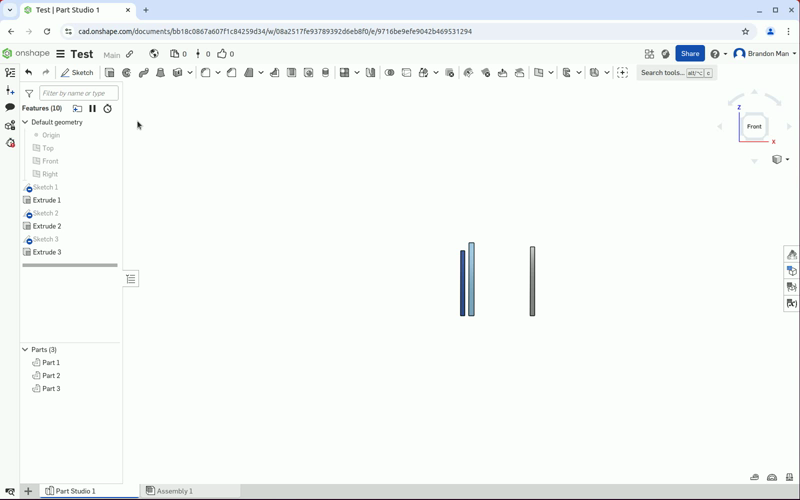
key(shift+h)
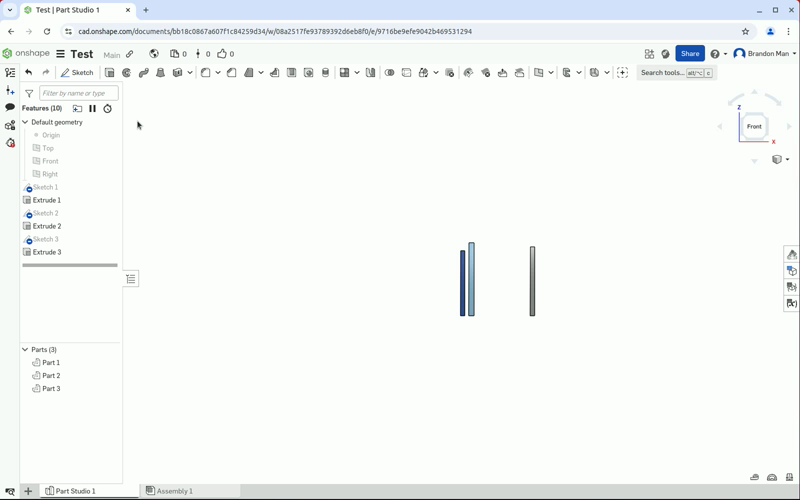
mouse_move(73, 189)
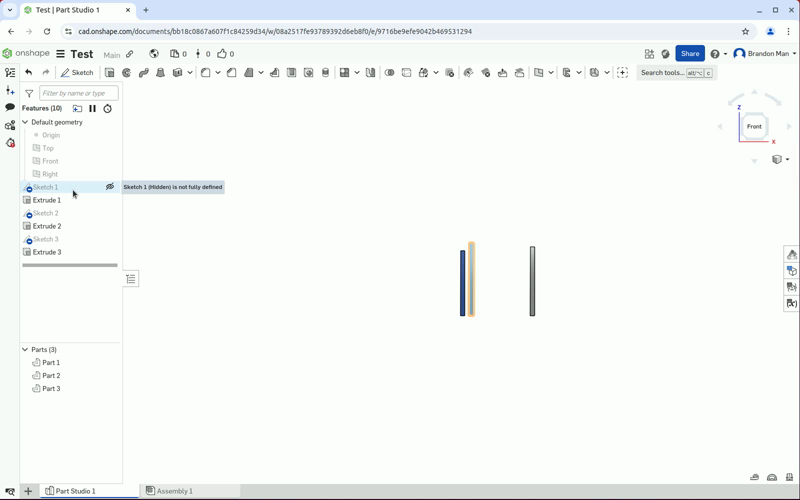
click(73, 189)
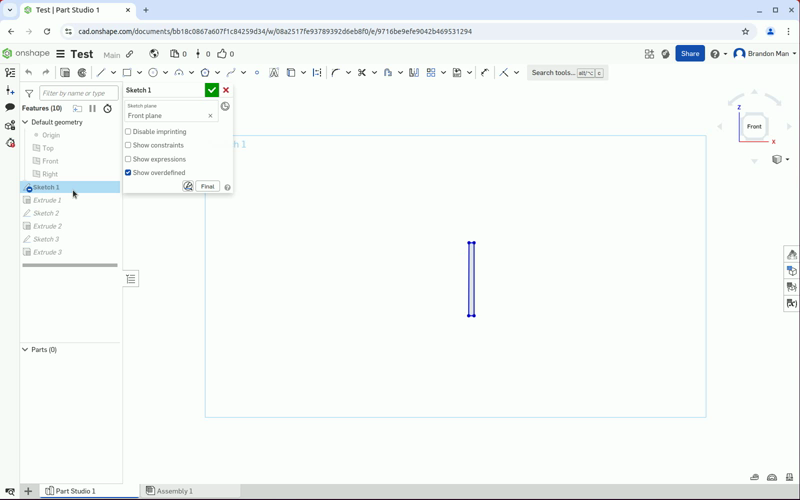
mouse_move(229, 92)
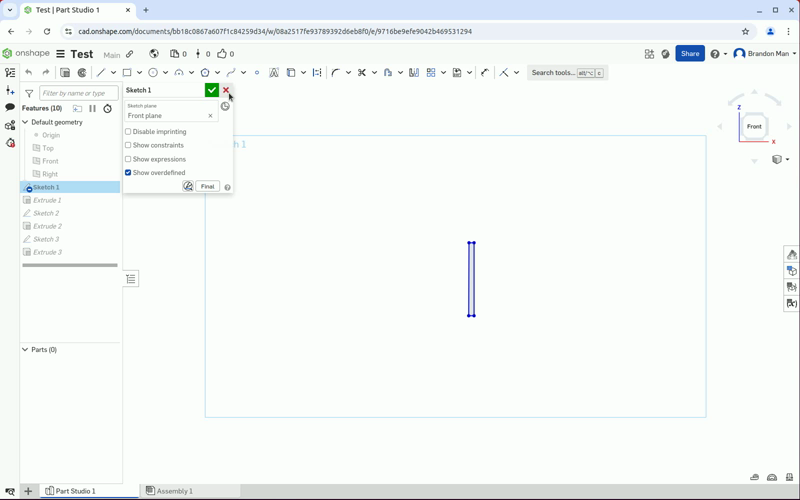
click(229, 92)
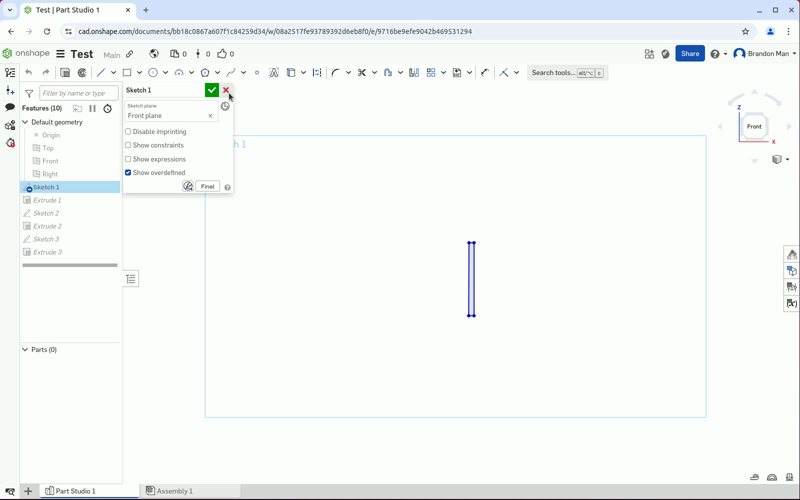
key(shift+s)
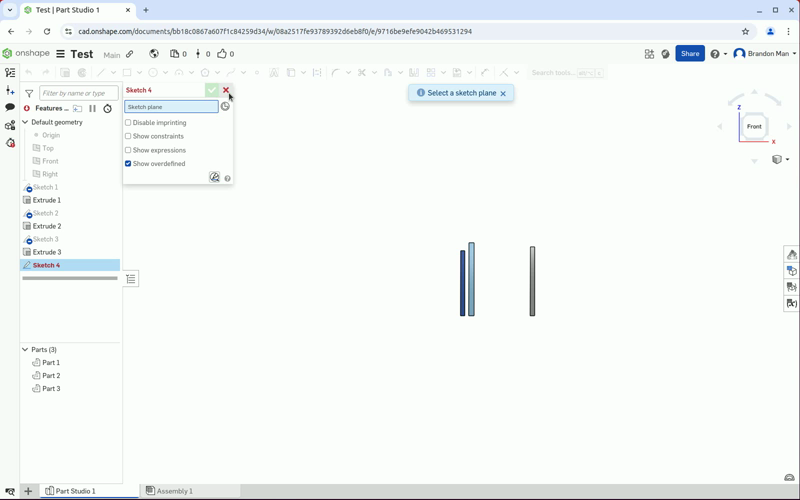
mouse_move(73, 163)
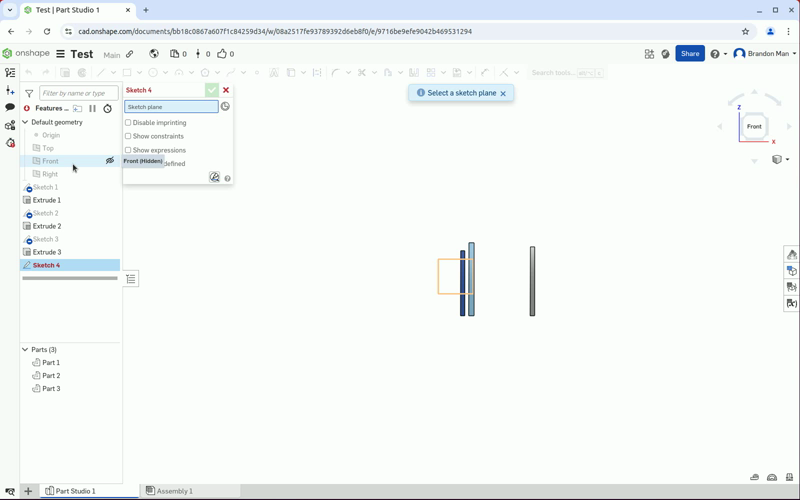
click(73, 163)
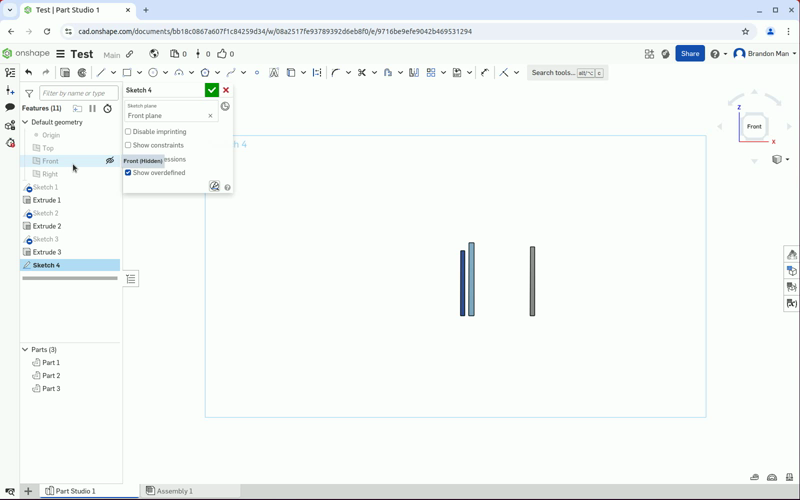
mouse_move(73, 352)
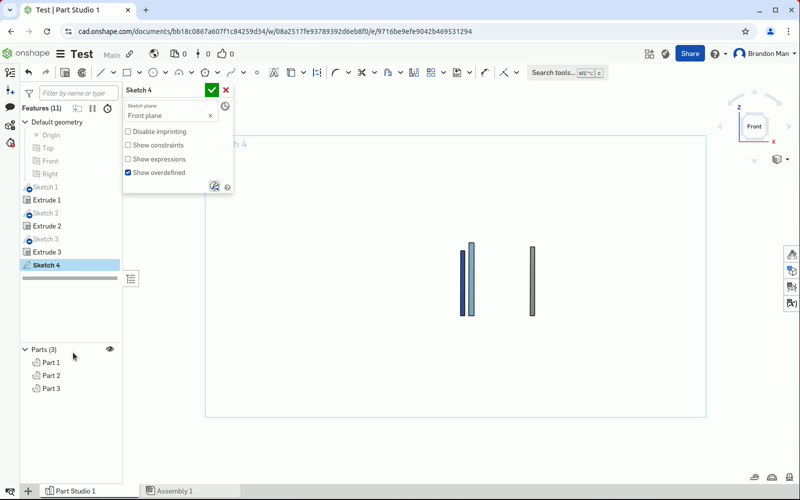
key(y)
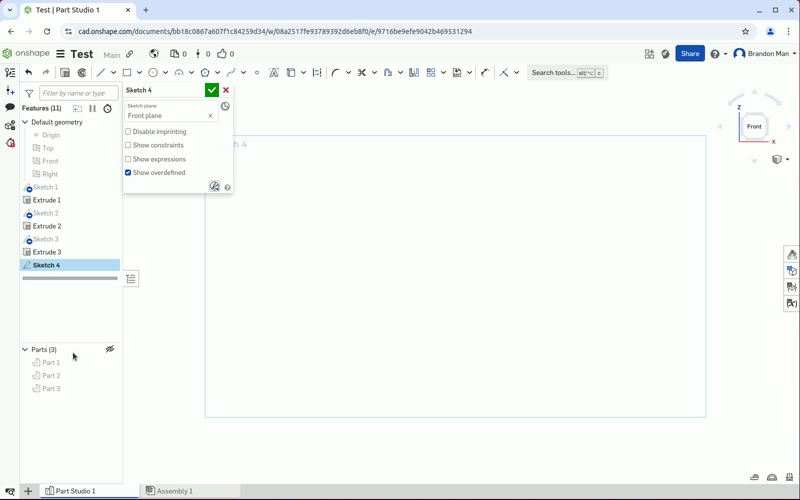
key(l)
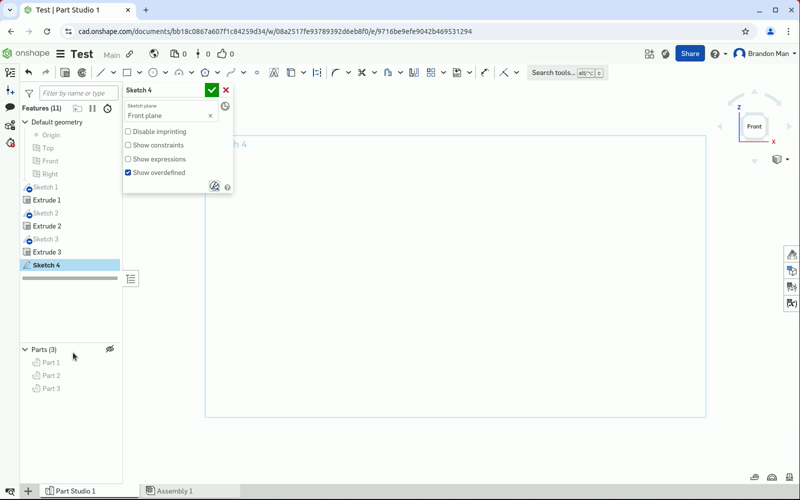
key_down(shift)
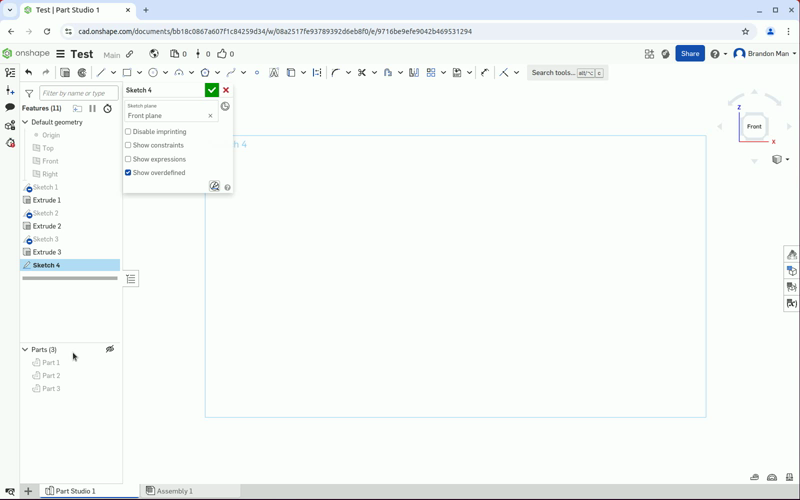
mouse_move(514, 315)
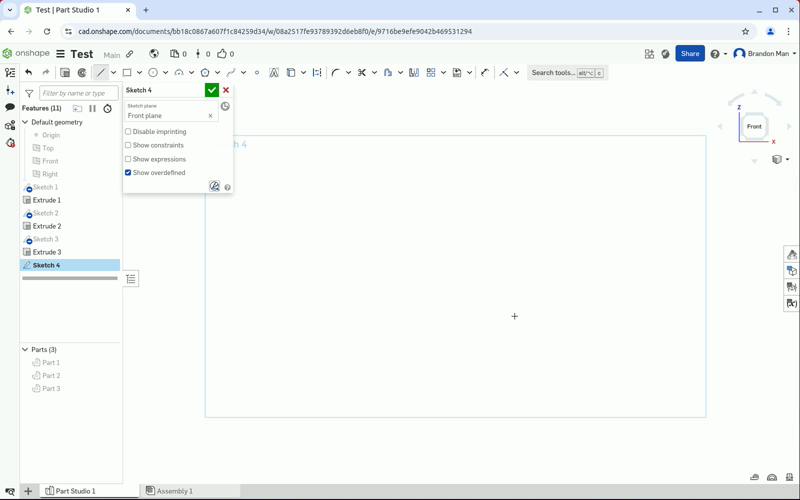
click(514, 315)
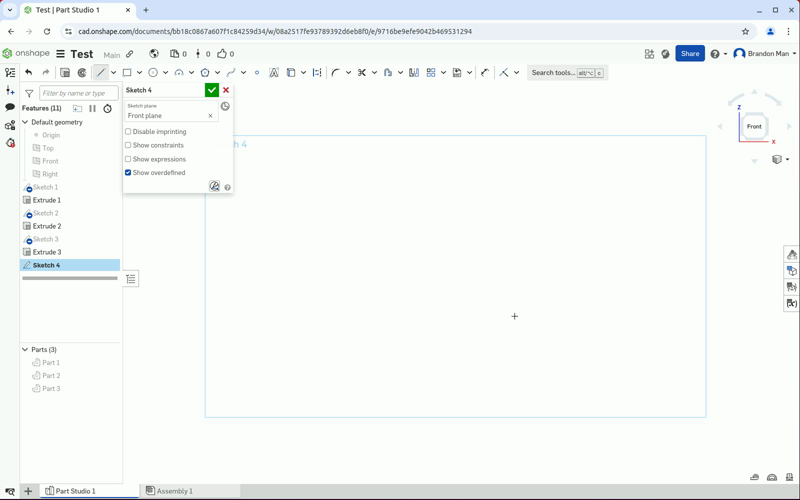
key_up(shift)
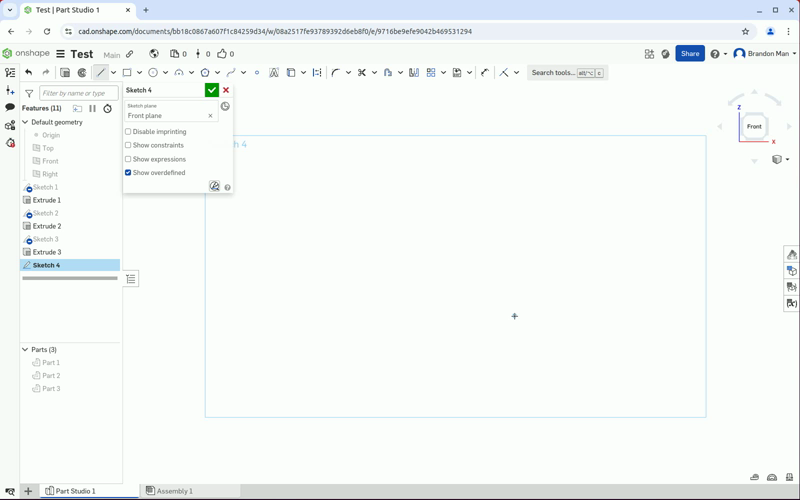
key_down(shift)
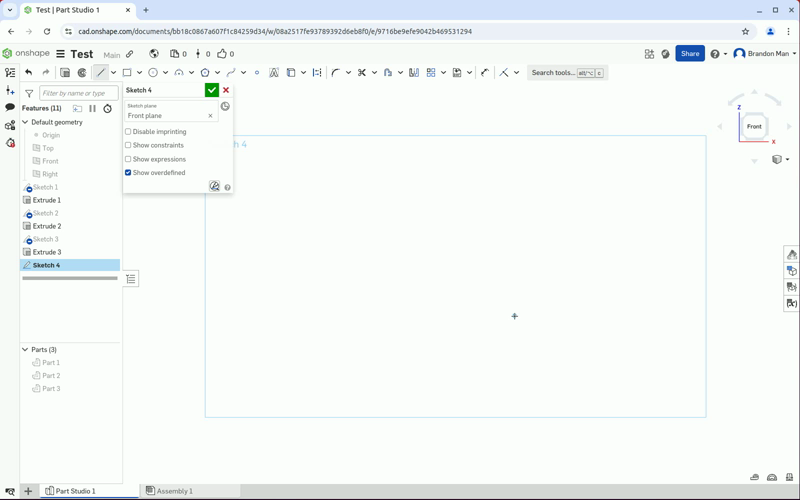
mouse_move(544, 315)
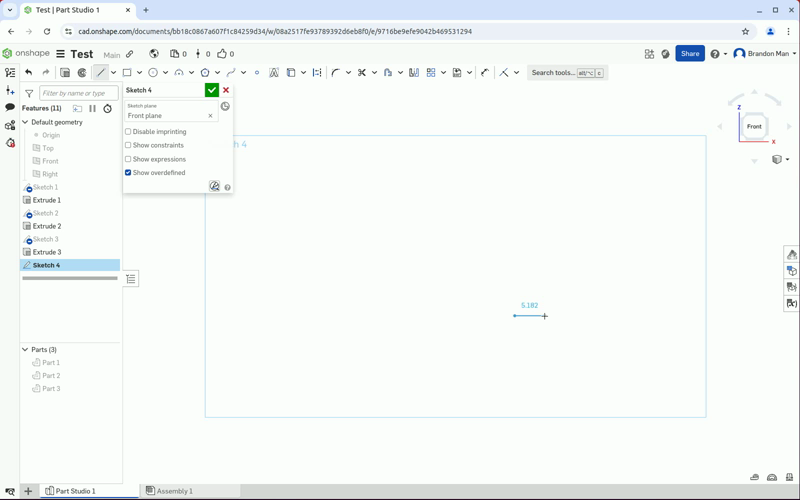
mouse_move(518, 315)
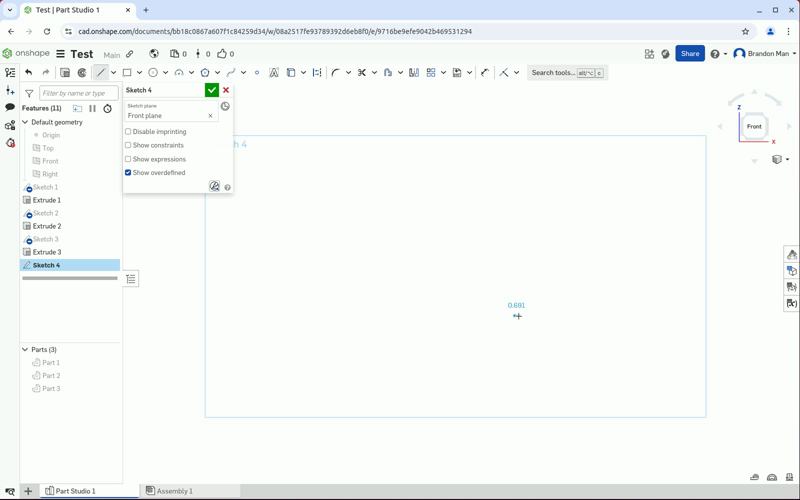
scroll(6)
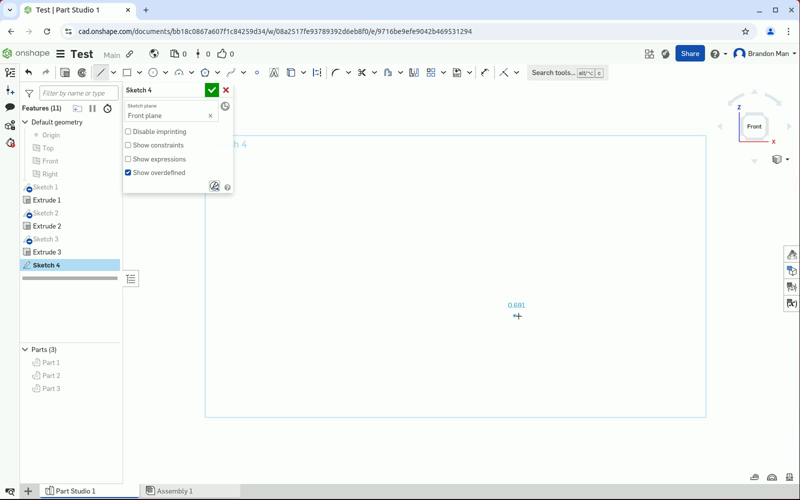
scroll(6)
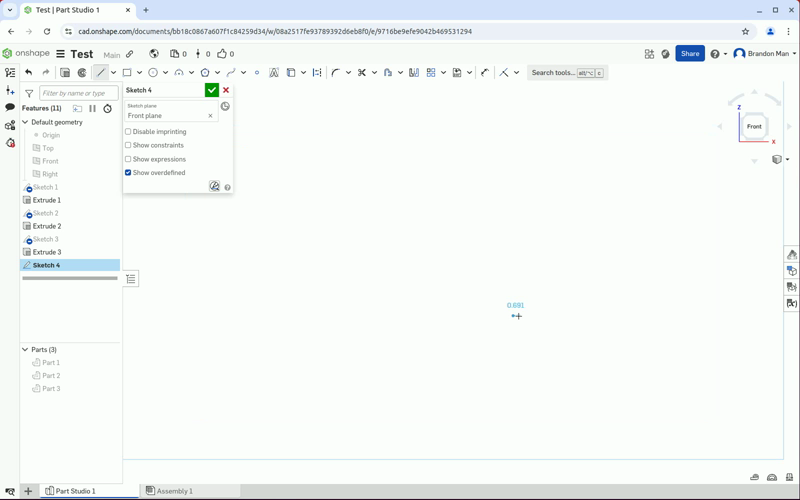
scroll(6)
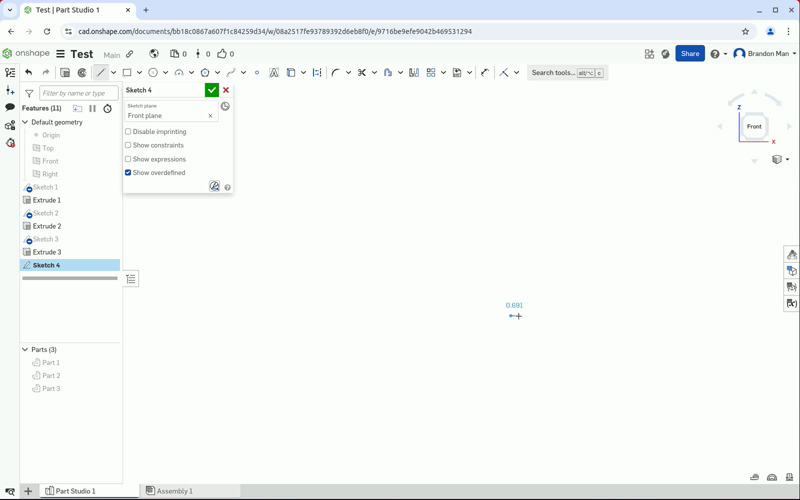
scroll(6)
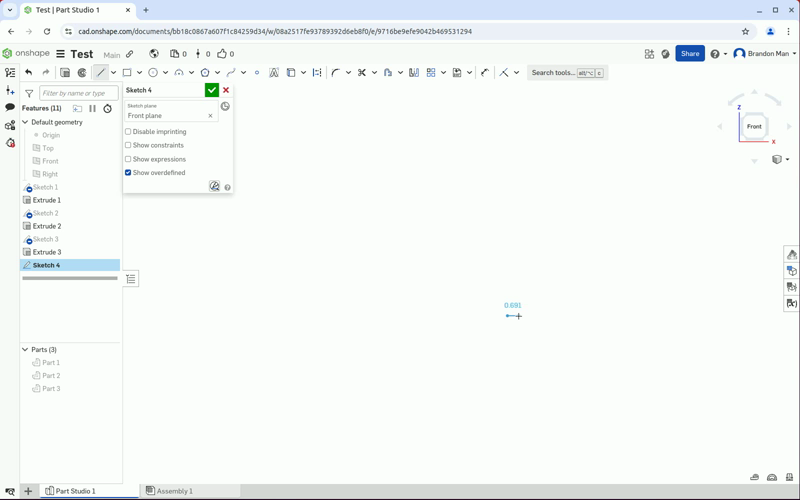
scroll(6)
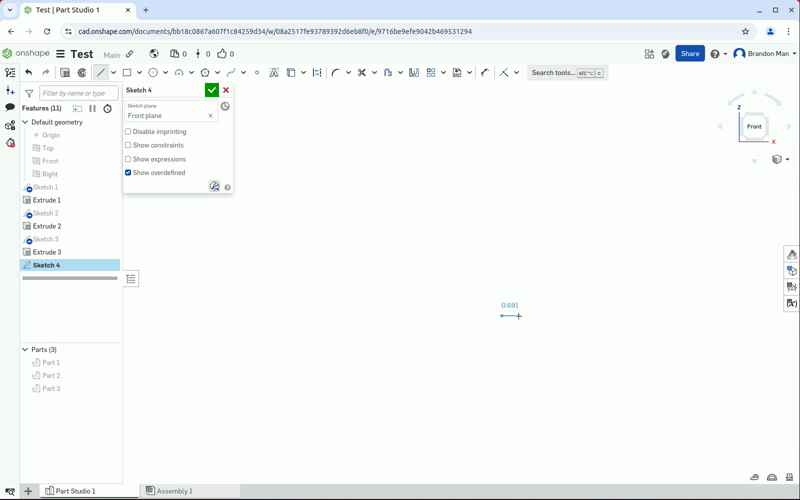
scroll(6)
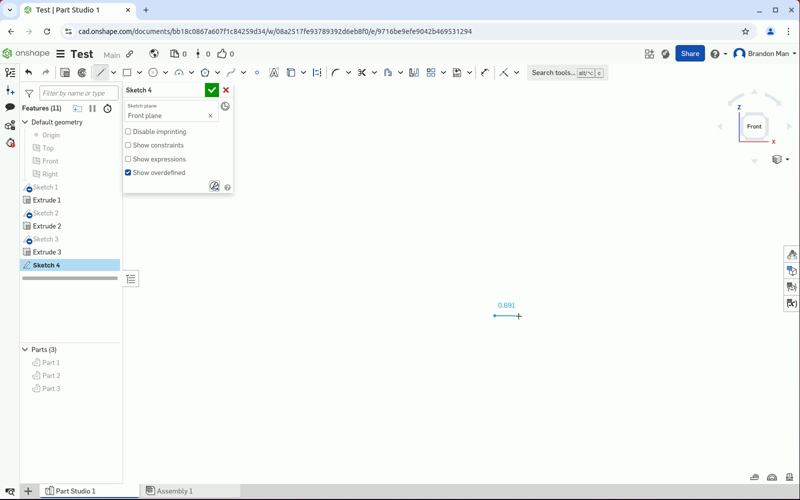
scroll(6)
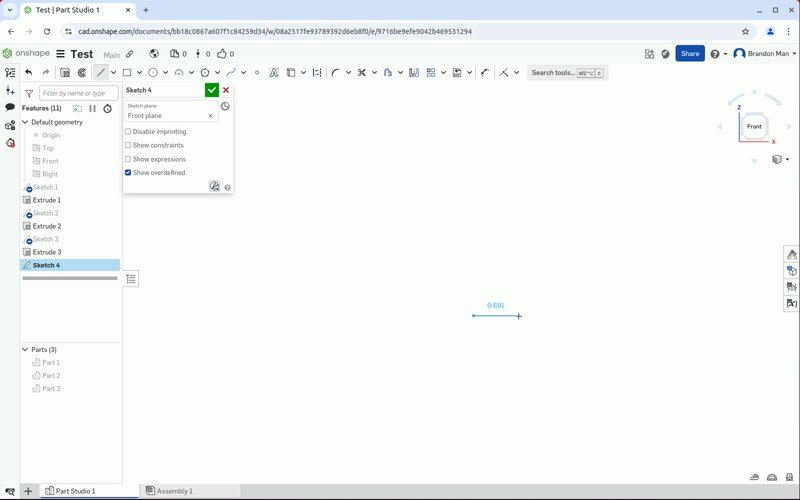
click(518, 315)
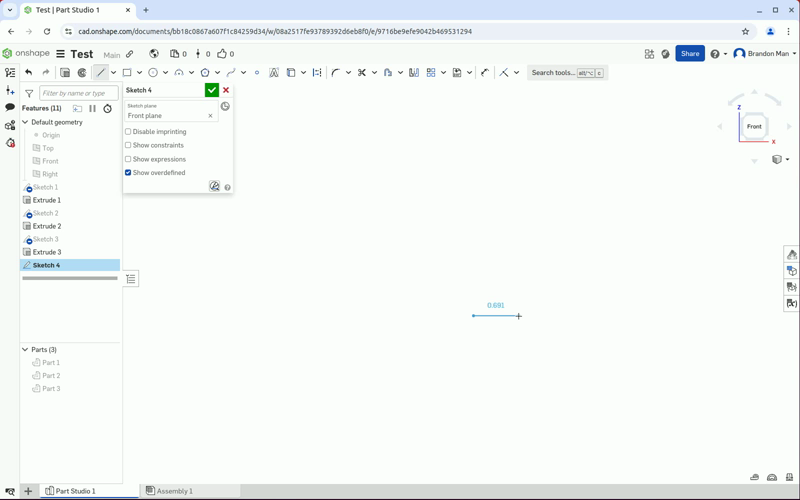
scroll(-6)
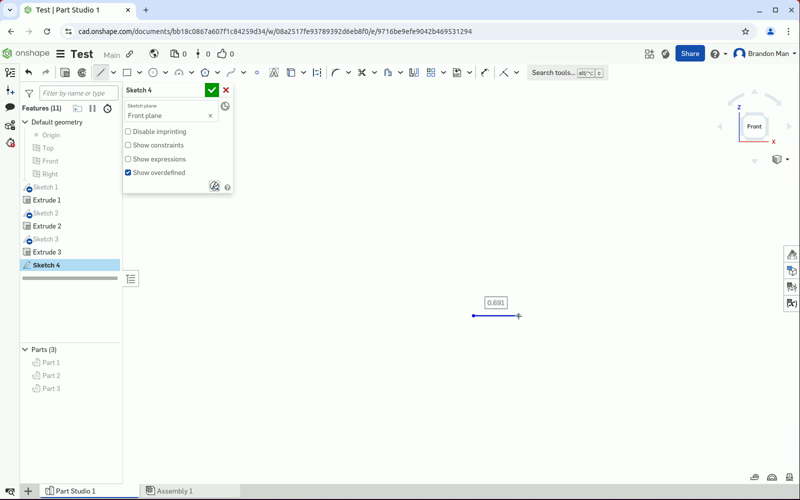
scroll(-6)
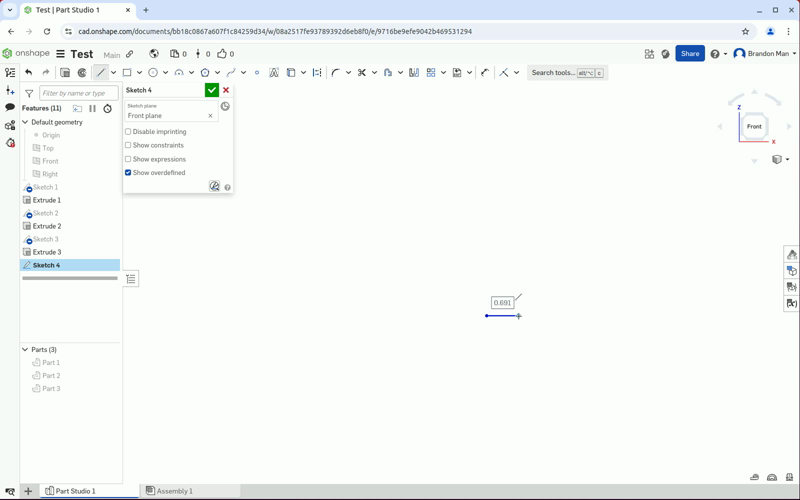
scroll(-6)
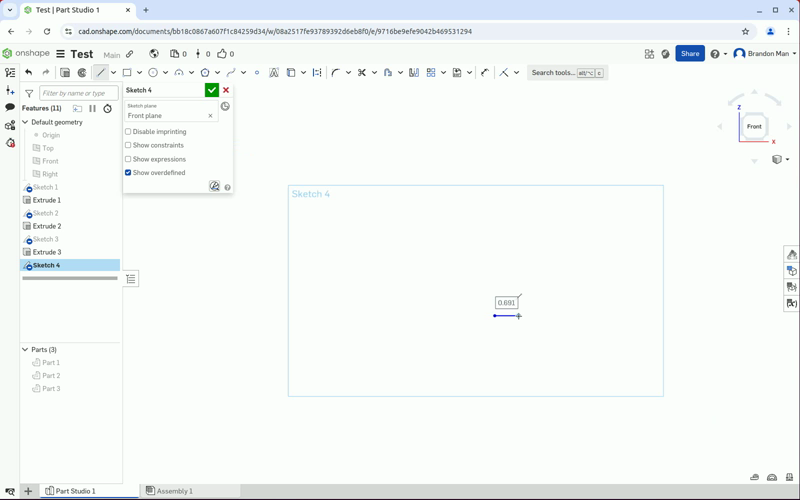
scroll(-6)
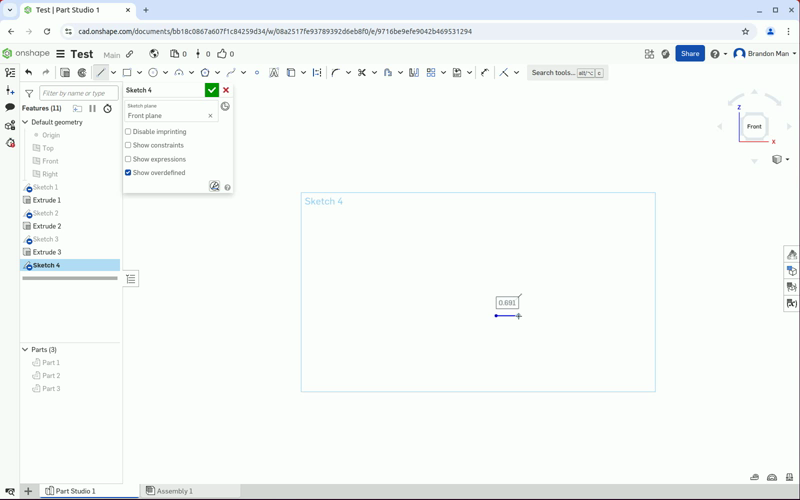
scroll(-6)
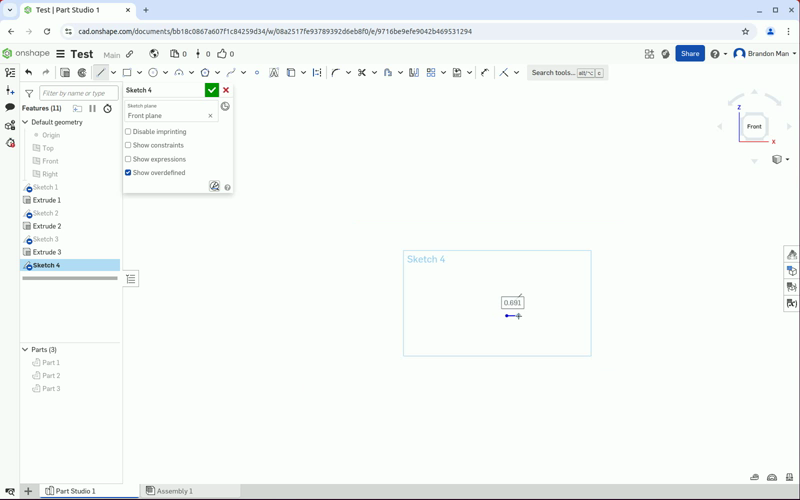
scroll(-6)
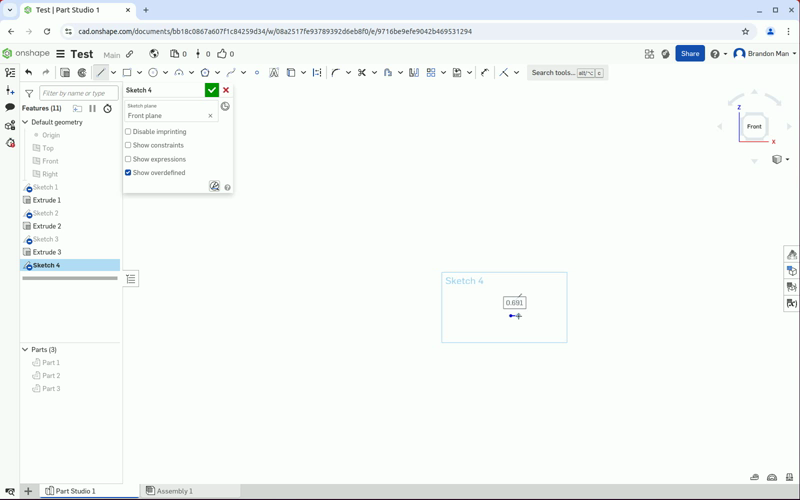
scroll(-6)
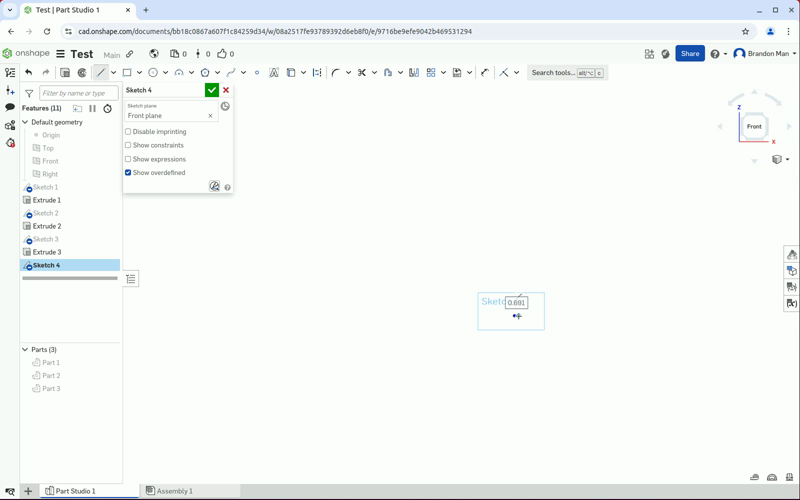
key_up(shift)
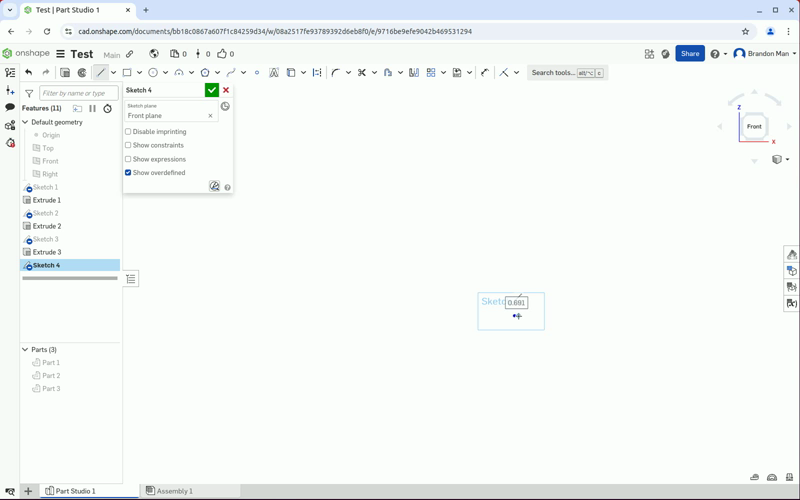
key_down(shift)
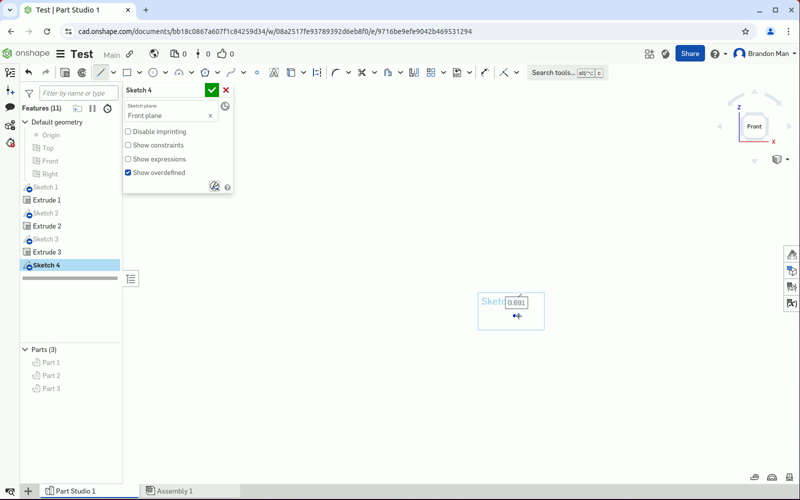
mouse_move(518, 250)
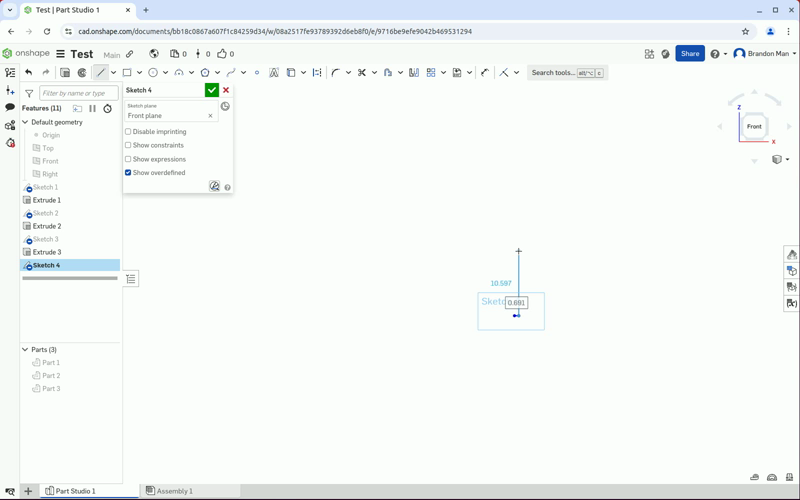
click(518, 250)
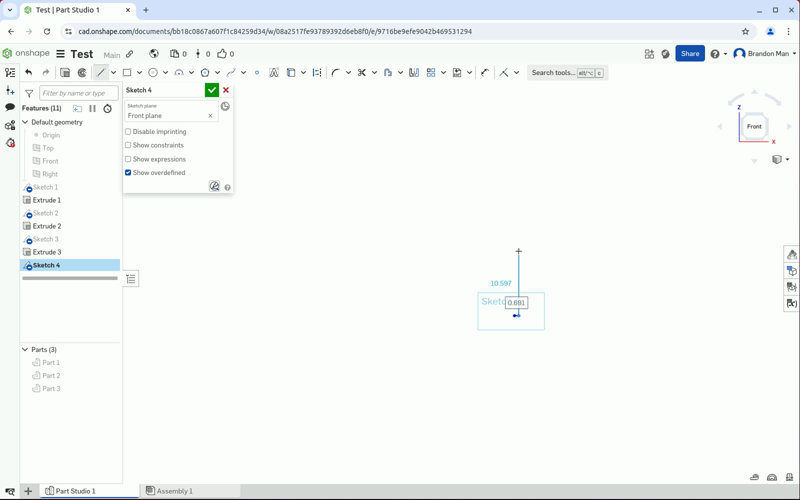
key_up(shift)
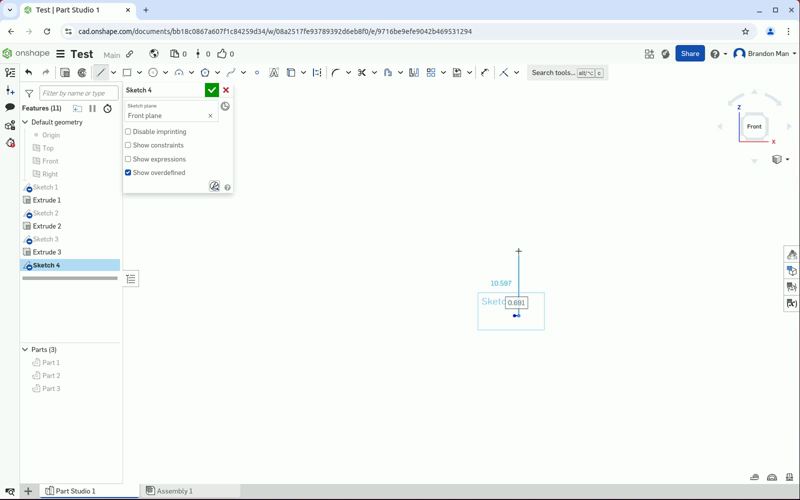
key_down(shift)
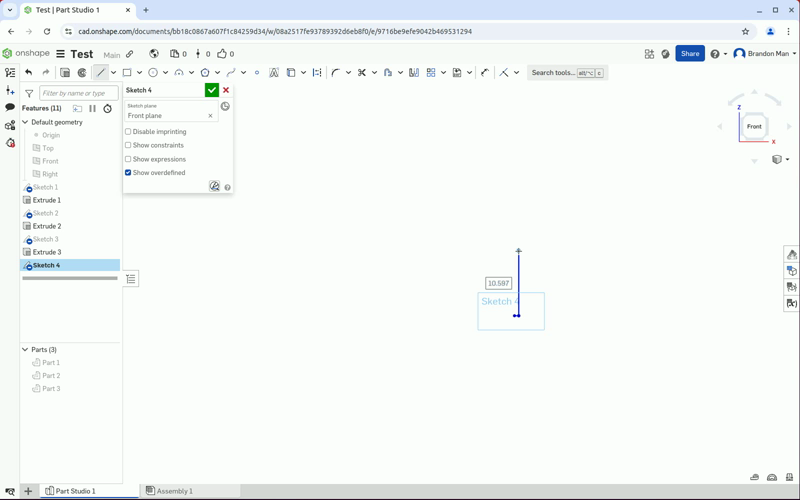
mouse_move(548, 250)
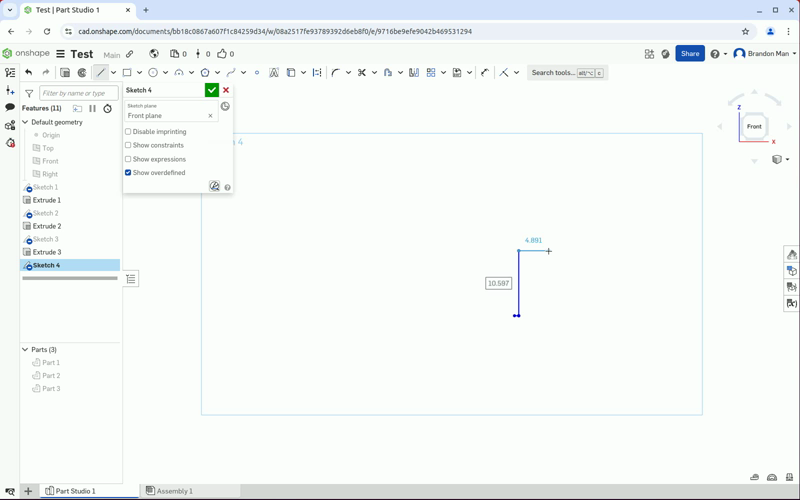
mouse_move(514, 250)
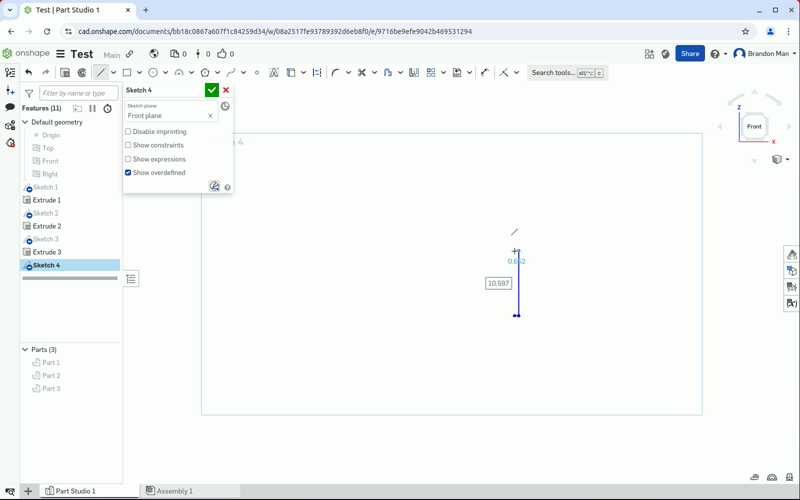
scroll(6)
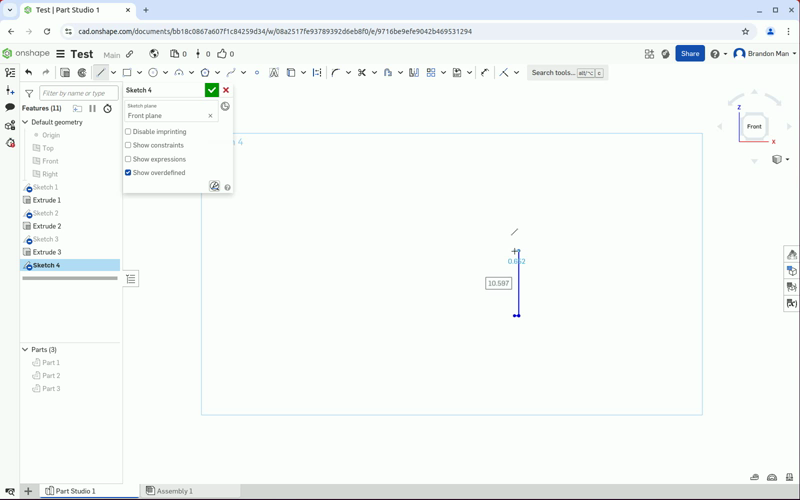
scroll(6)
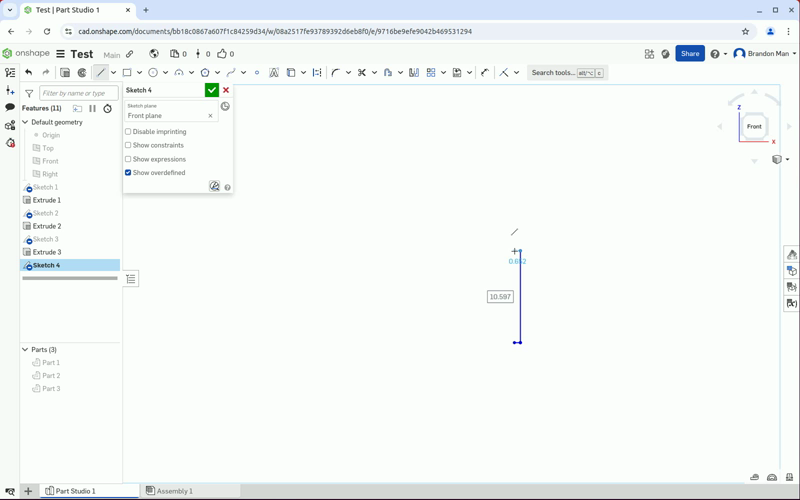
scroll(6)
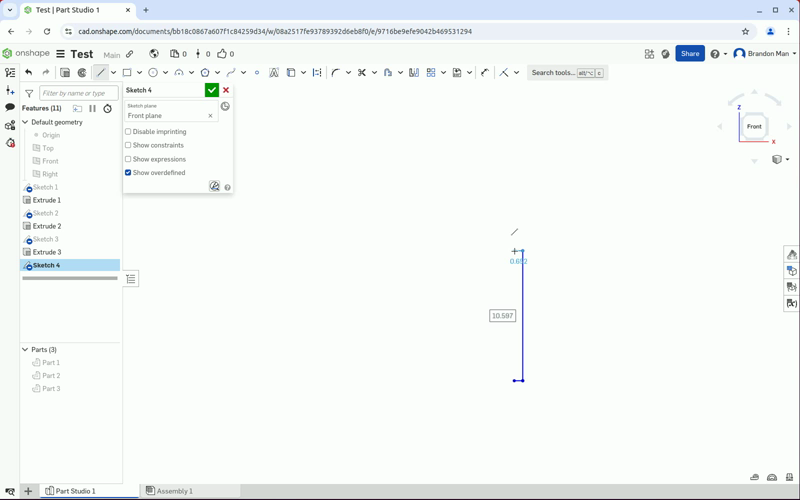
scroll(6)
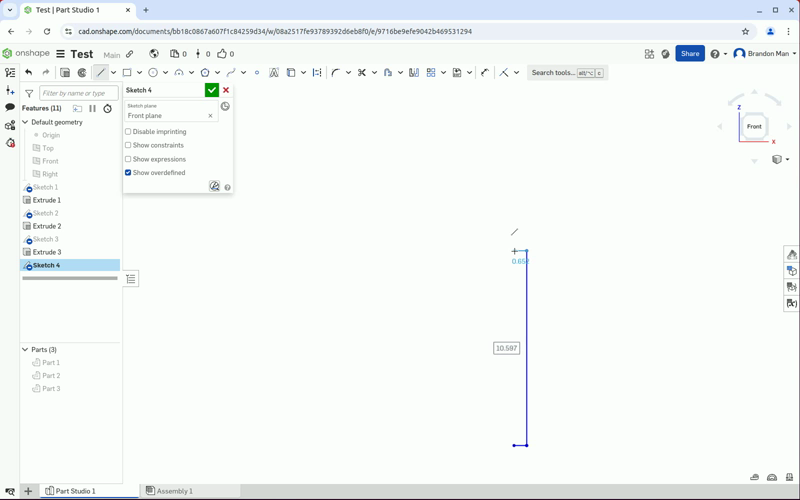
scroll(6)
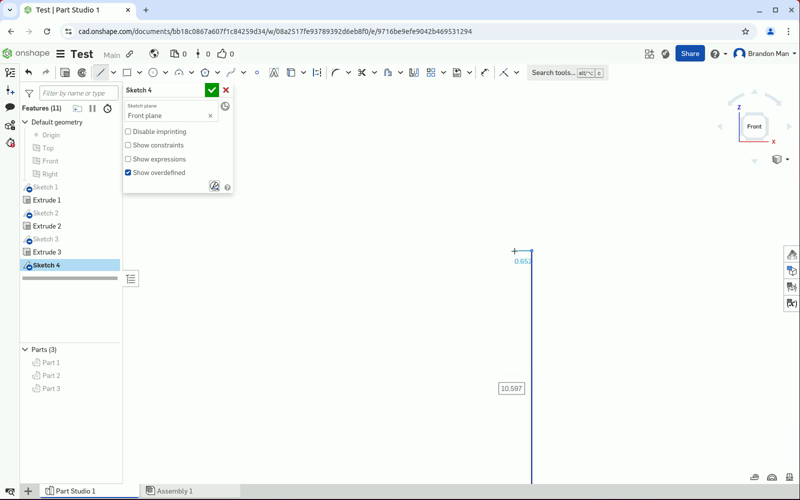
scroll(6)
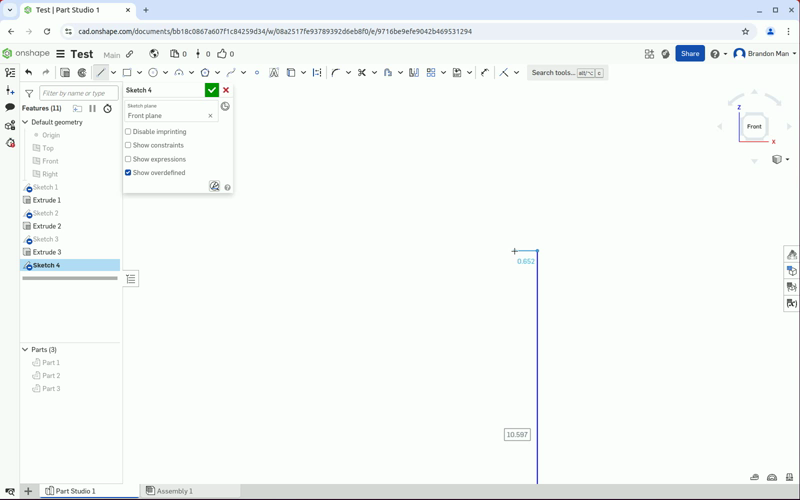
scroll(6)
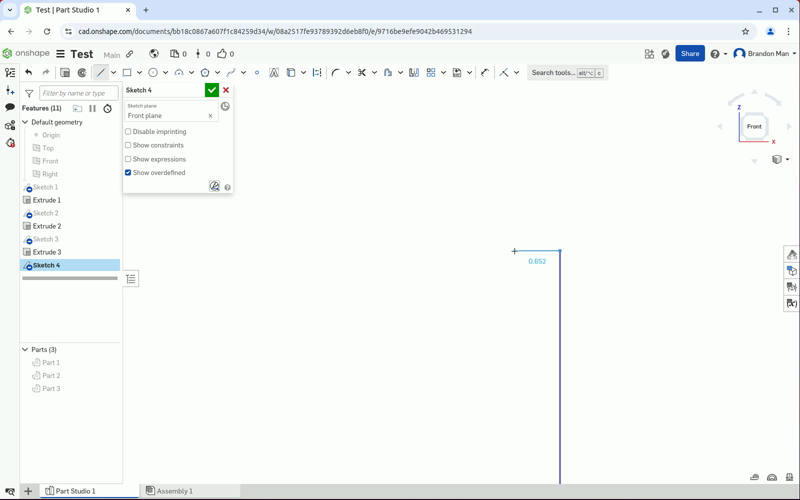
click(514, 250)
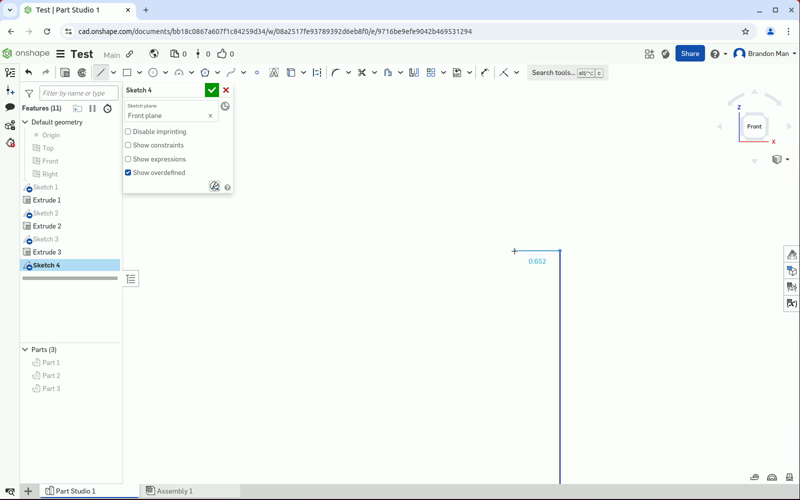
scroll(-6)
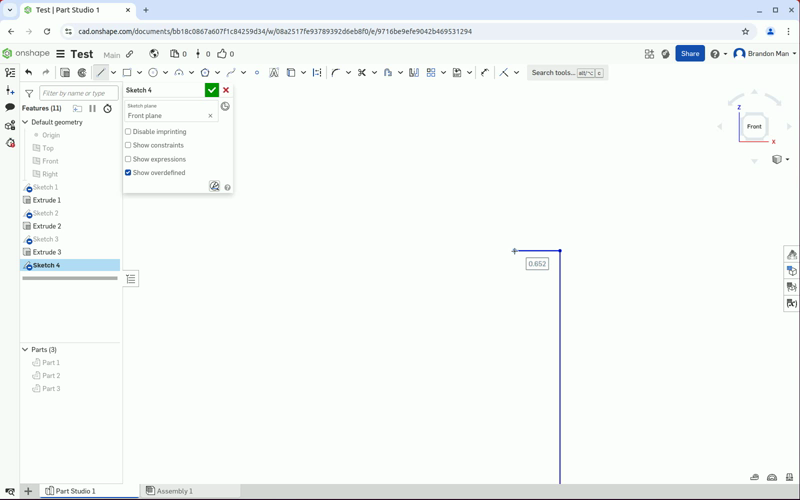
scroll(-6)
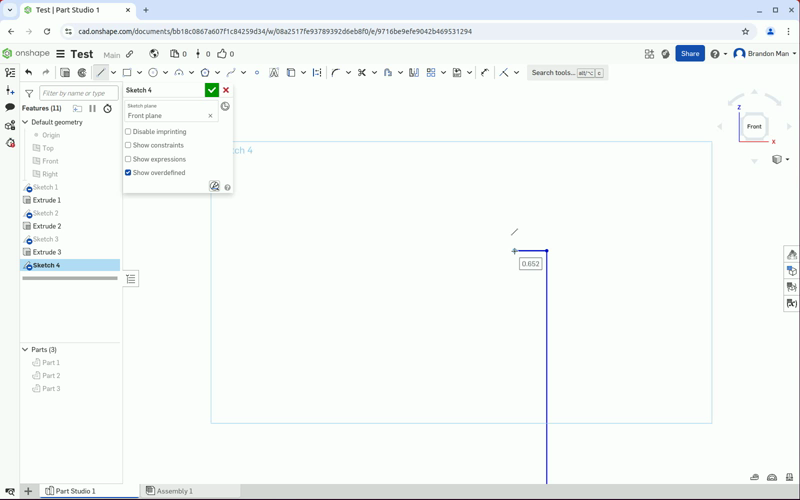
scroll(-6)
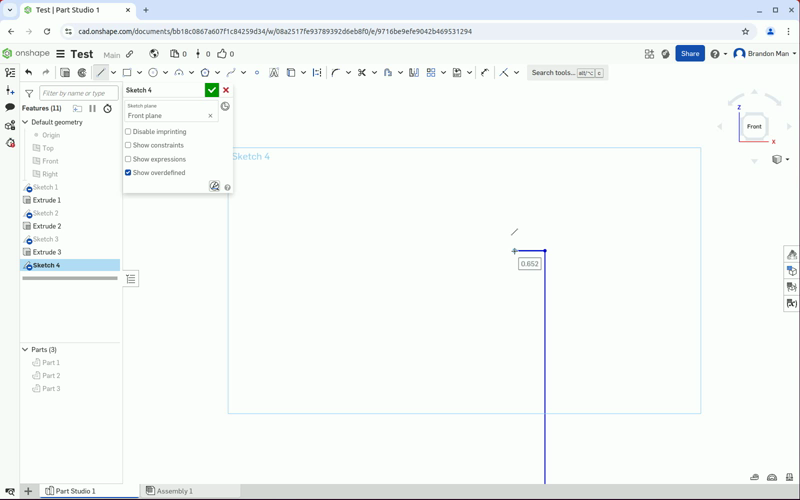
scroll(-6)
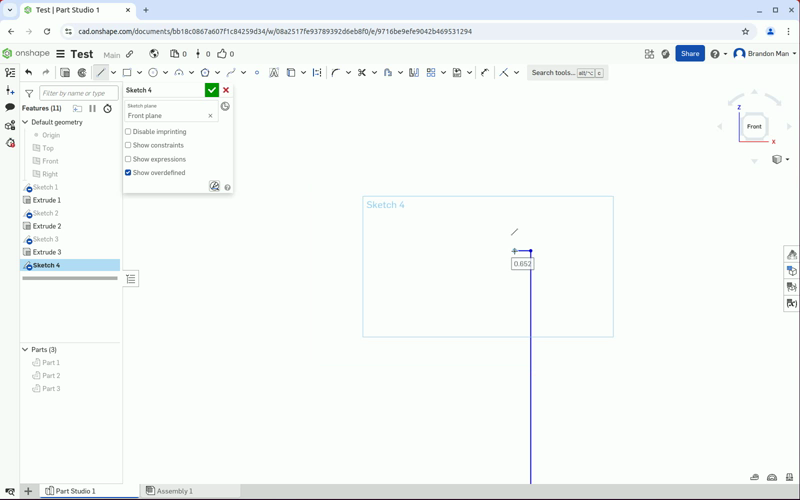
scroll(-6)
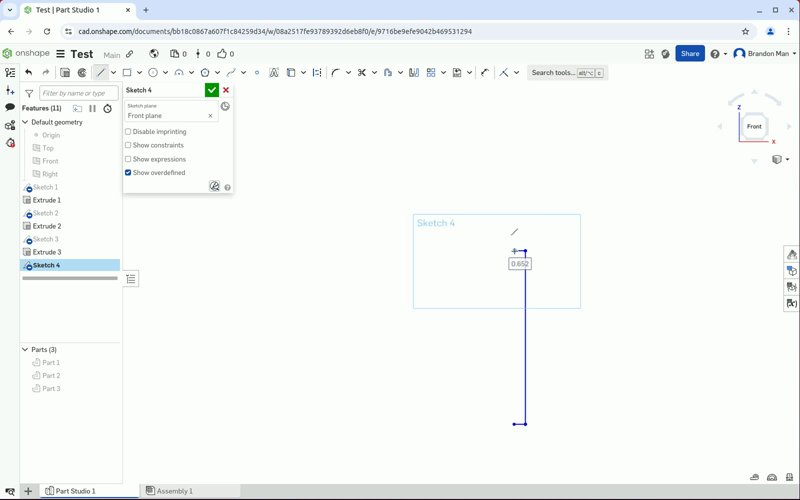
scroll(-6)
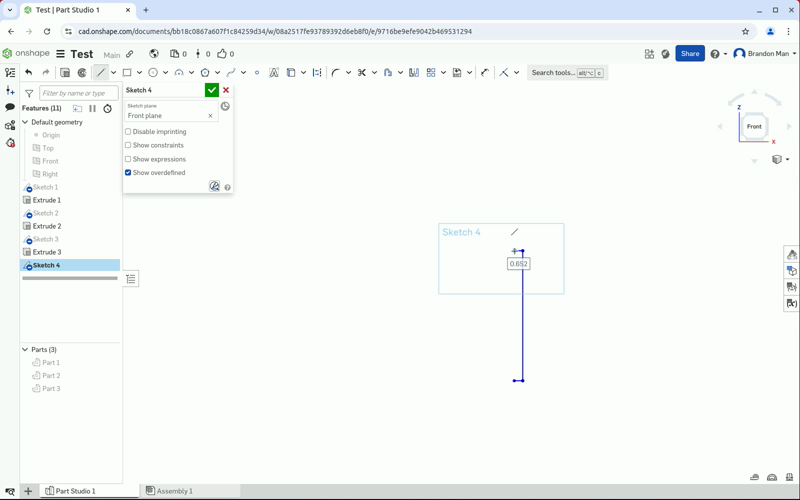
scroll(-6)
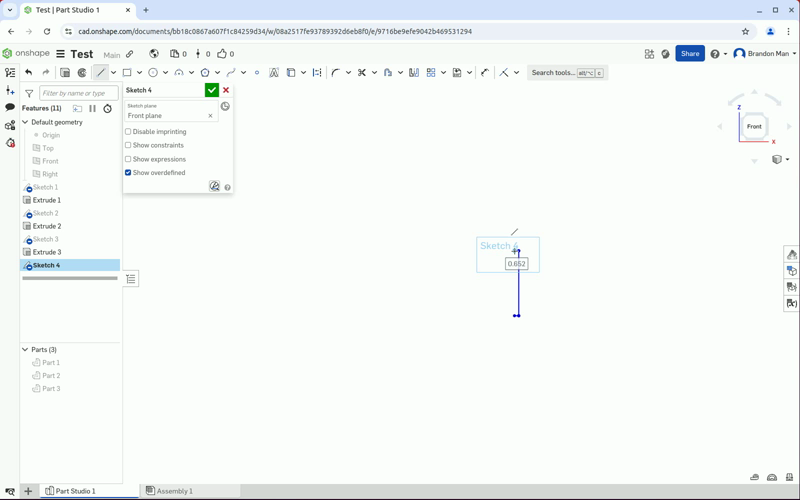
key_up(shift)
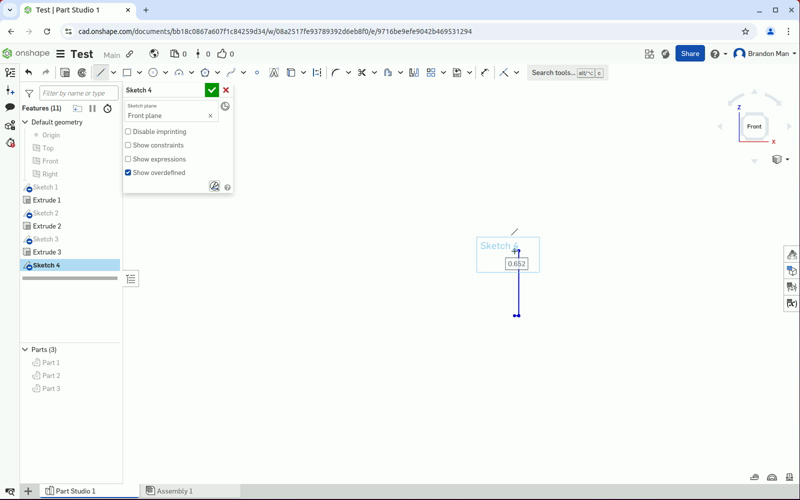
key_down(shift)
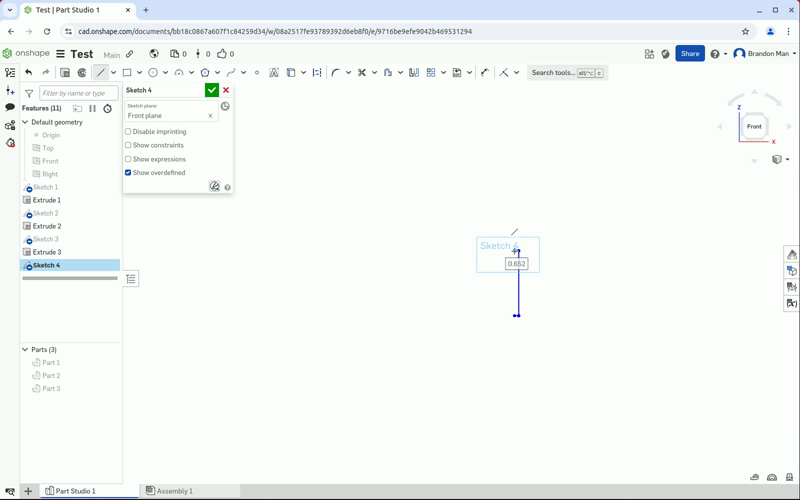
mouse_move(514, 315)
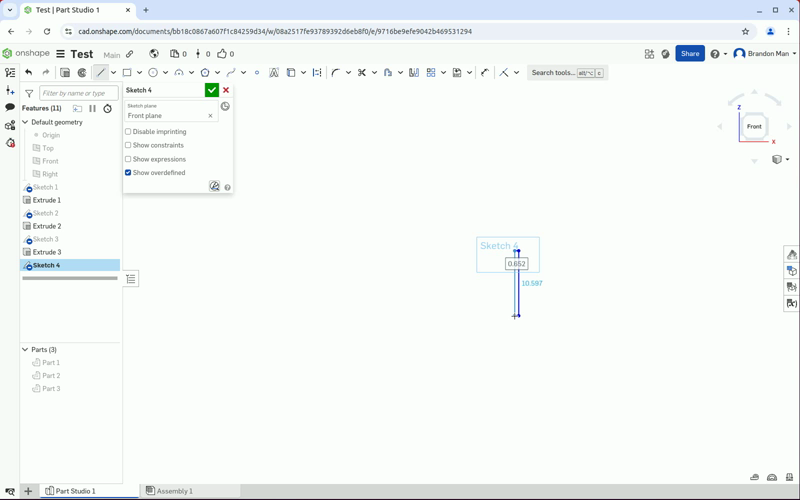
scroll(6)
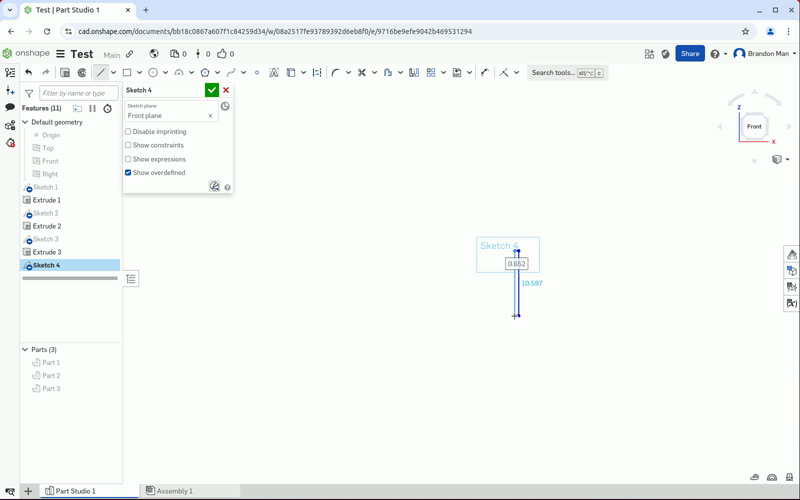
scroll(6)
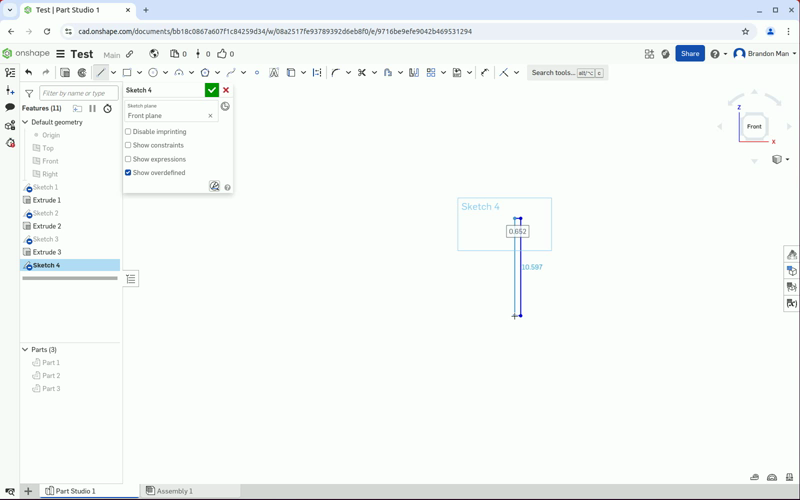
scroll(6)
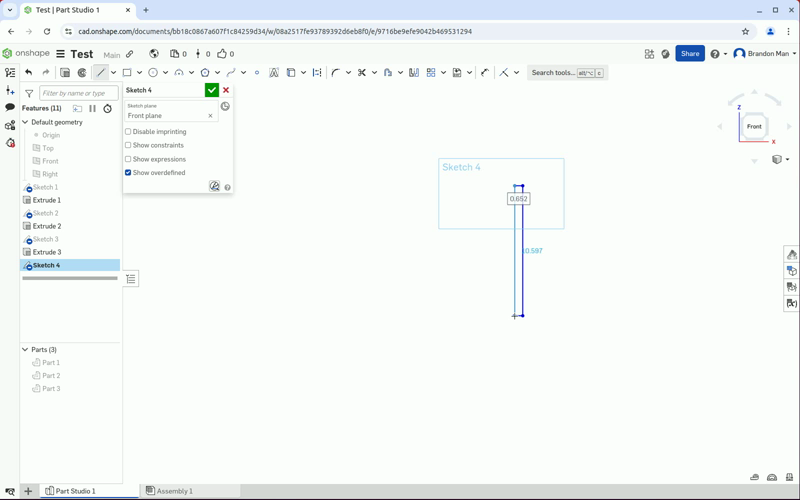
scroll(6)
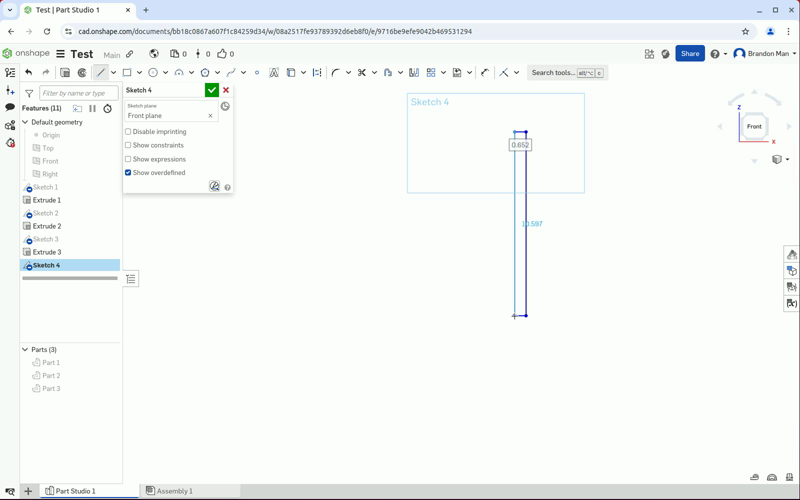
scroll(6)
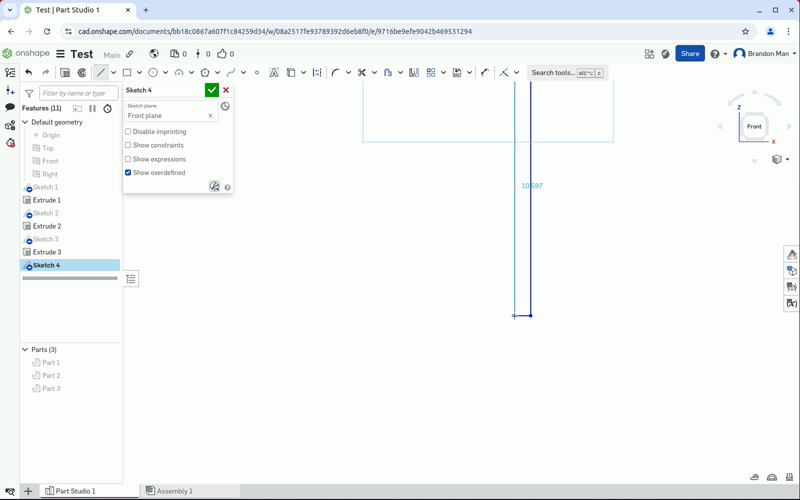
scroll(6)
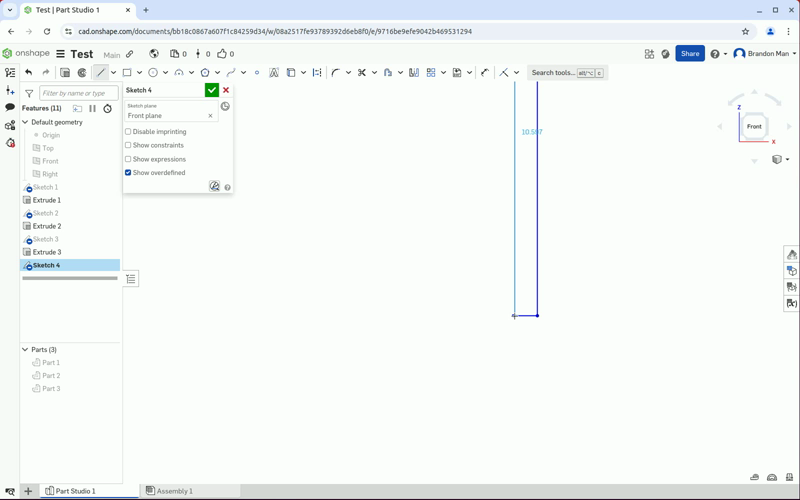
scroll(6)
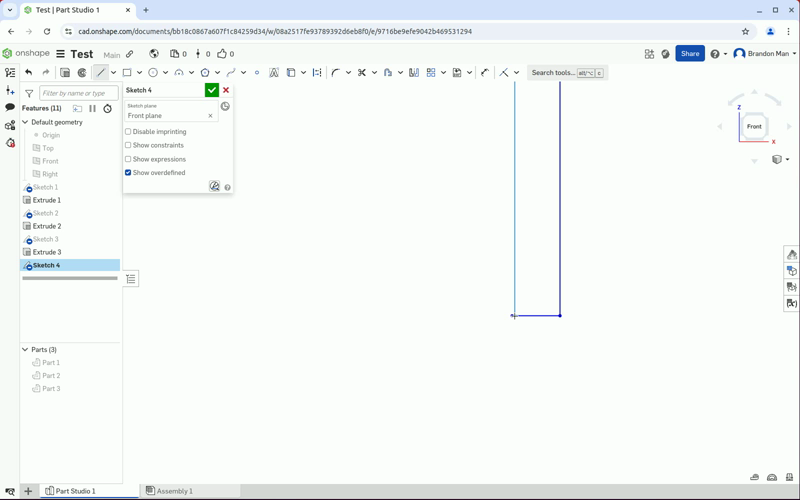
key_up(shift)
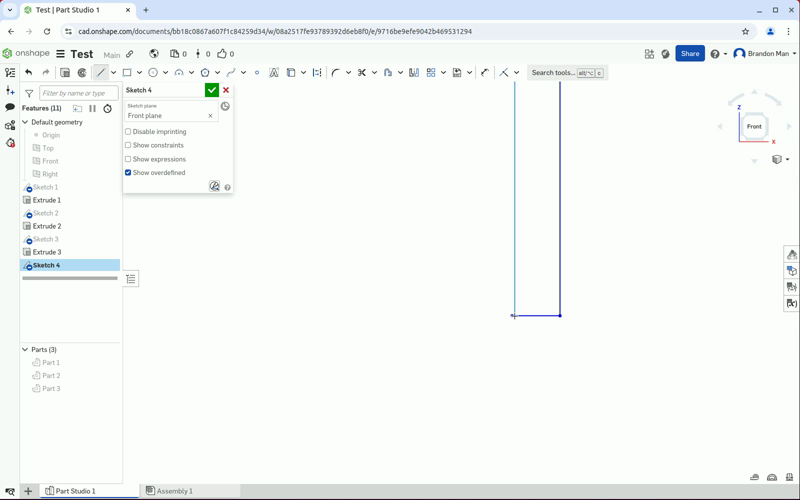
click(514, 315)
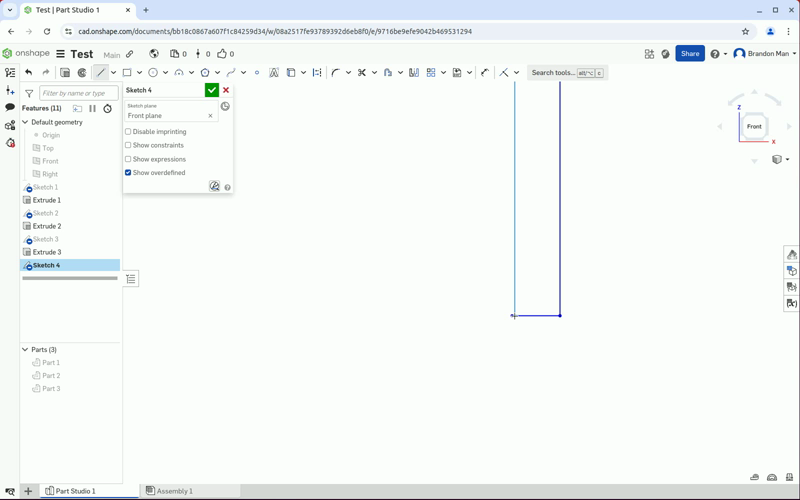
scroll(-6)
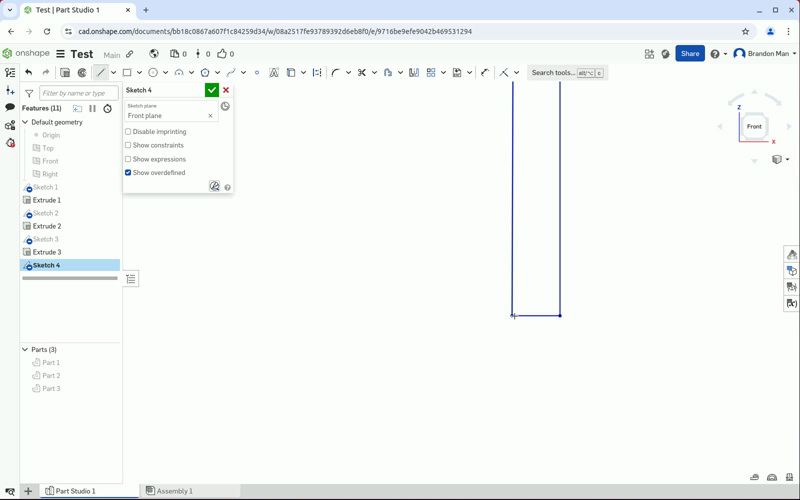
scroll(-6)
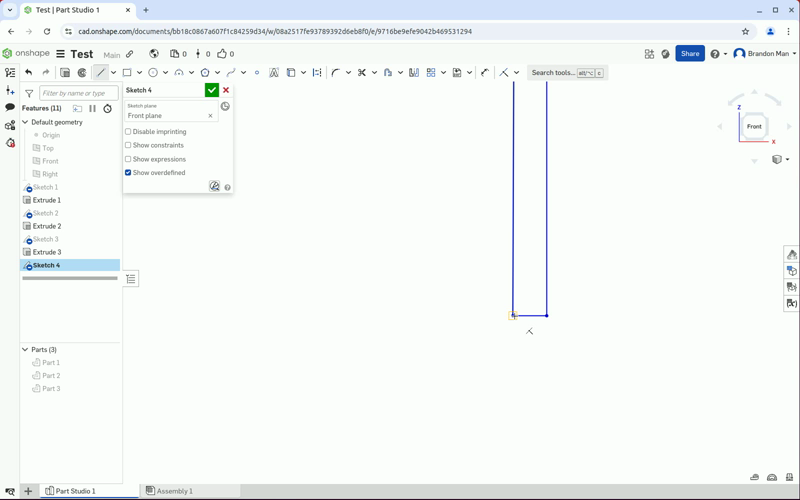
scroll(-6)
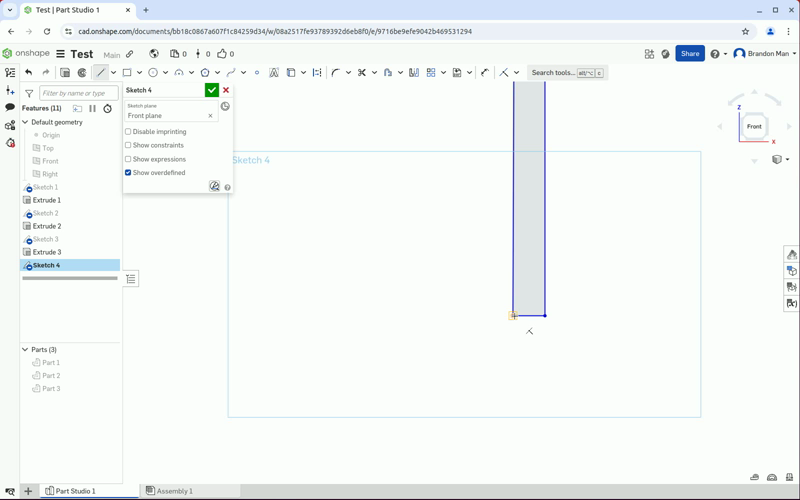
scroll(-6)
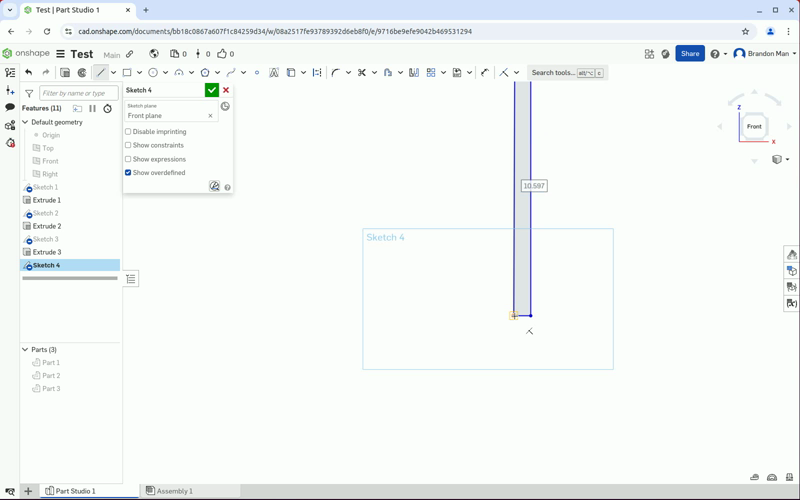
scroll(-6)
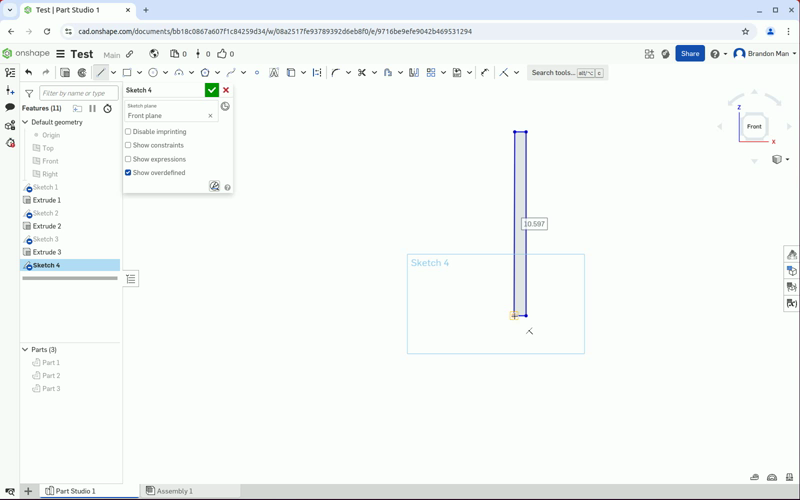
scroll(-6)
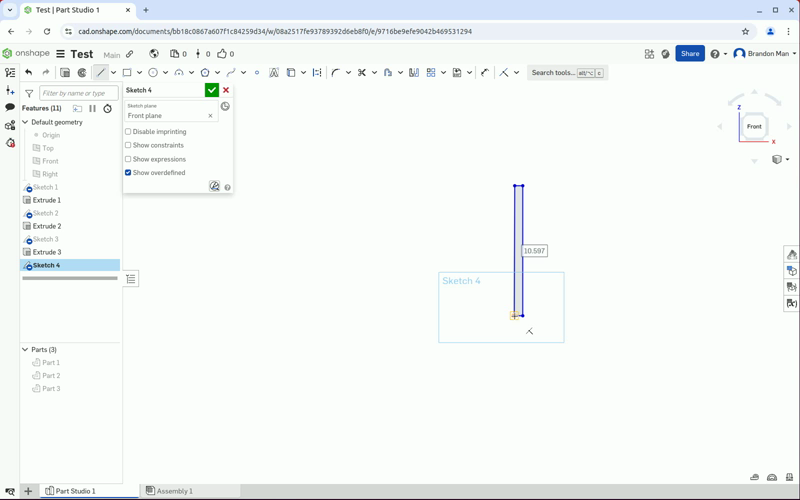
scroll(-6)
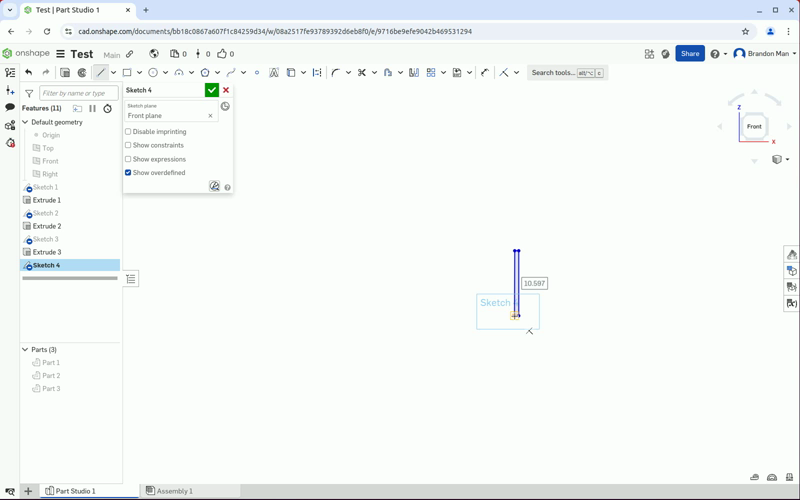
key(esc)
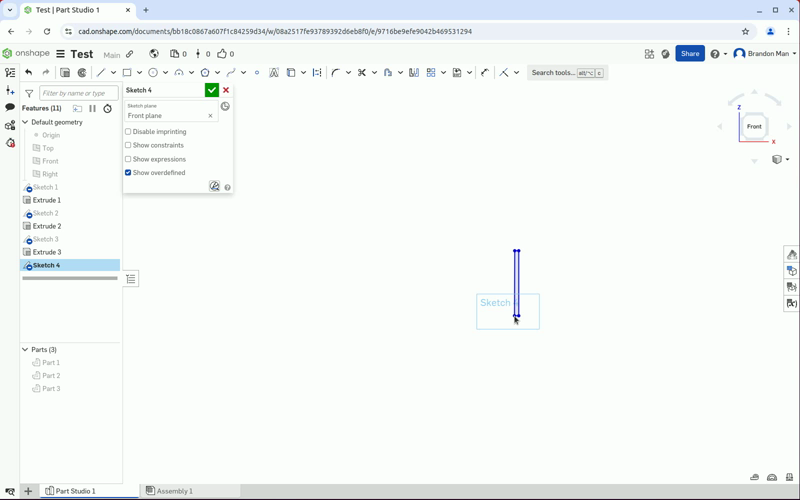
mouse_move(515, 303)
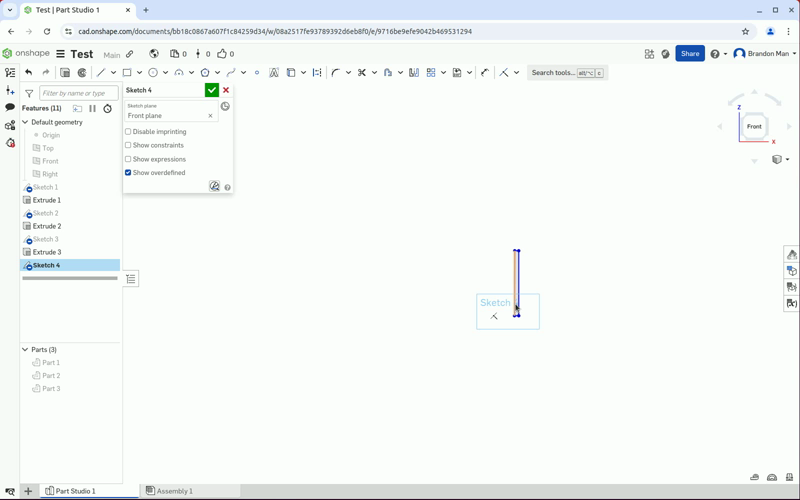
scroll(6)
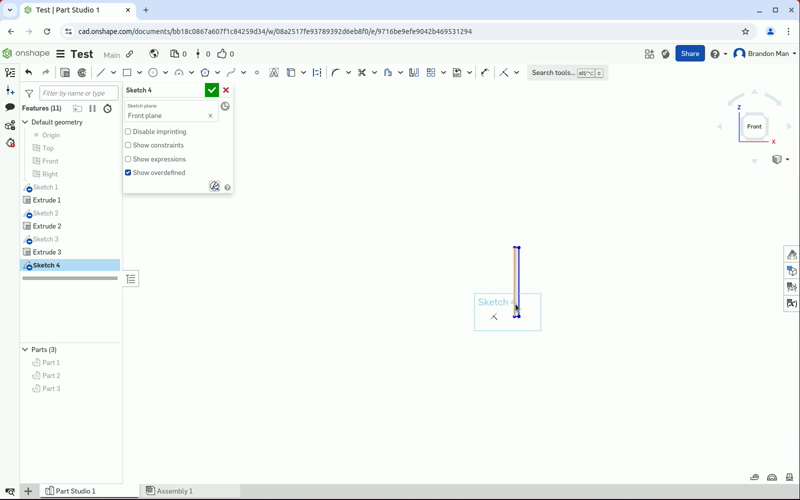
scroll(6)
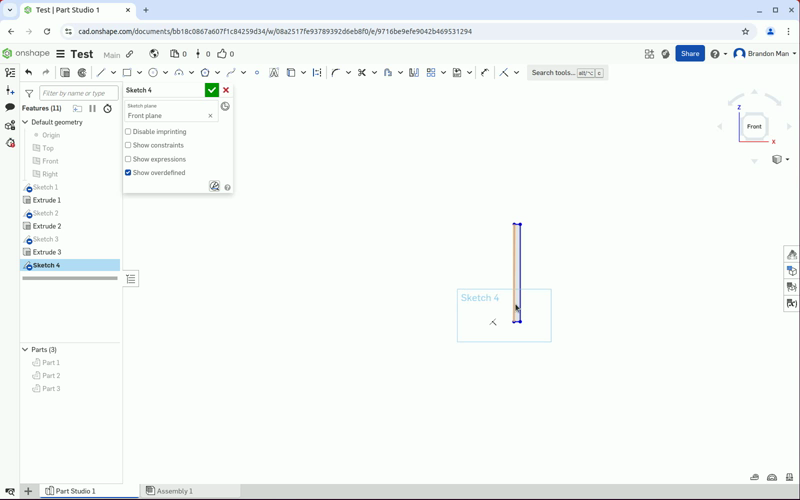
scroll(6)
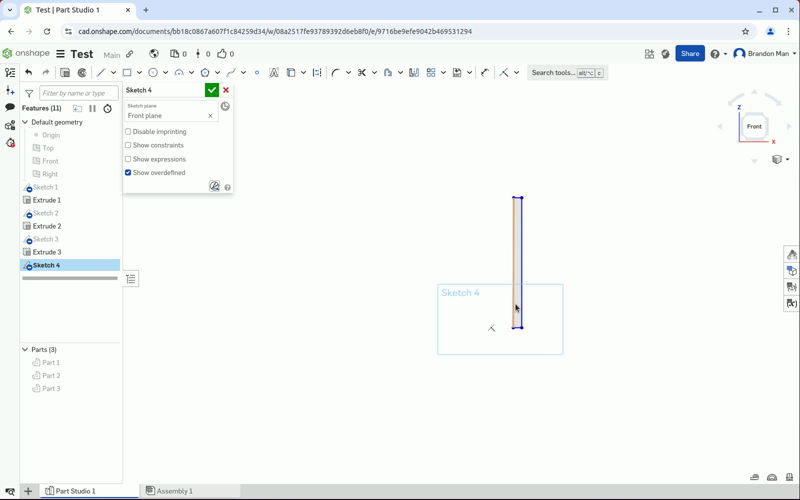
scroll(6)
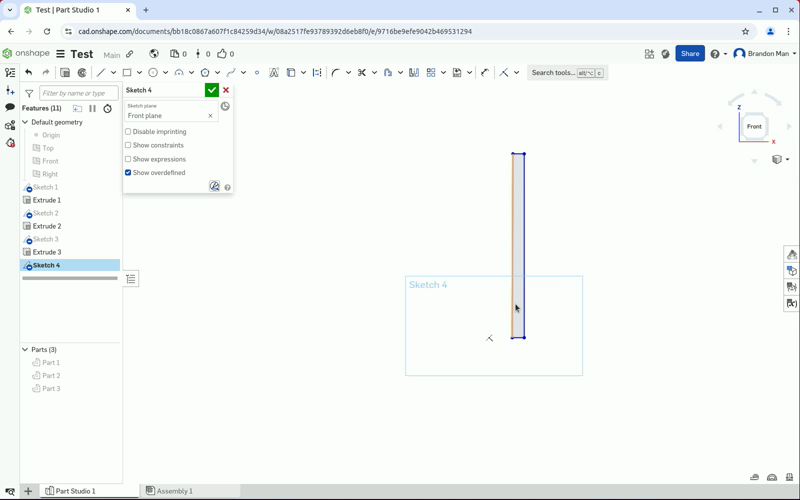
scroll(6)
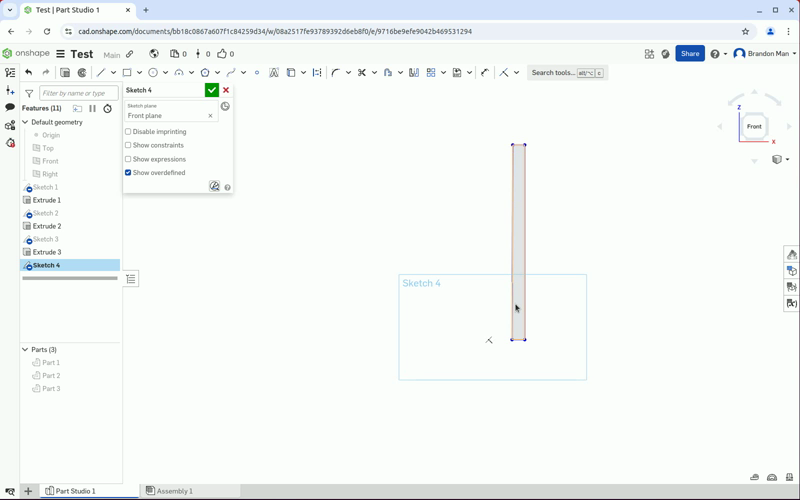
scroll(6)
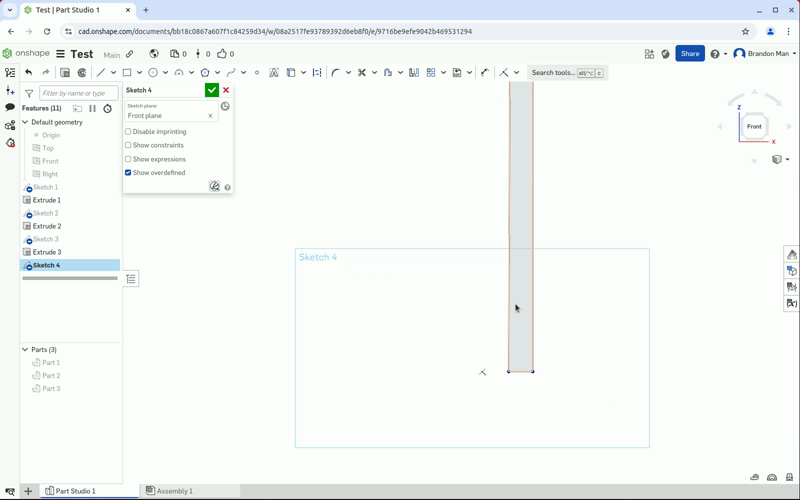
scroll(6)
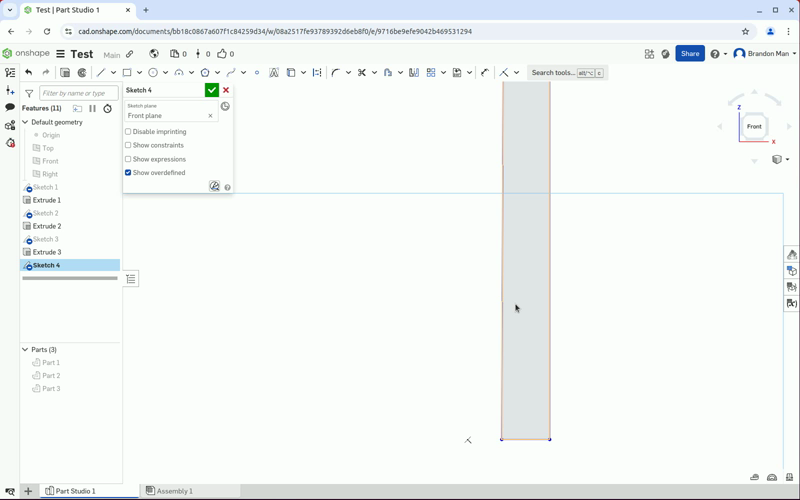
click(515, 303)
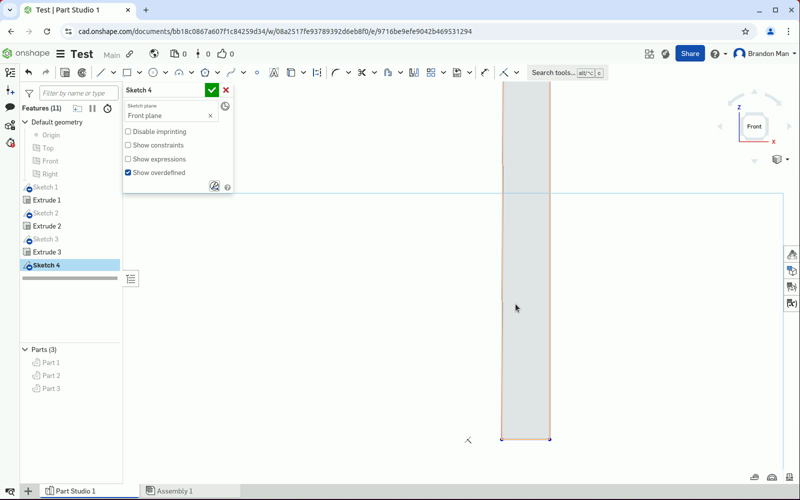
scroll(-6)
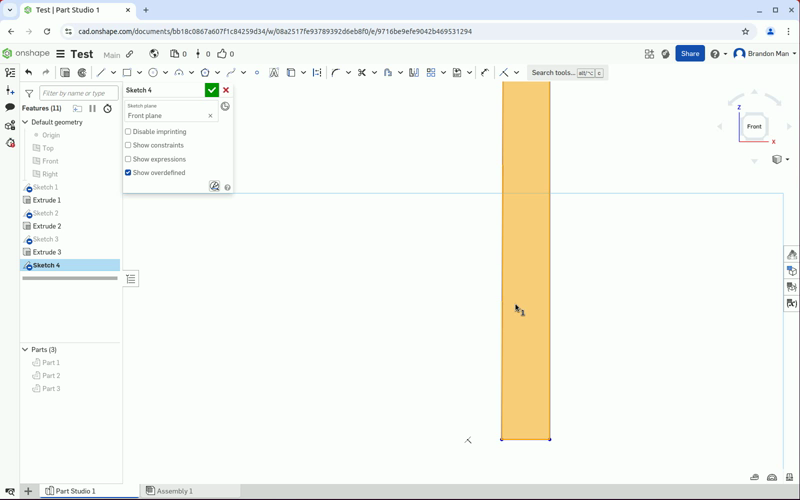
scroll(-6)
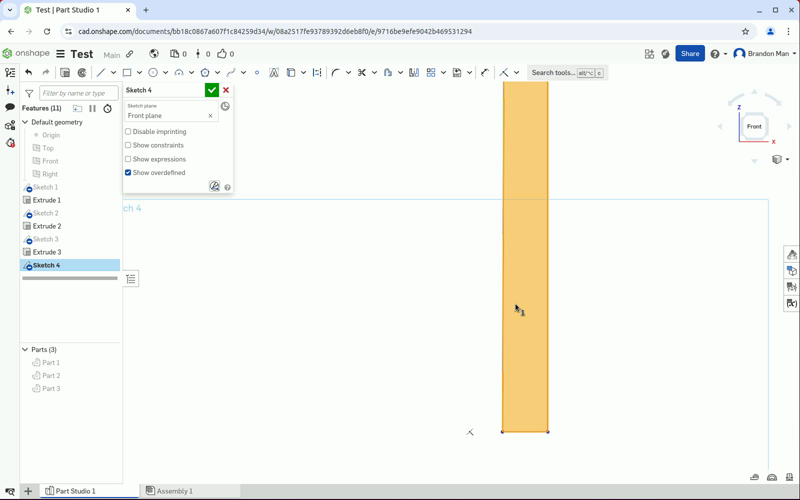
scroll(-6)
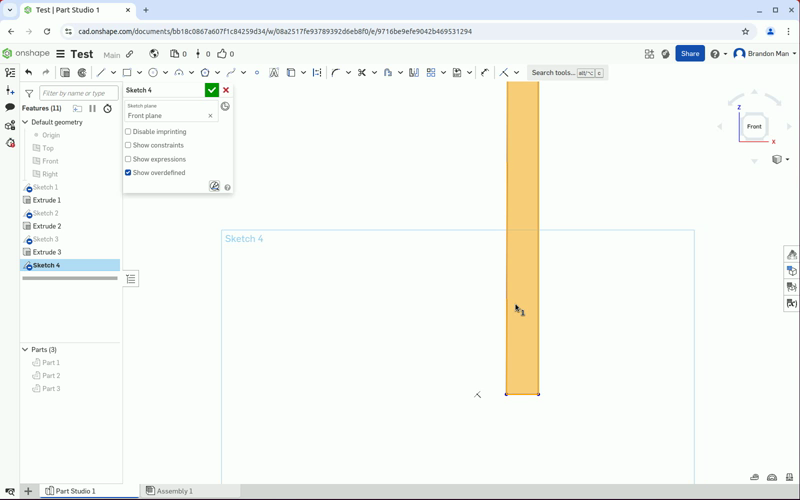
scroll(-6)
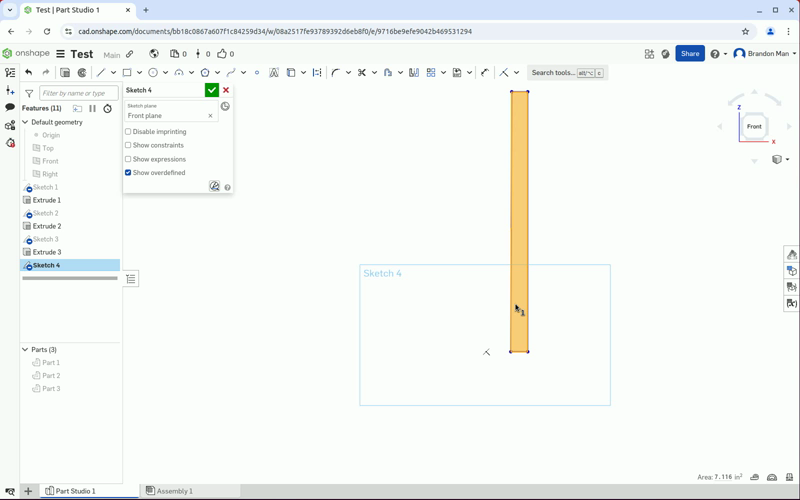
scroll(-6)
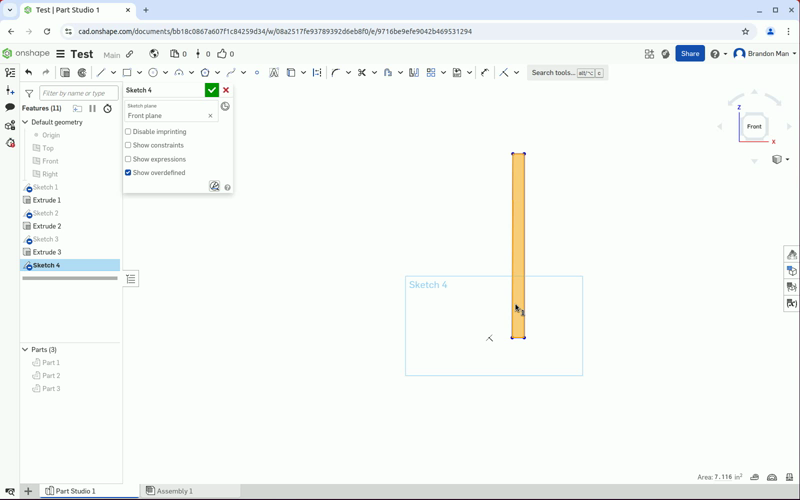
scroll(-6)
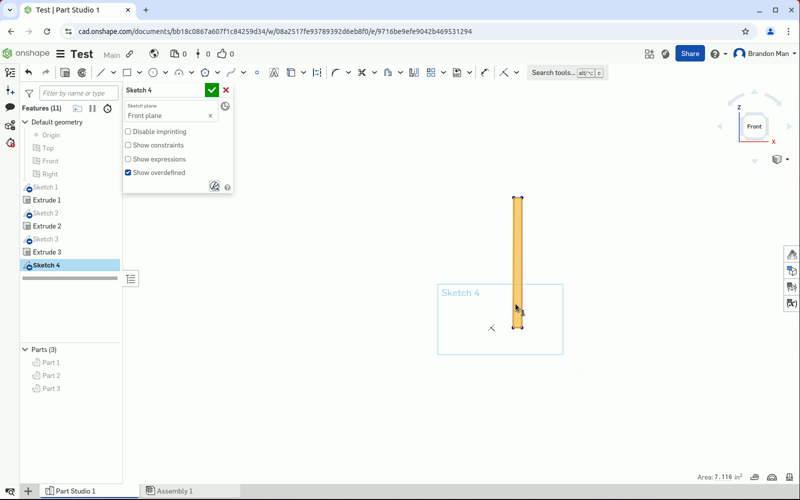
scroll(-6)
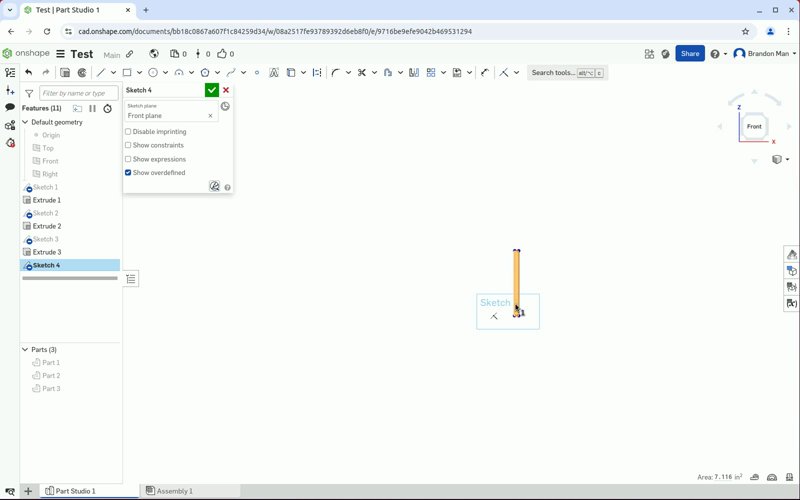
mouse_move(73, 352)
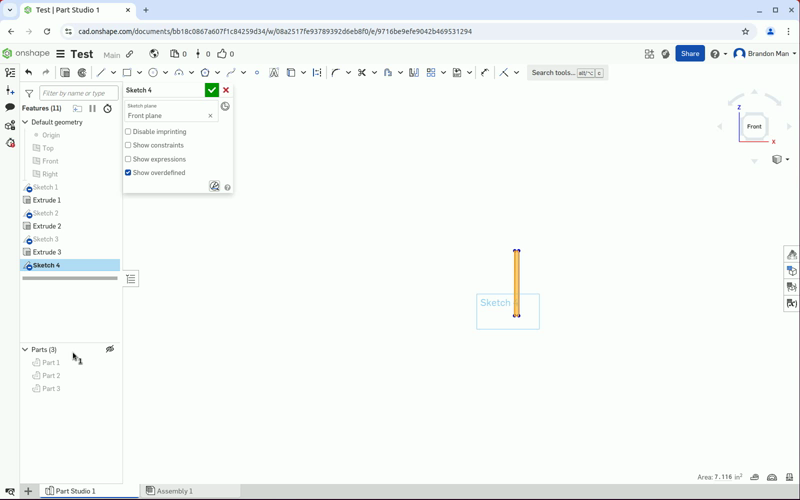
key(shift+y)
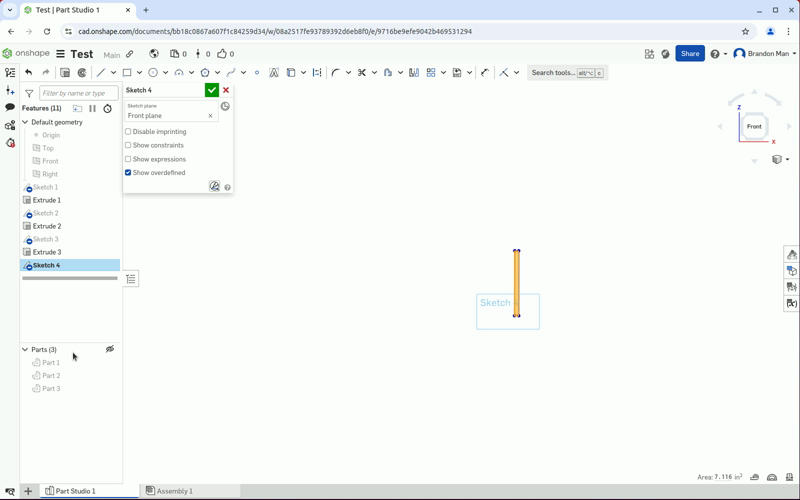
key(shift+e)
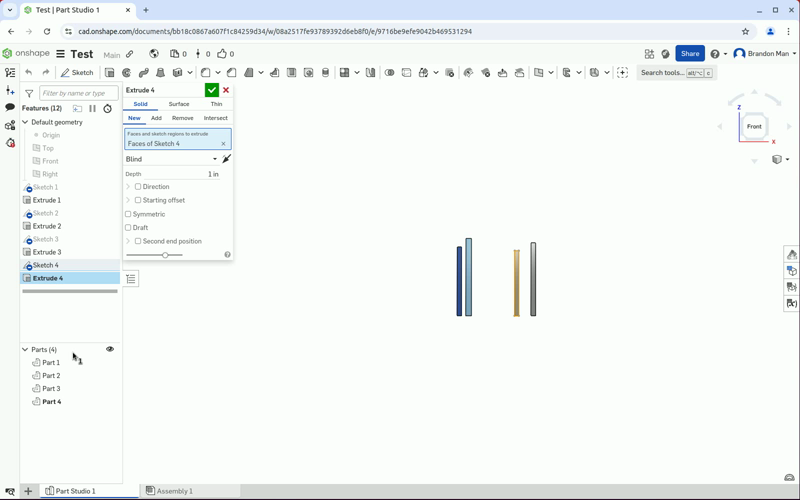
mouse_move(143, 106)
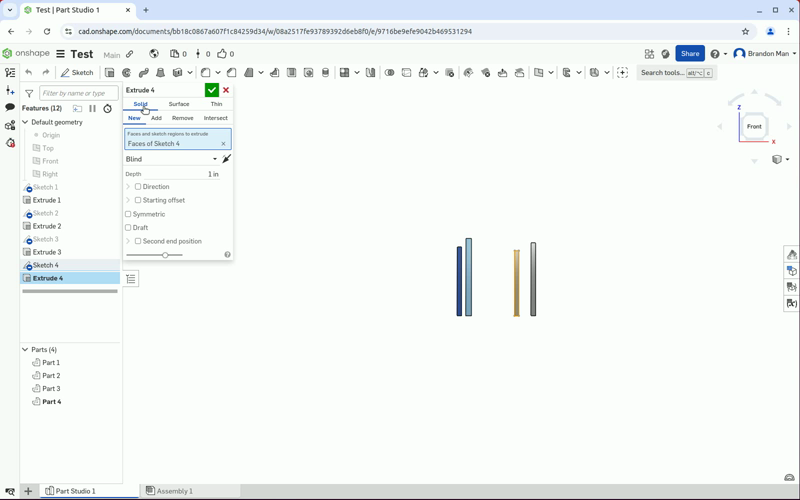
click(143, 106)
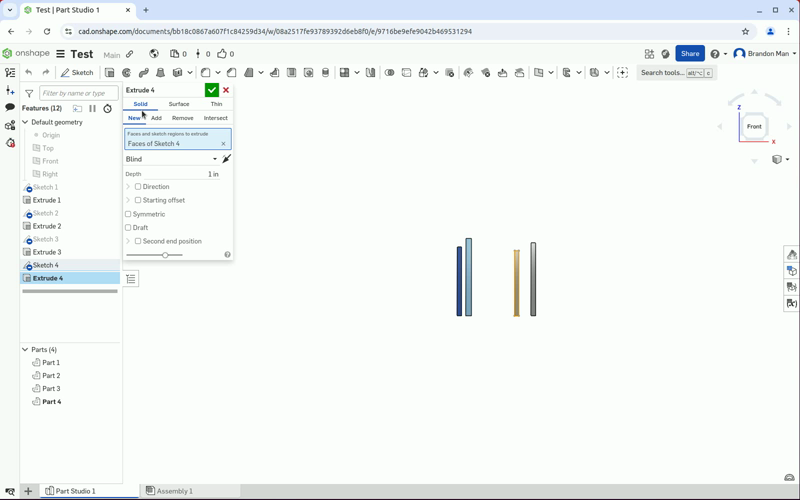
mouse_move(137, 120)
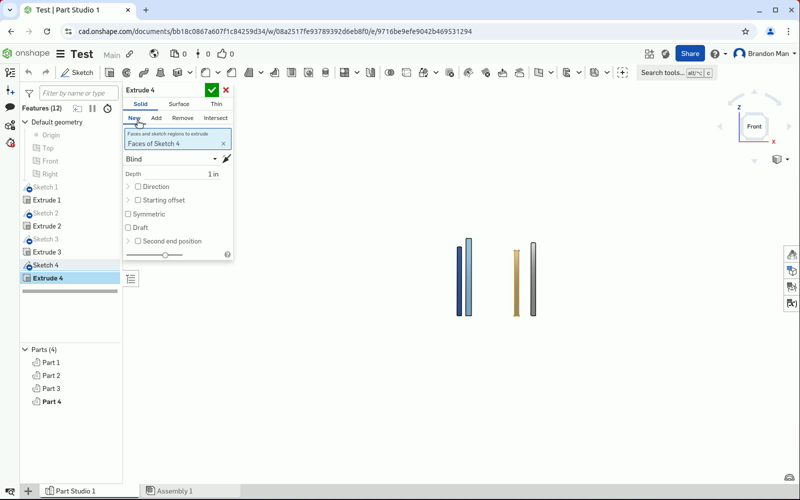
click(137, 120)
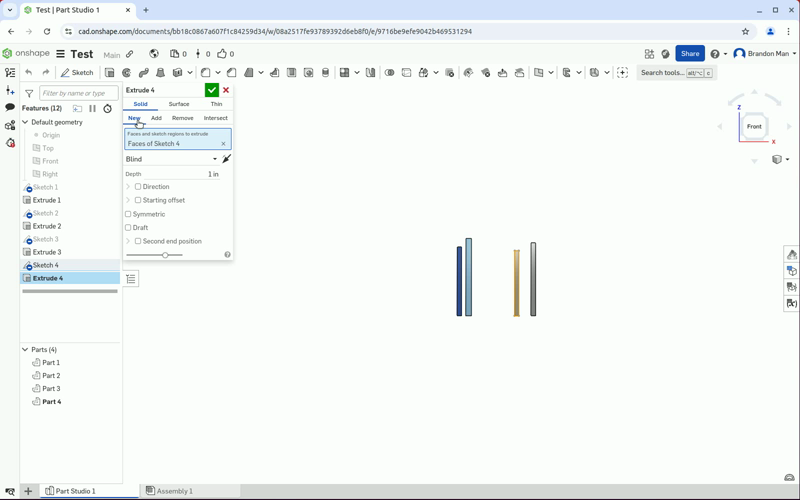
key(tab, 4)
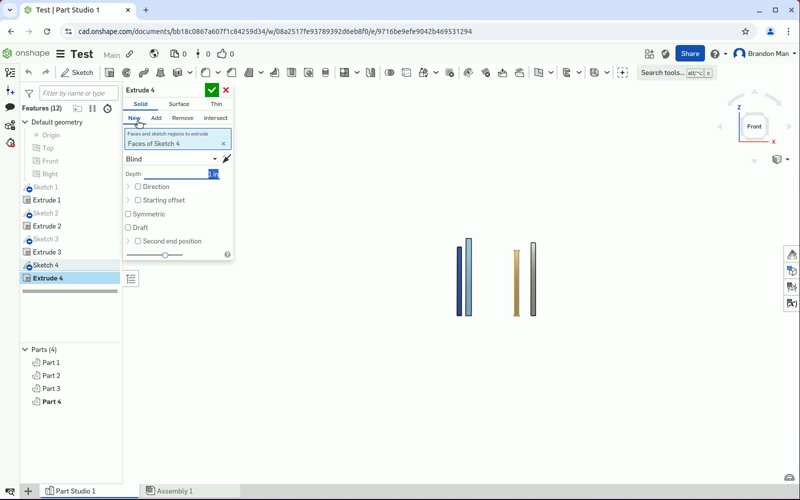
text(-0.241)
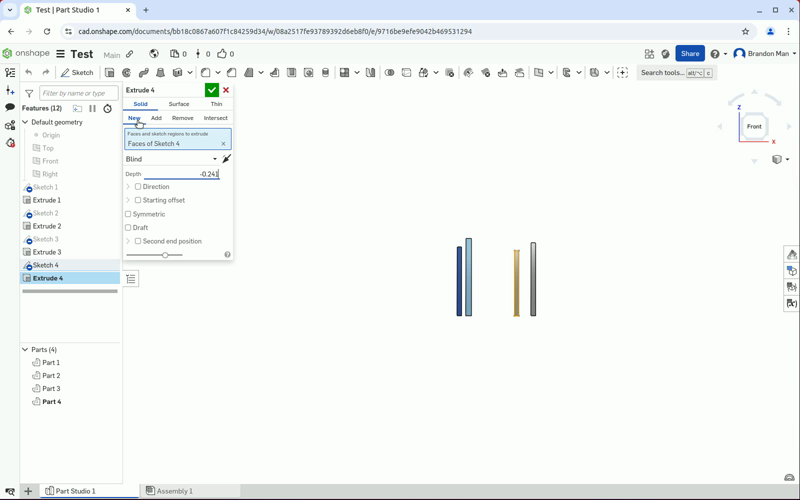
key(enter)
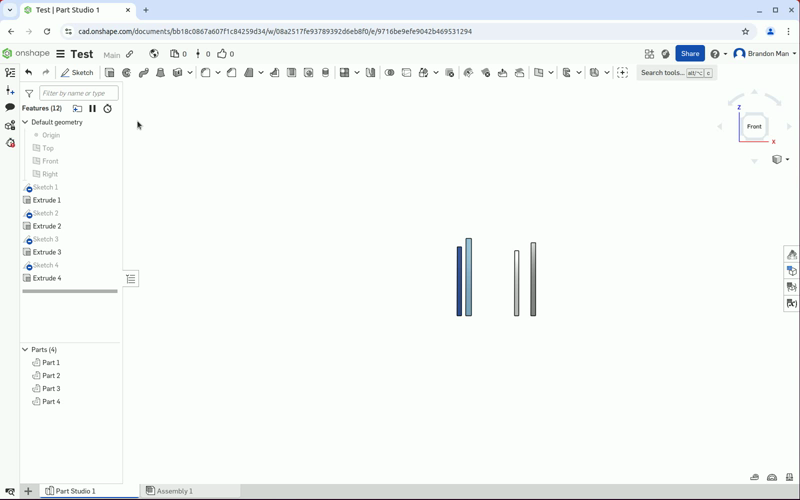
key(shift+h)
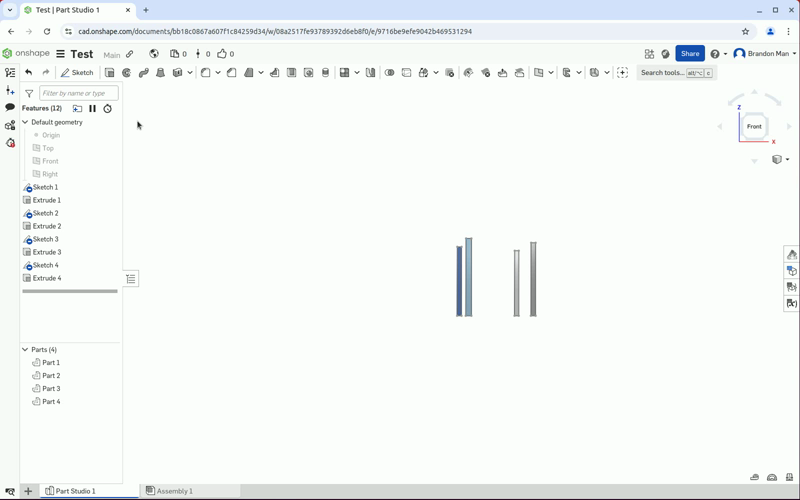
key(shift+h)
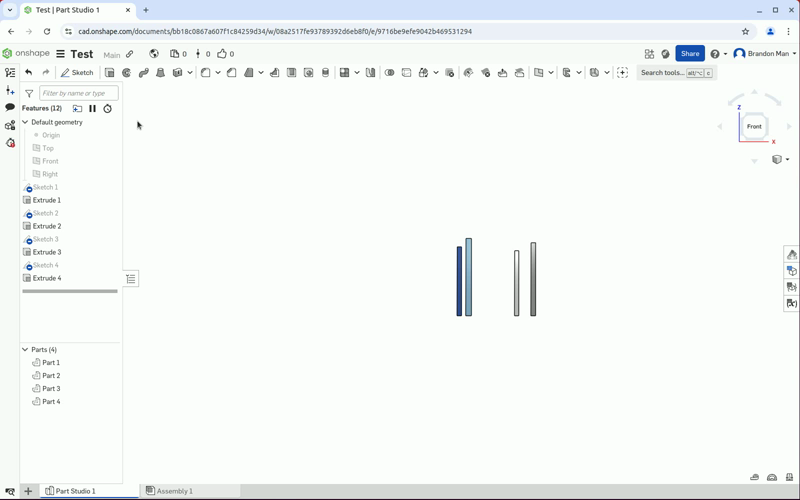
mouse_move(73, 189)
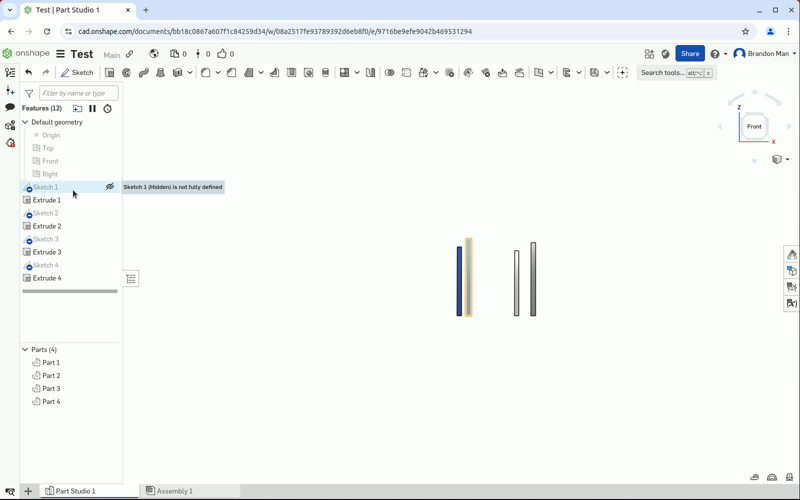
click(73, 189)
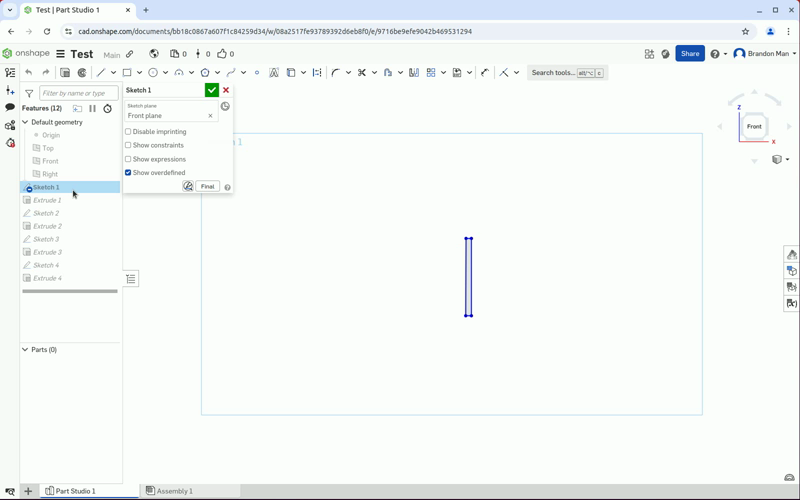
mouse_move(229, 92)
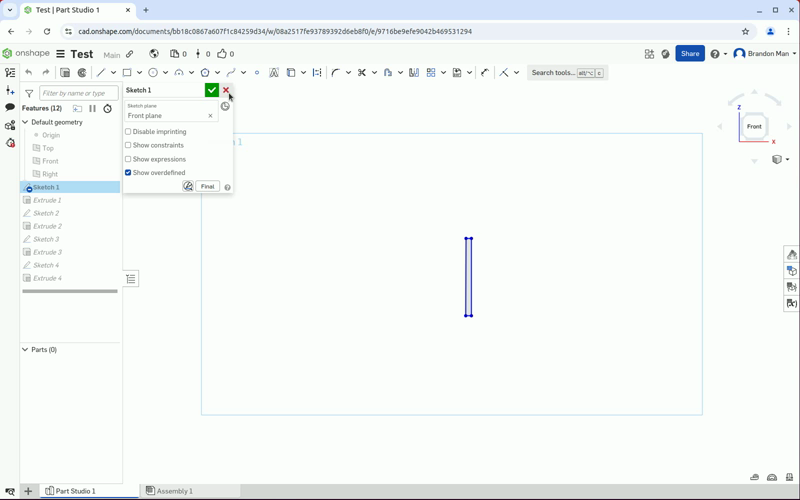
click(229, 92)
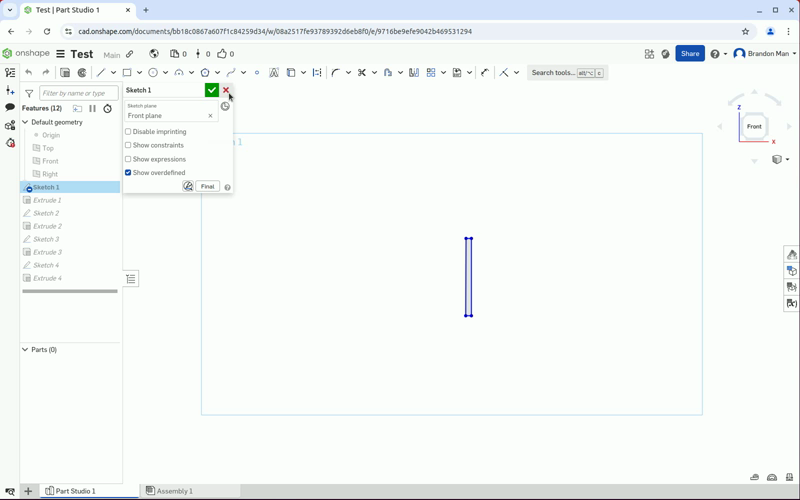
key(shift+s)
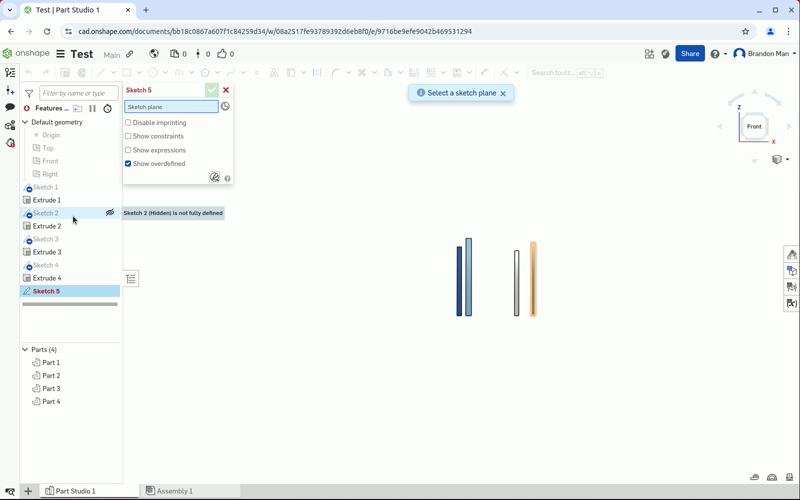
scroll(3)
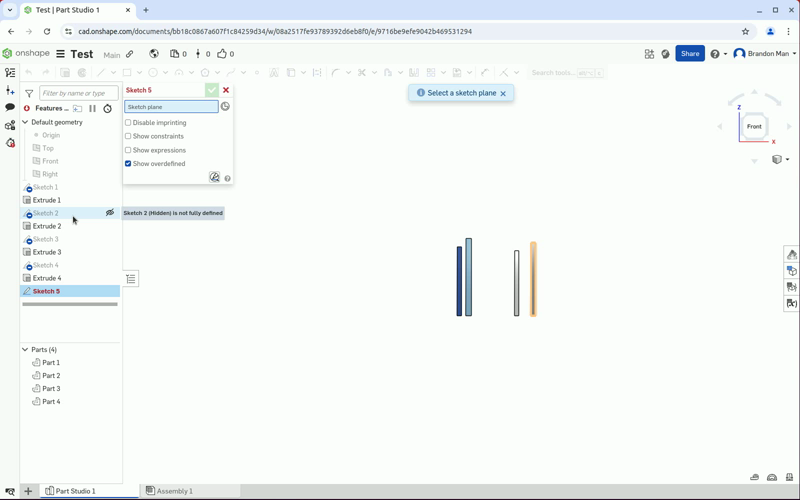
mouse_move(73, 163)
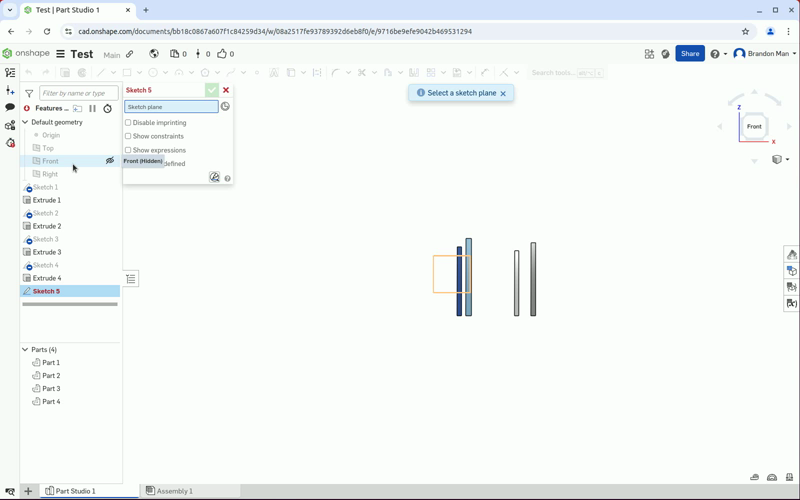
click(73, 163)
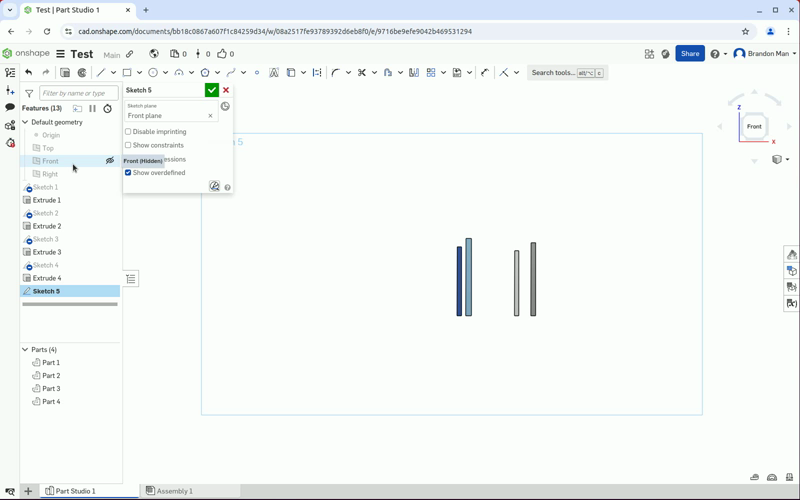
mouse_move(73, 352)
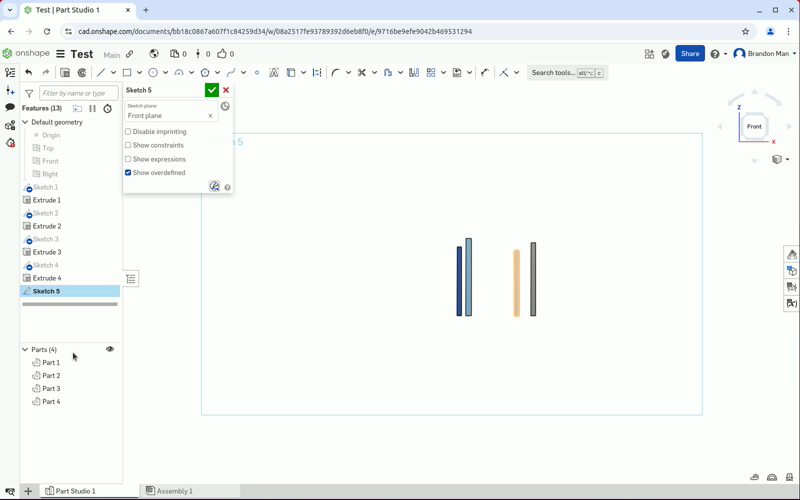
key(y)
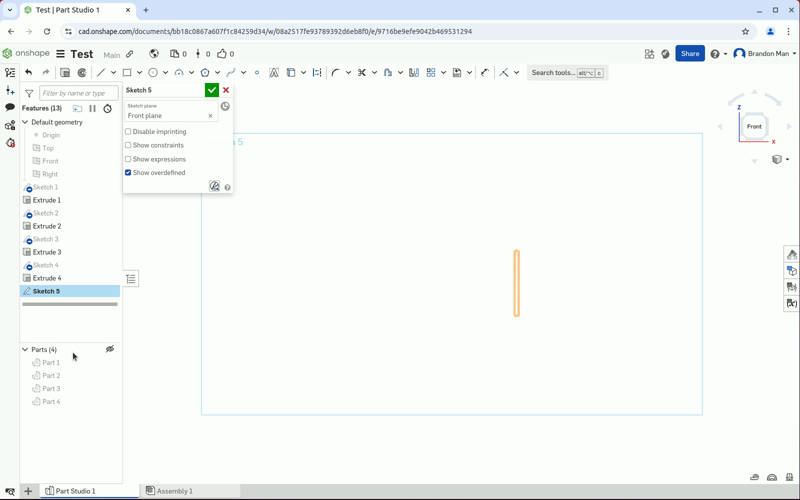
key(l)
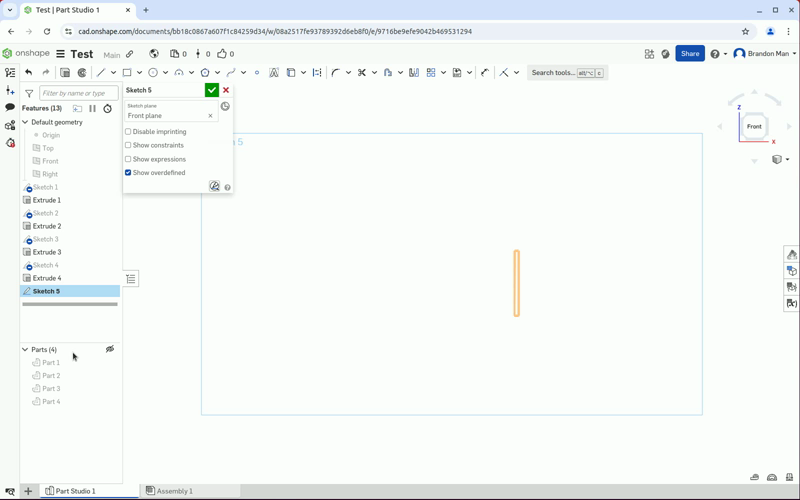
key_down(shift)
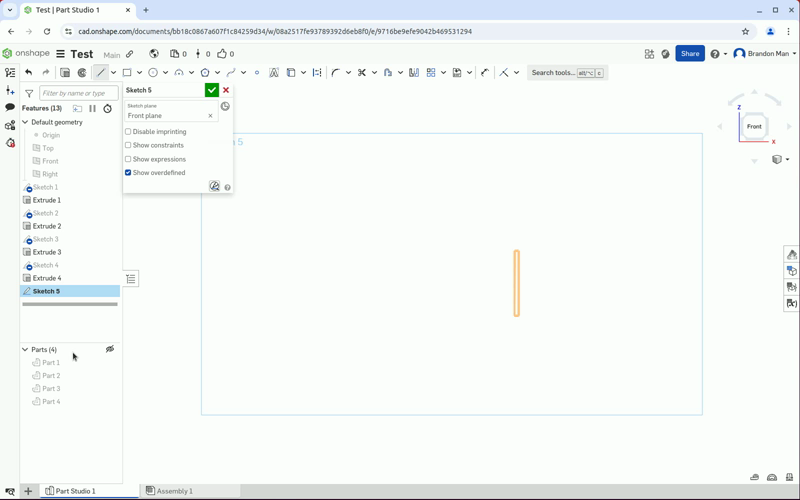
mouse_move(569, 315)
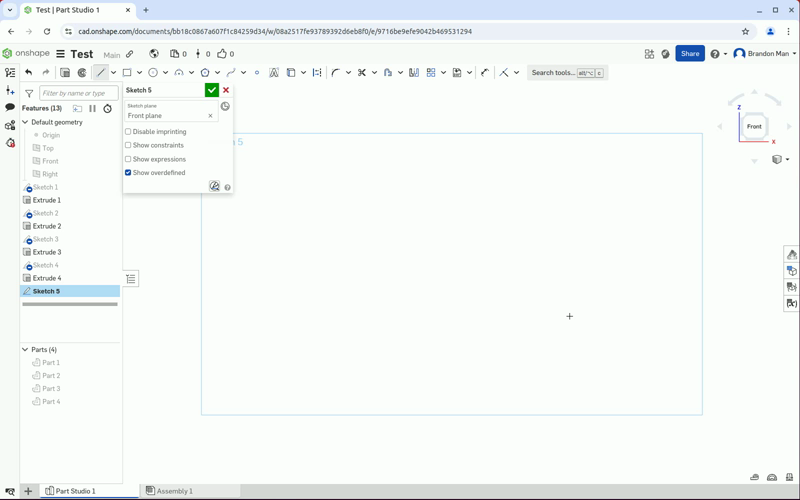
click(569, 315)
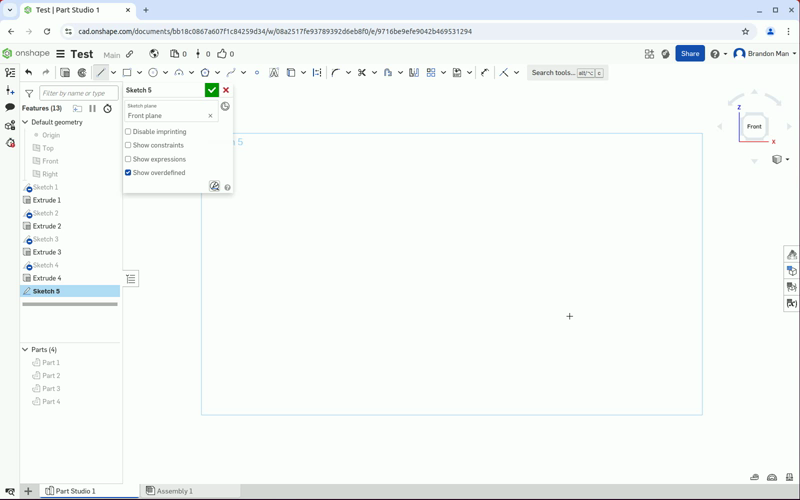
key_up(shift)
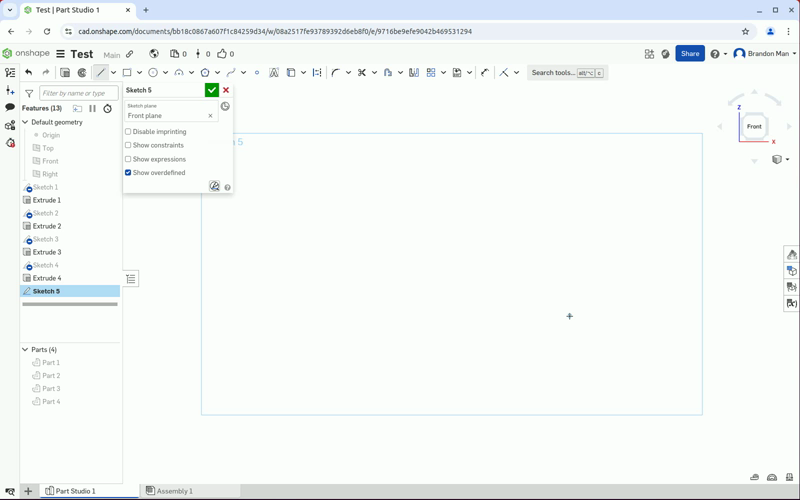
key_down(shift)
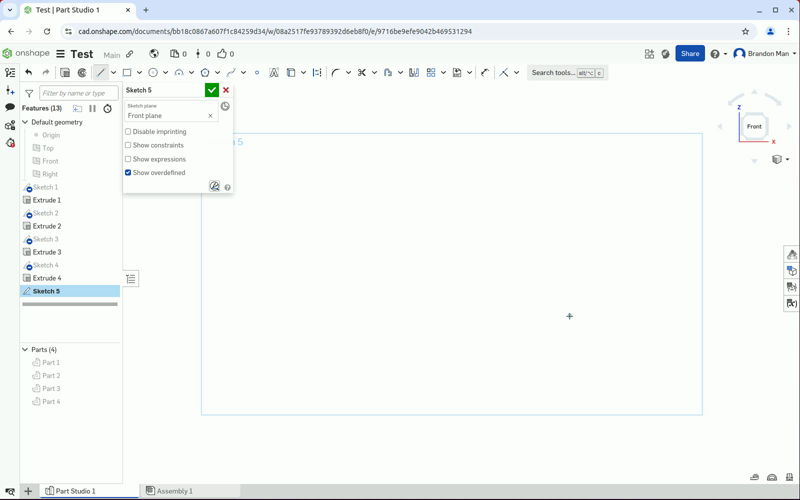
mouse_move(589, 315)
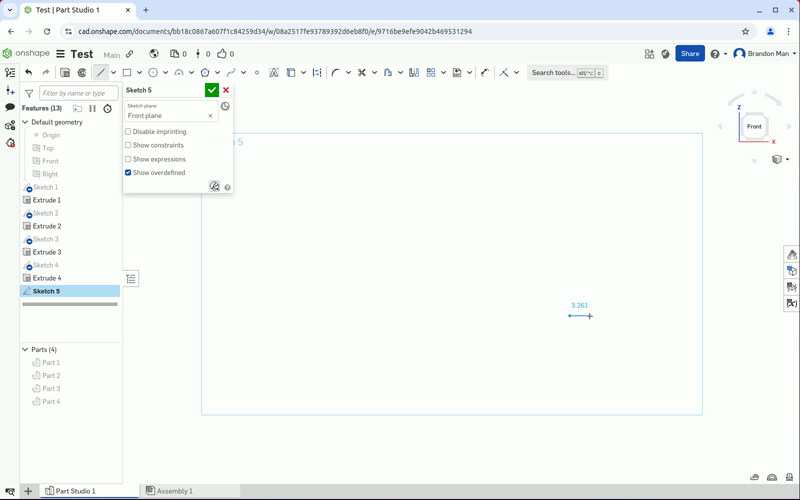
mouse_move(573, 315)
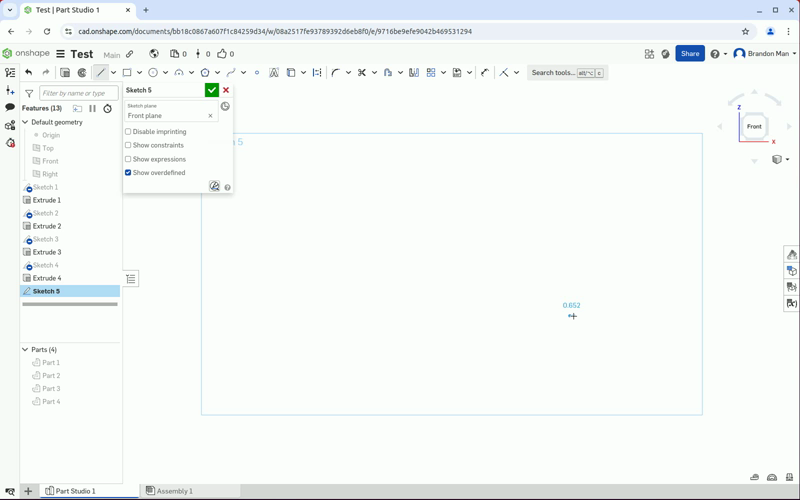
scroll(6)
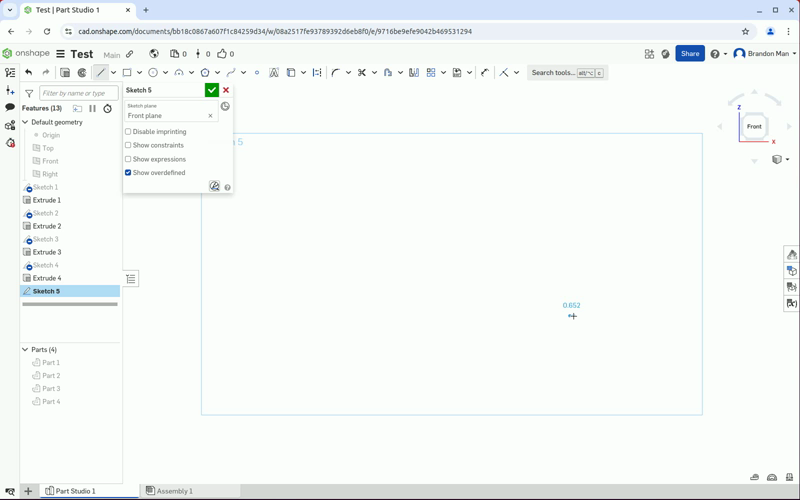
scroll(6)
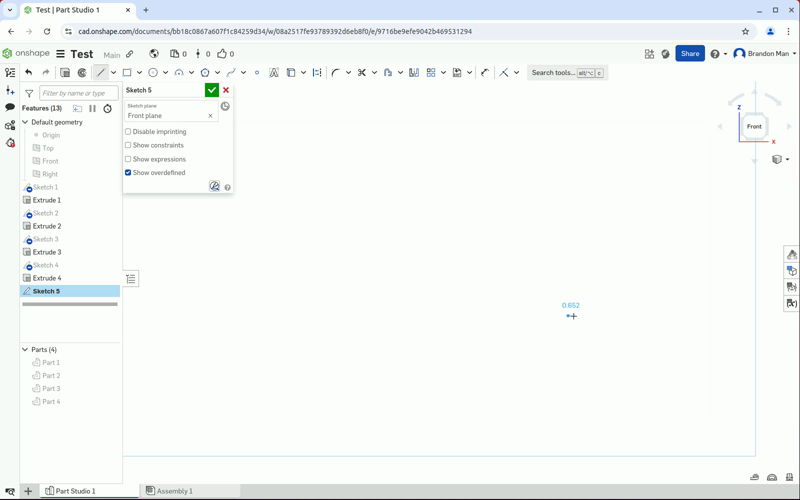
scroll(6)
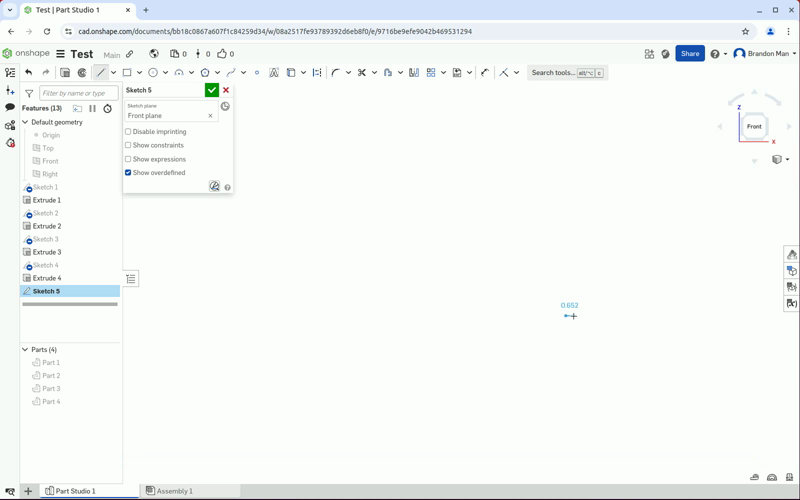
scroll(6)
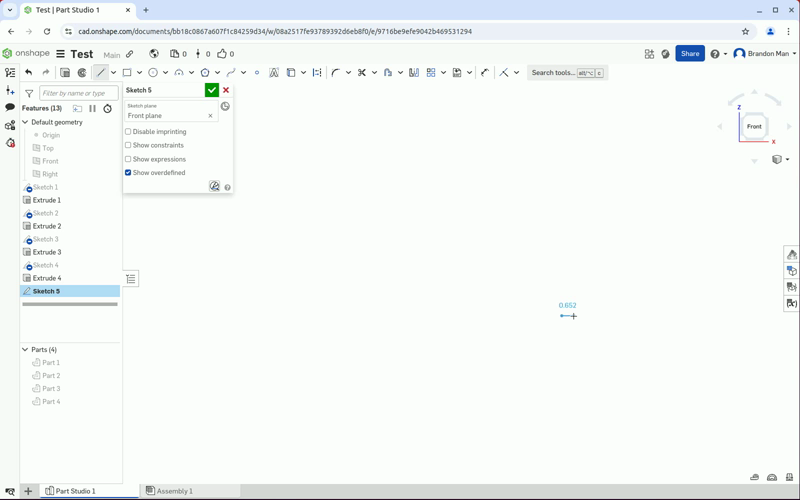
scroll(6)
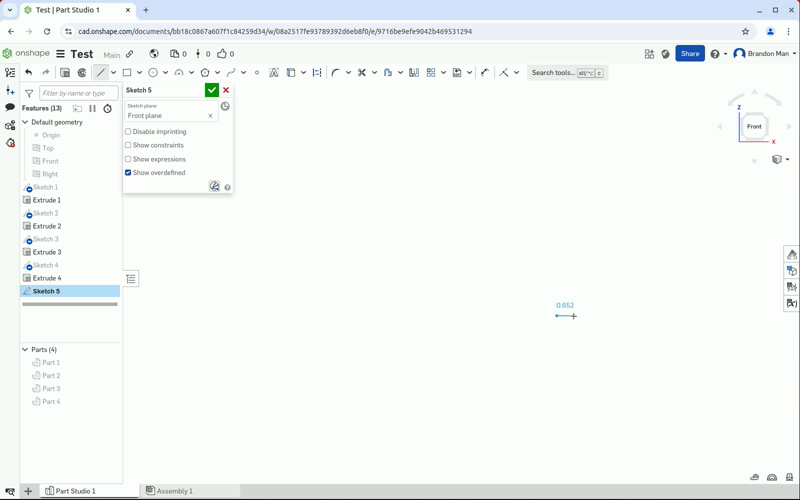
scroll(6)
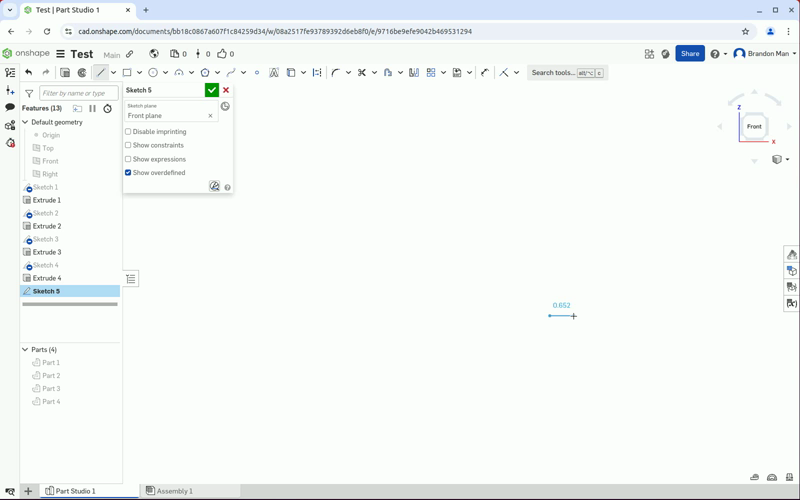
scroll(6)
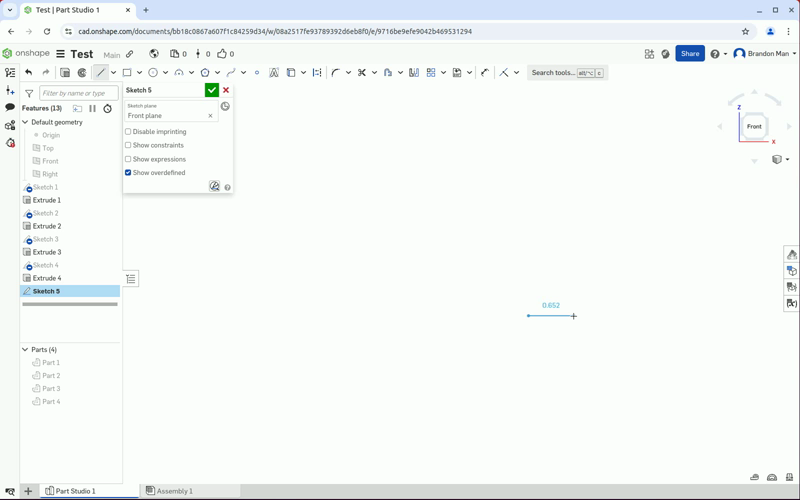
click(573, 315)
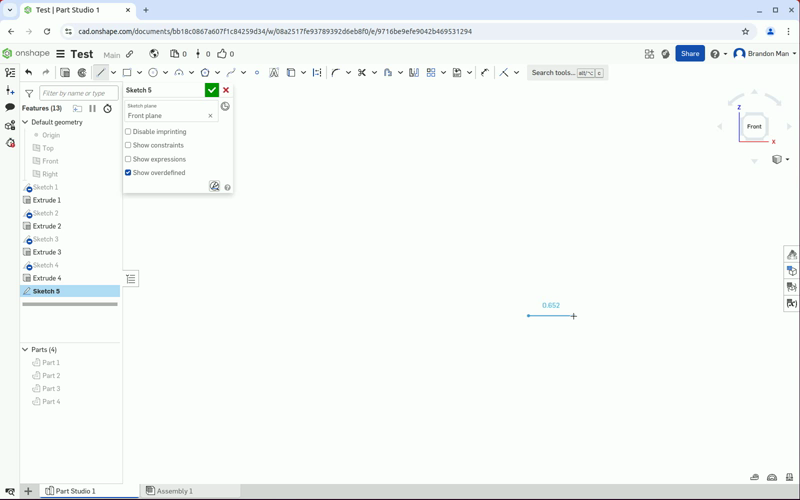
scroll(-6)
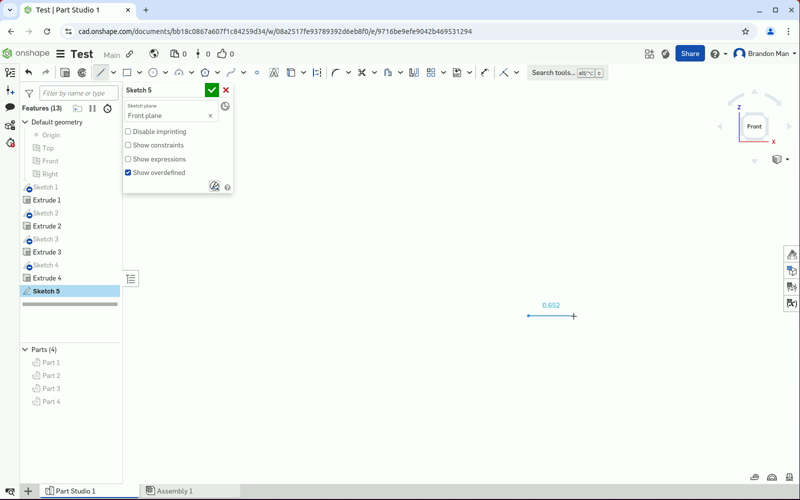
scroll(-6)
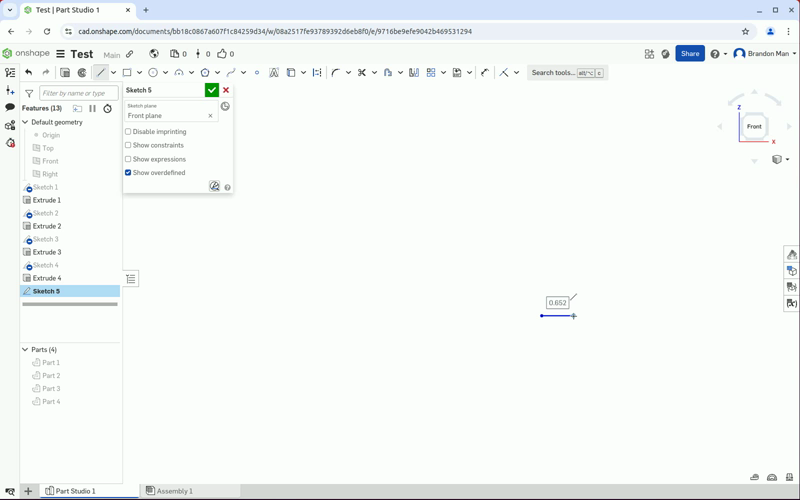
scroll(-6)
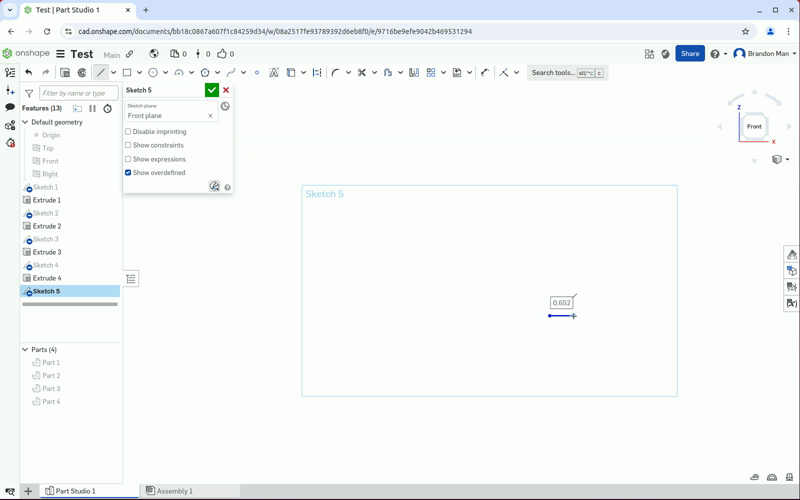
scroll(-6)
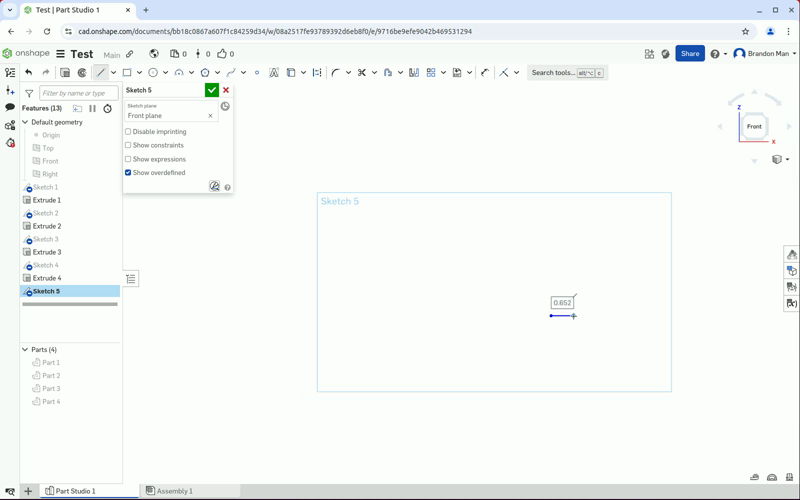
scroll(-6)
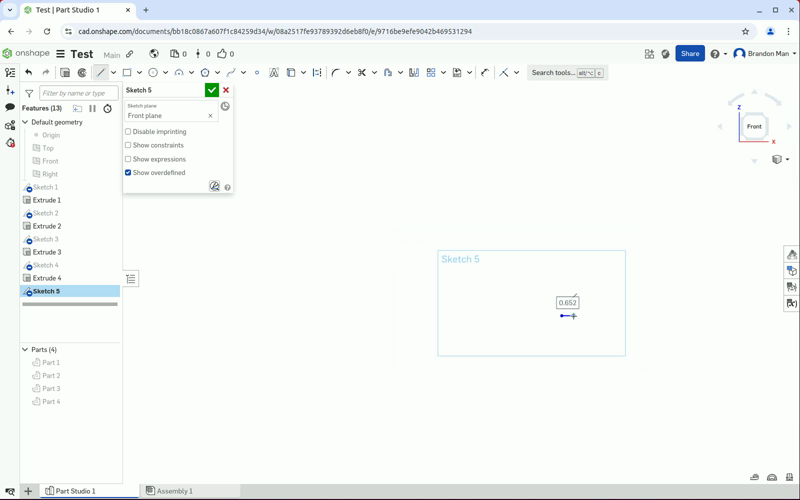
scroll(-6)
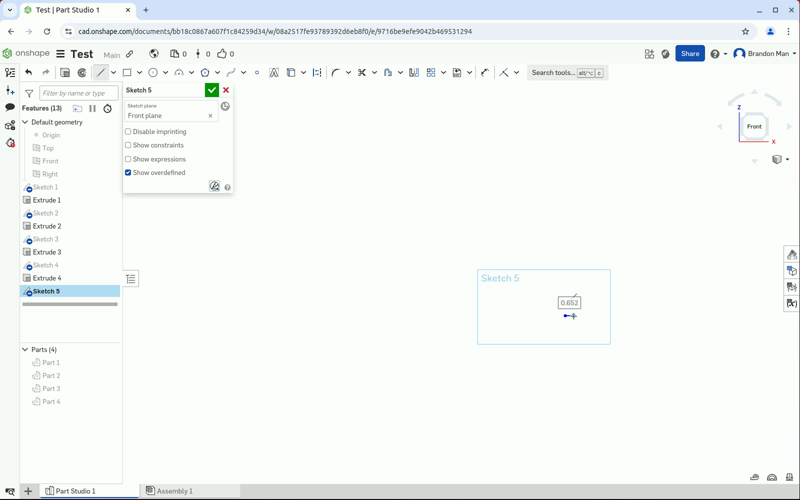
scroll(-6)
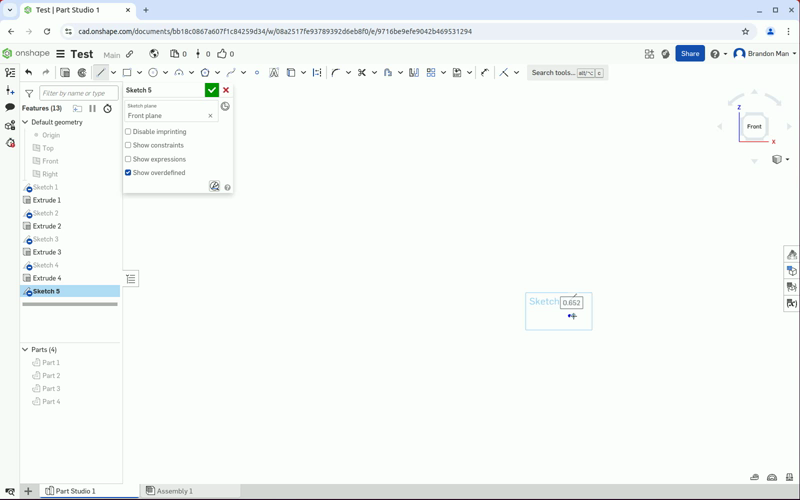
key_up(shift)
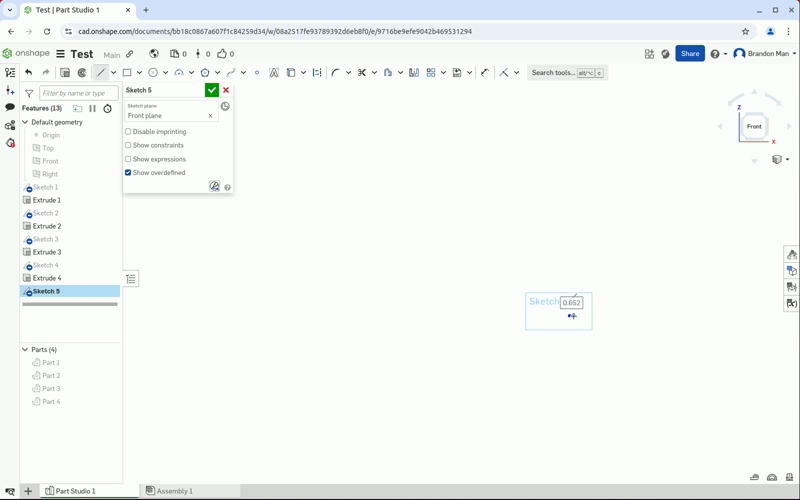
key_down(shift)
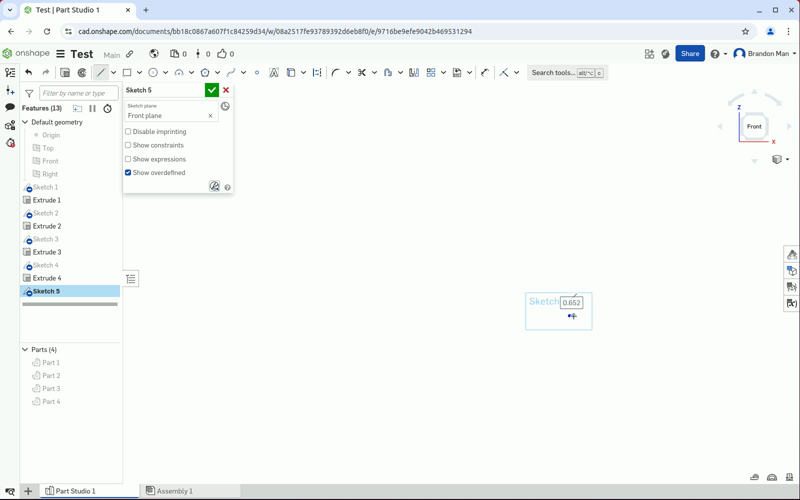
mouse_move(573, 250)
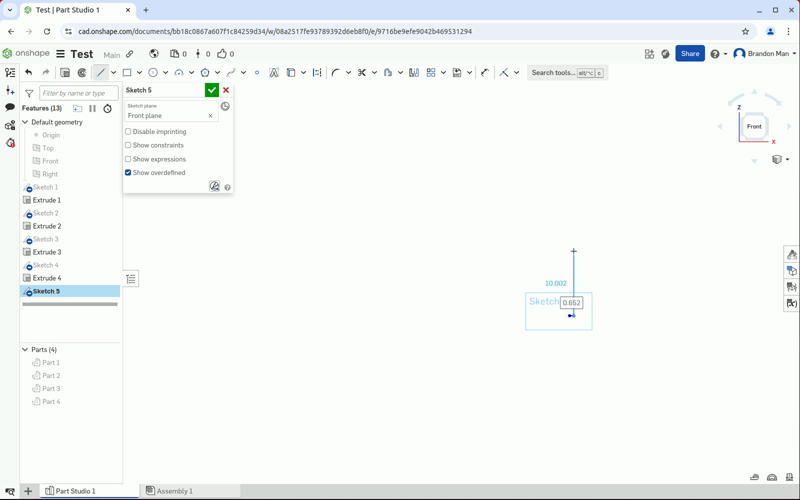
click(573, 250)
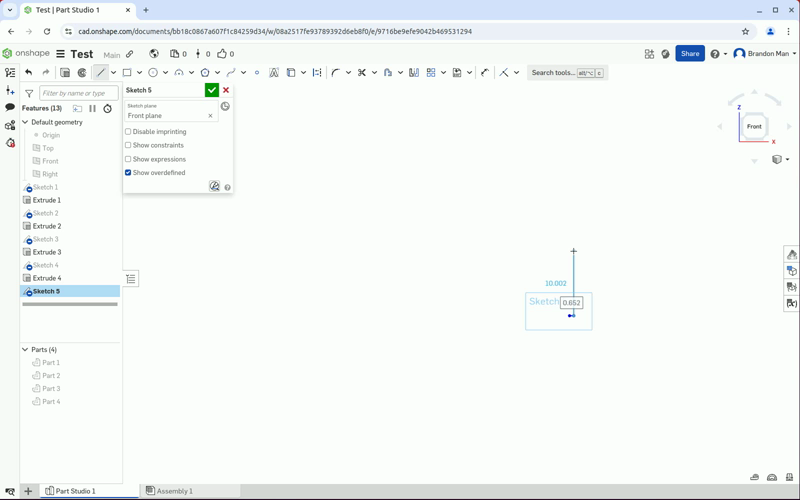
key_up(shift)
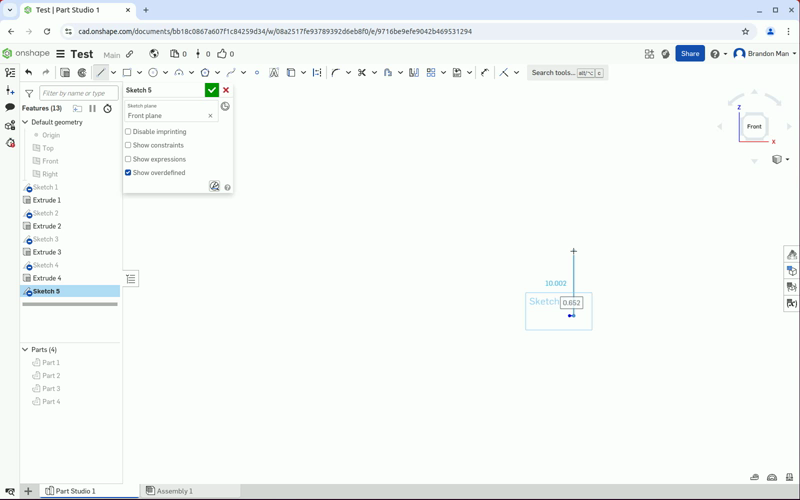
key_down(shift)
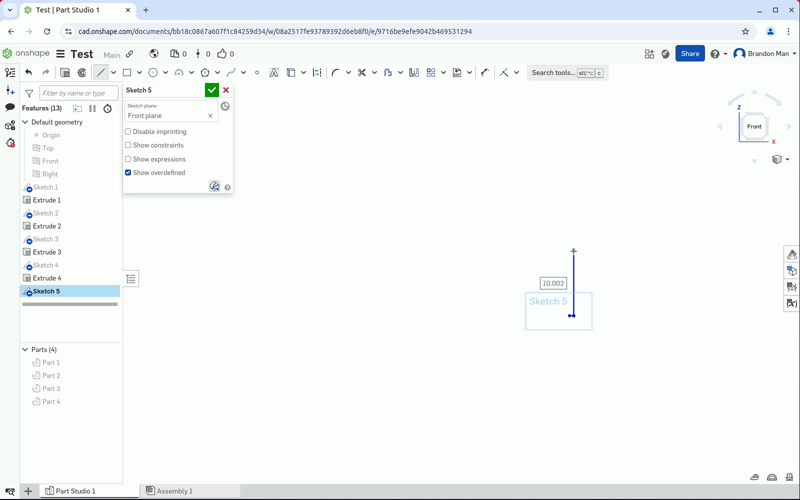
mouse_move(589, 250)
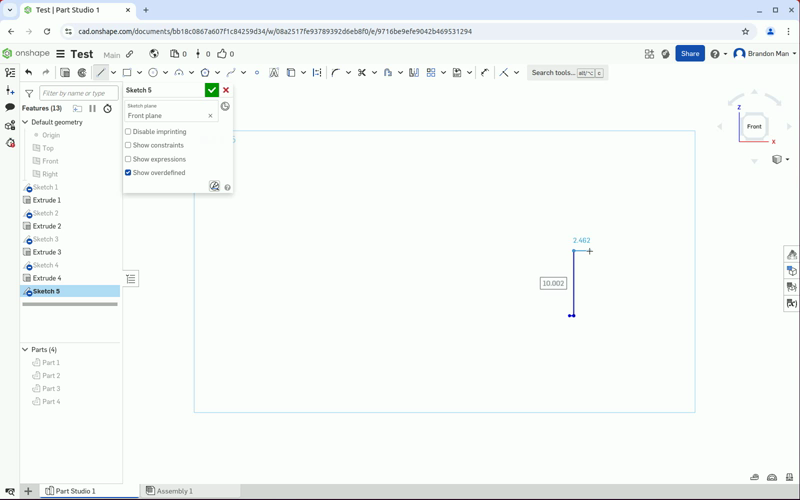
mouse_move(569, 250)
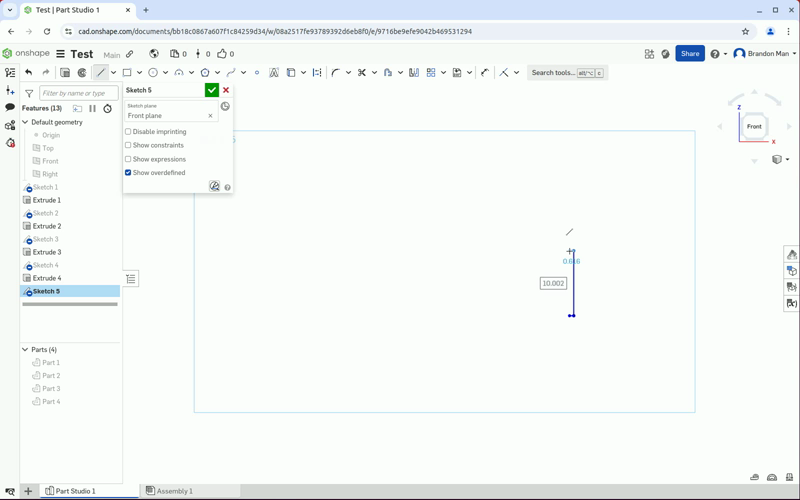
scroll(6)
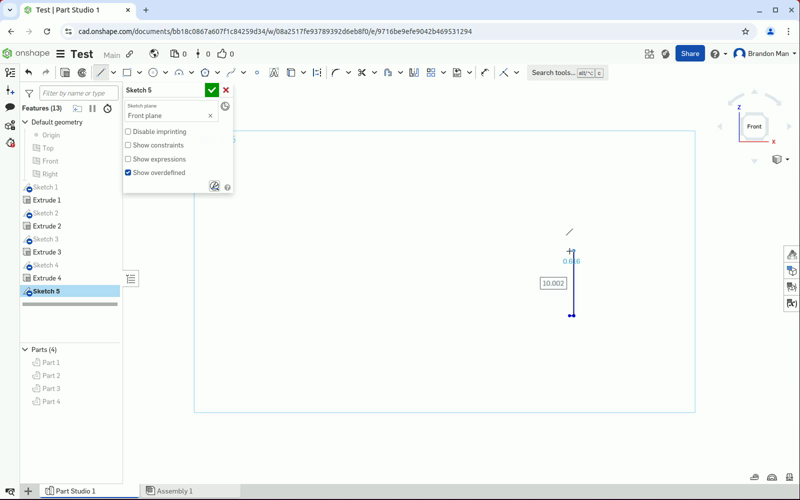
scroll(6)
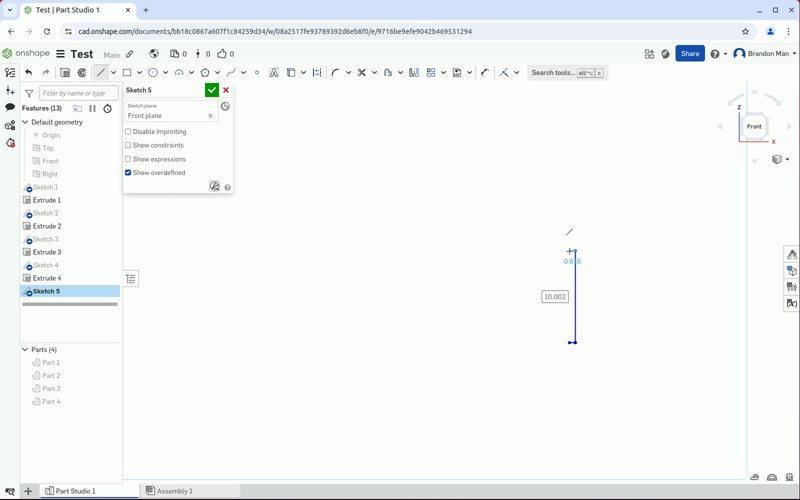
scroll(6)
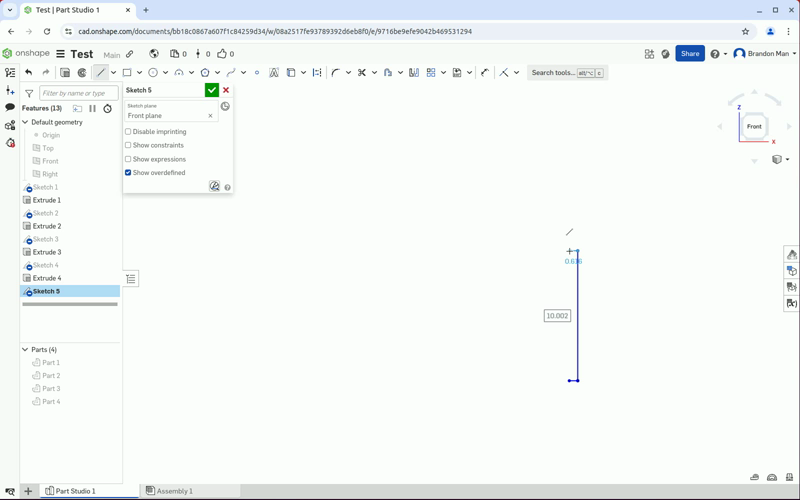
scroll(6)
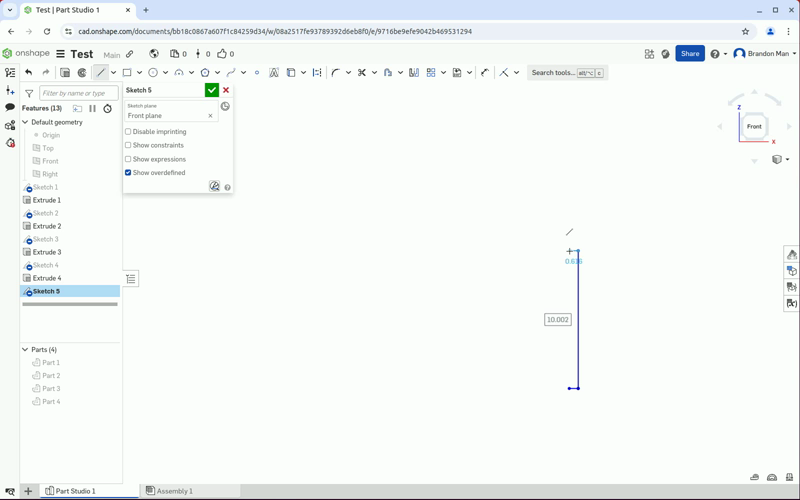
scroll(6)
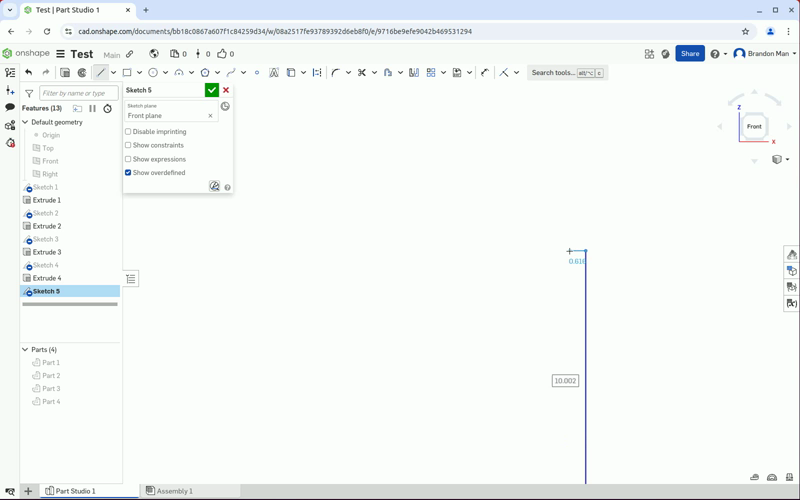
scroll(6)
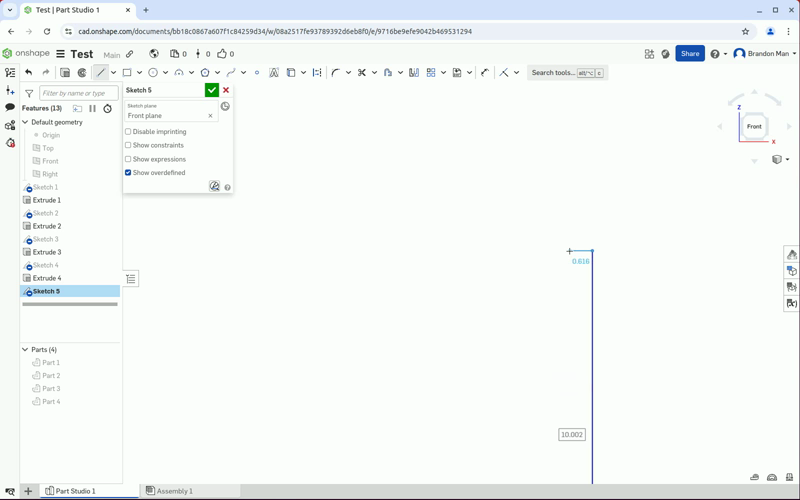
scroll(6)
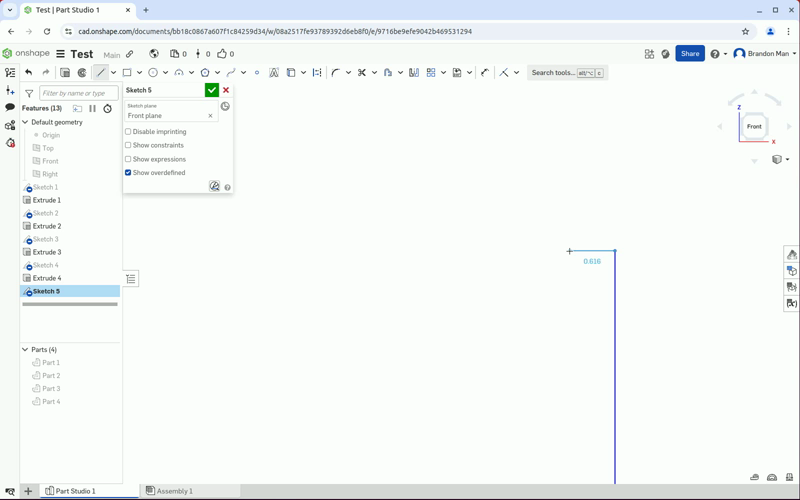
click(569, 250)
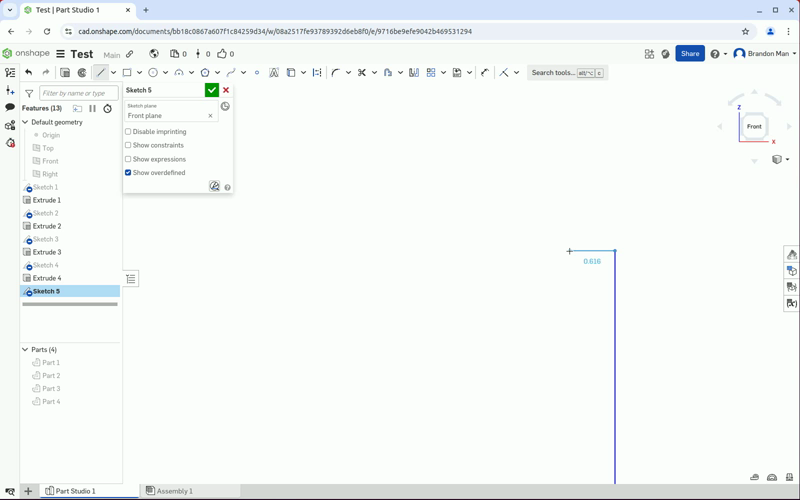
scroll(-6)
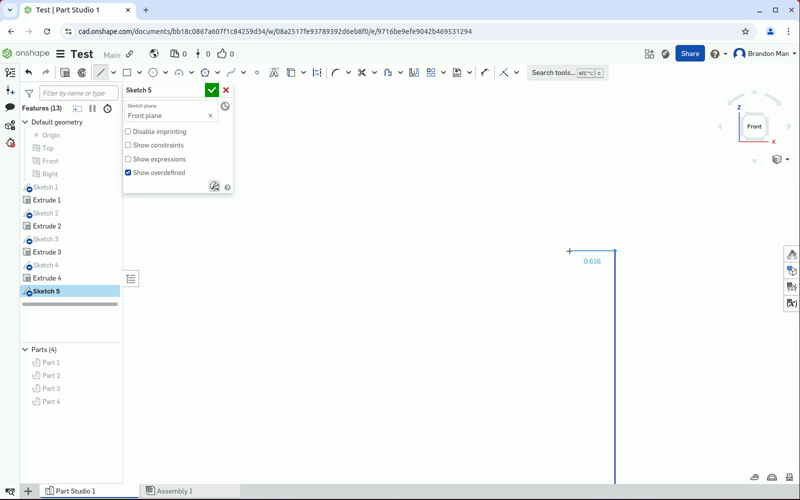
scroll(-6)
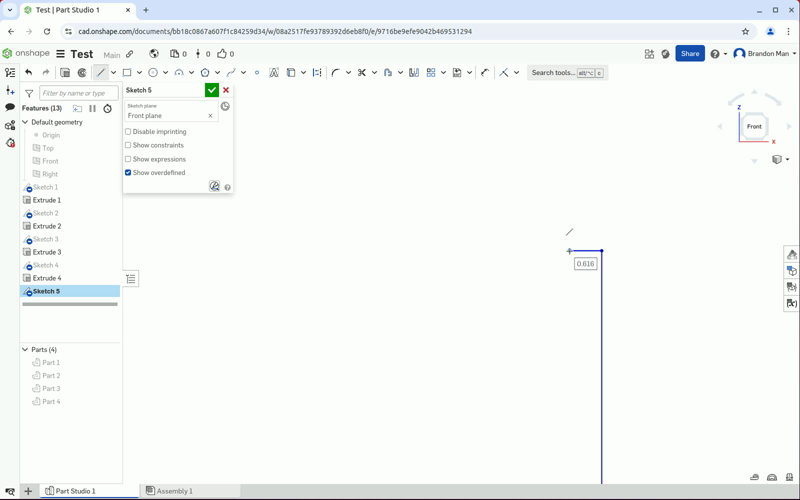
scroll(-6)
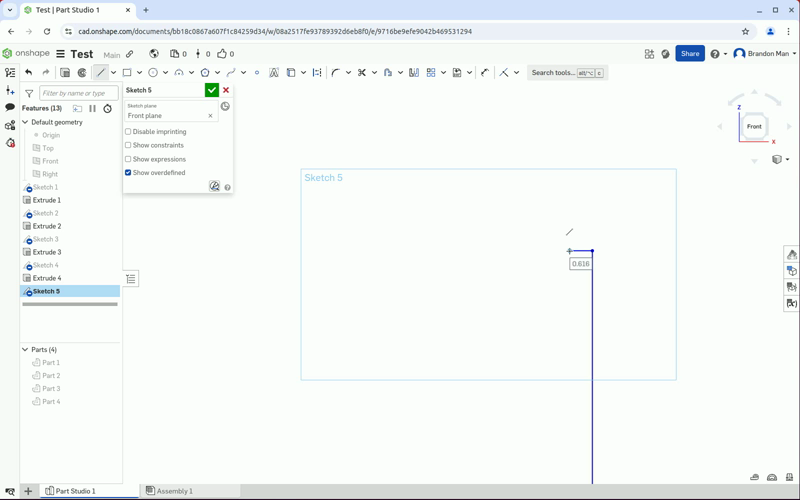
scroll(-6)
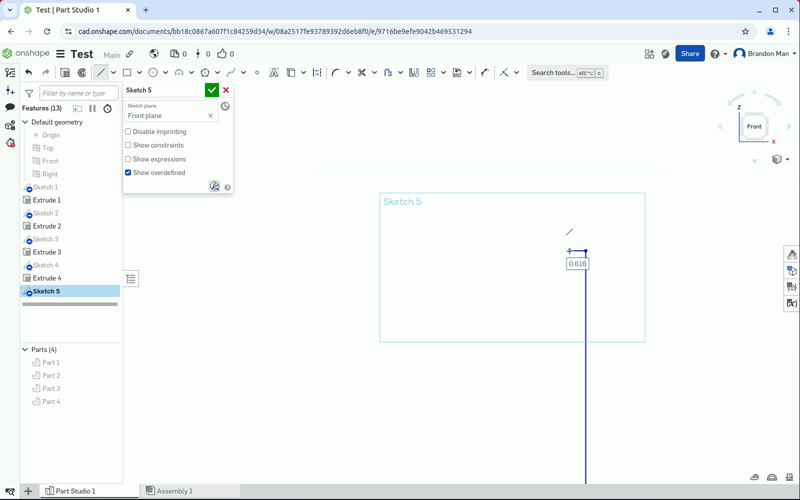
scroll(-6)
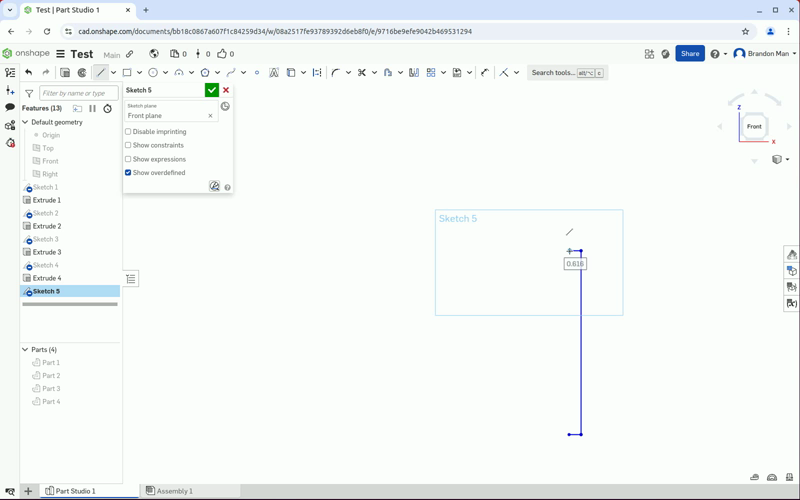
scroll(-6)
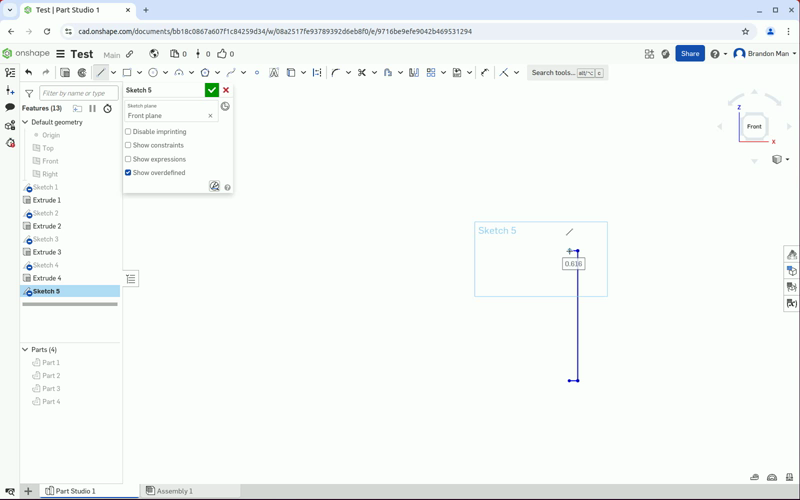
scroll(-6)
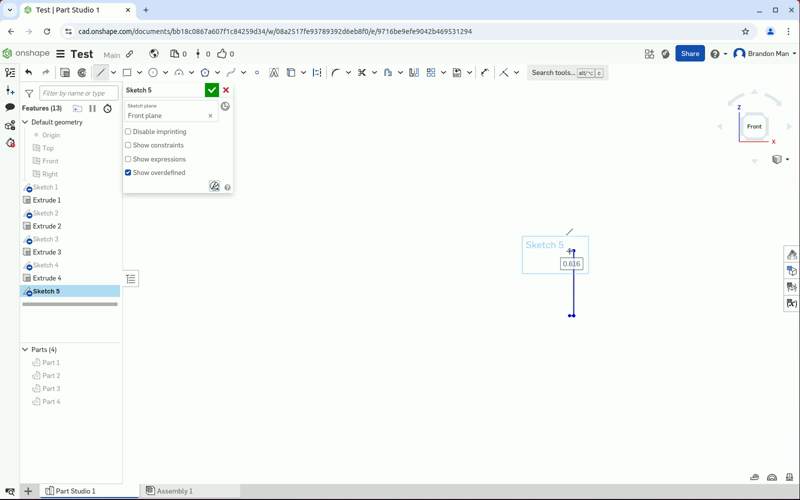
key_up(shift)
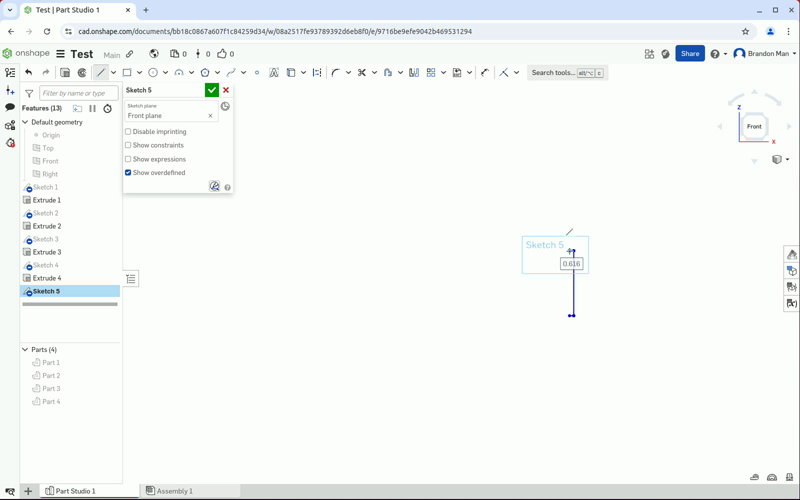
key_down(shift)
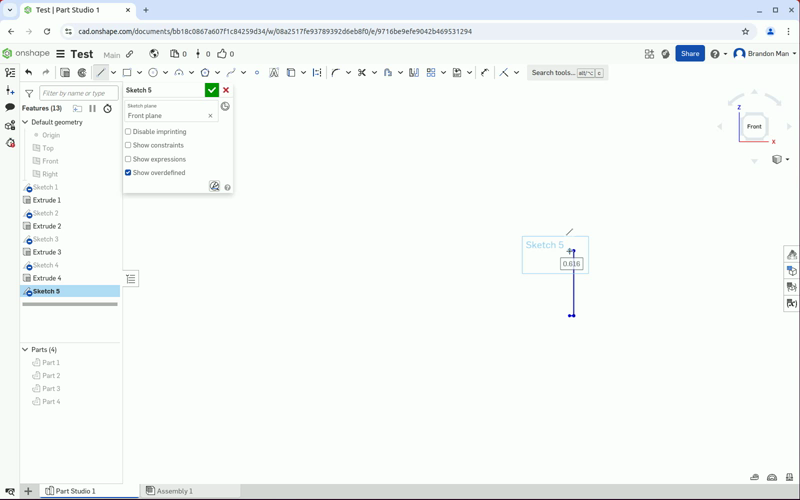
mouse_move(569, 315)
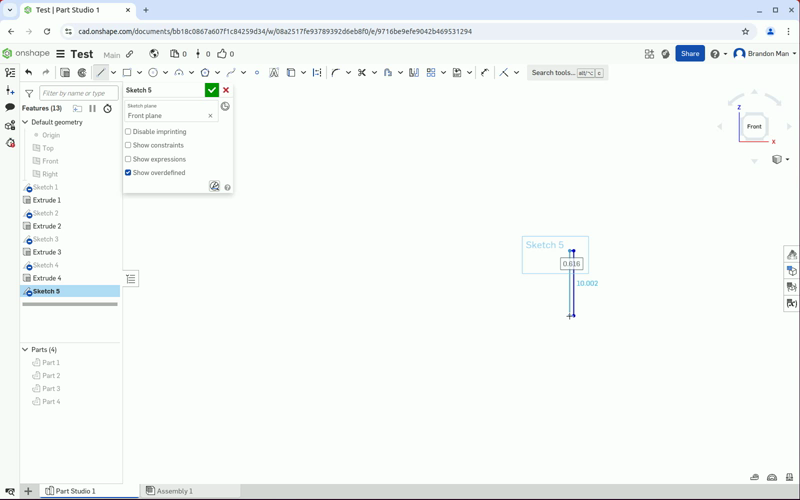
scroll(6)
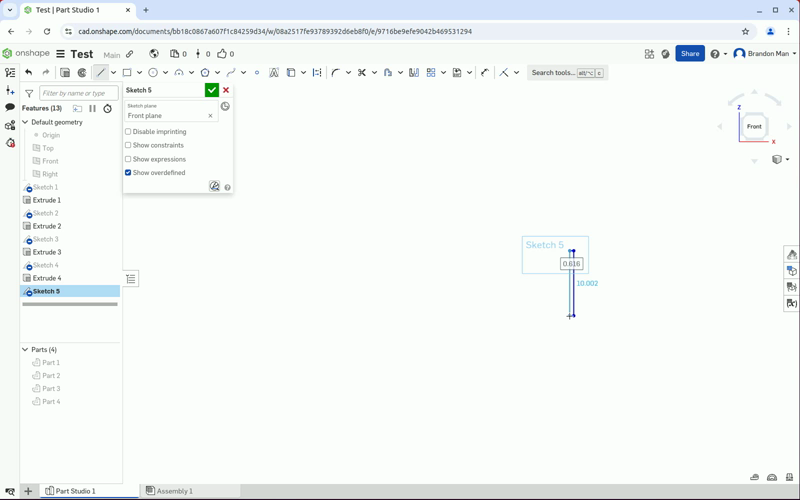
scroll(6)
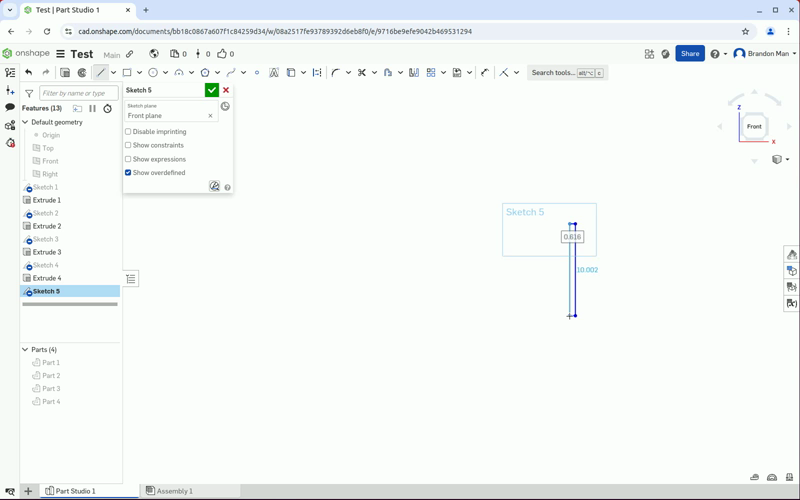
scroll(6)
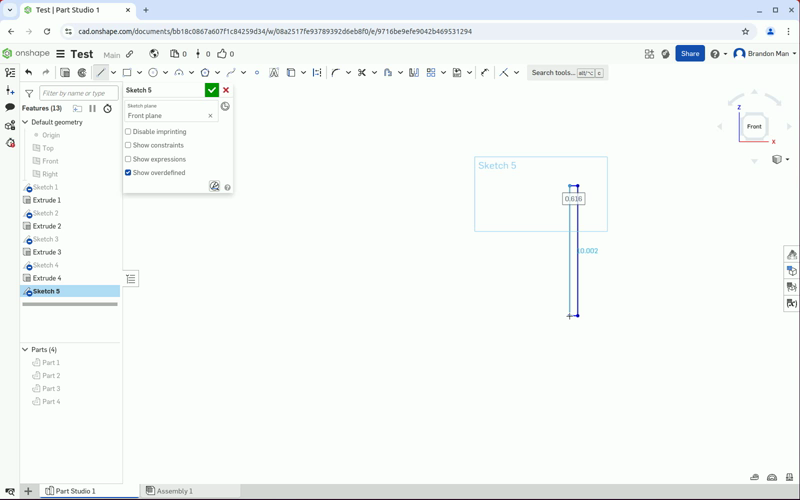
scroll(6)
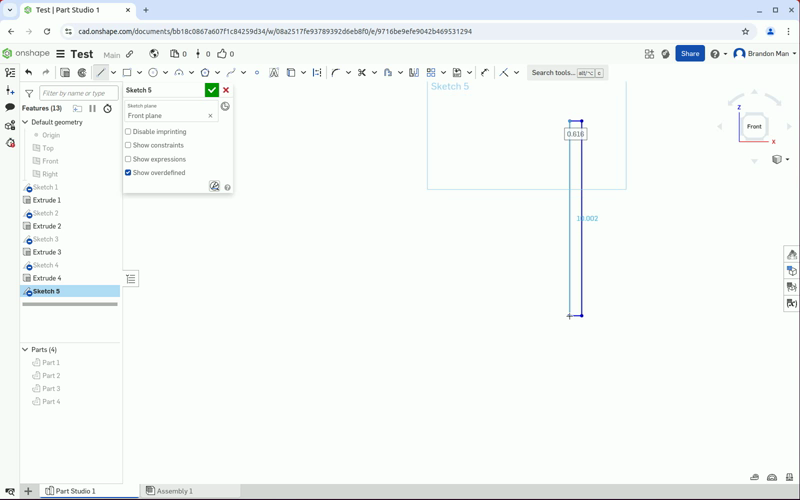
scroll(6)
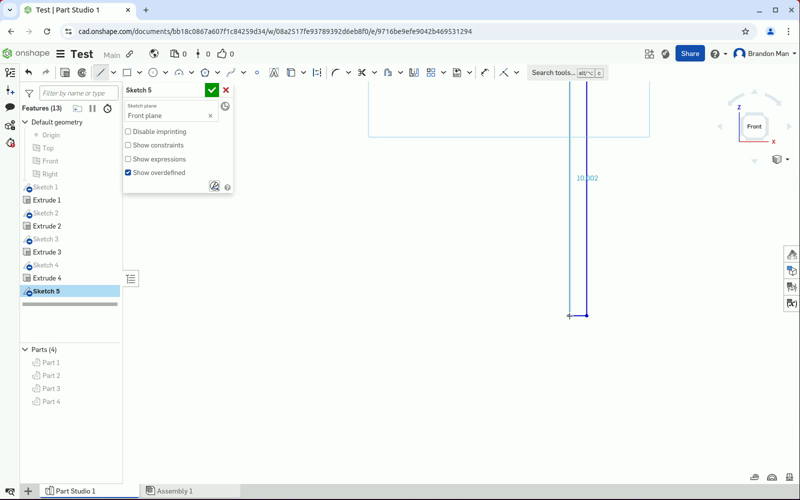
scroll(6)
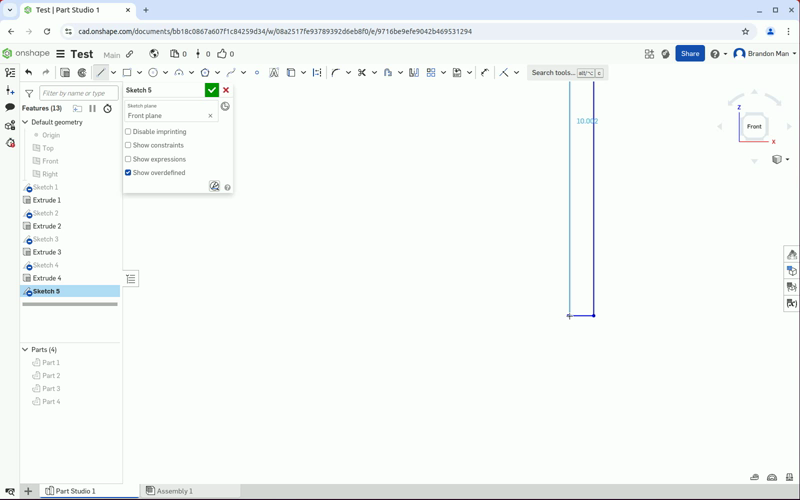
scroll(6)
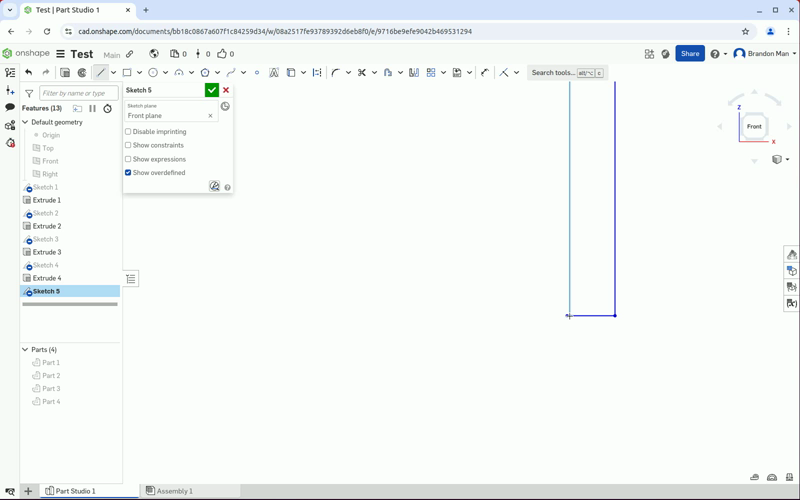
key_up(shift)
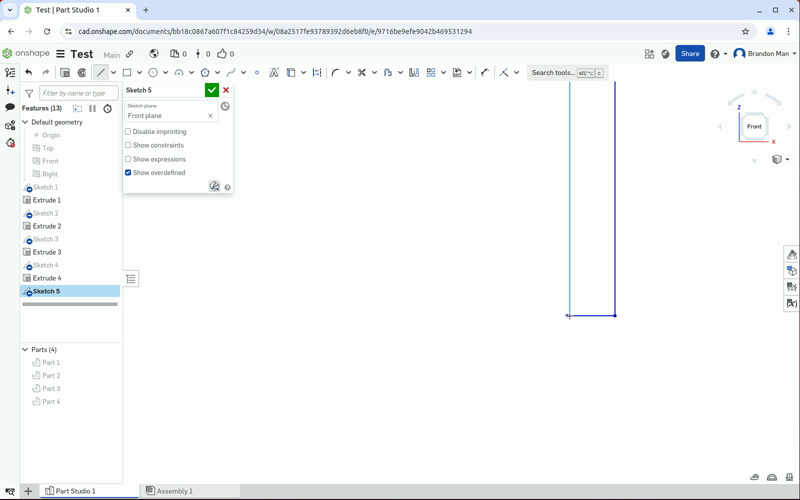
click(569, 315)
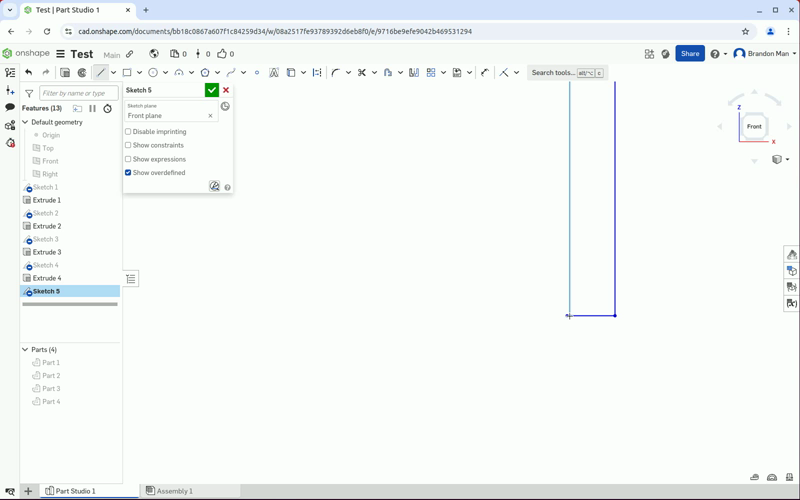
scroll(-6)
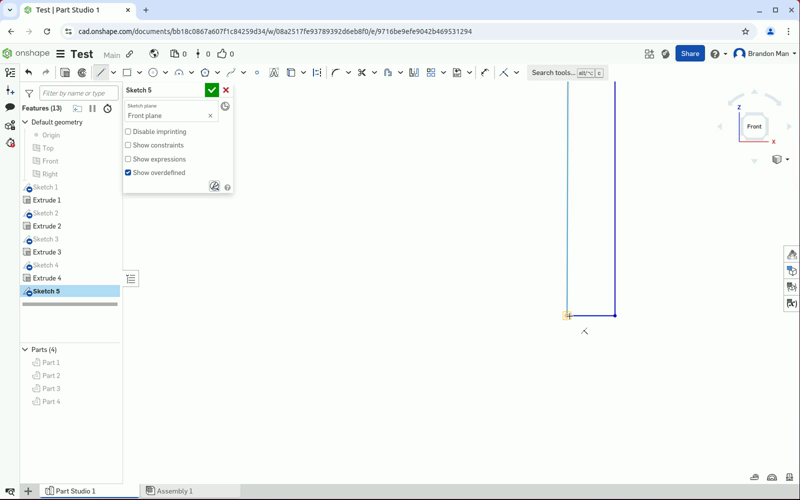
scroll(-6)
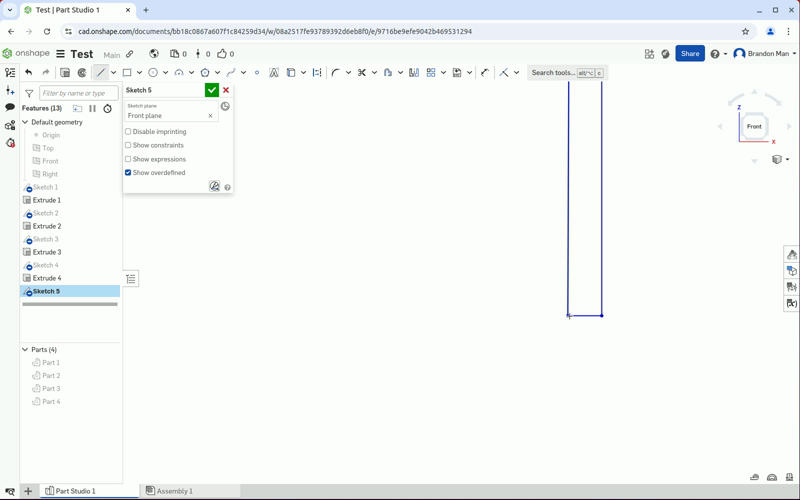
scroll(-6)
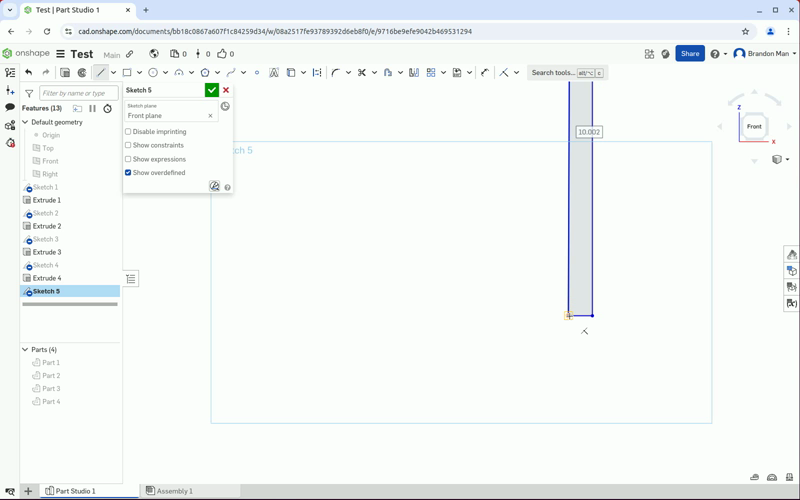
scroll(-6)
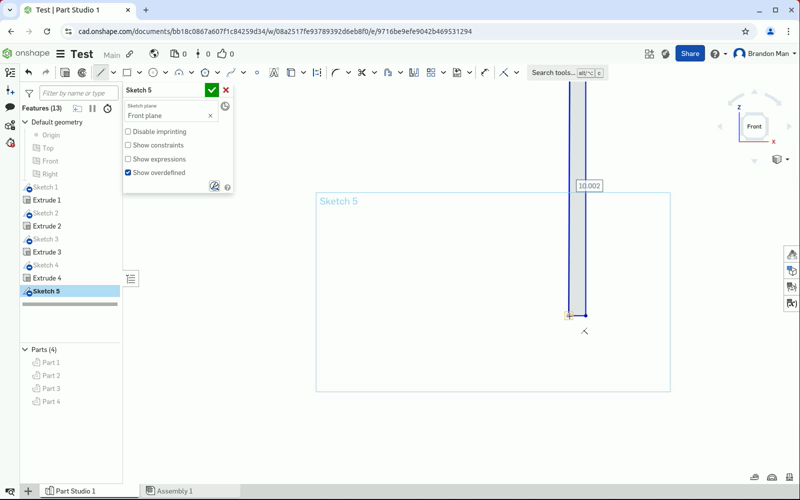
scroll(-6)
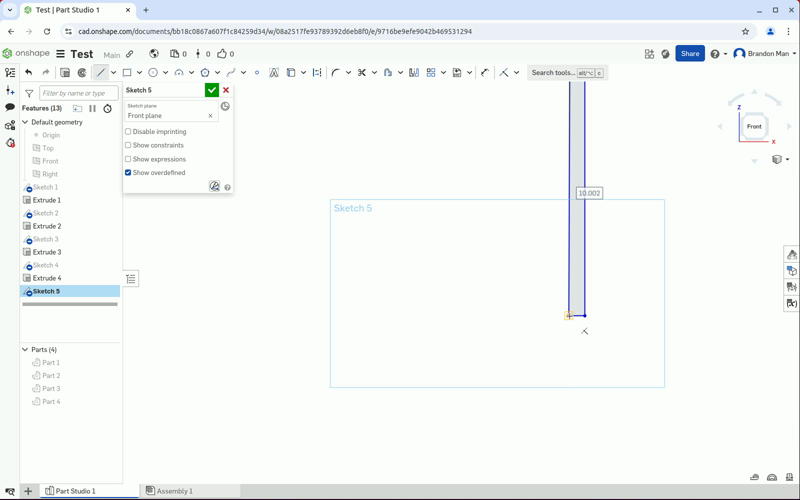
scroll(-6)
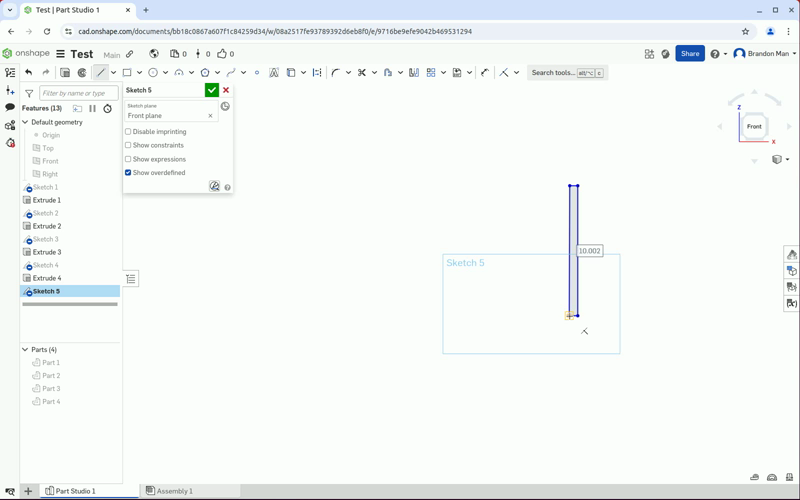
scroll(-6)
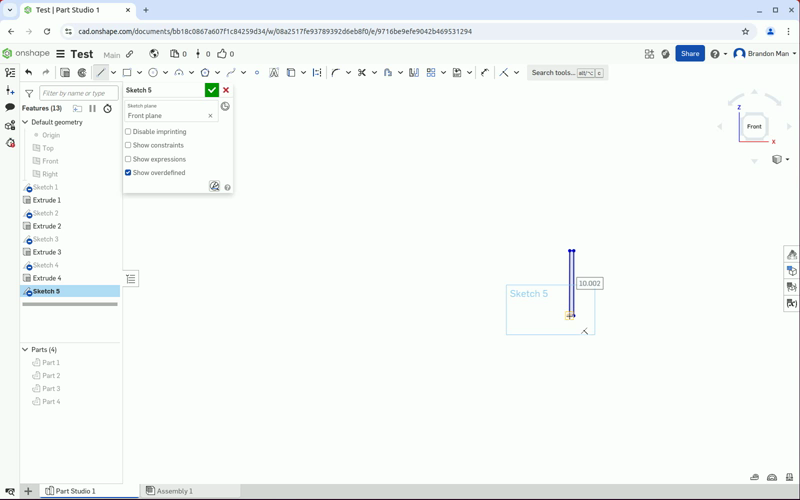
key(esc)
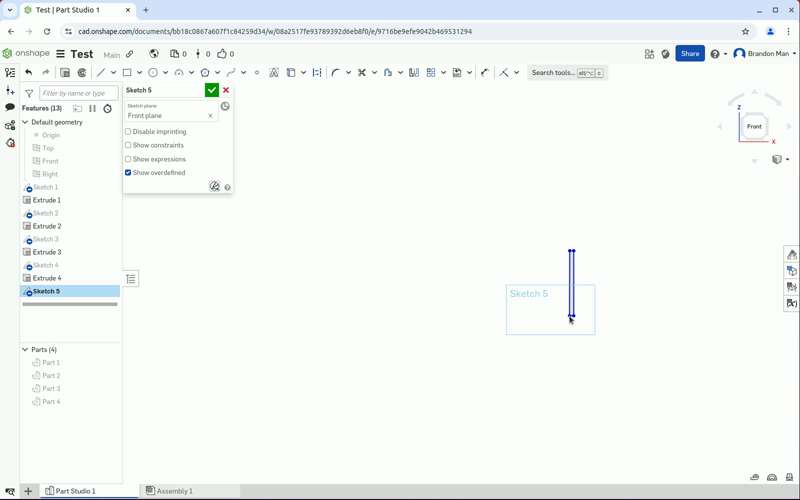
mouse_move(572, 262)
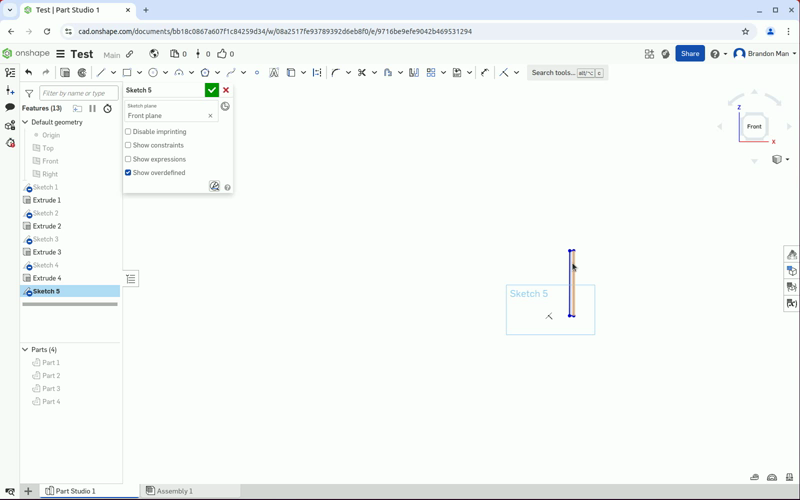
scroll(6)
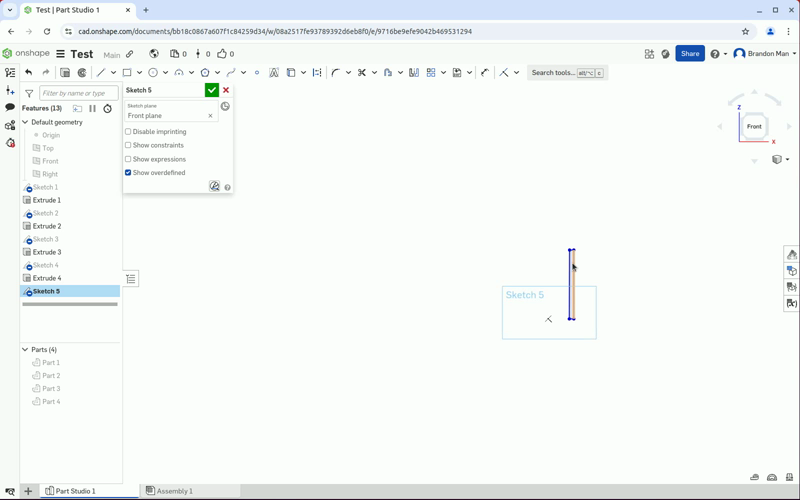
scroll(6)
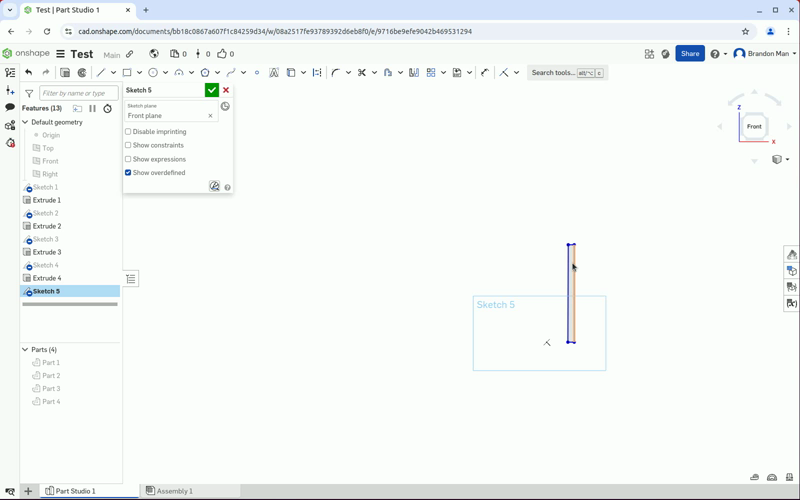
scroll(6)
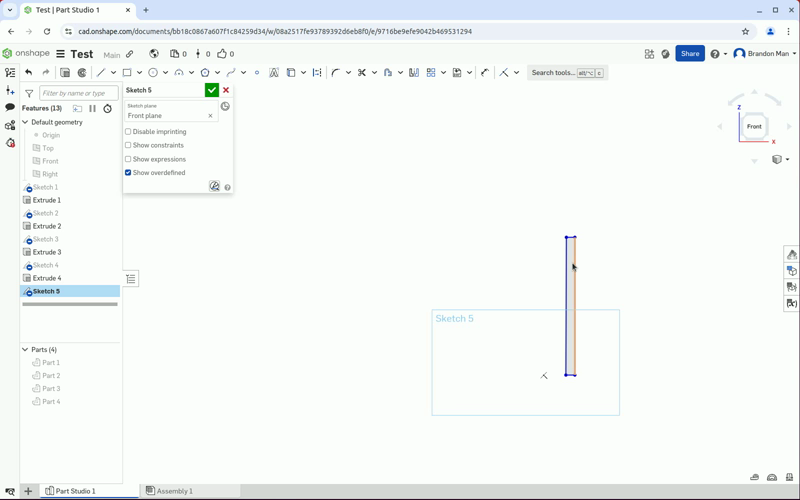
scroll(6)
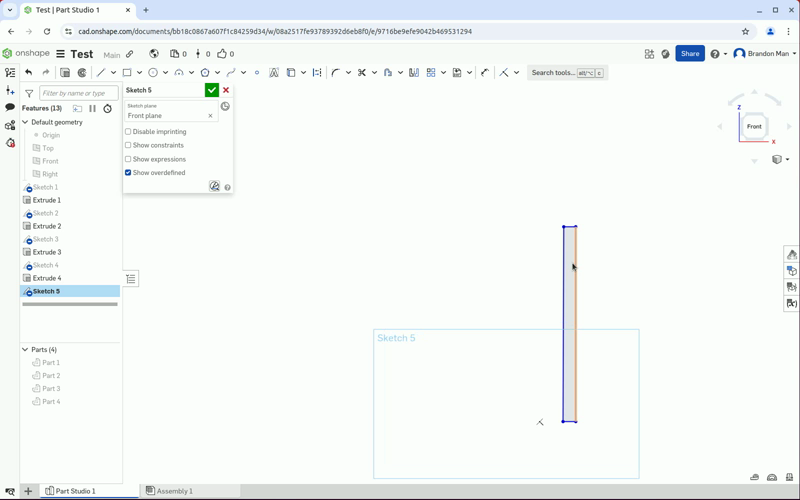
scroll(6)
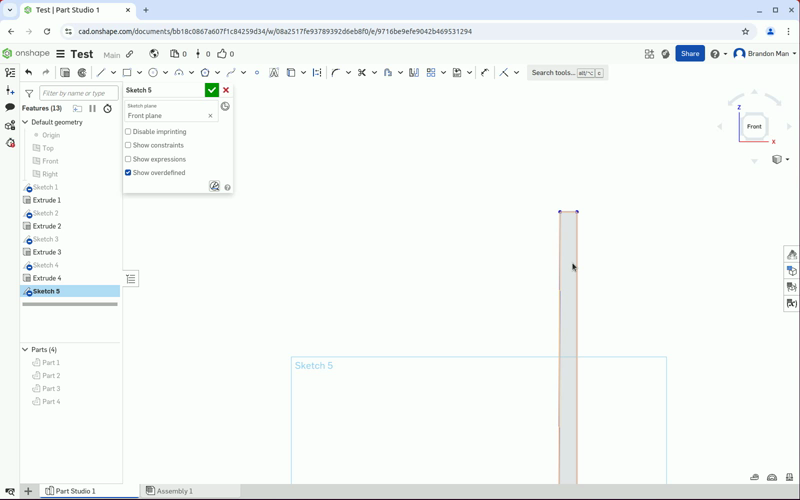
scroll(6)
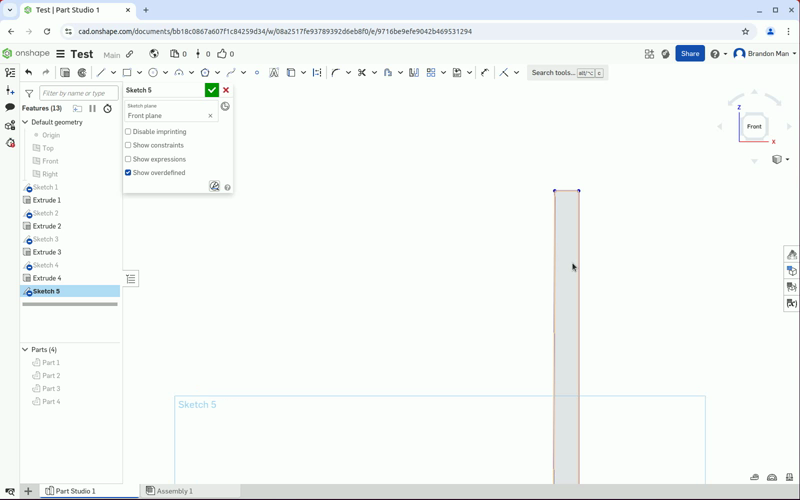
scroll(6)
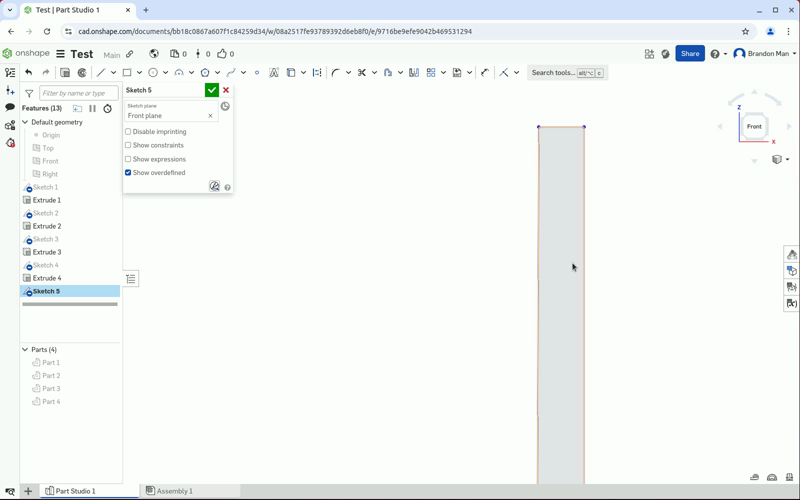
click(572, 262)
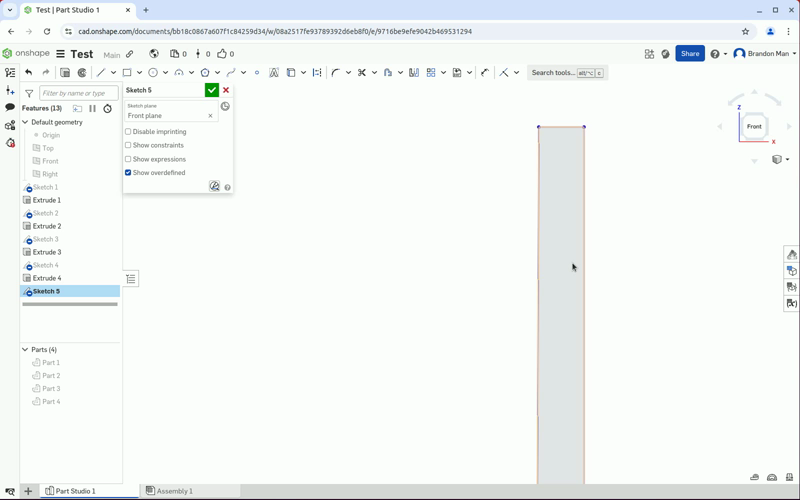
scroll(-6)
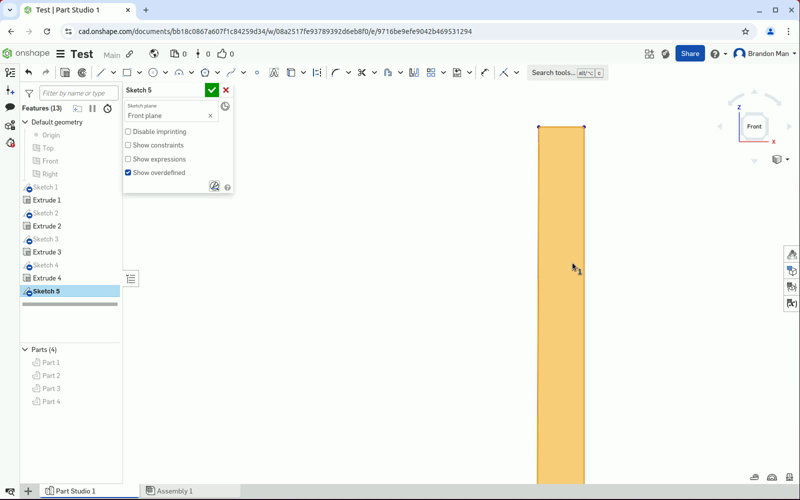
scroll(-6)
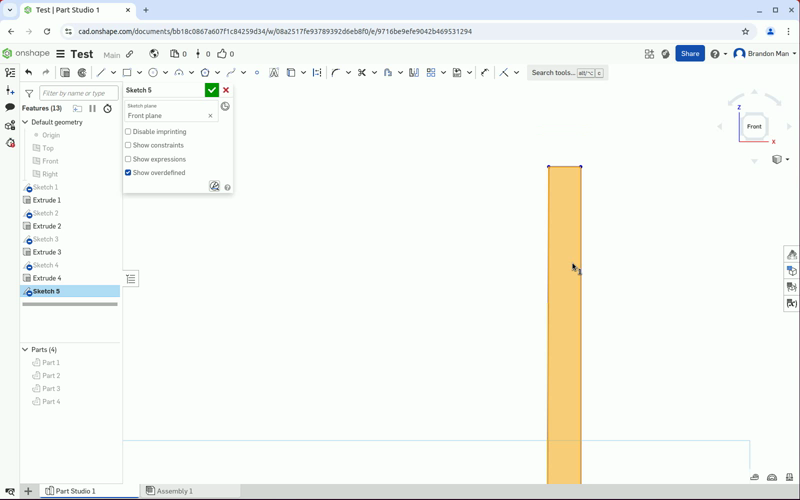
scroll(-6)
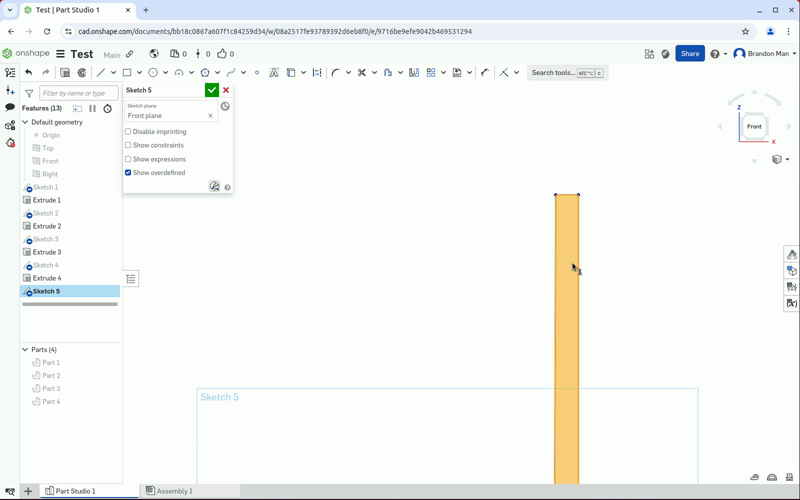
scroll(-6)
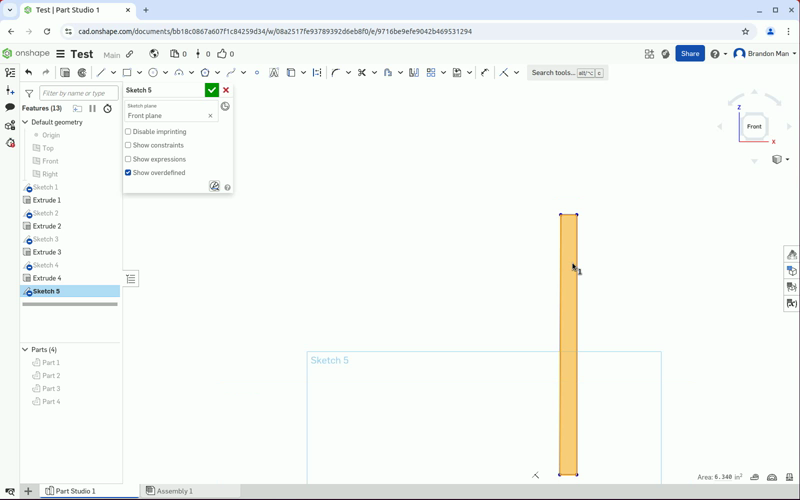
scroll(-6)
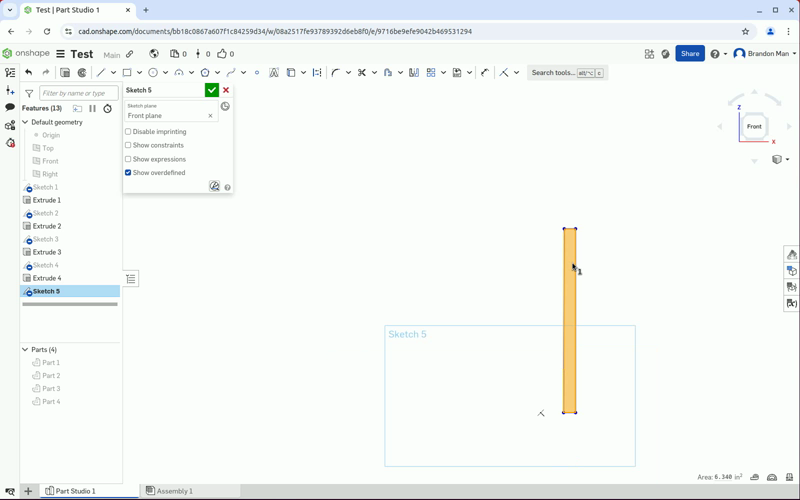
scroll(-6)
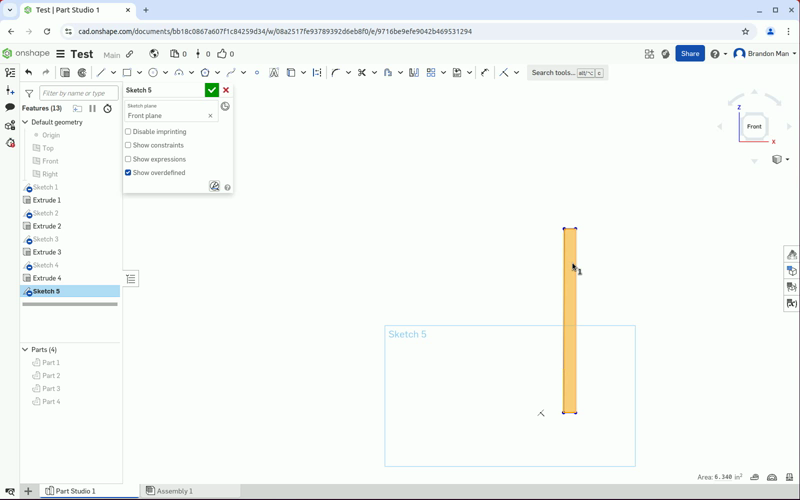
scroll(-6)
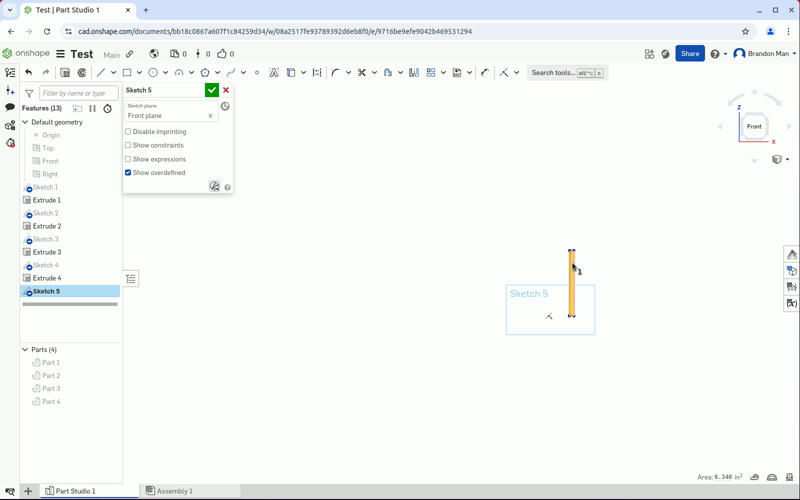
mouse_move(73, 352)
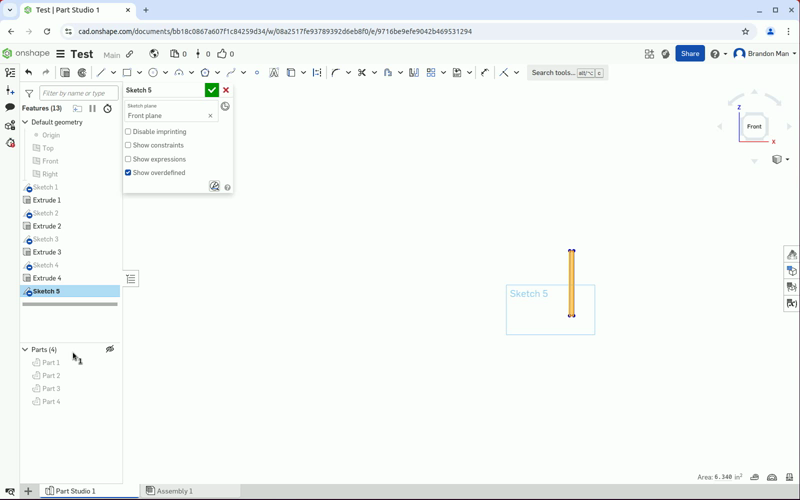
key(shift+y)
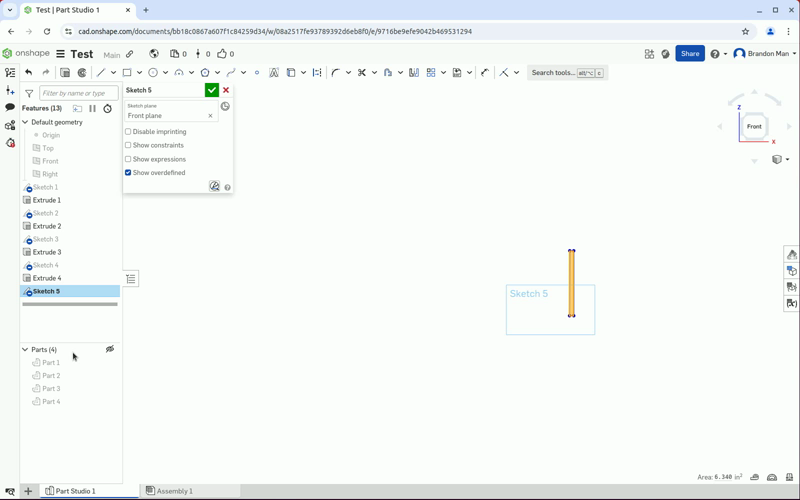
key(shift+e)
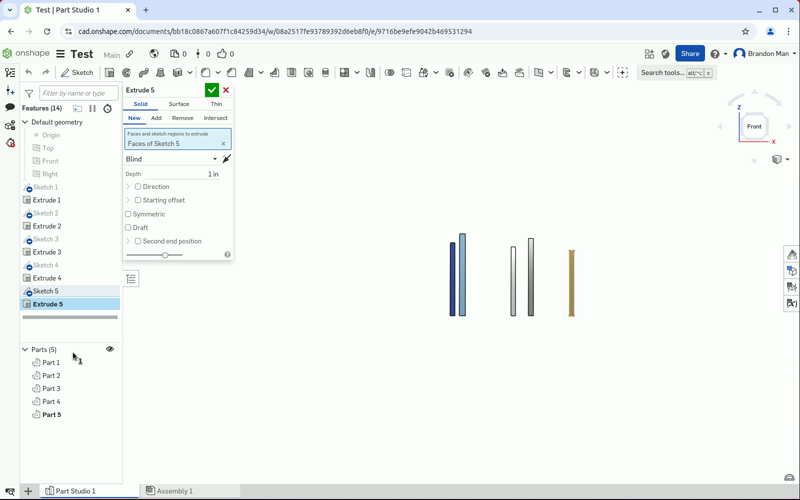
mouse_move(143, 106)
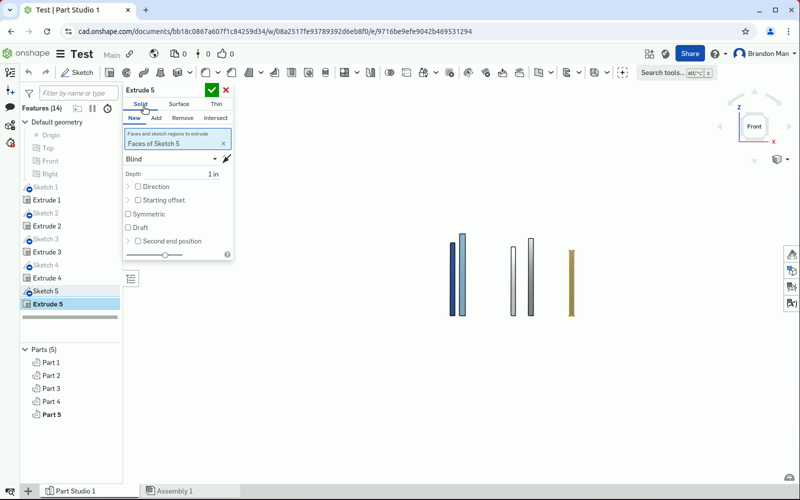
click(143, 106)
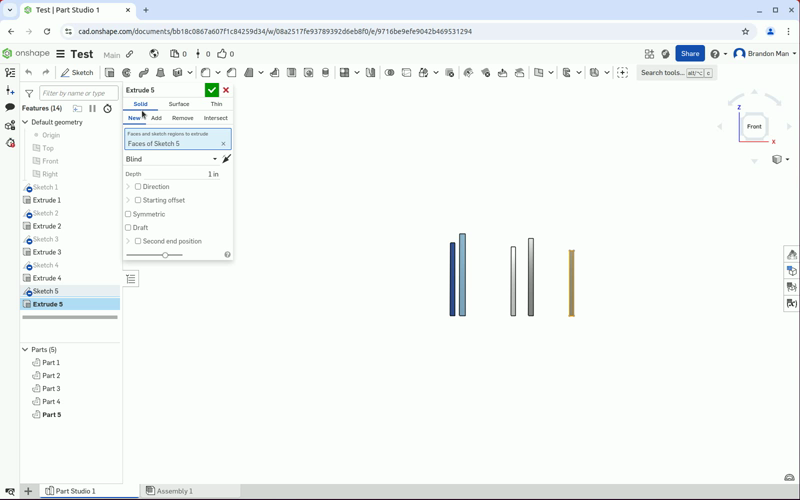
mouse_move(137, 120)
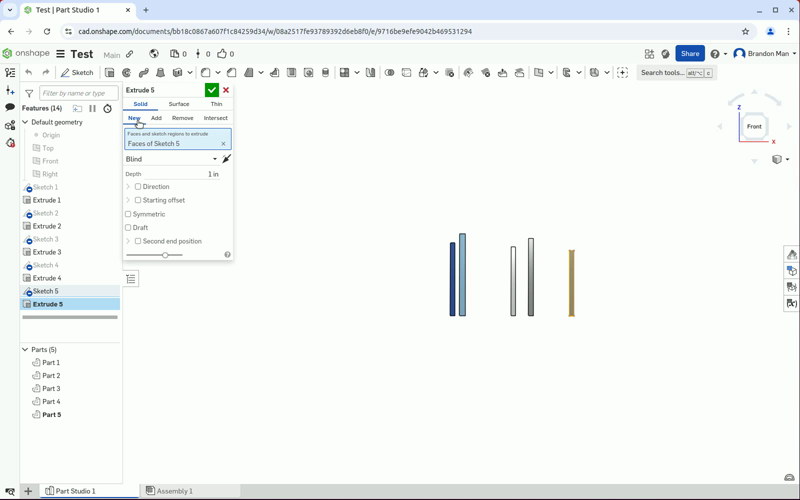
click(137, 120)
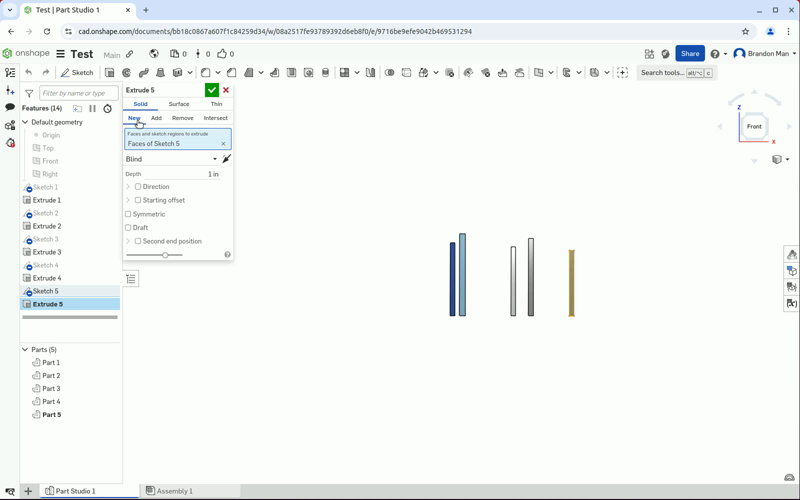
key(tab, 4)
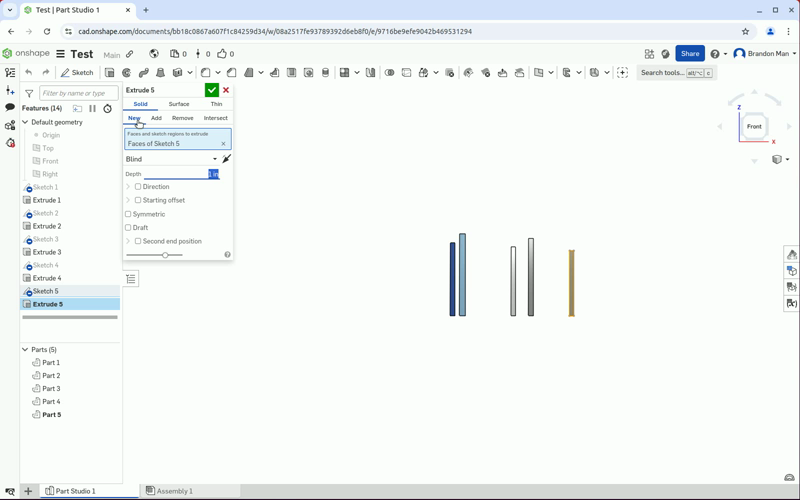
text(-0.241)
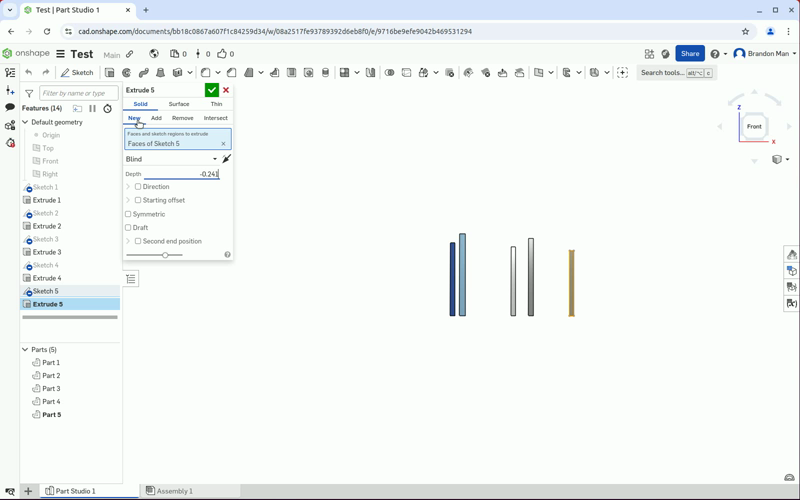
key(enter)
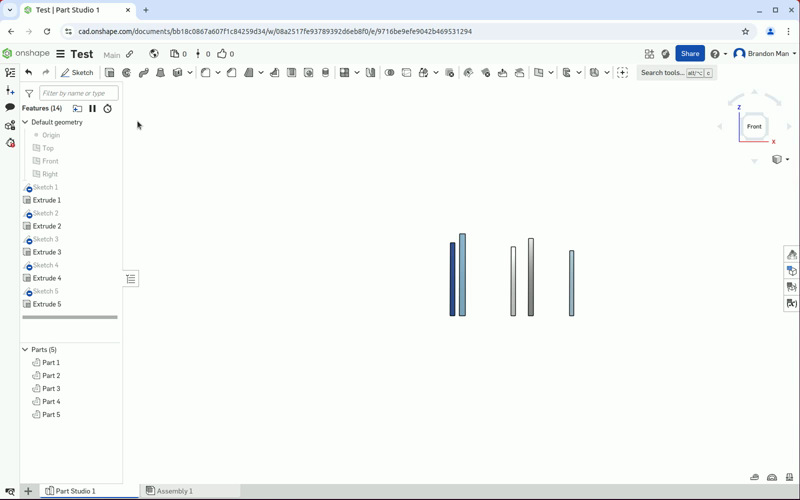
key(shift+h)
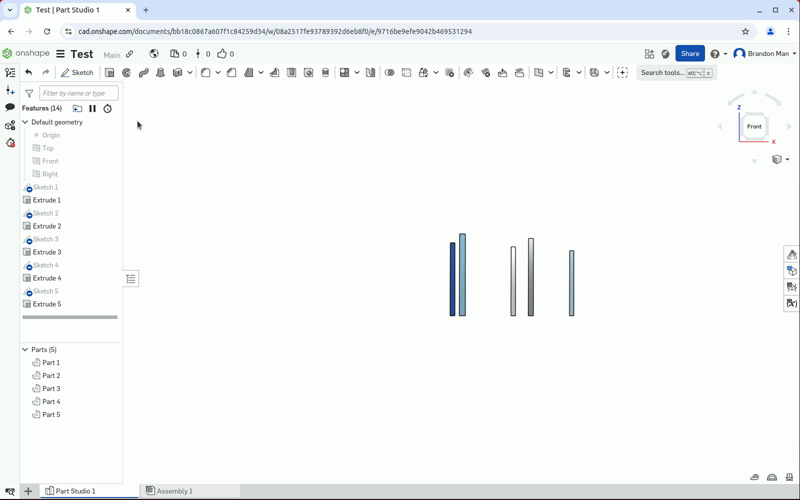
key(shift+h)
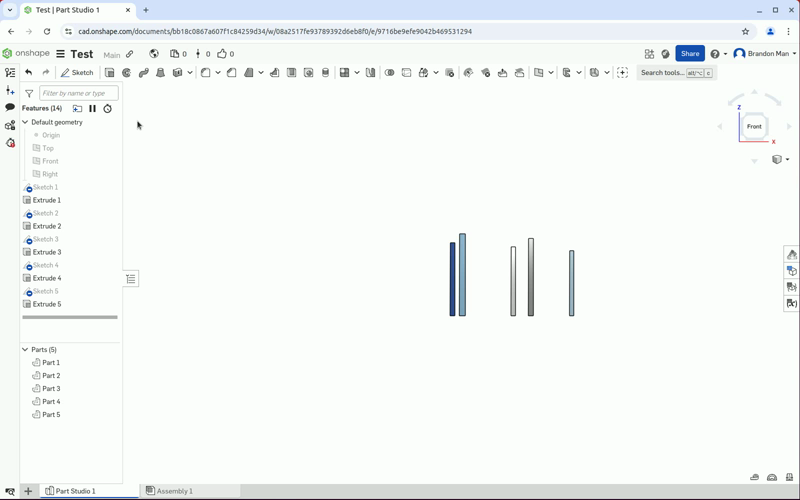
mouse_move(73, 189)
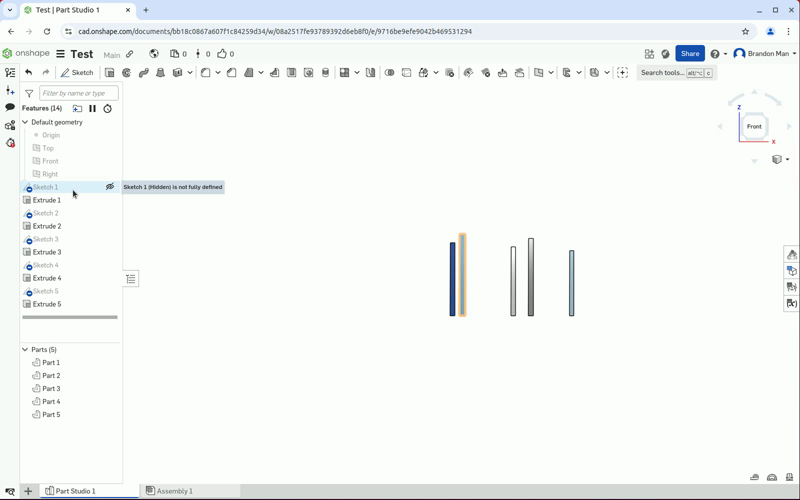
click(73, 189)
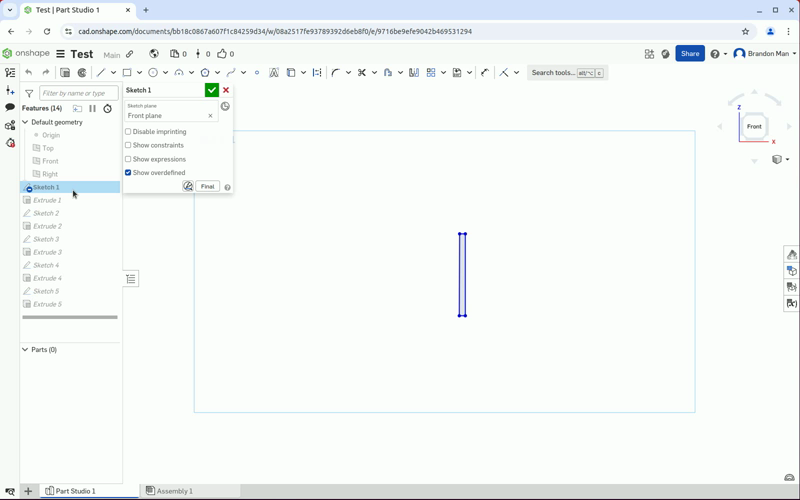
mouse_move(229, 92)
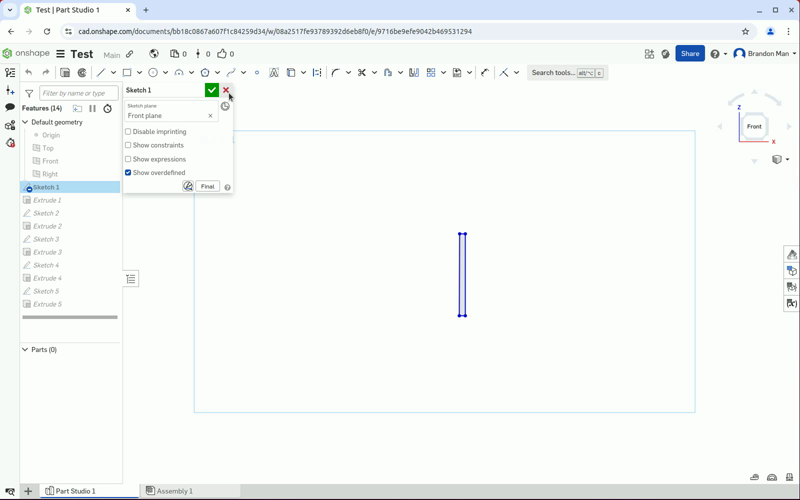
click(229, 92)
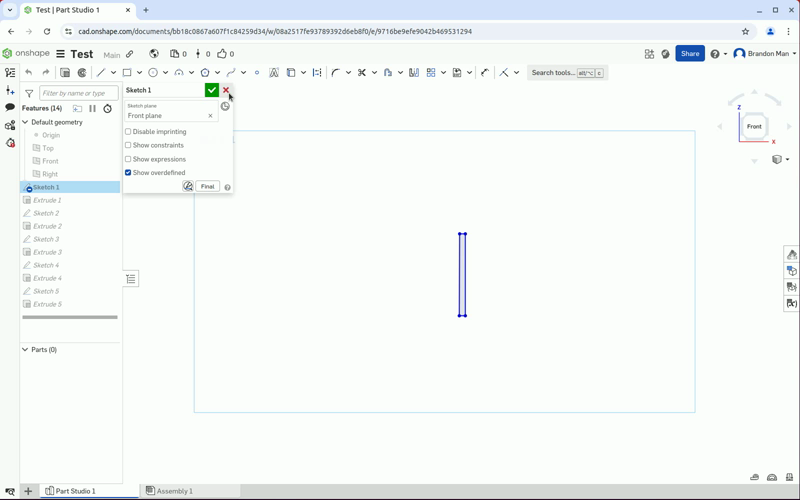
key(shift+s)
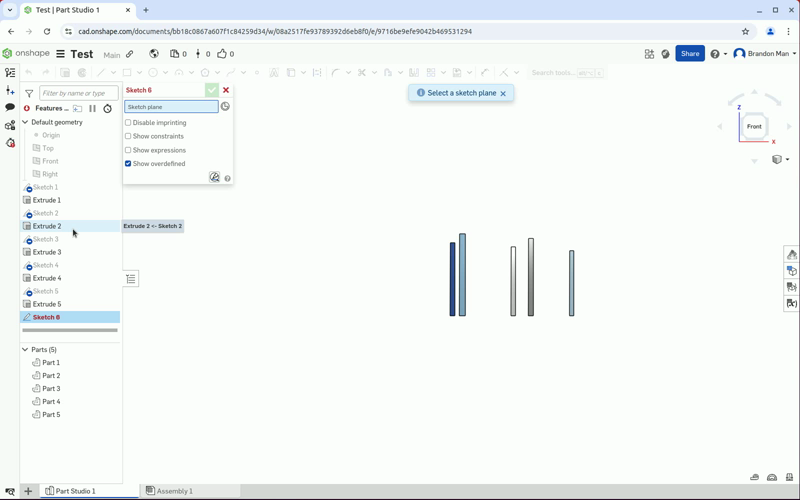
scroll(3)
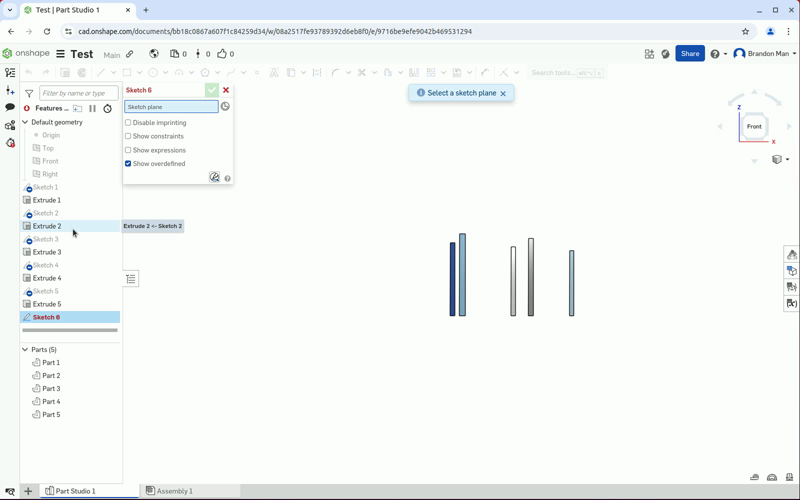
mouse_move(73, 163)
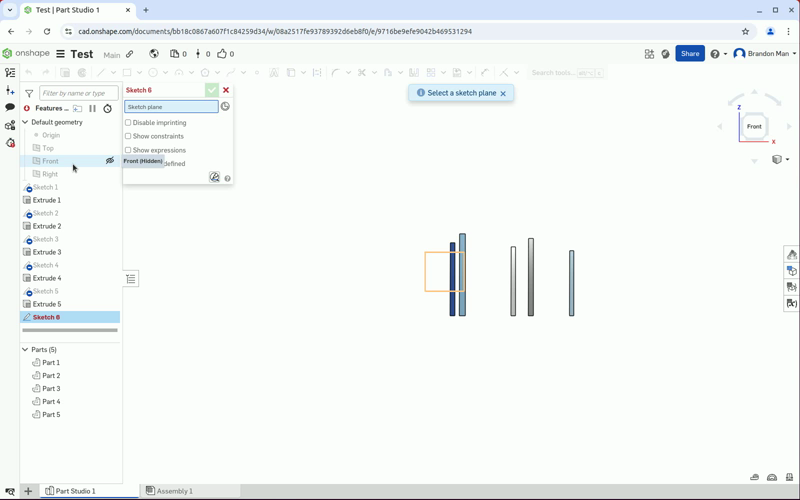
click(73, 163)
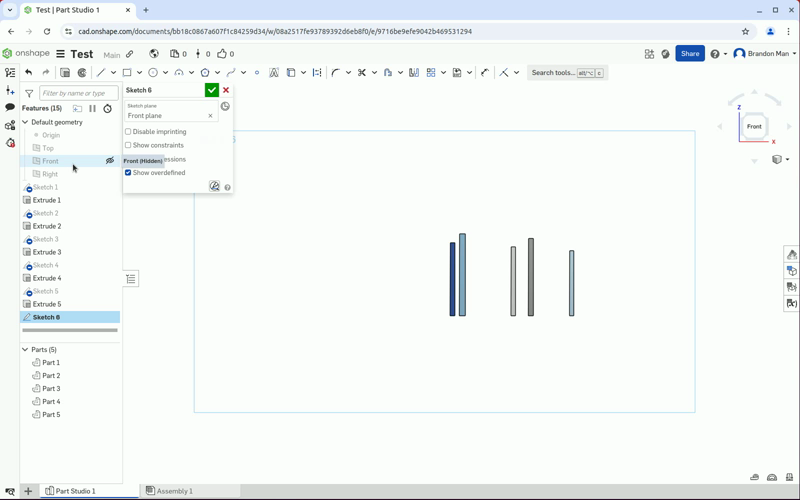
mouse_move(73, 352)
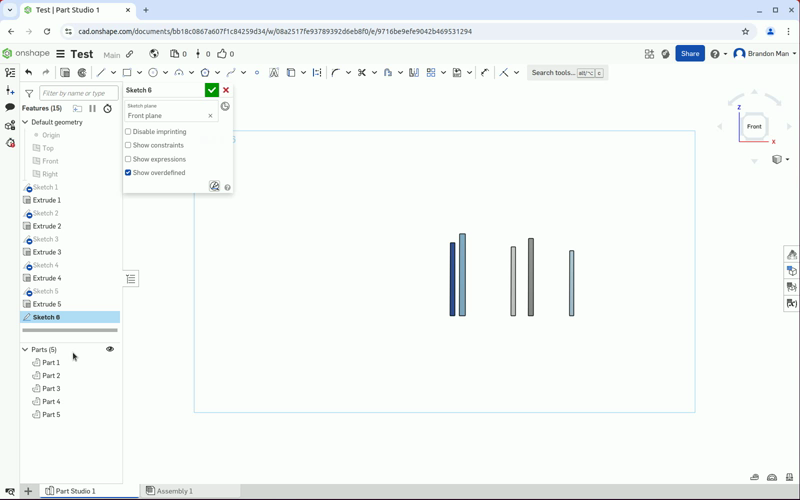
key(y)
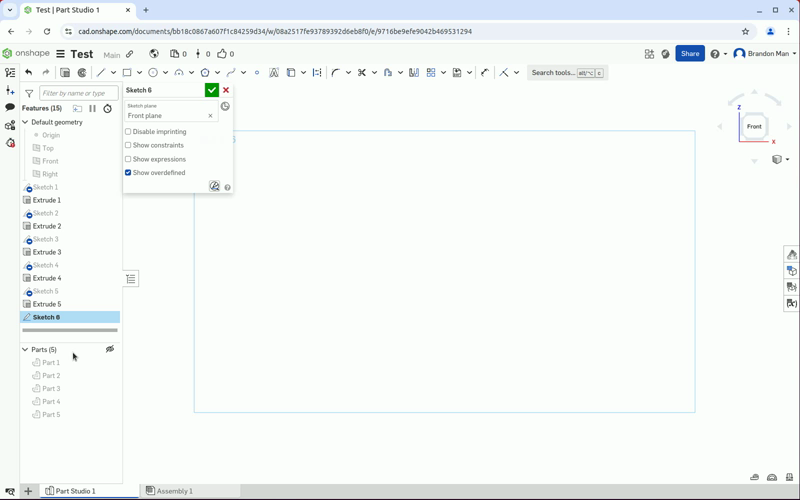
key(l)
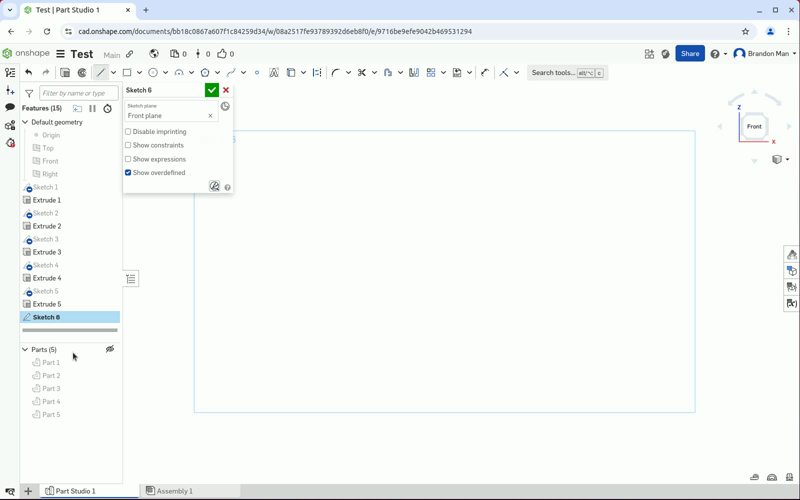
key_down(shift)
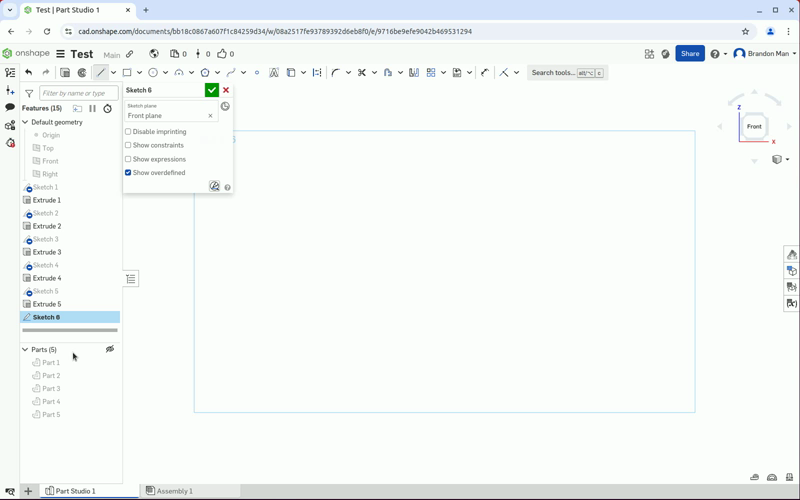
mouse_move(418, 315)
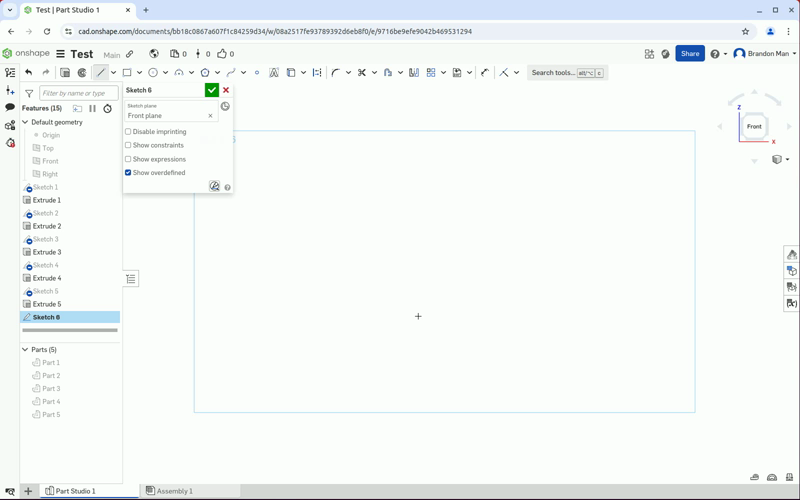
click(418, 315)
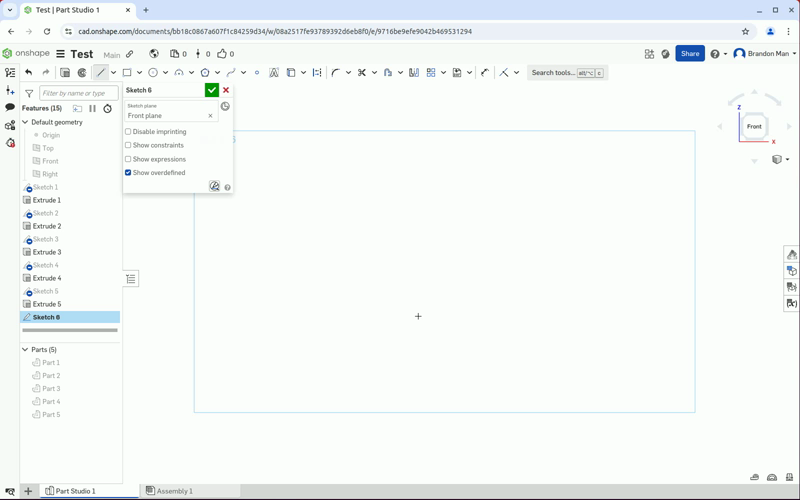
key_up(shift)
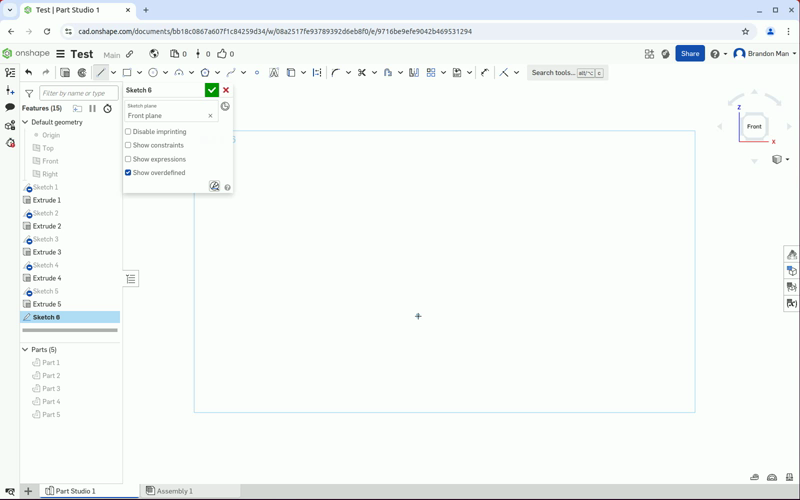
key_down(shift)
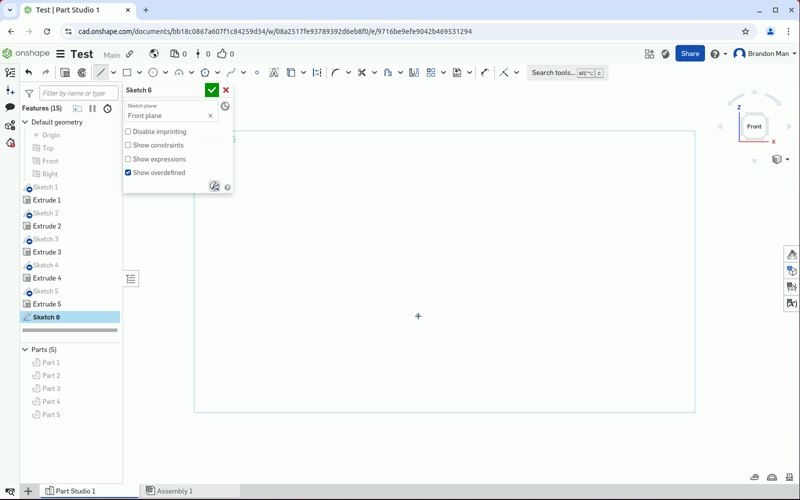
mouse_move(448, 315)
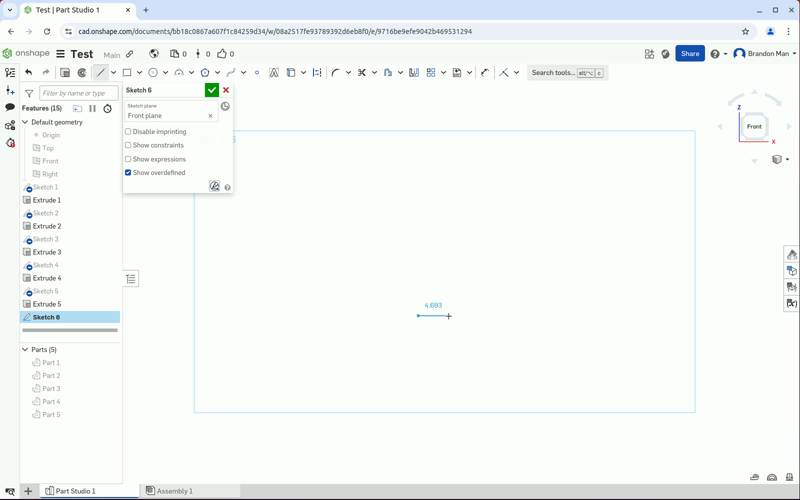
mouse_move(422, 315)
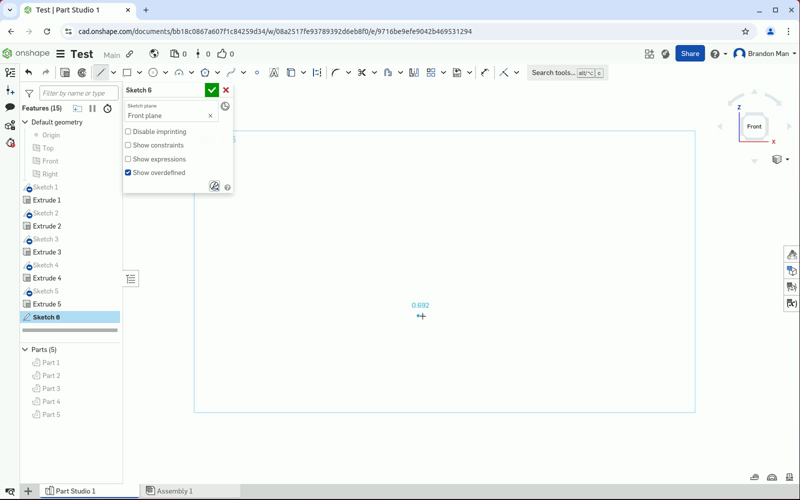
scroll(6)
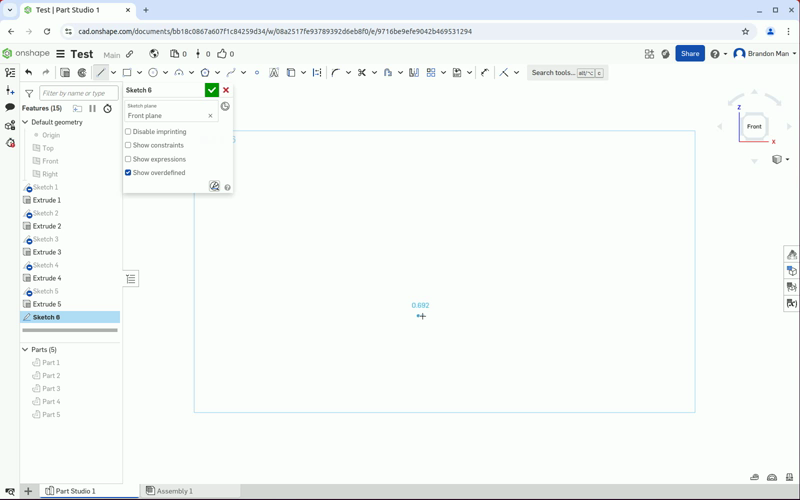
scroll(6)
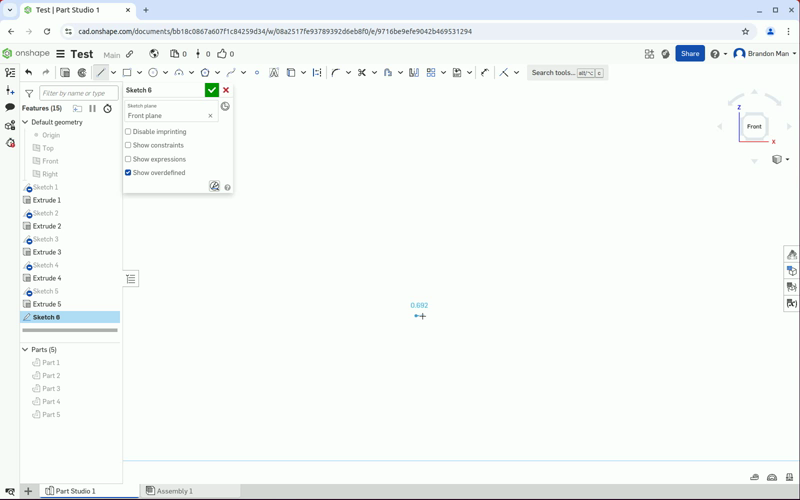
scroll(6)
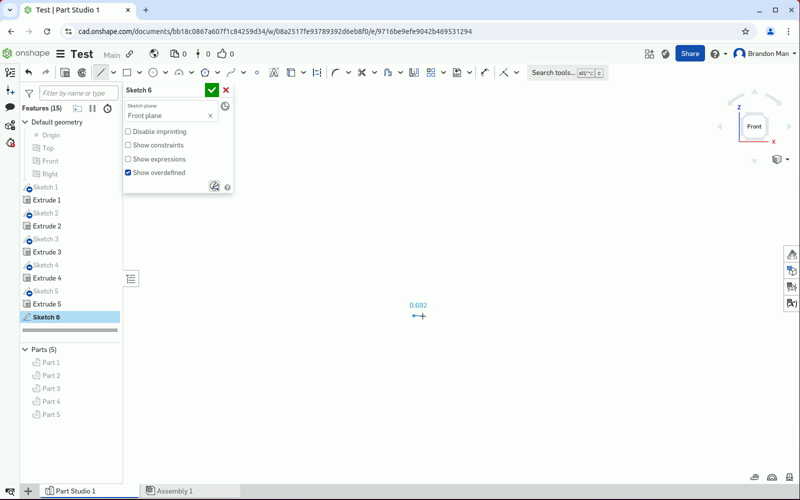
scroll(6)
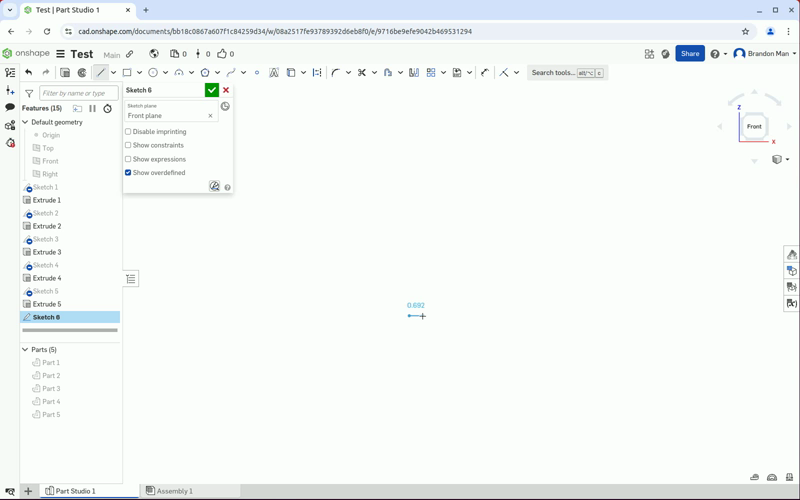
scroll(6)
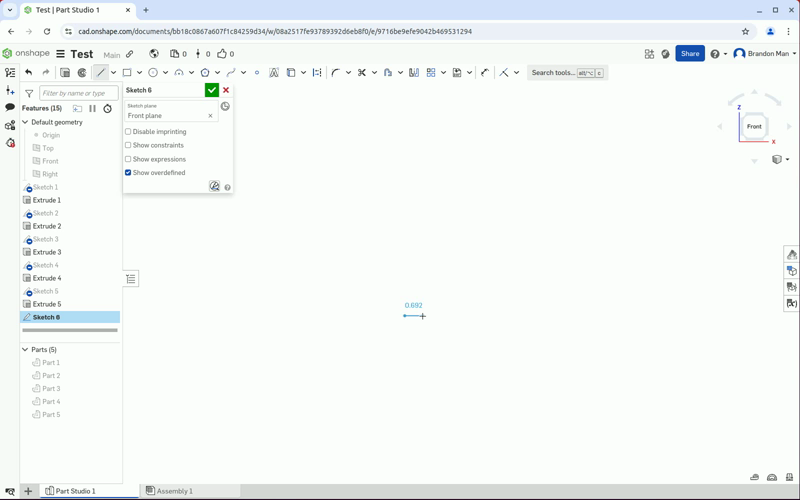
scroll(6)
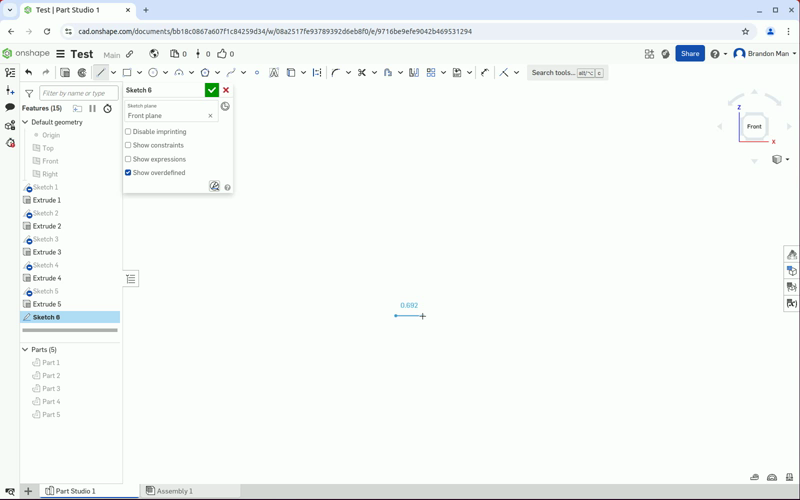
scroll(6)
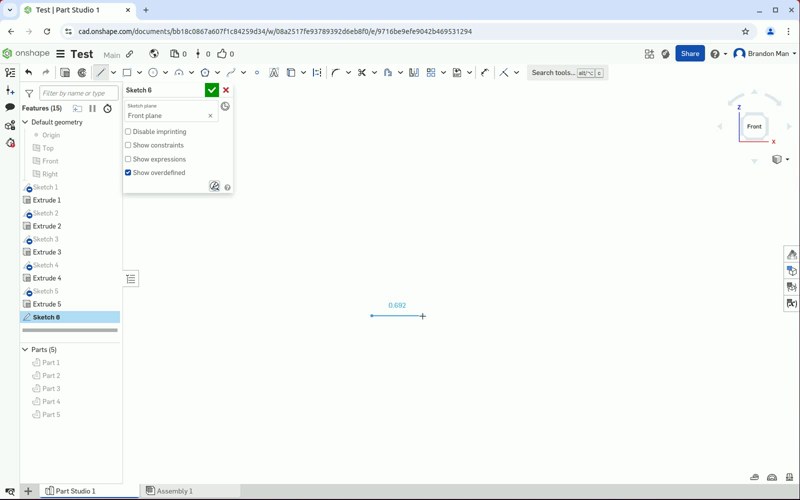
click(422, 315)
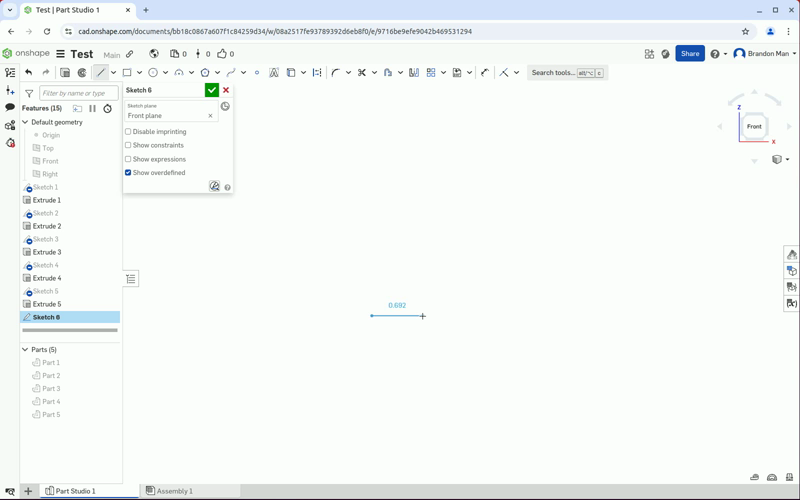
scroll(-6)
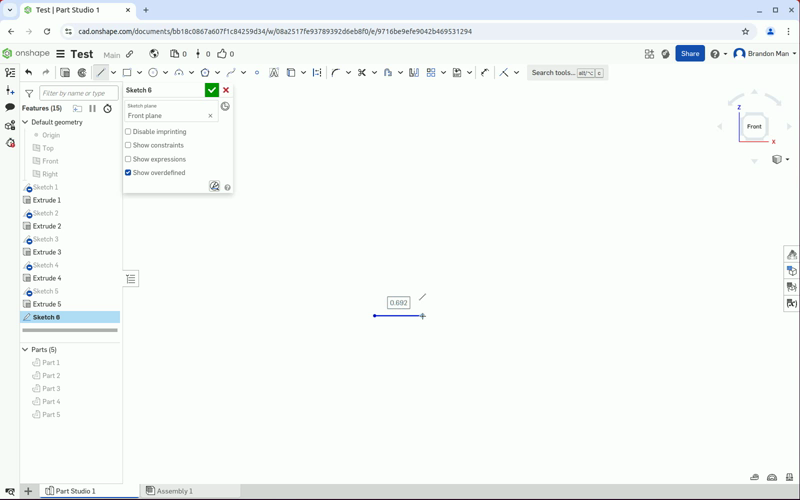
scroll(-6)
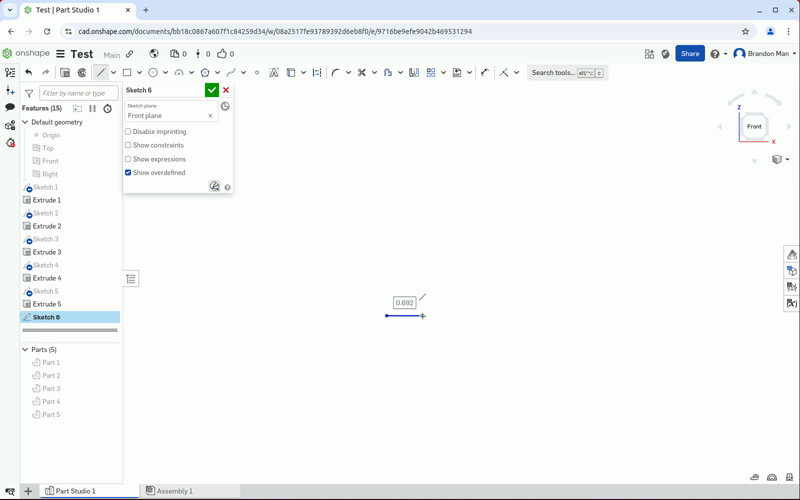
scroll(-6)
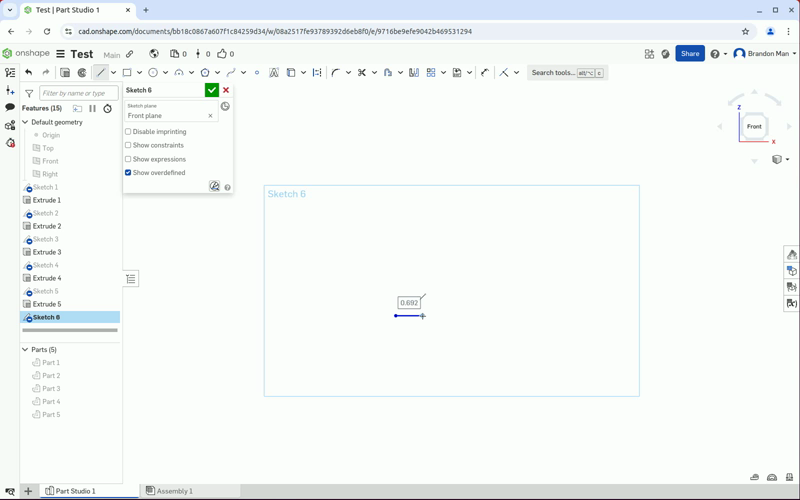
scroll(-6)
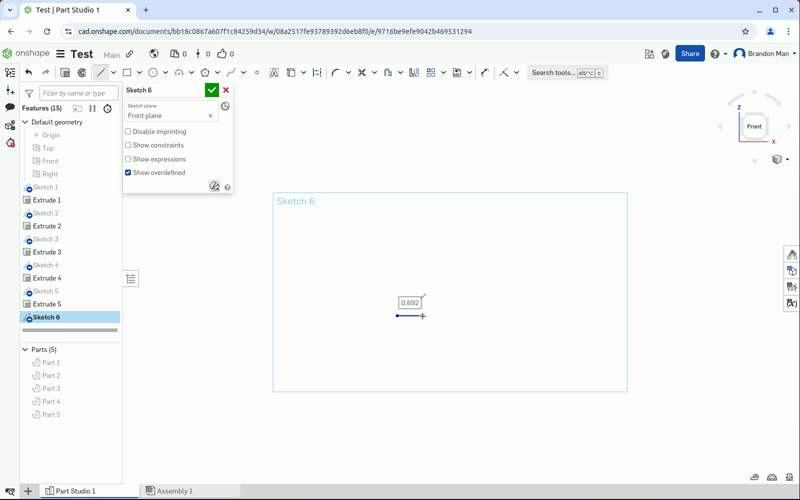
scroll(-6)
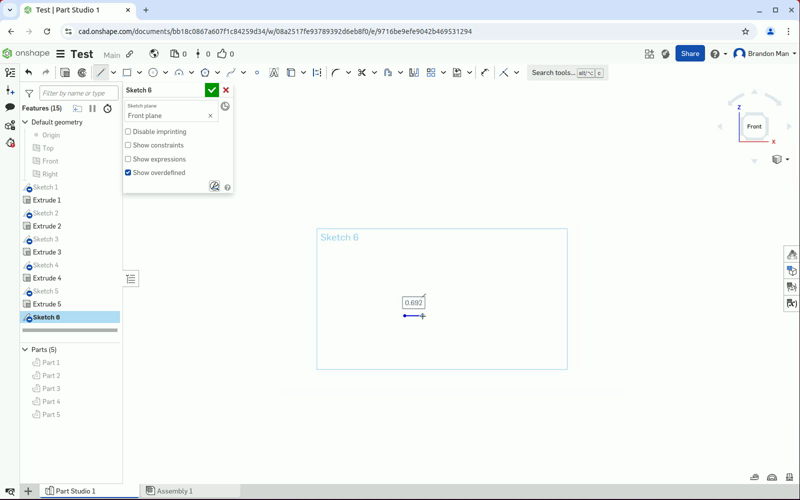
scroll(-6)
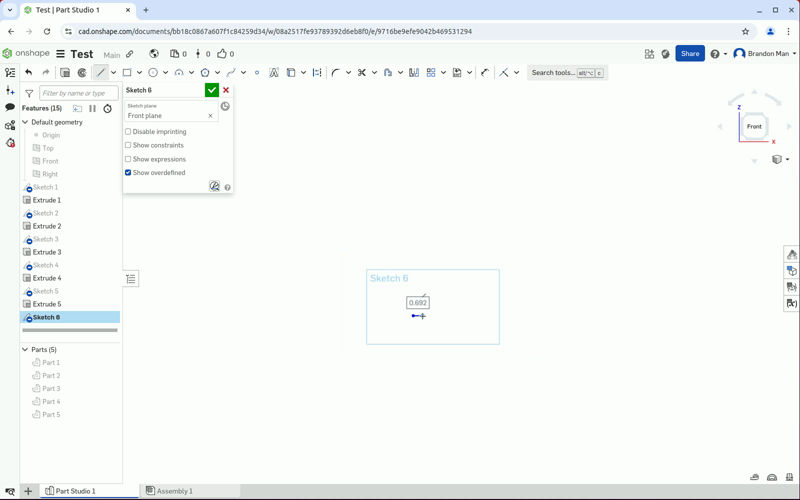
scroll(-6)
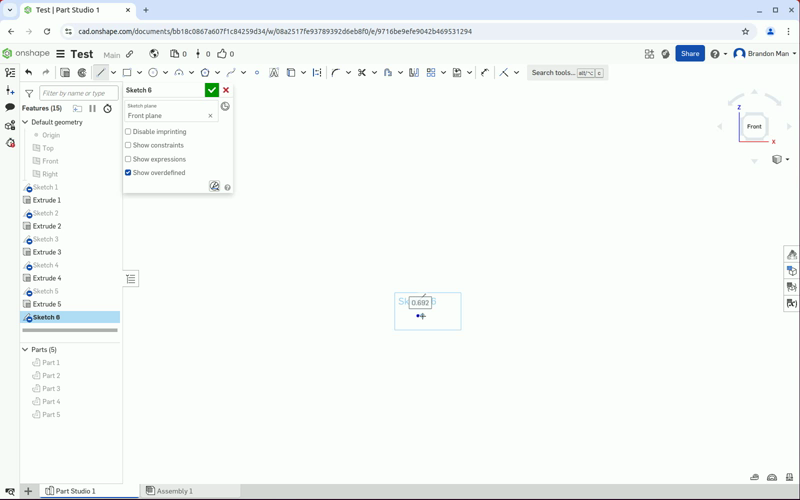
key_up(shift)
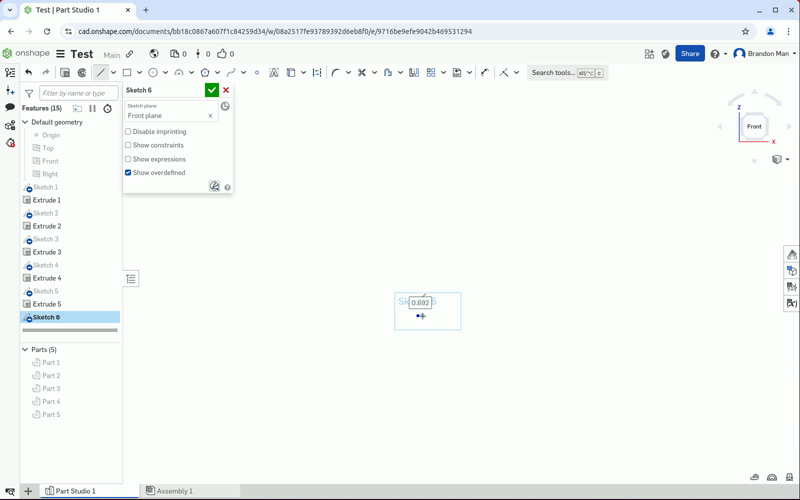
key_down(shift)
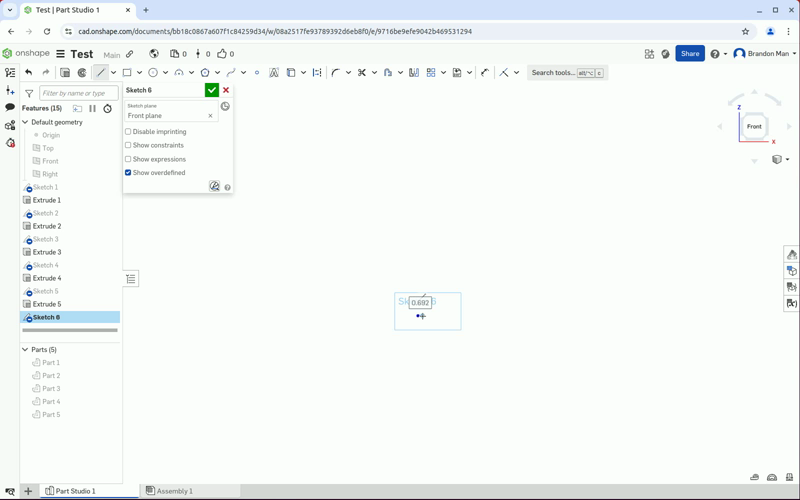
mouse_move(422, 250)
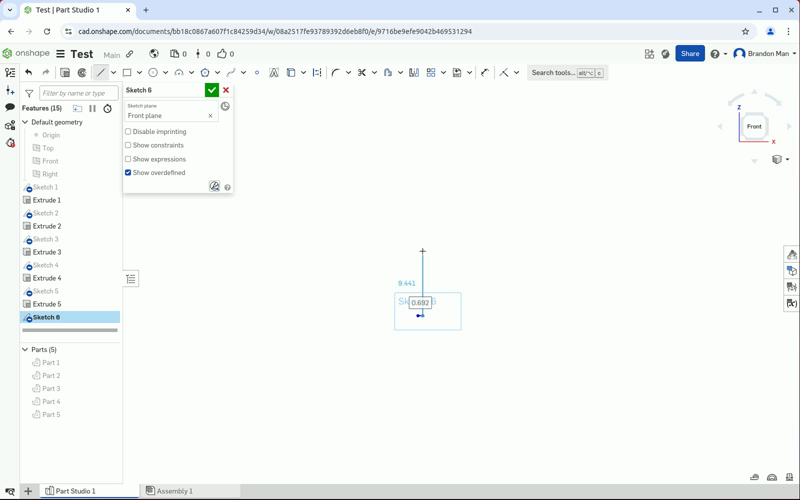
click(422, 250)
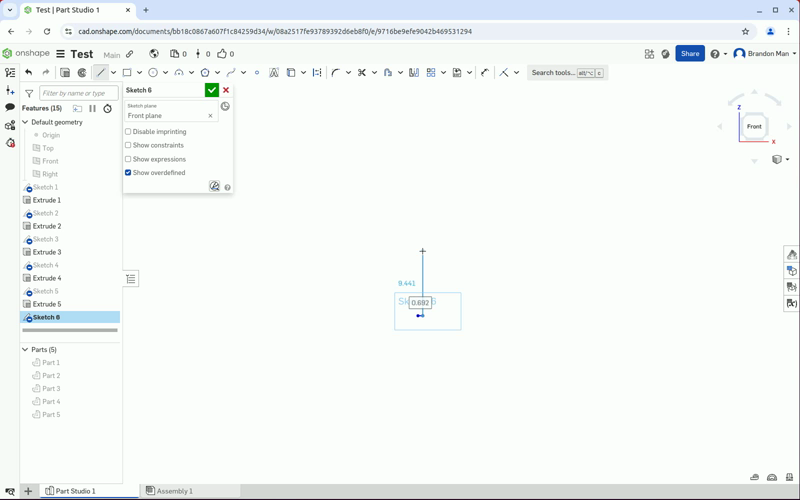
key_up(shift)
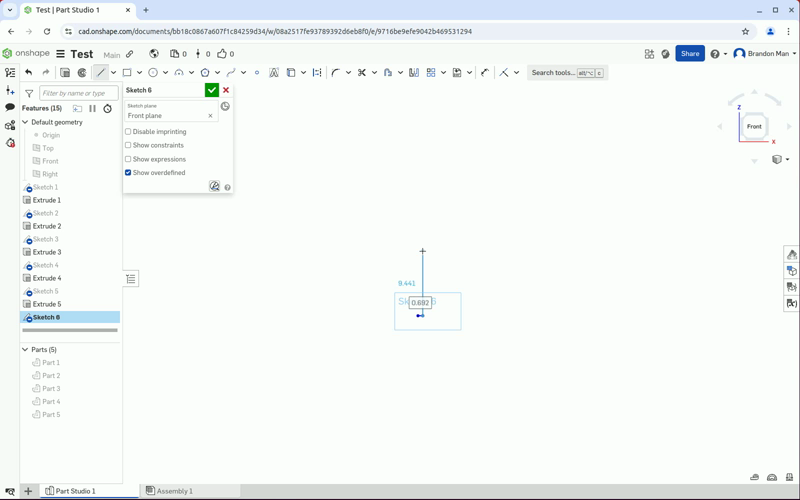
key_down(shift)
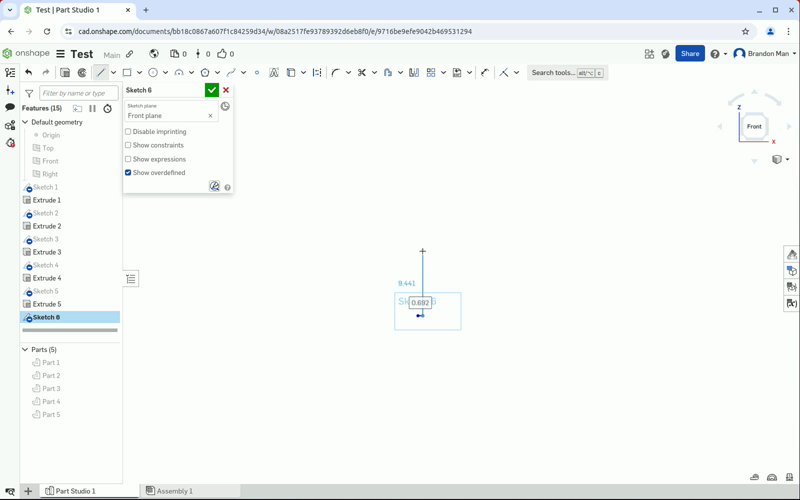
mouse_move(452, 250)
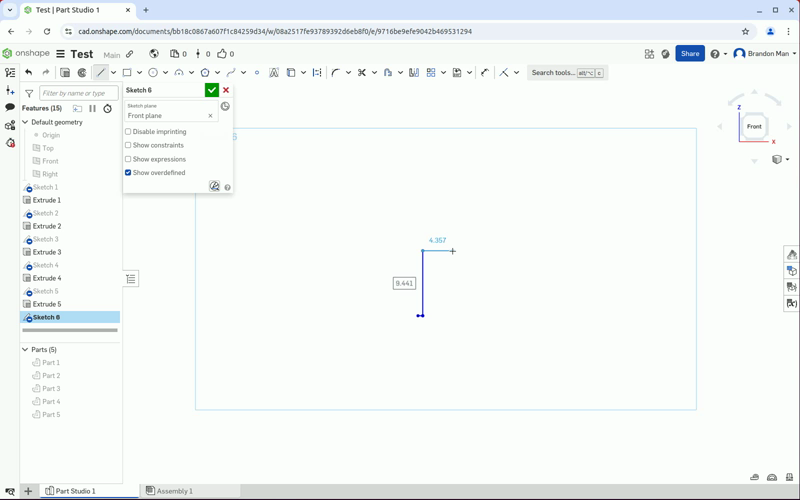
mouse_move(418, 250)
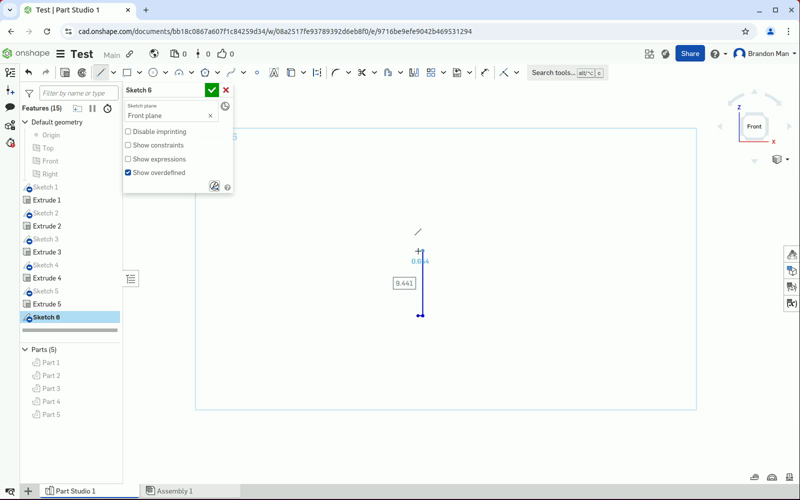
scroll(6)
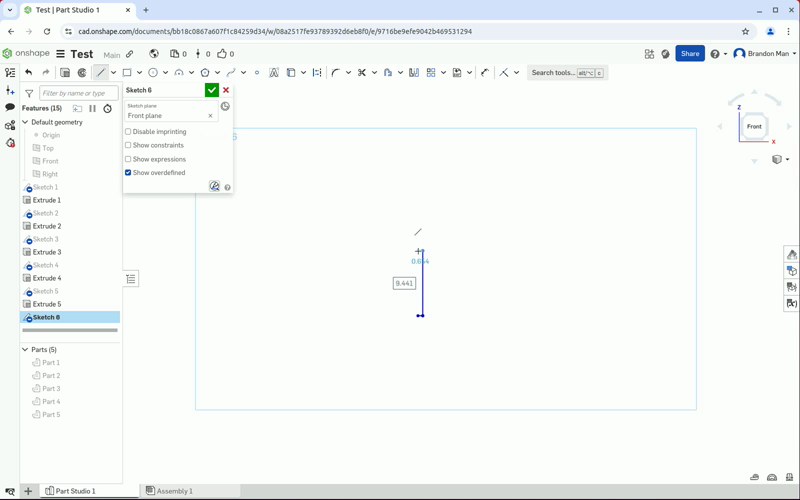
scroll(6)
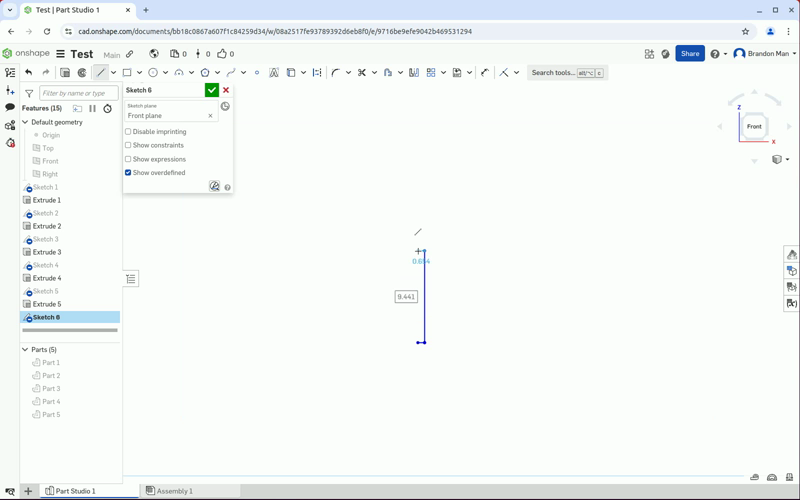
scroll(6)
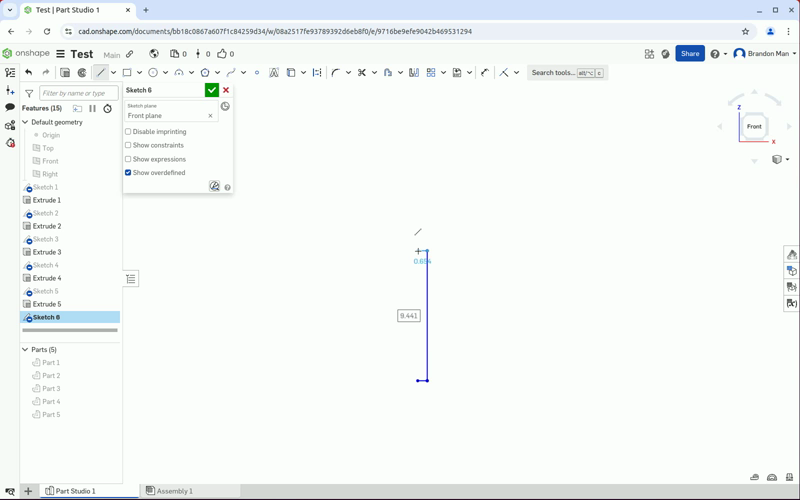
scroll(6)
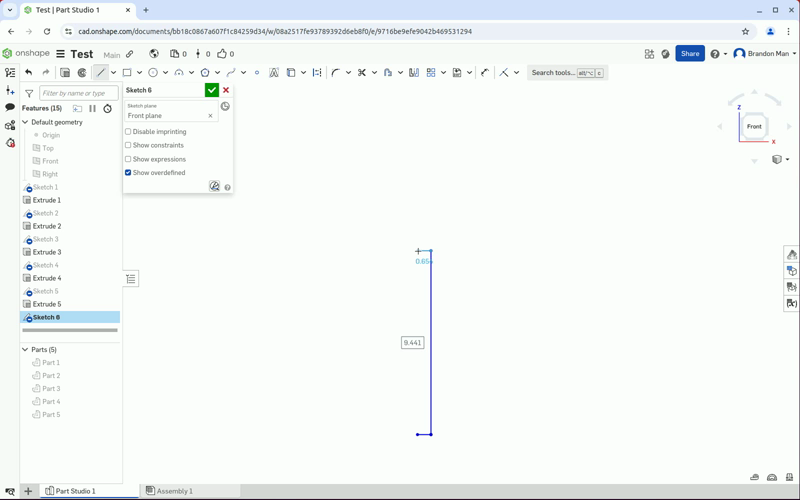
scroll(6)
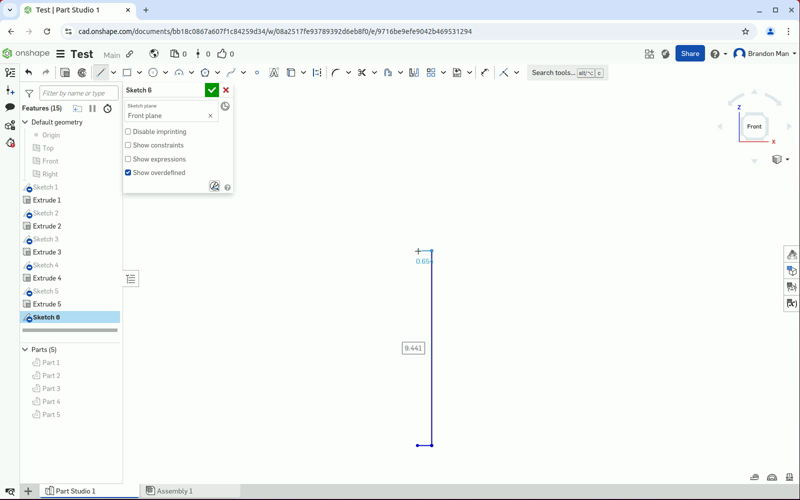
scroll(6)
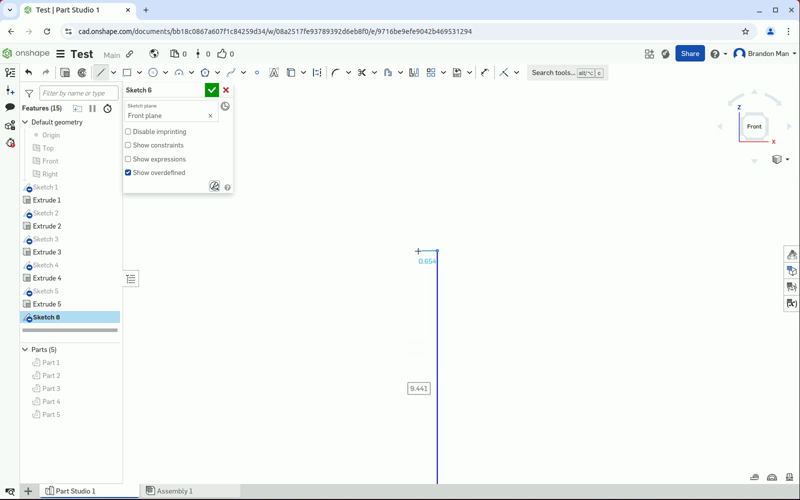
scroll(6)
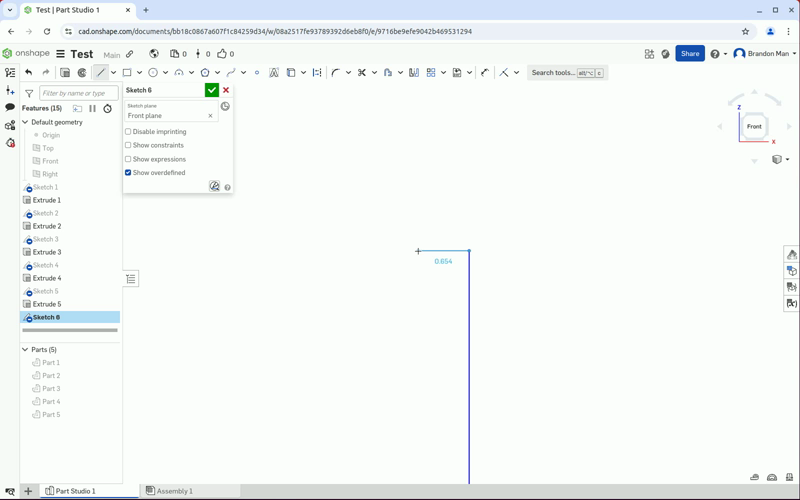
click(418, 250)
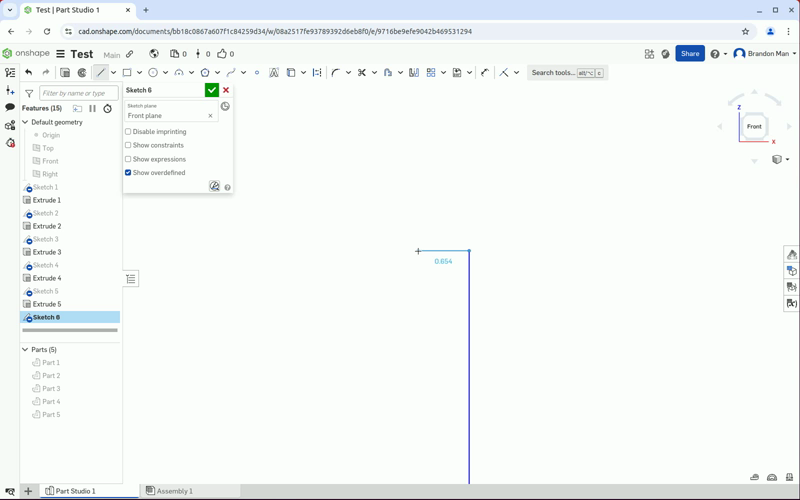
scroll(-6)
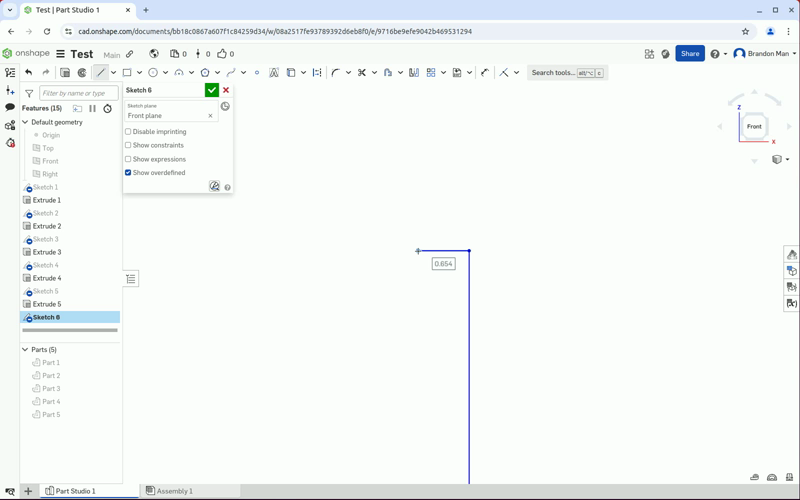
scroll(-6)
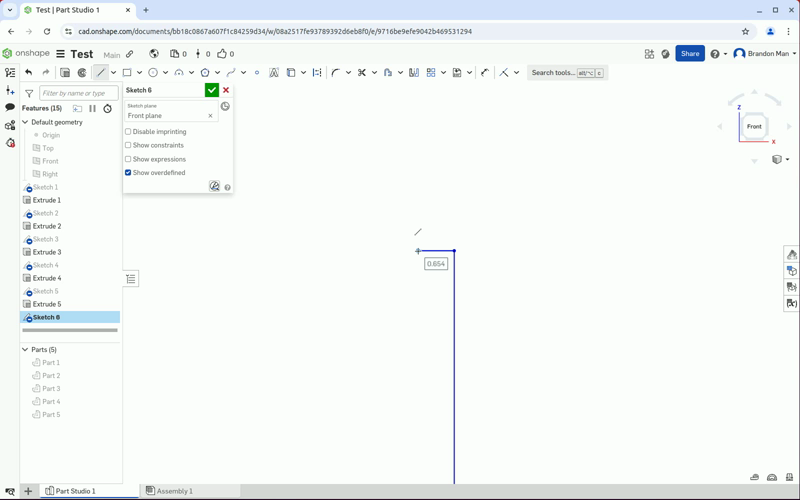
scroll(-6)
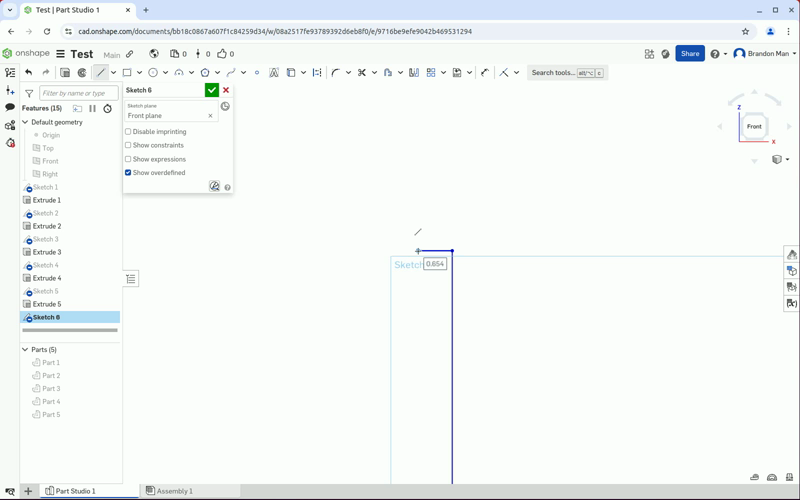
scroll(-6)
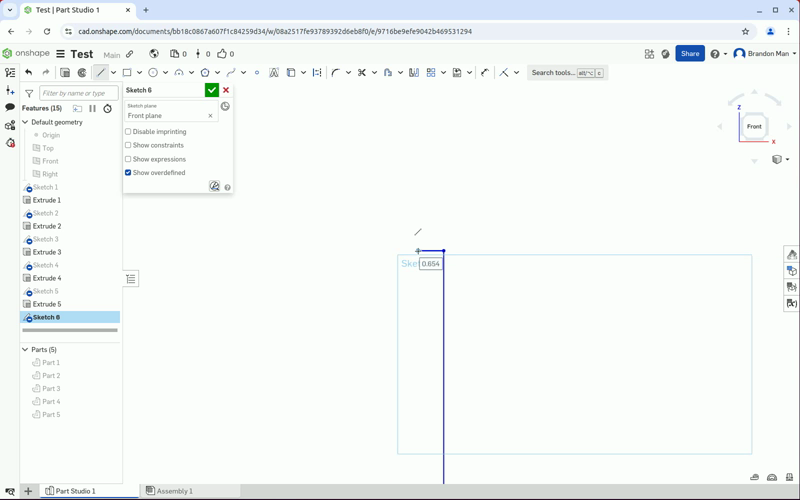
scroll(-6)
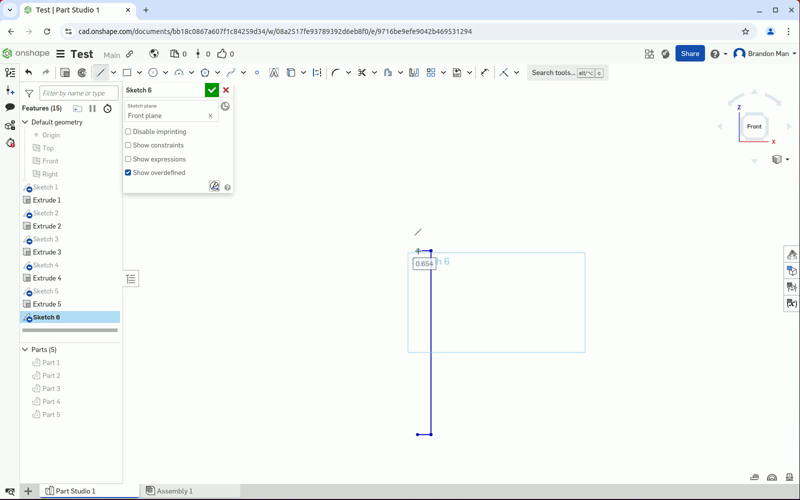
scroll(-6)
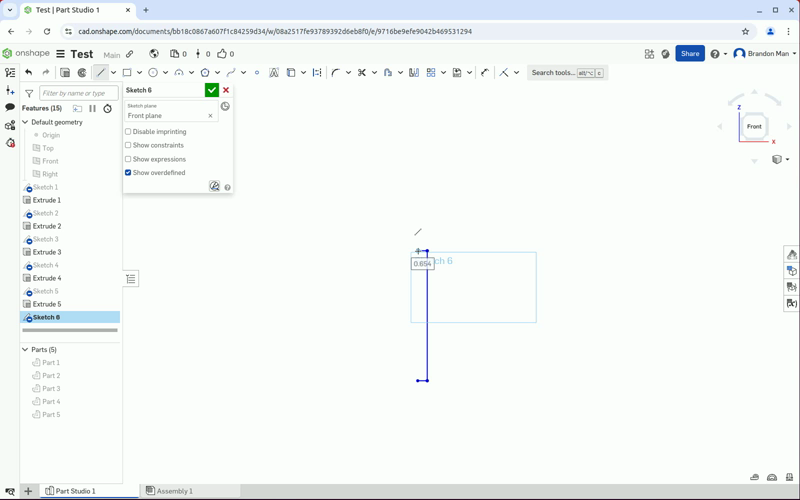
scroll(-6)
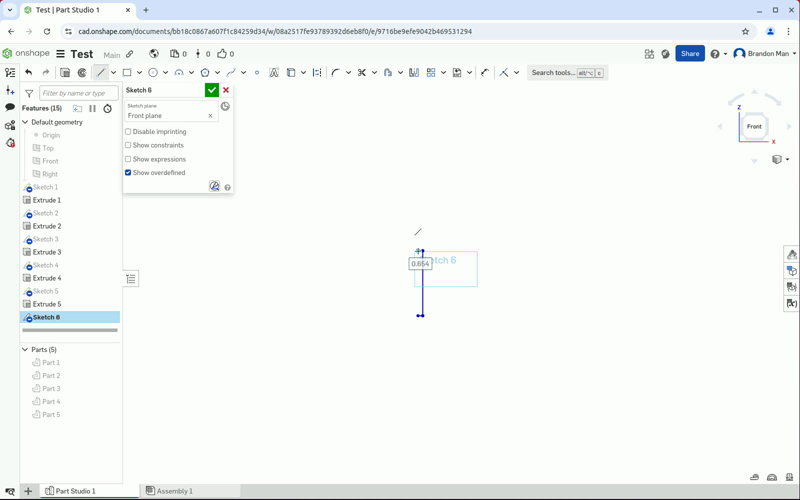
key_up(shift)
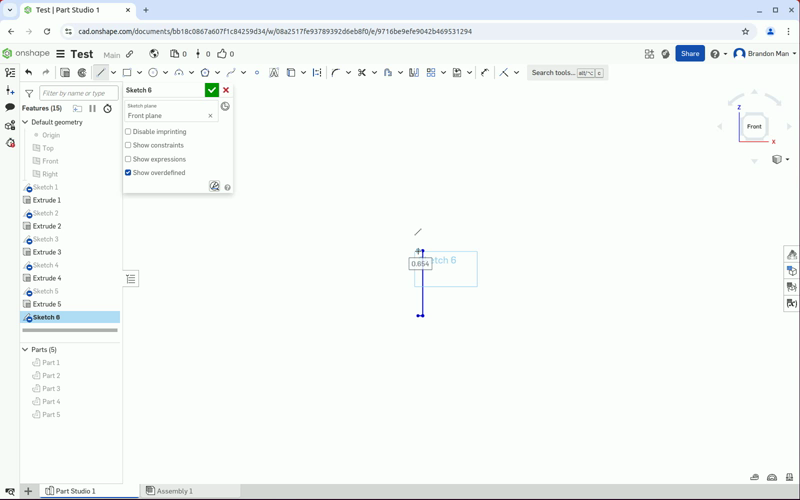
key_down(shift)
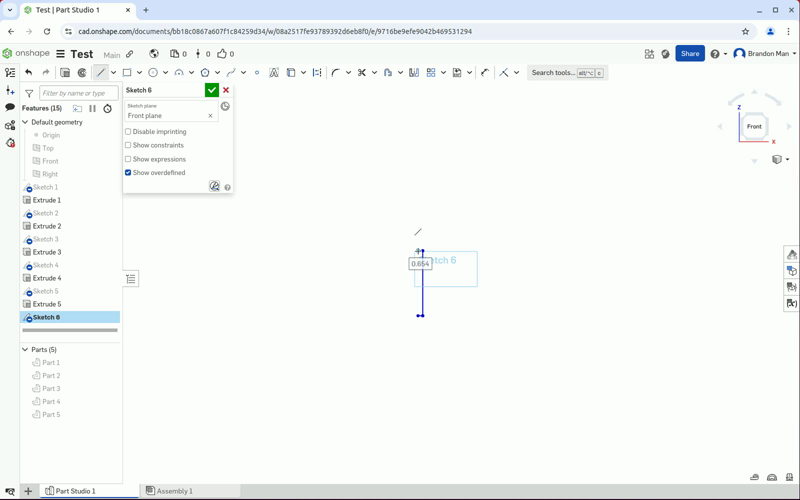
mouse_move(418, 315)
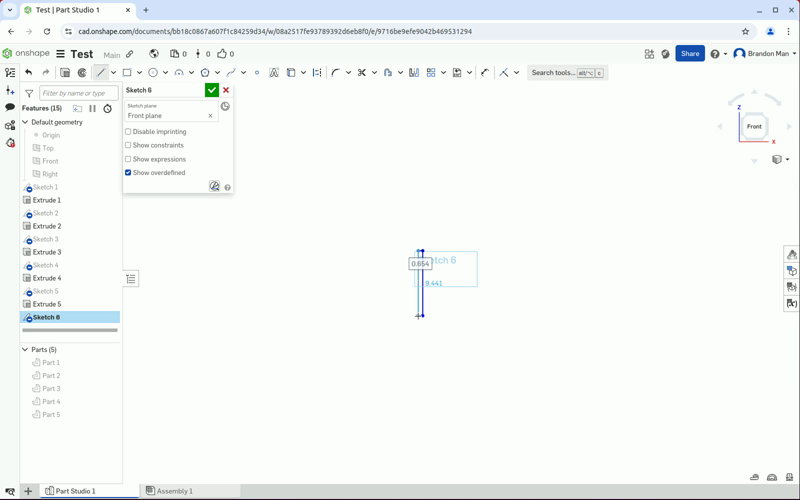
scroll(6)
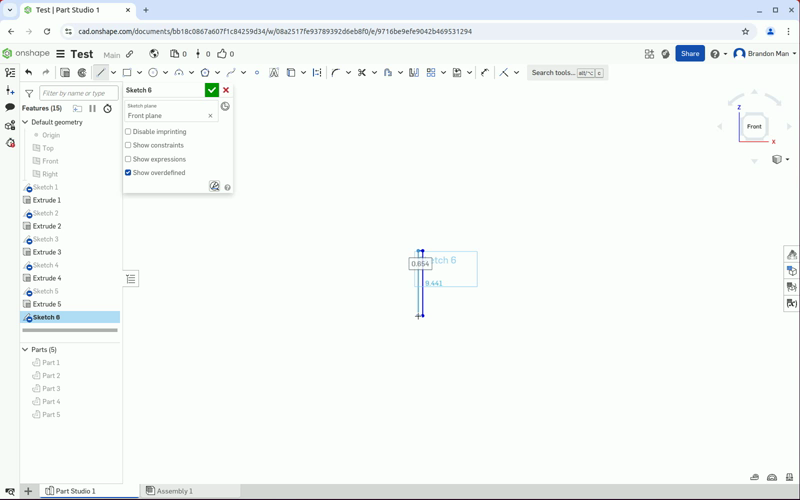
scroll(6)
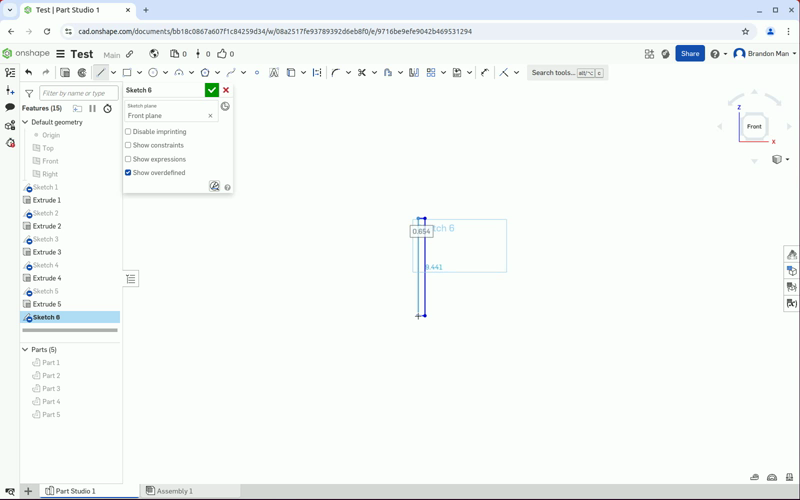
scroll(6)
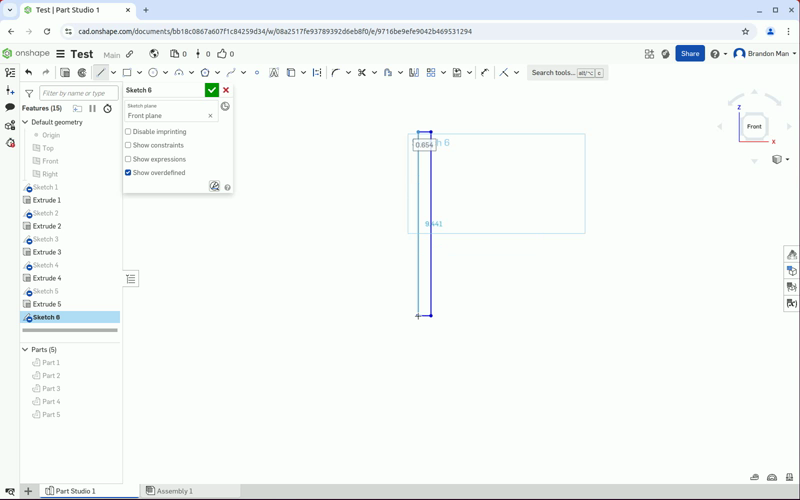
scroll(6)
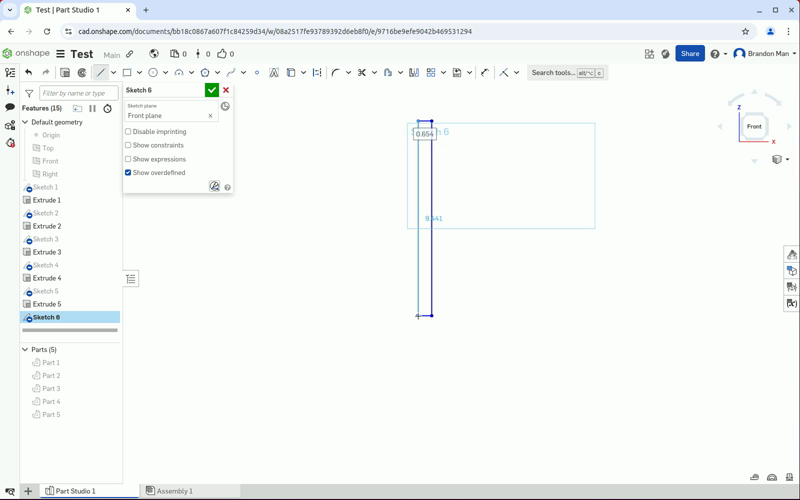
scroll(6)
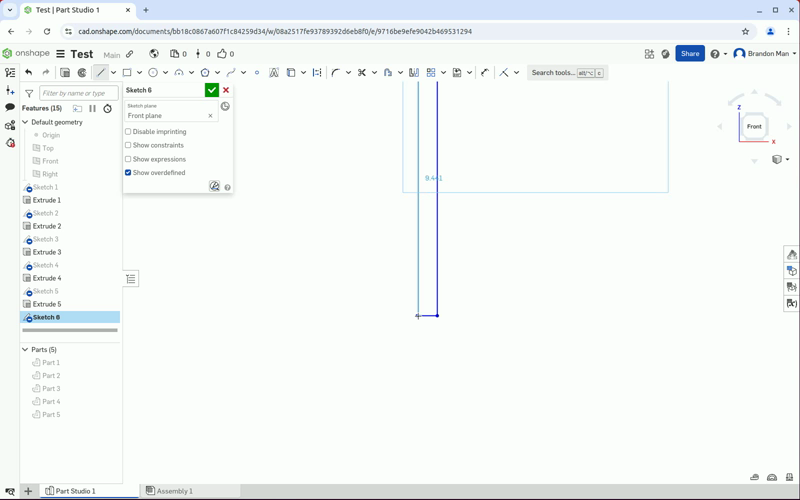
scroll(6)
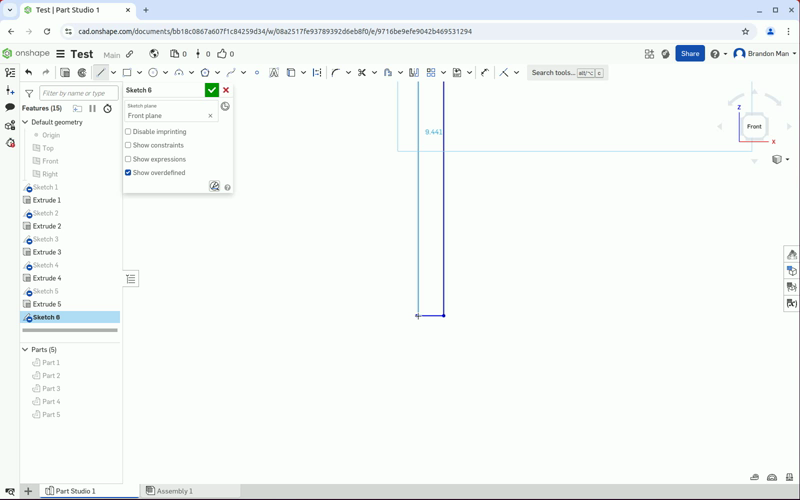
scroll(6)
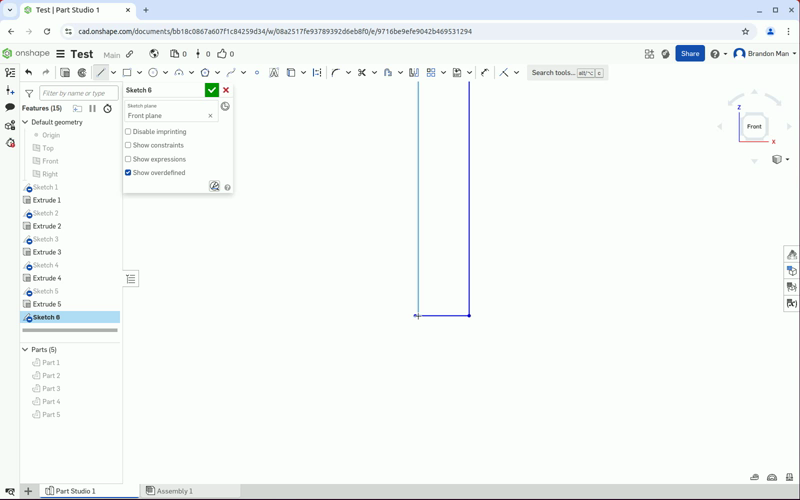
key_up(shift)
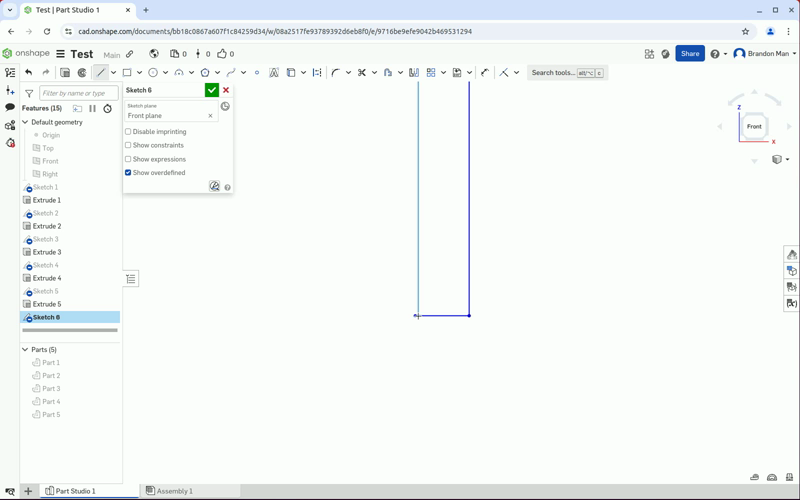
click(418, 315)
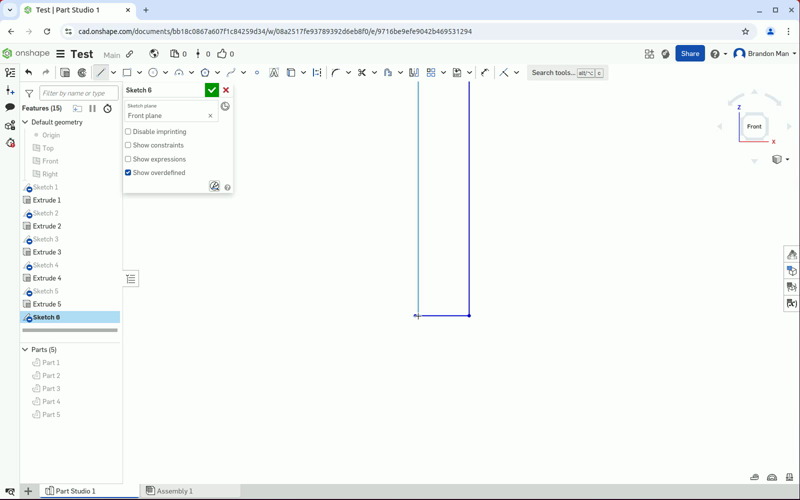
scroll(-6)
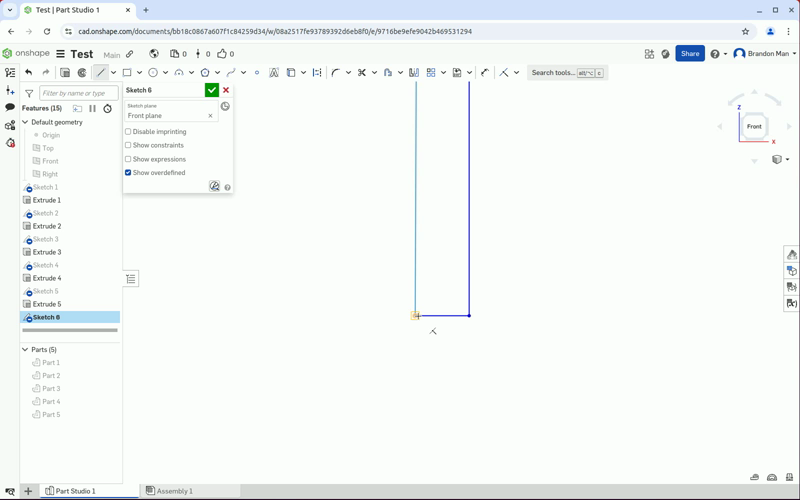
scroll(-6)
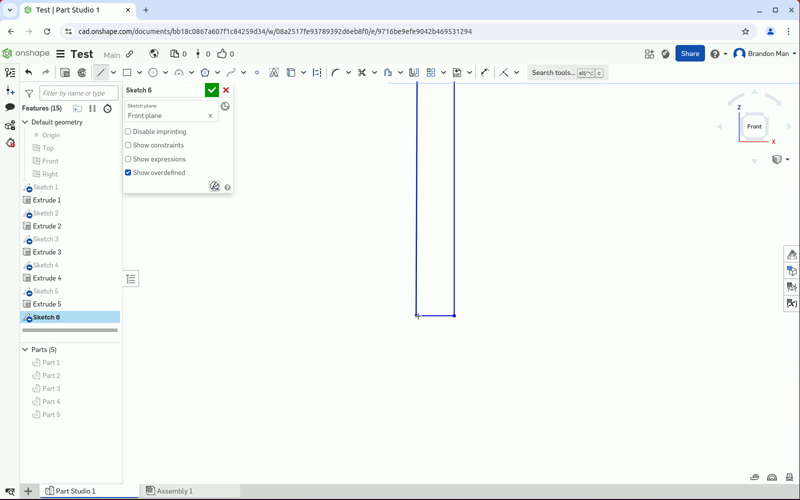
scroll(-6)
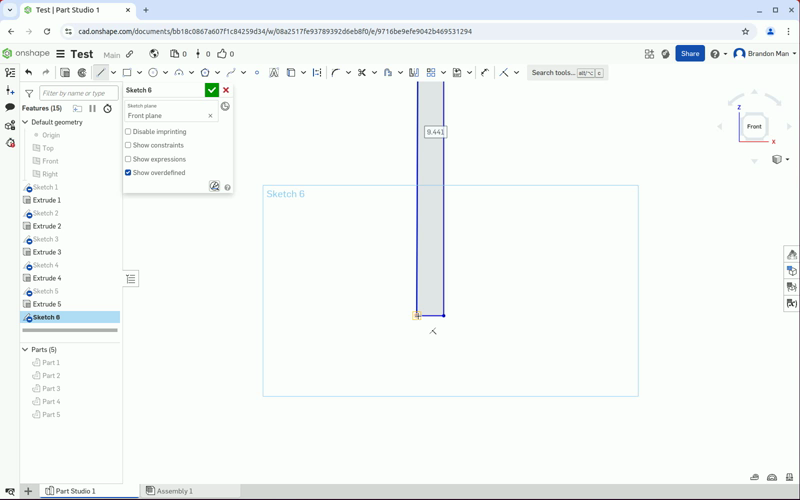
scroll(-6)
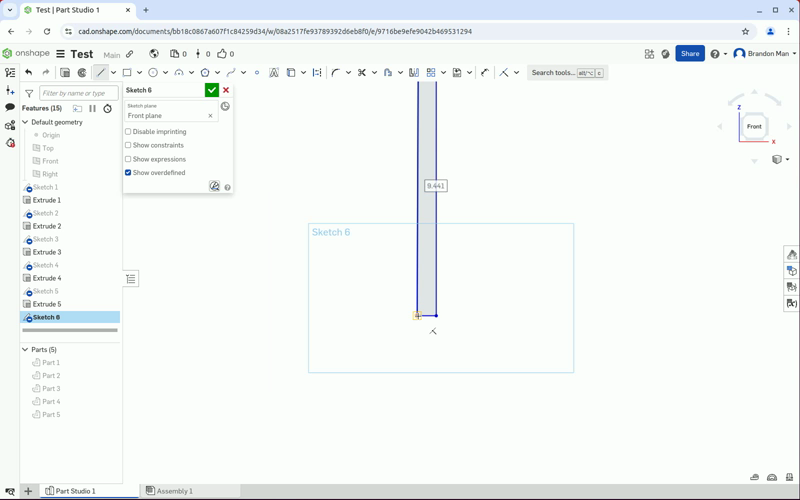
scroll(-6)
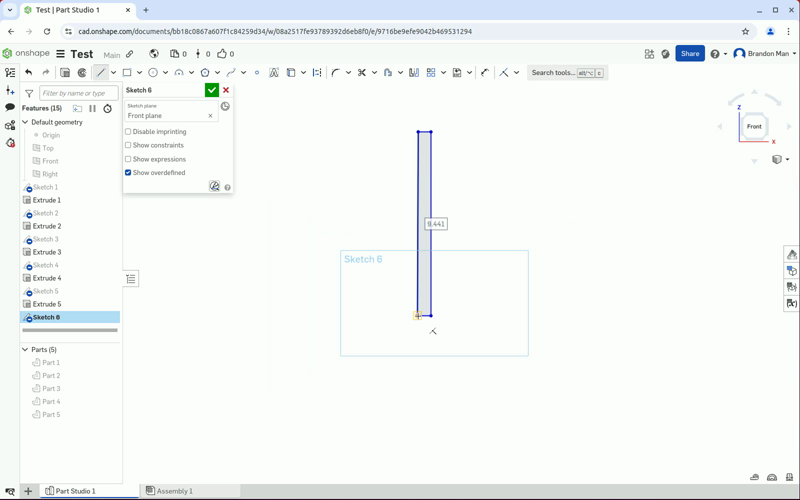
scroll(-6)
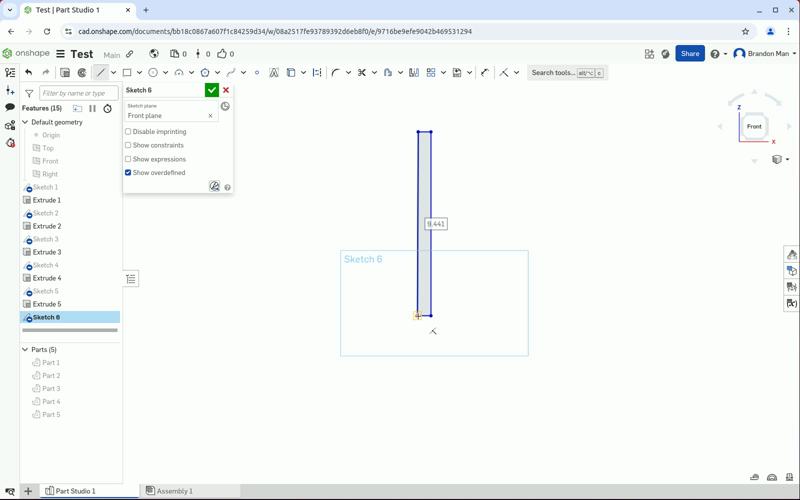
scroll(-6)
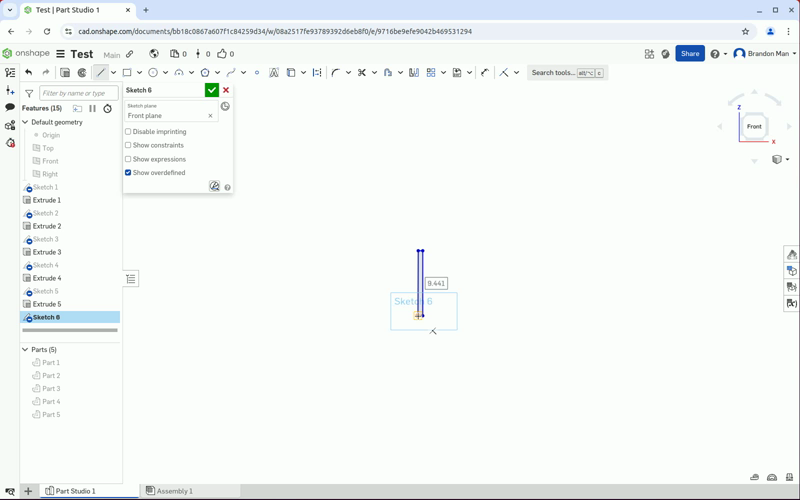
key(esc)
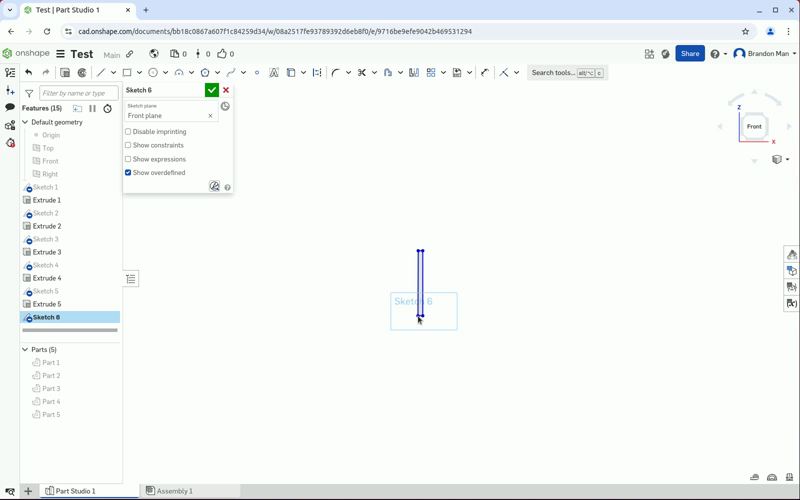
mouse_move(422, 296)
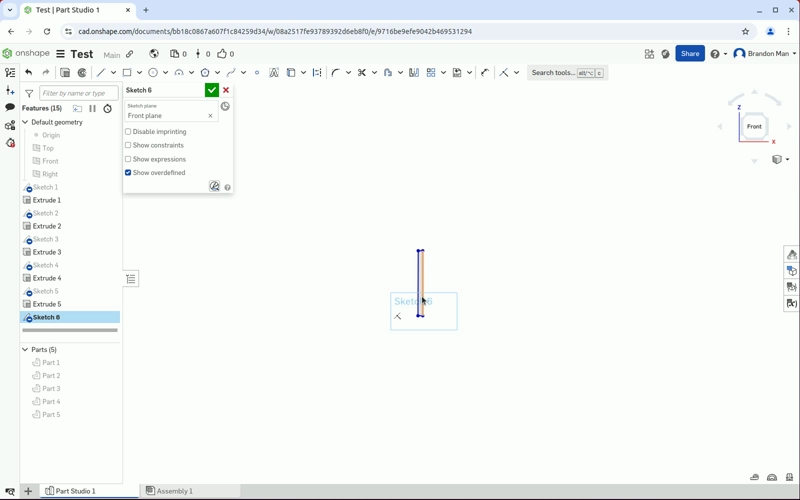
scroll(6)
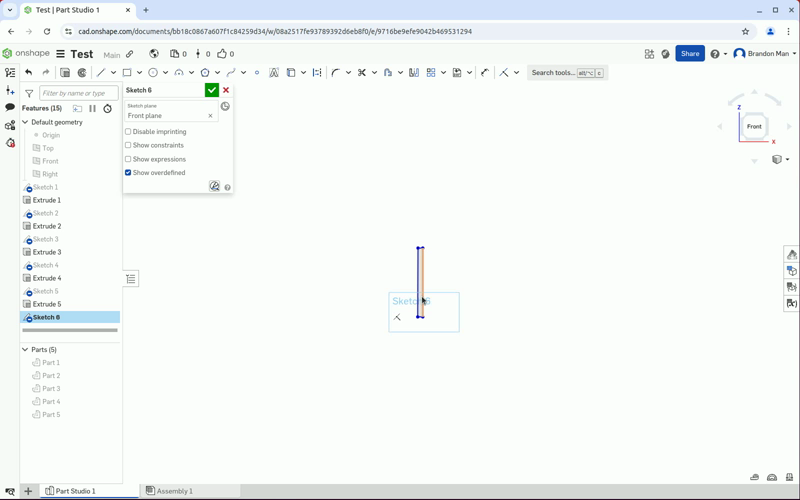
scroll(6)
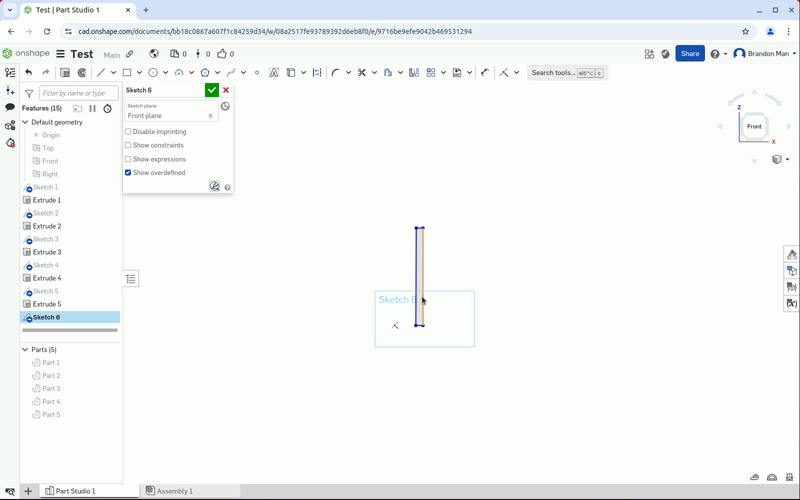
scroll(6)
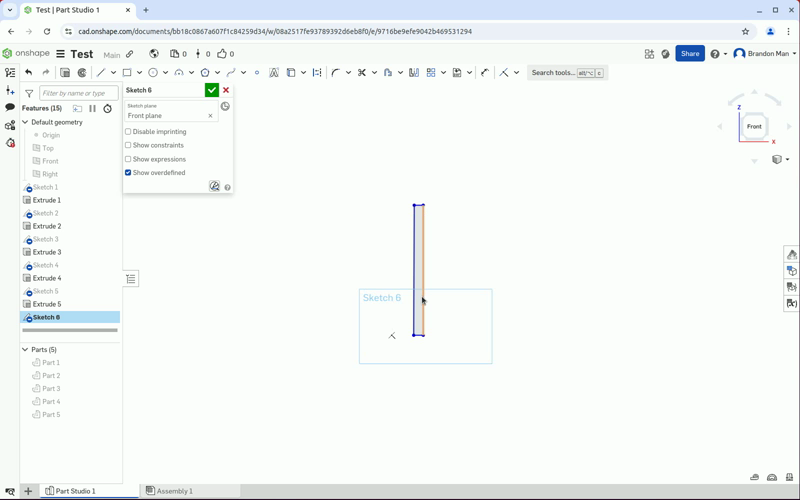
scroll(6)
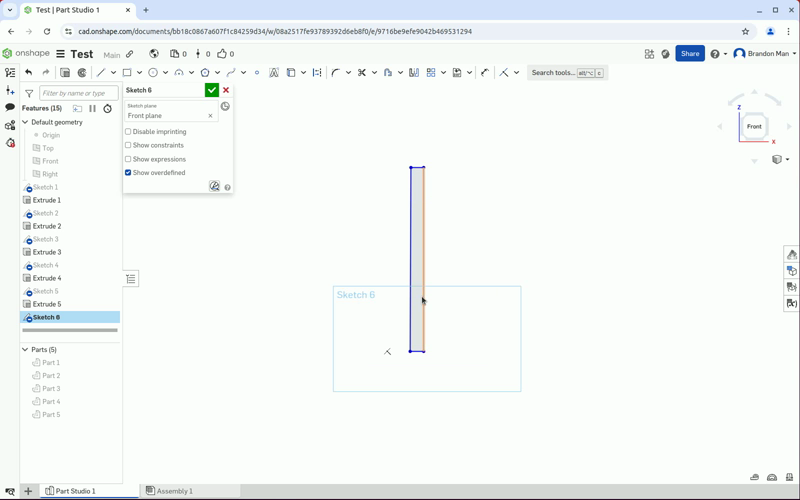
scroll(6)
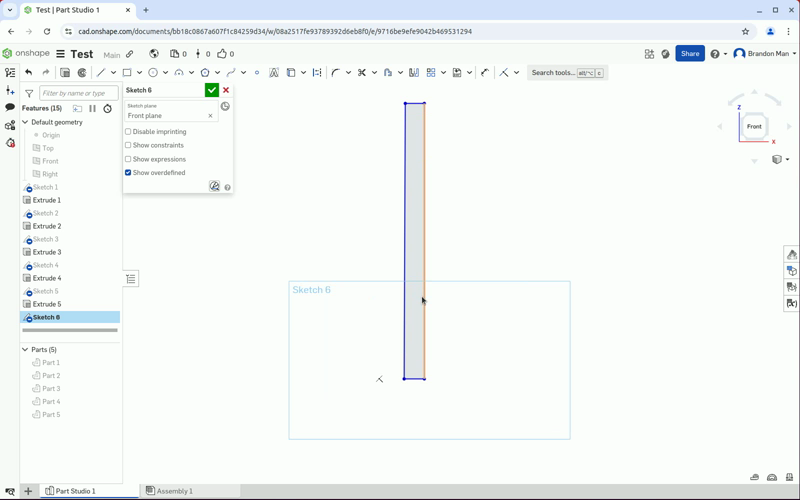
scroll(6)
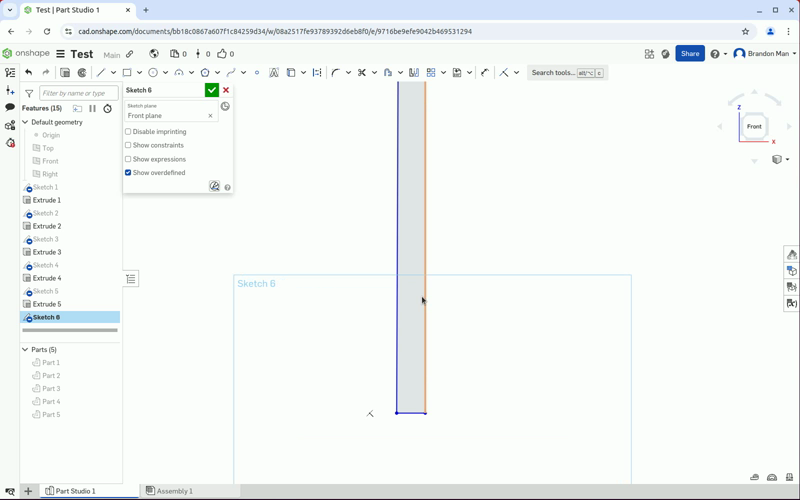
scroll(6)
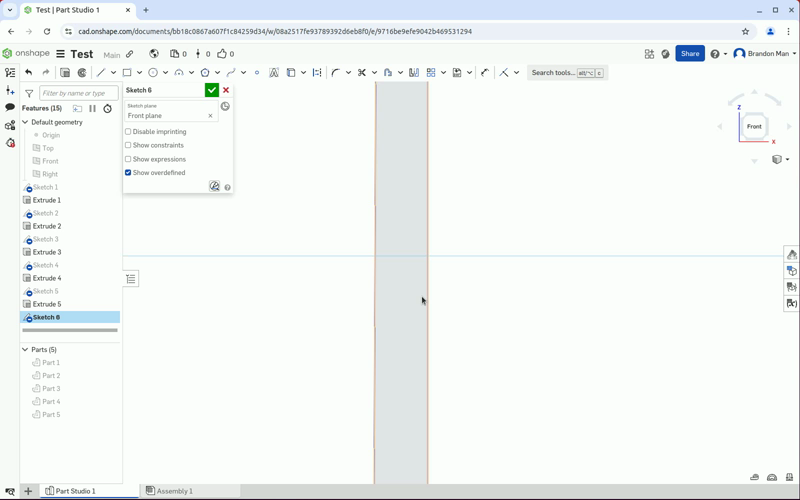
click(422, 296)
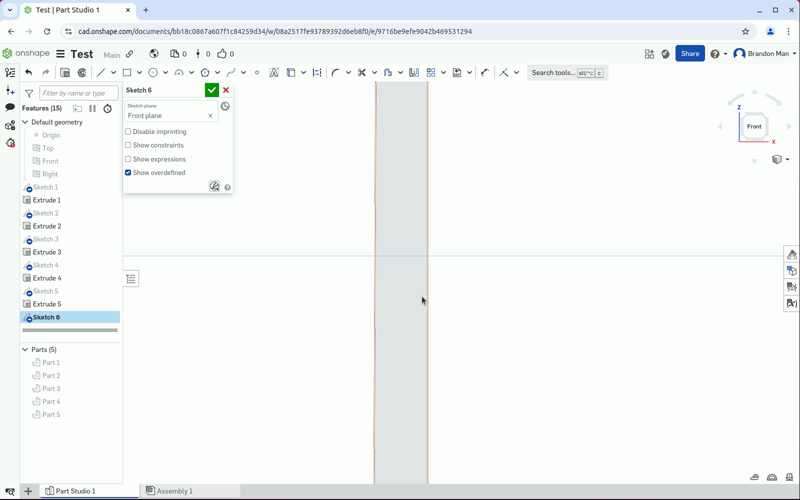
scroll(-6)
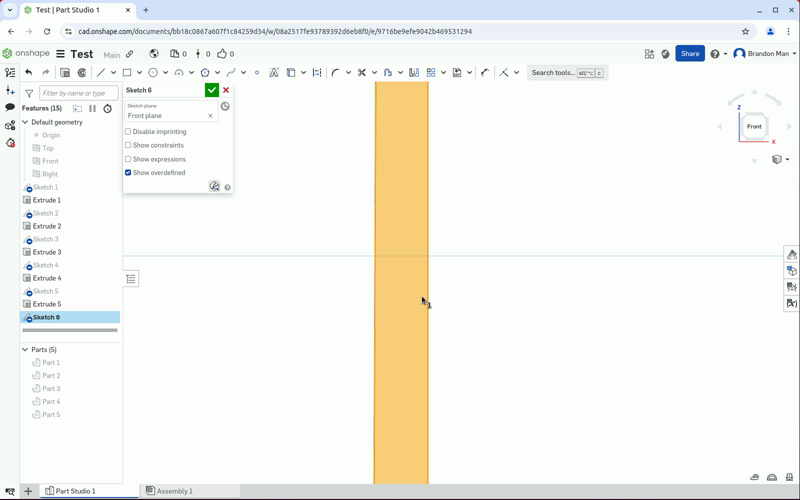
scroll(-6)
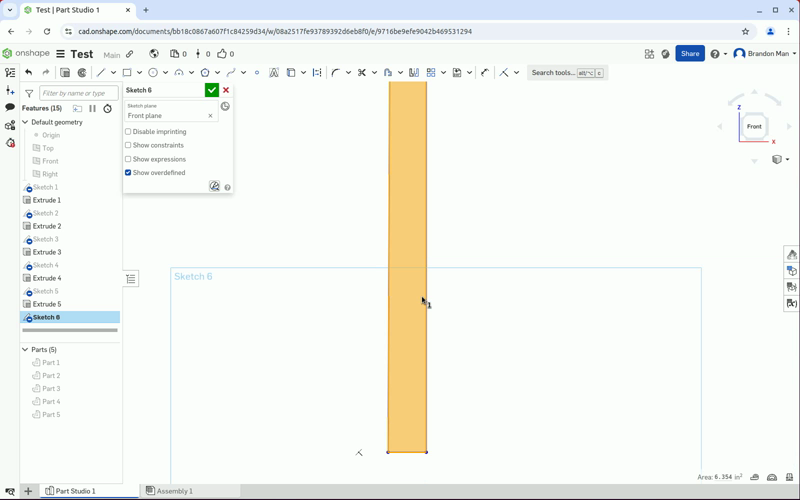
scroll(-6)
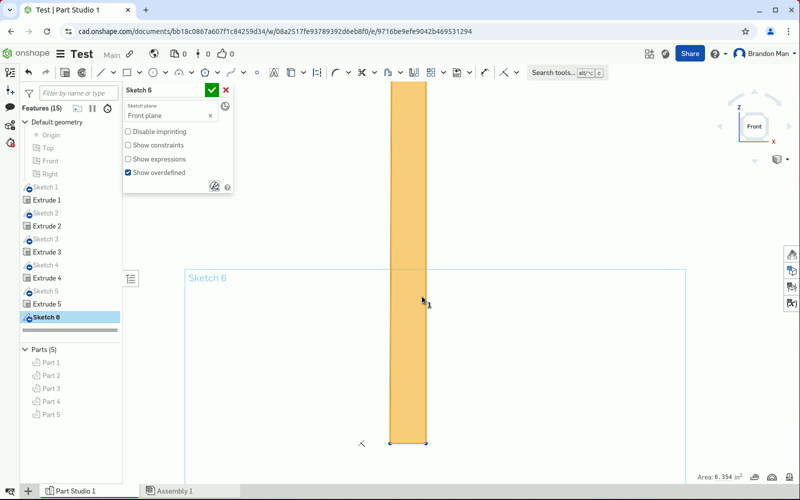
scroll(-6)
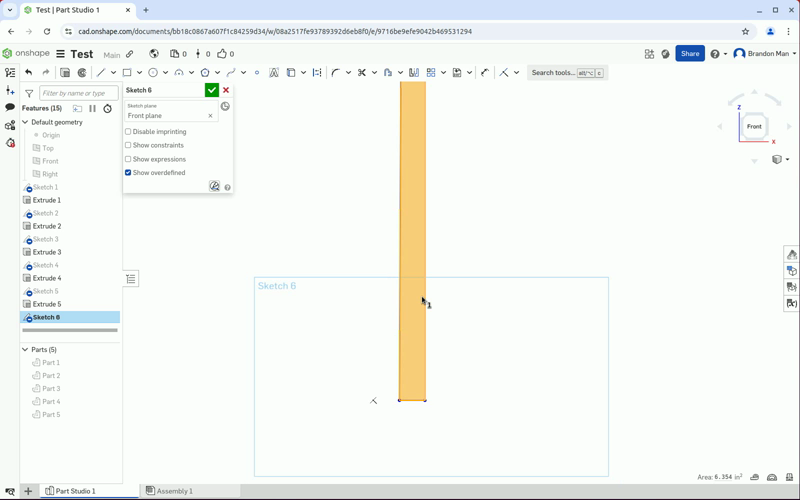
scroll(-6)
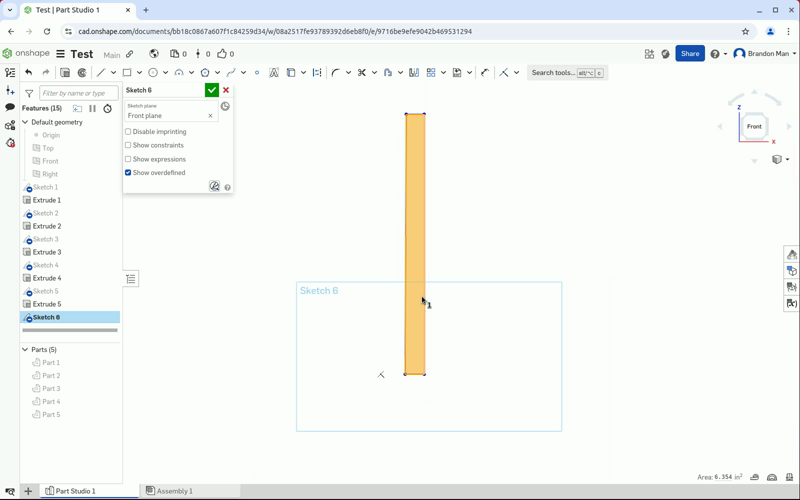
scroll(-6)
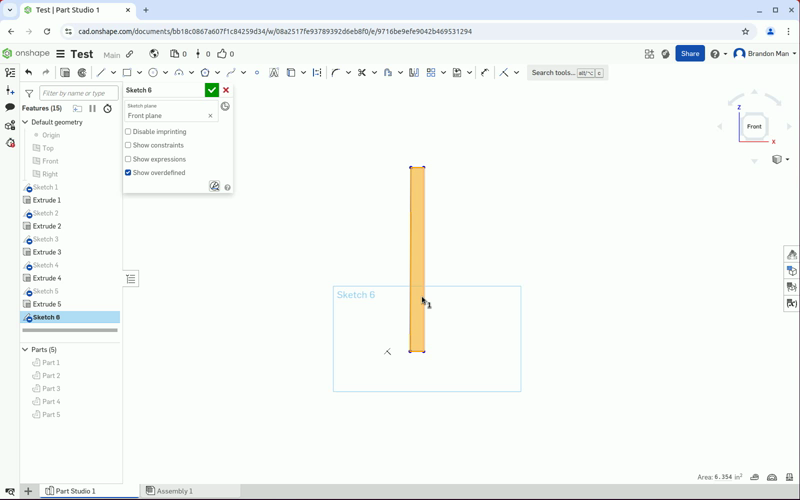
scroll(-6)
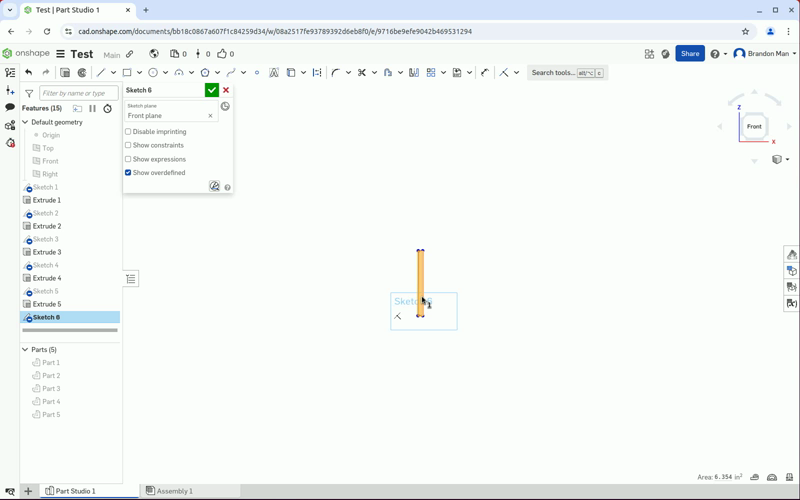
mouse_move(73, 352)
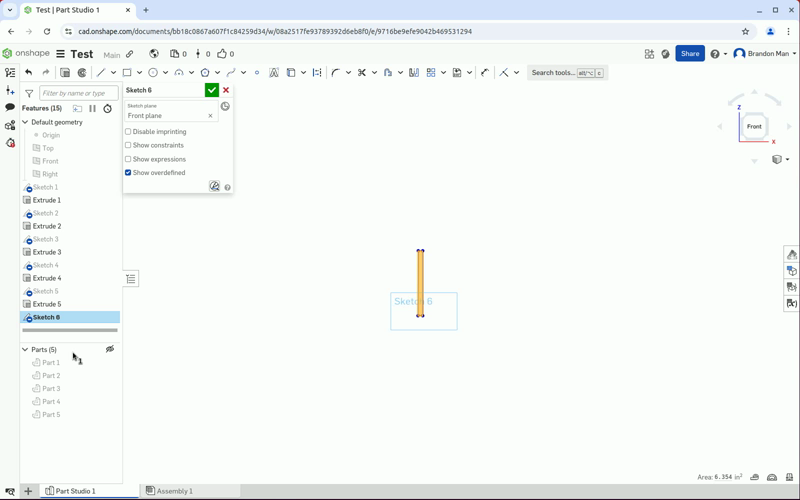
key(shift+y)
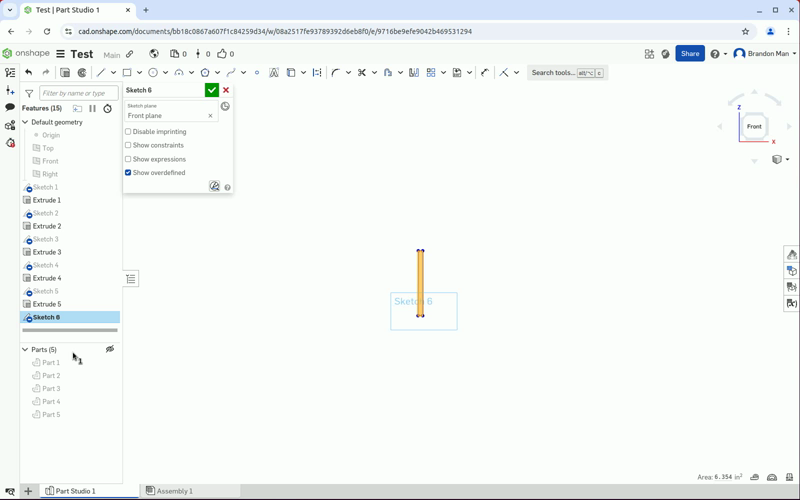
key(shift+e)
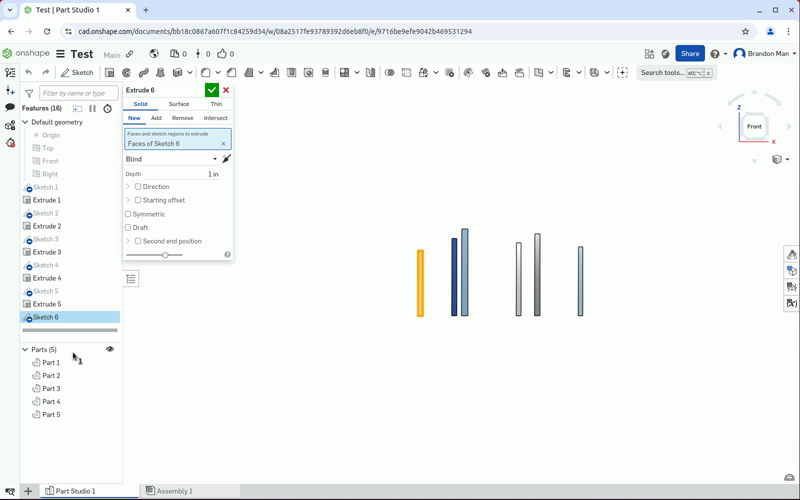
mouse_move(143, 106)
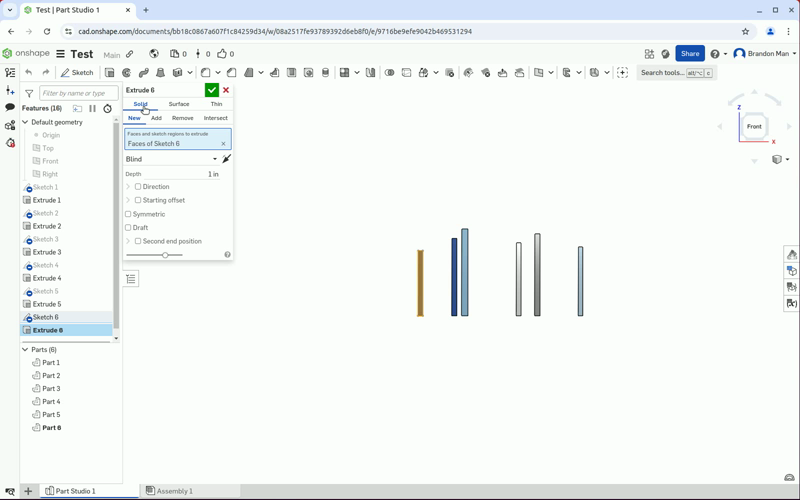
click(143, 106)
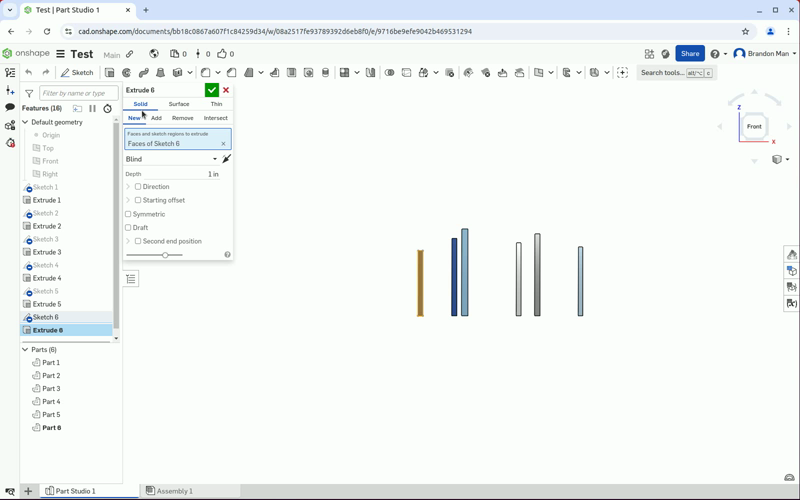
mouse_move(137, 120)
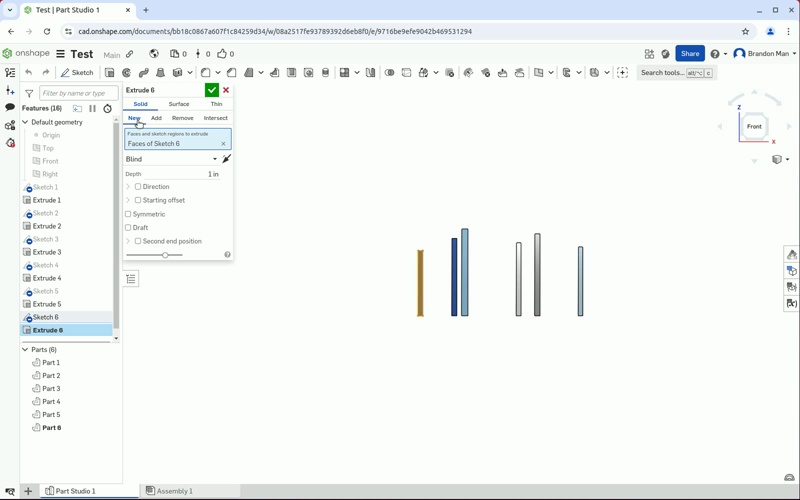
click(137, 120)
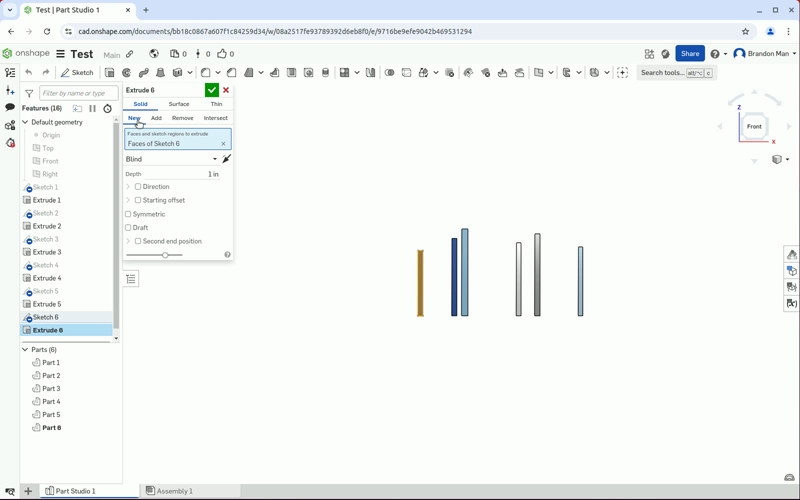
key(tab, 4)
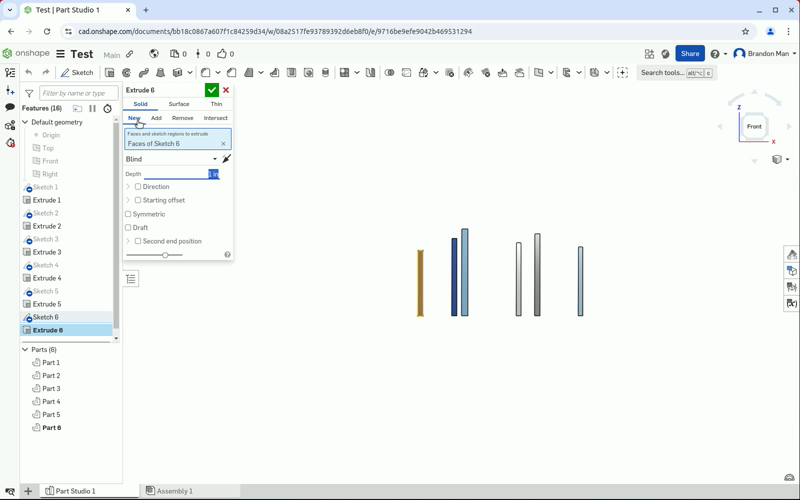
text(-0.241)
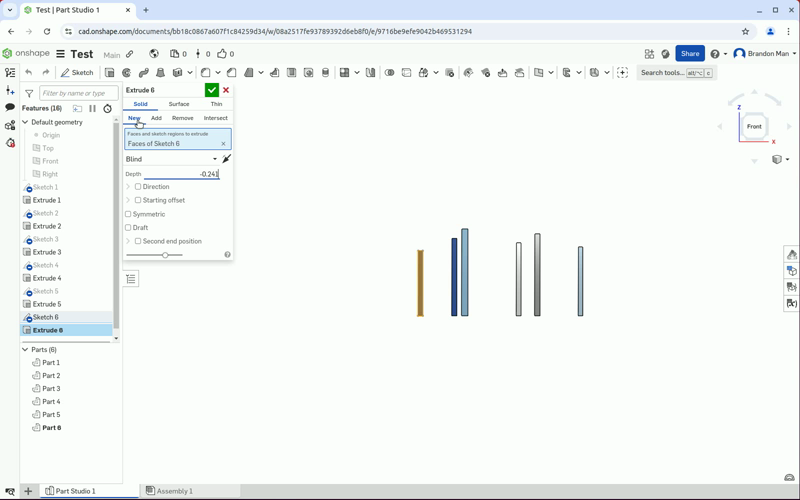
key(enter)
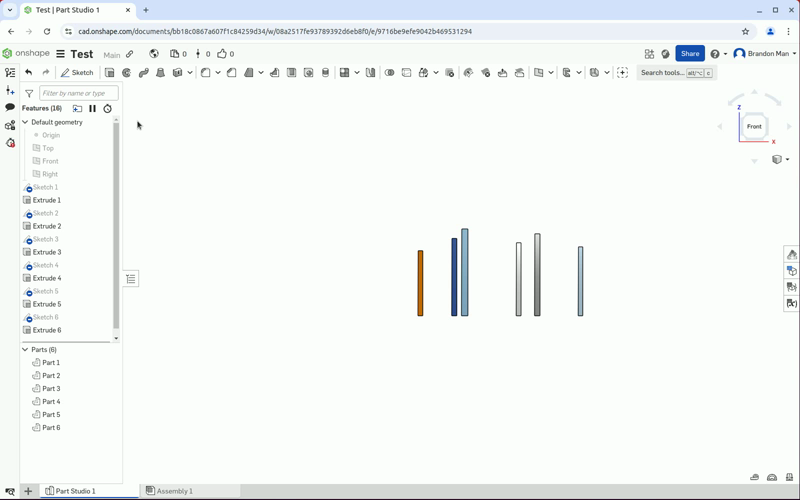
key(shift+h)
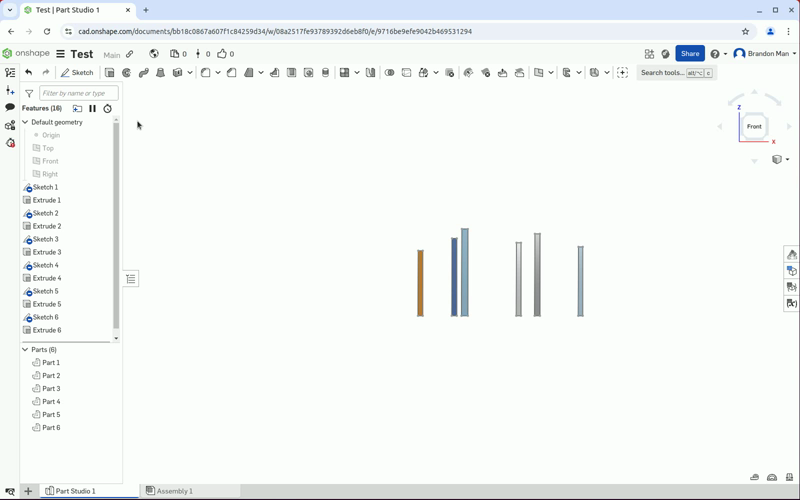
key(shift+h)
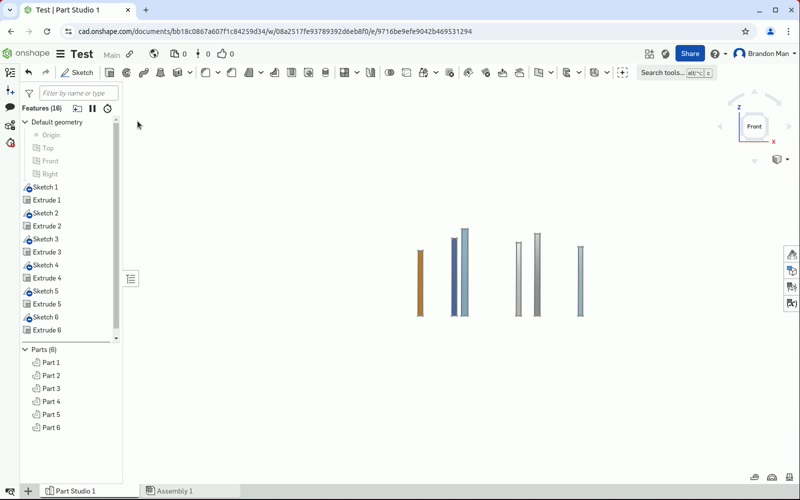
key(shift+7)
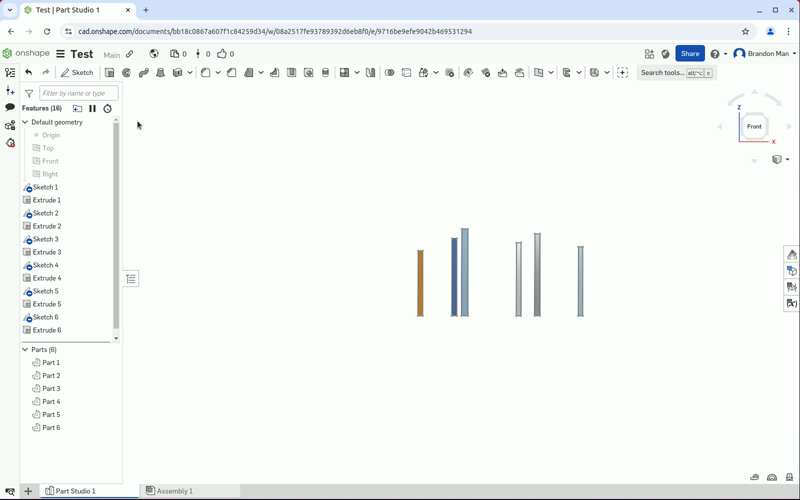
key(left, 2)
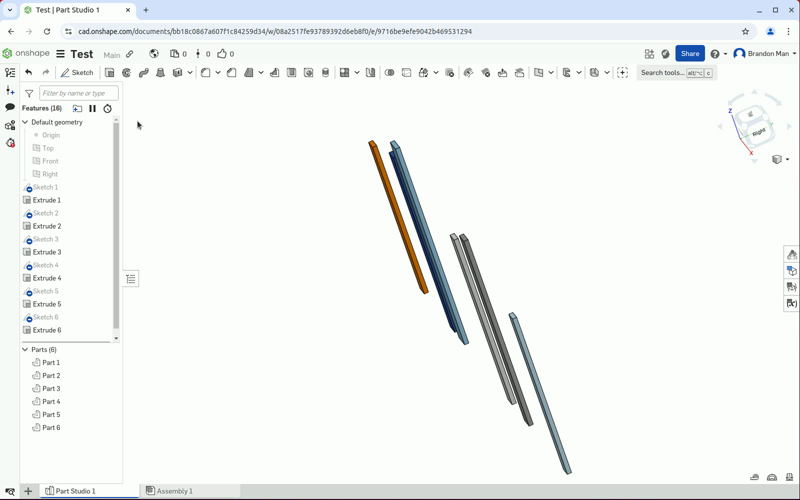
key(down, 2)
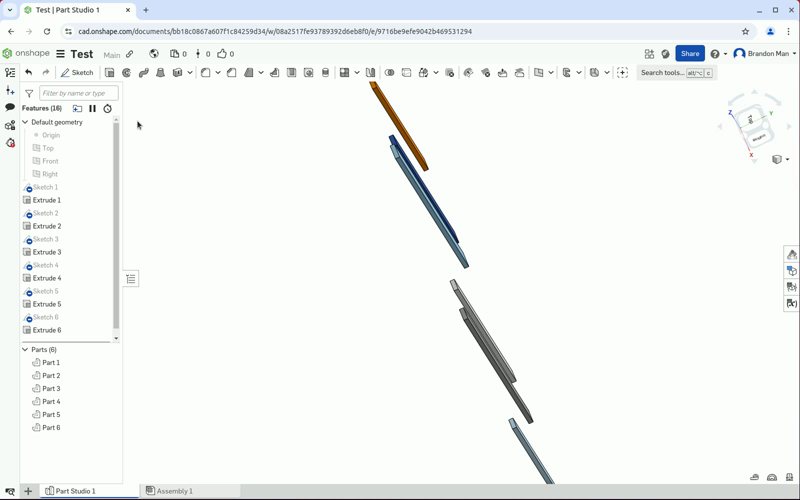
key(up, 2)
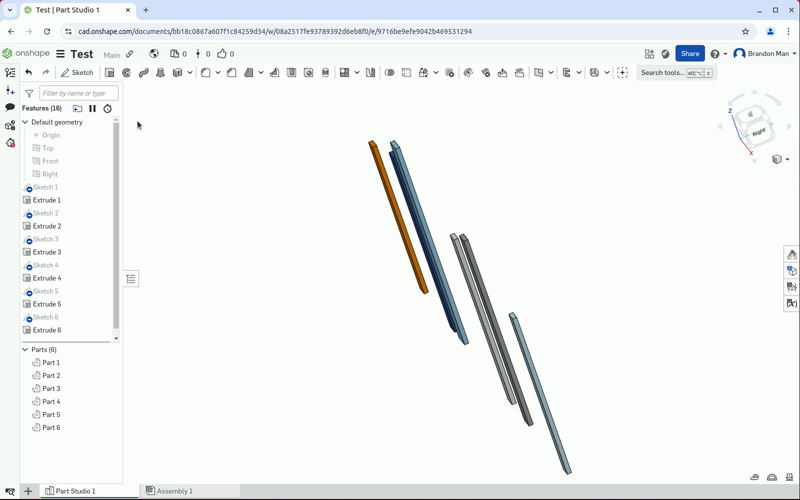
key(right, 2)
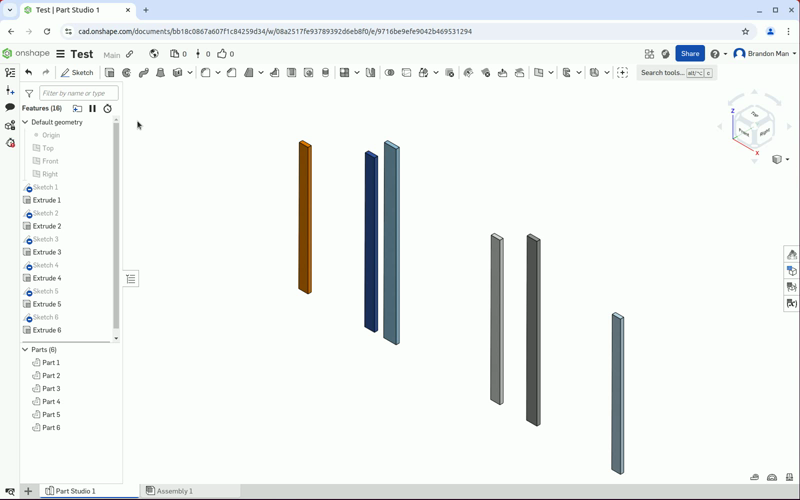
mouse_move(69, 189)
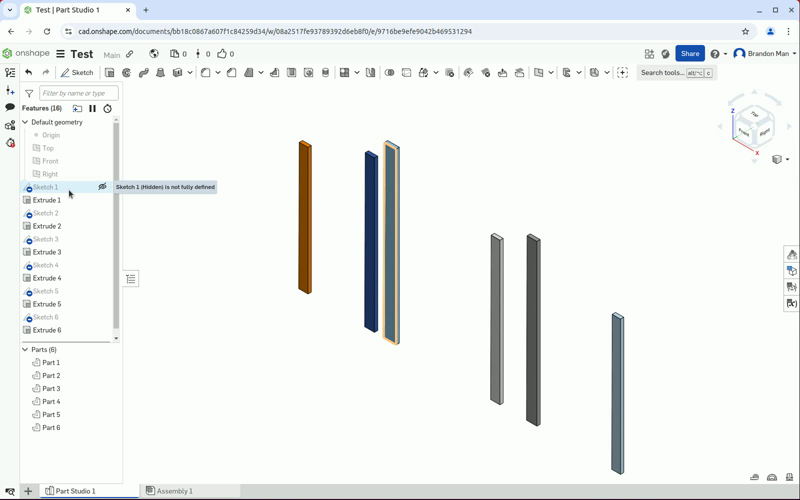
click(69, 189)